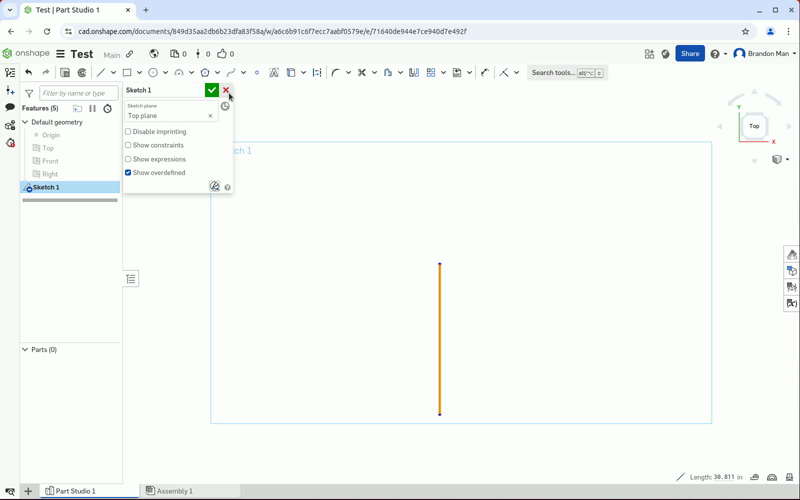
key(shift+h)
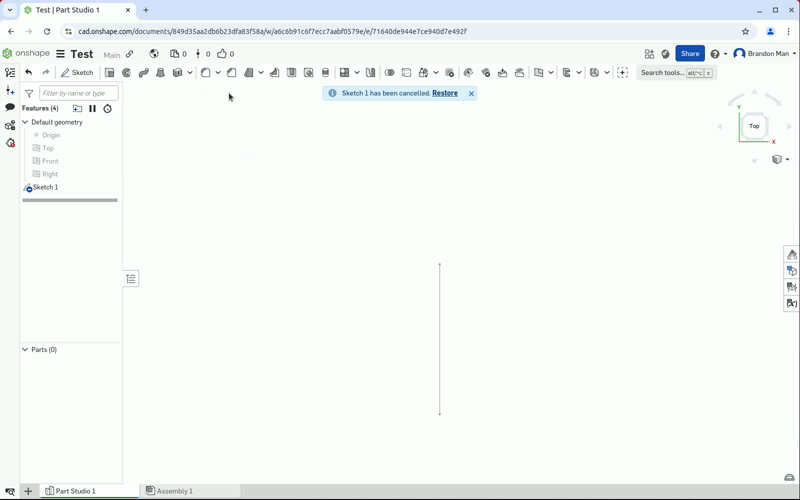
key(shift+s)
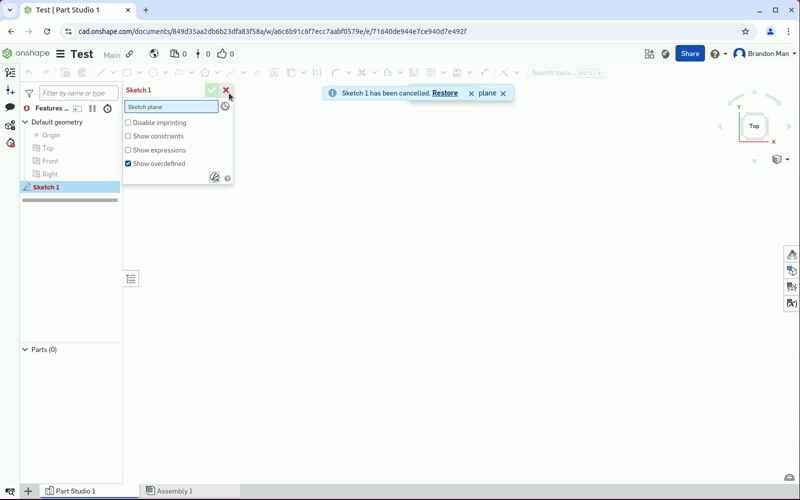
mouse_move(73, 150)
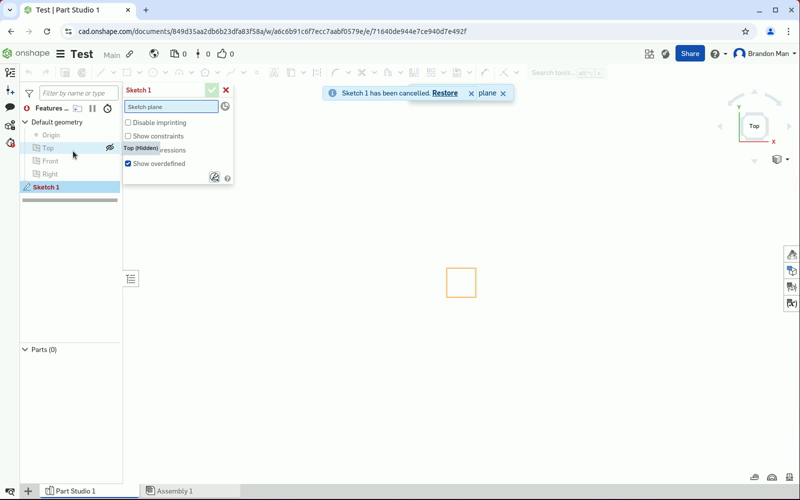
click(73, 150)
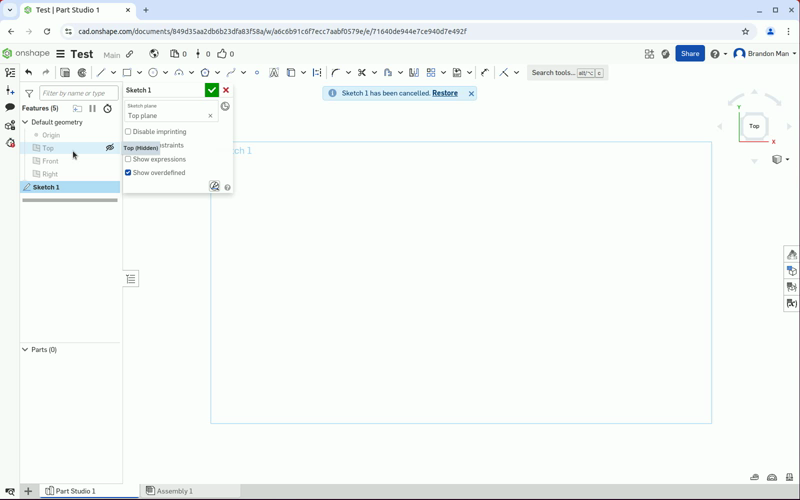
mouse_move(73, 352)
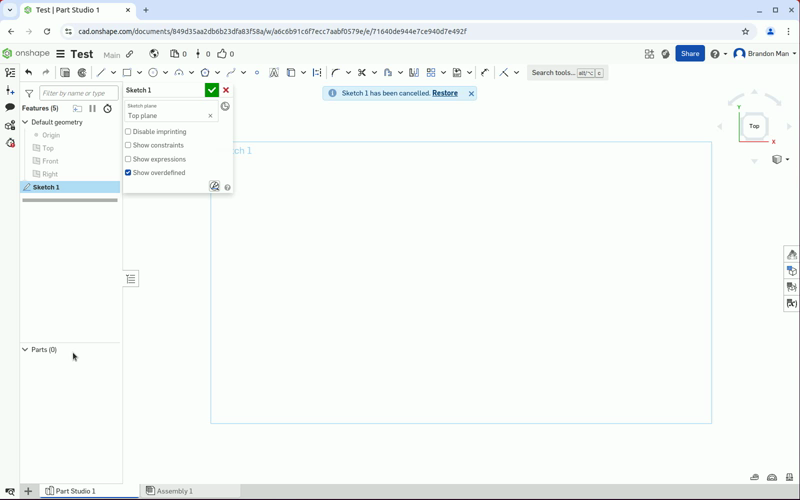
key(y)
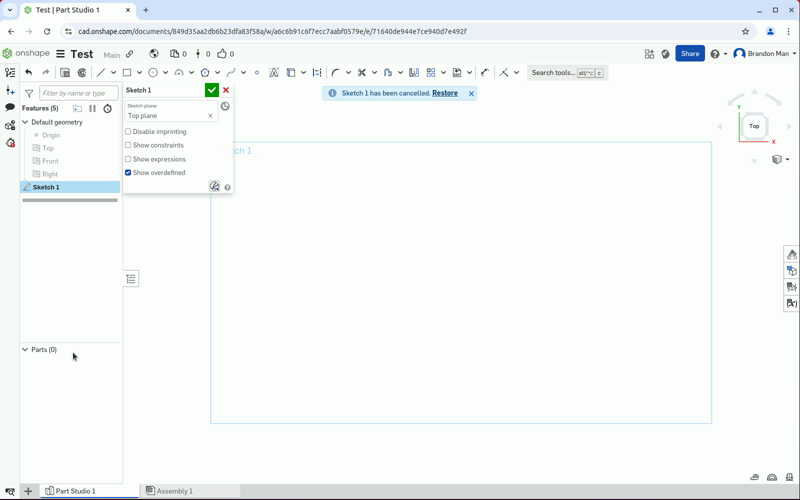
key(l)
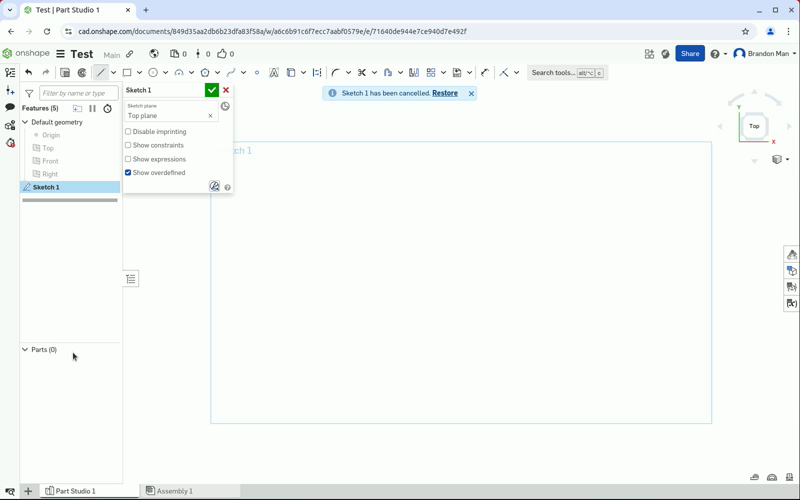
key_down(shift)
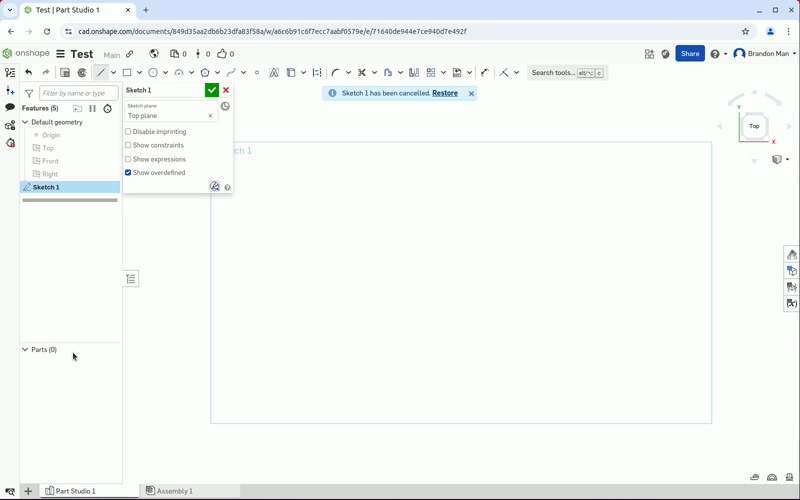
mouse_move(351, 335)
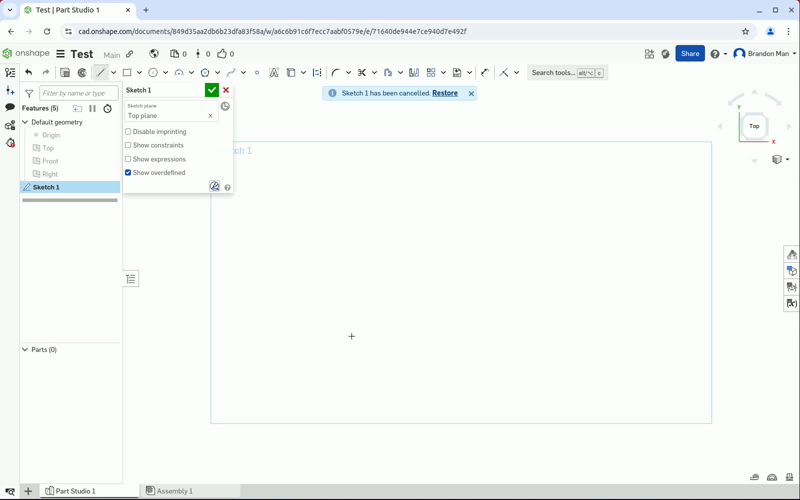
click(351, 335)
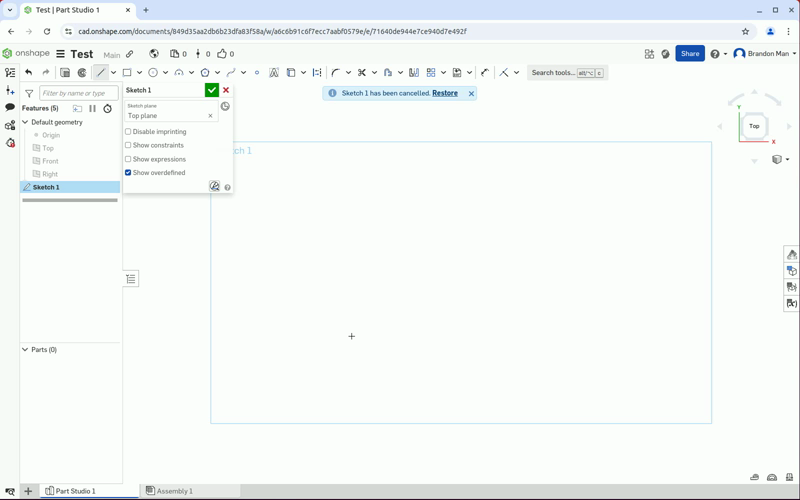
key_up(shift)
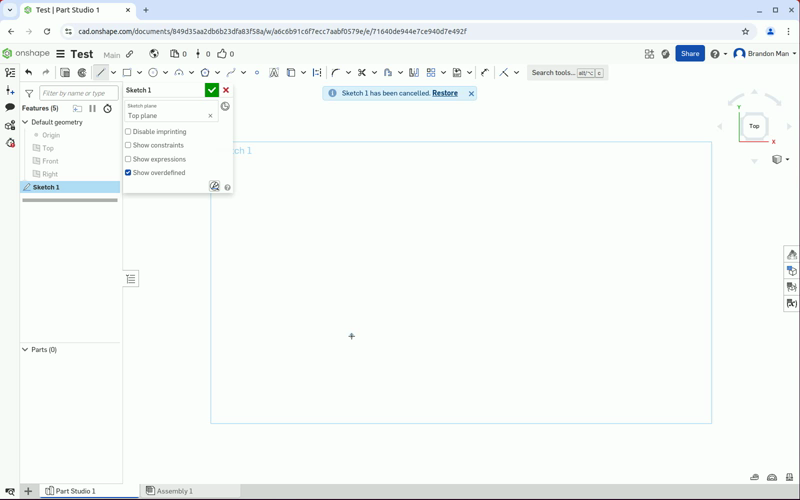
key_down(shift)
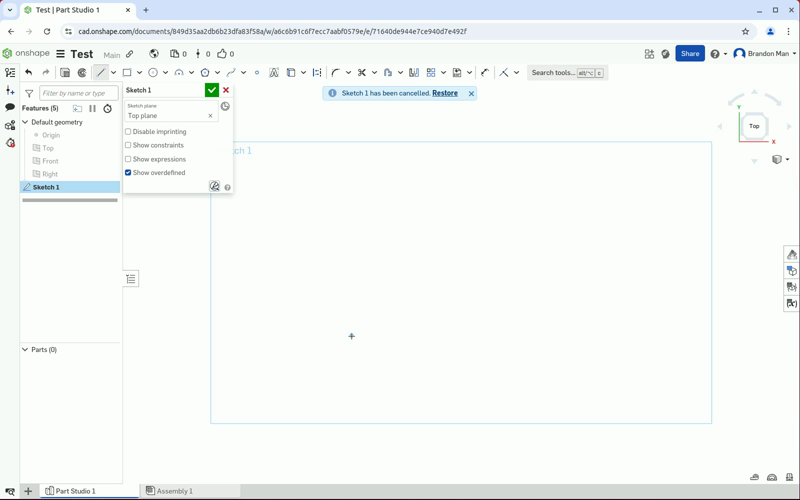
mouse_move(569, 335)
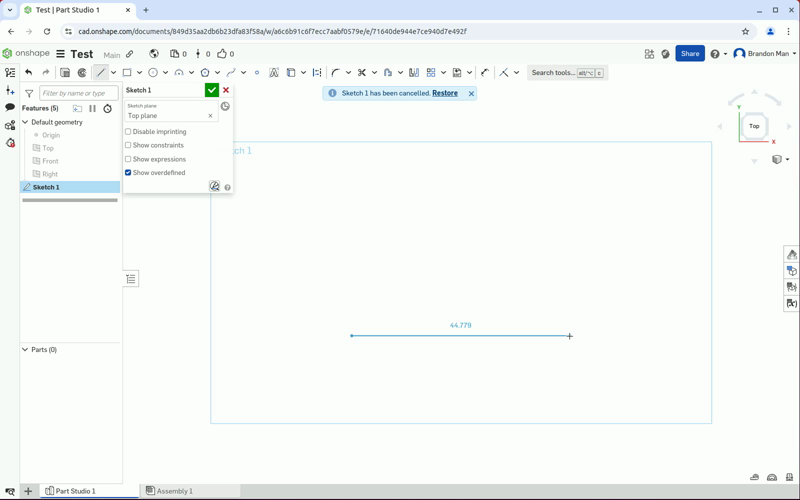
click(569, 335)
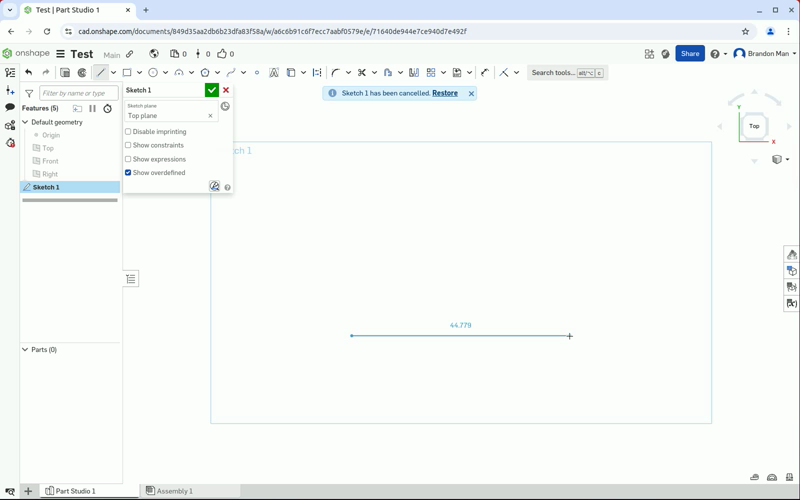
key_up(shift)
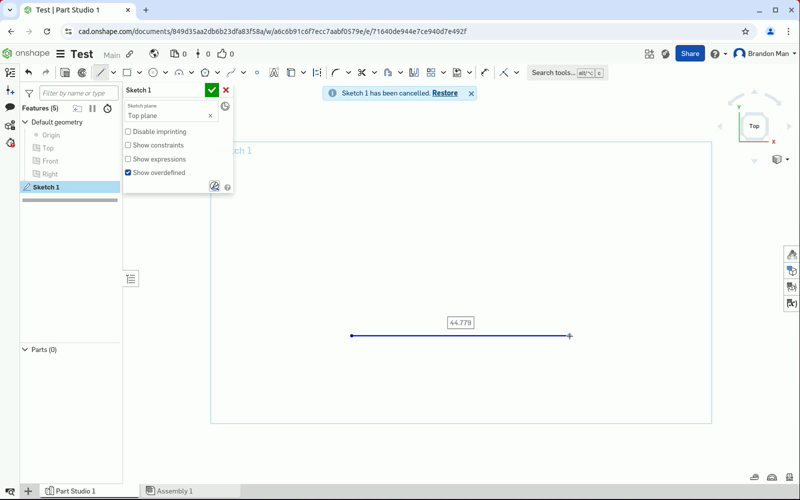
key_down(shift)
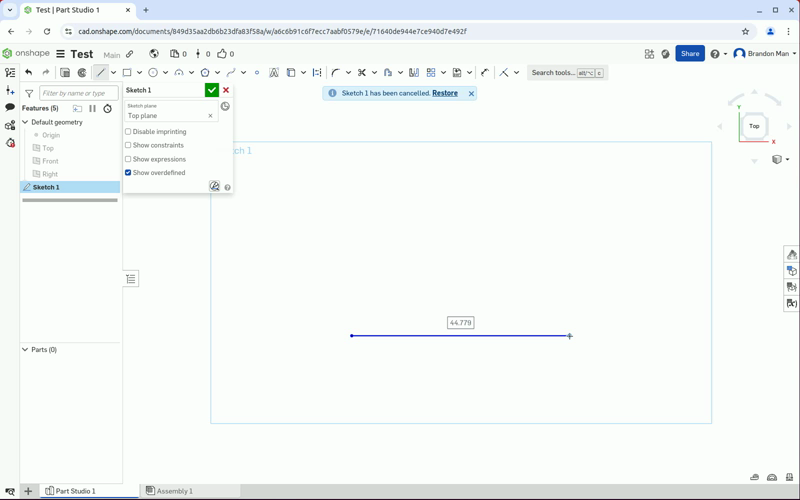
mouse_move(569, 230)
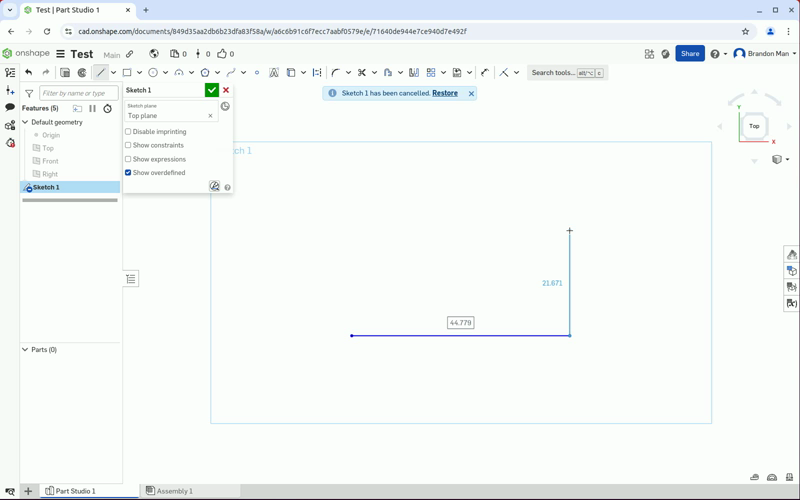
click(569, 230)
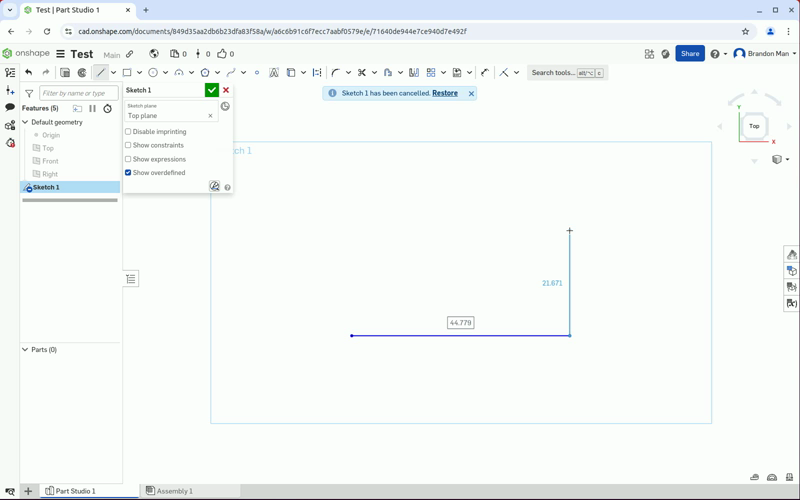
key_up(shift)
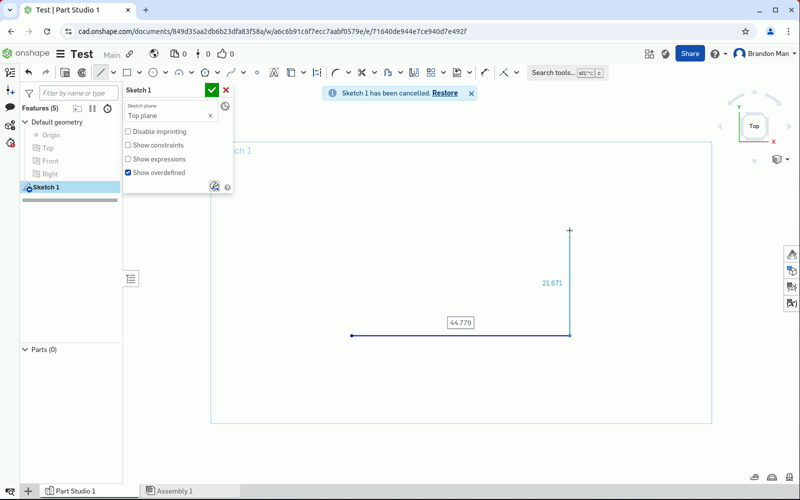
key_down(shift)
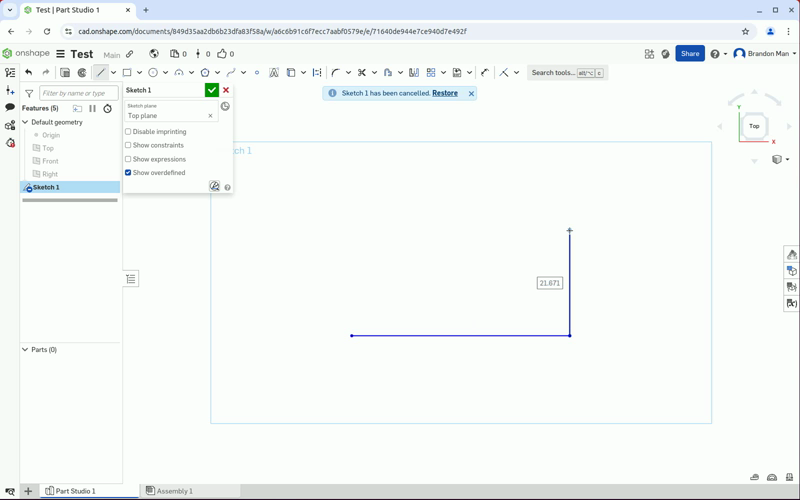
mouse_move(351, 230)
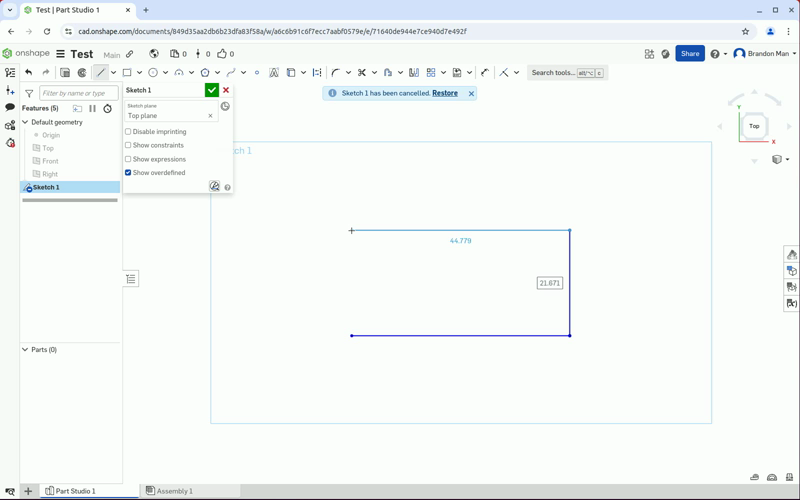
click(351, 230)
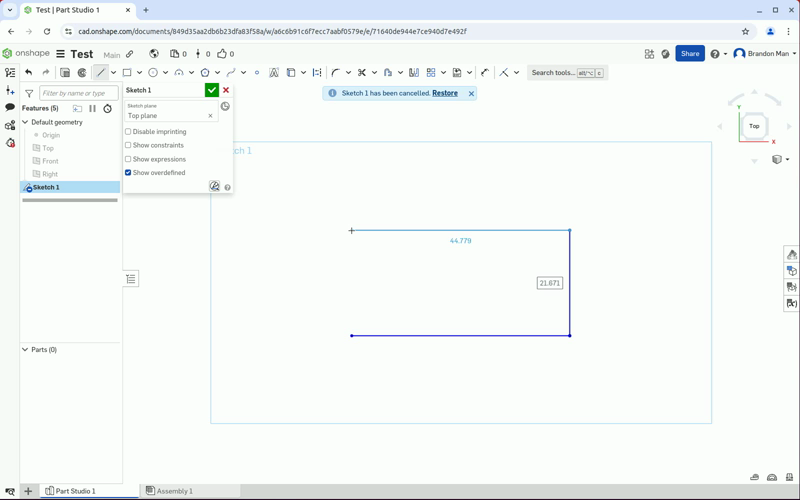
key_up(shift)
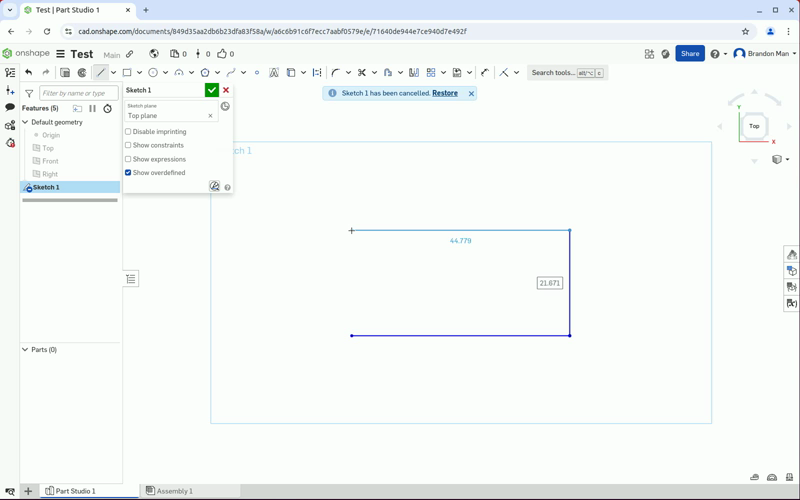
key_down(shift)
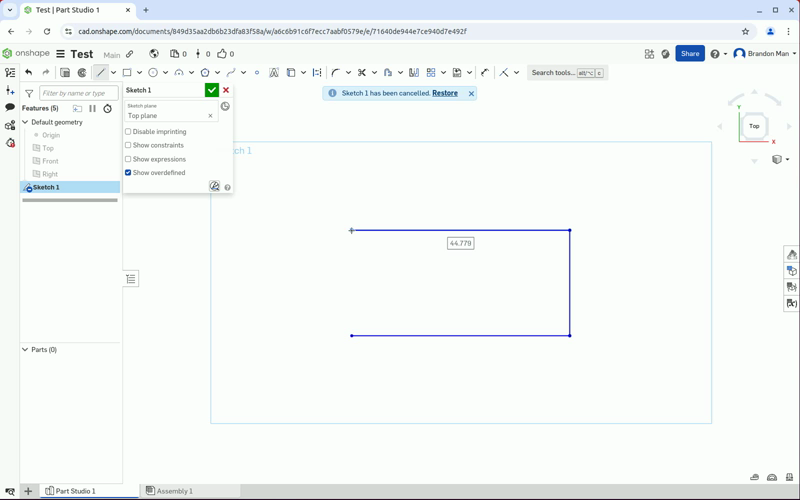
mouse_move(351, 335)
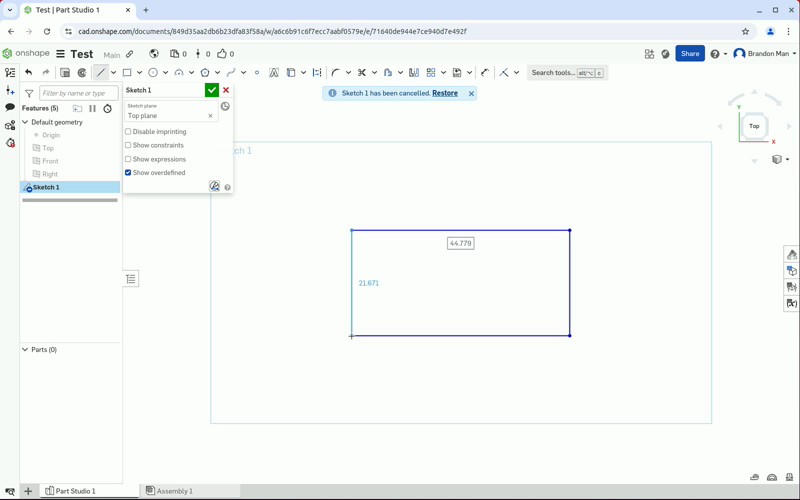
key_up(shift)
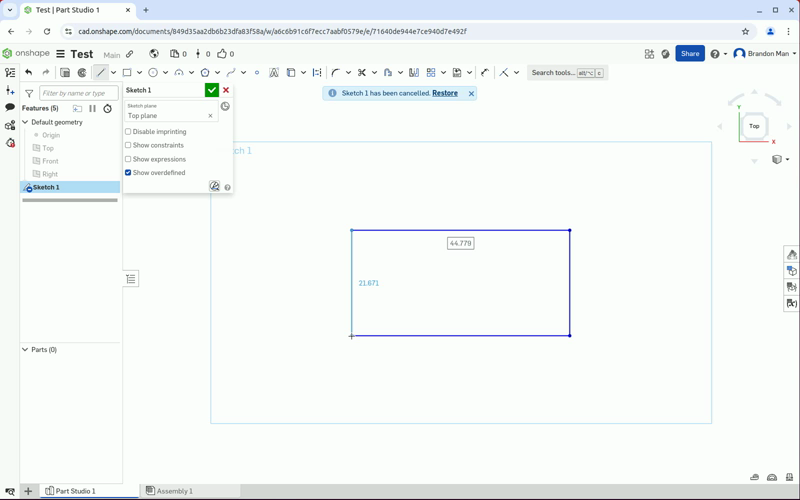
click(351, 335)
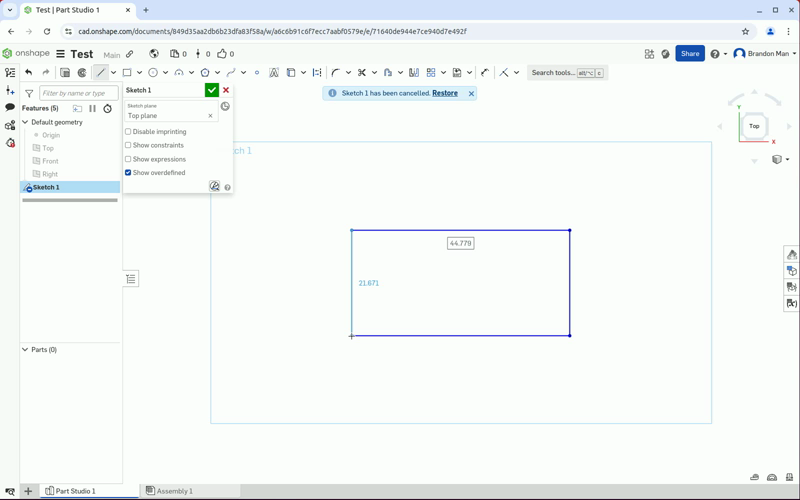
key(esc)
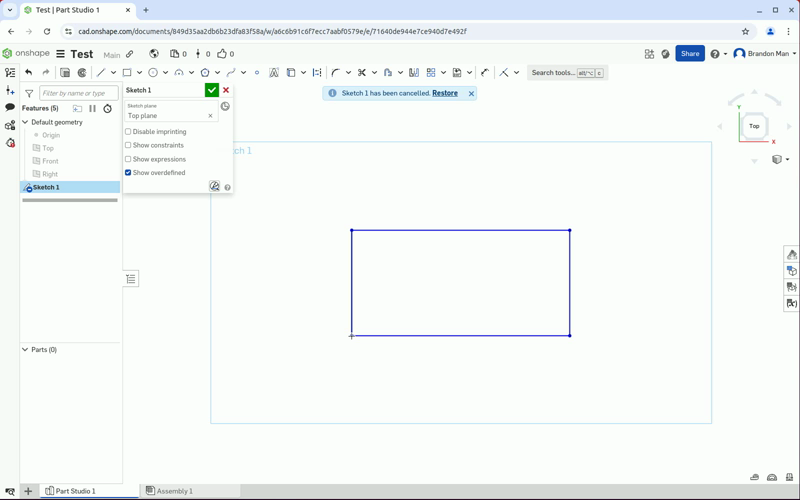
mouse_move(513, 263)
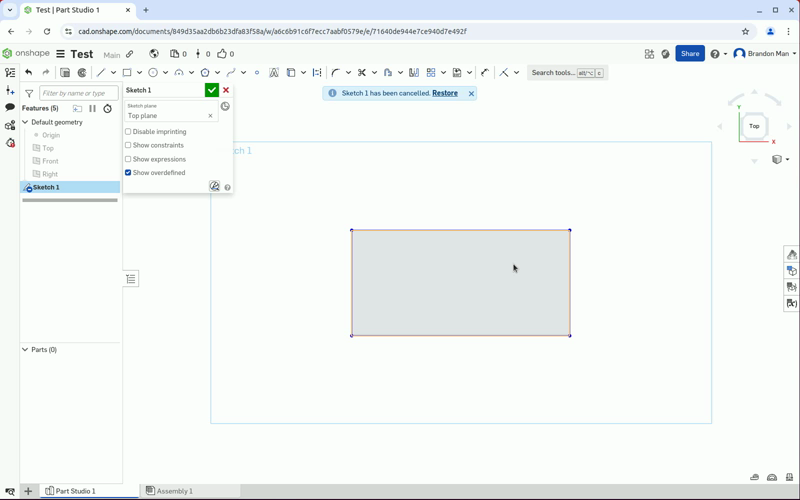
click(513, 263)
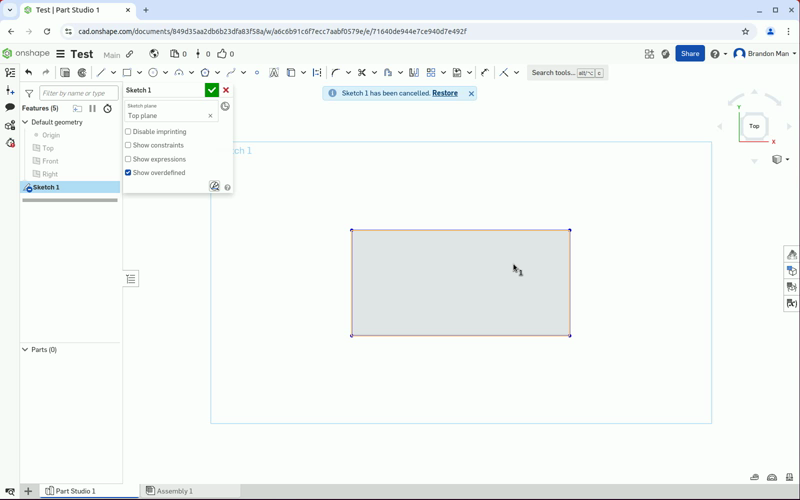
mouse_move(73, 352)
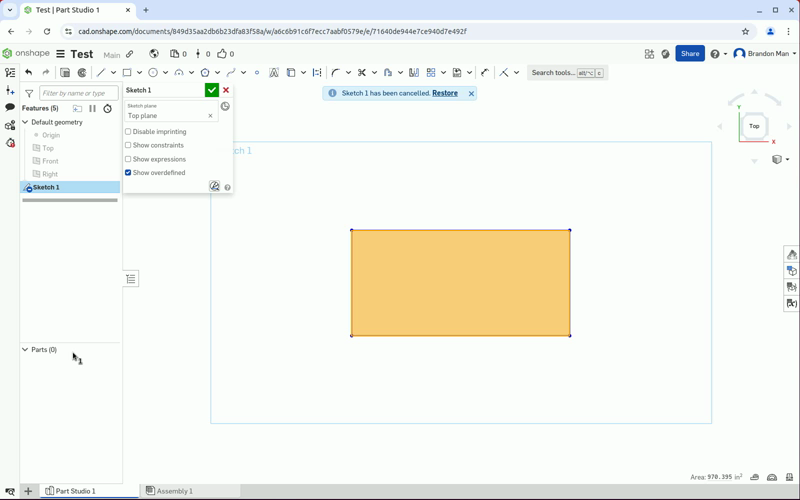
key(shift+y)
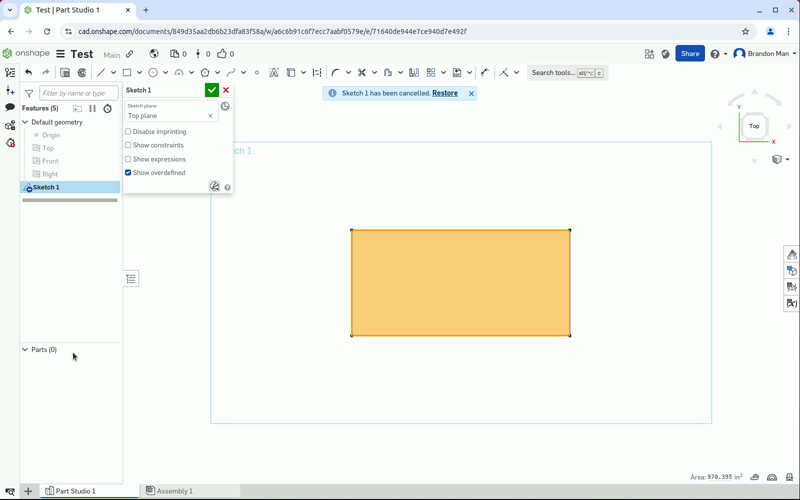
key(shift+e)
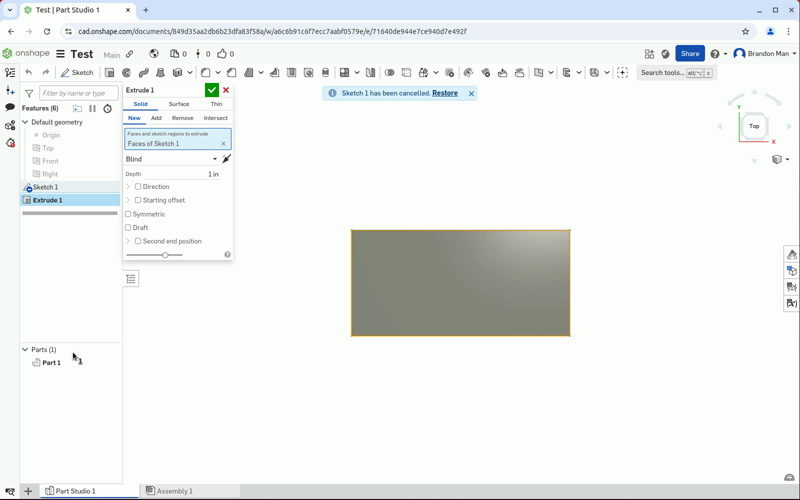
mouse_move(143, 106)
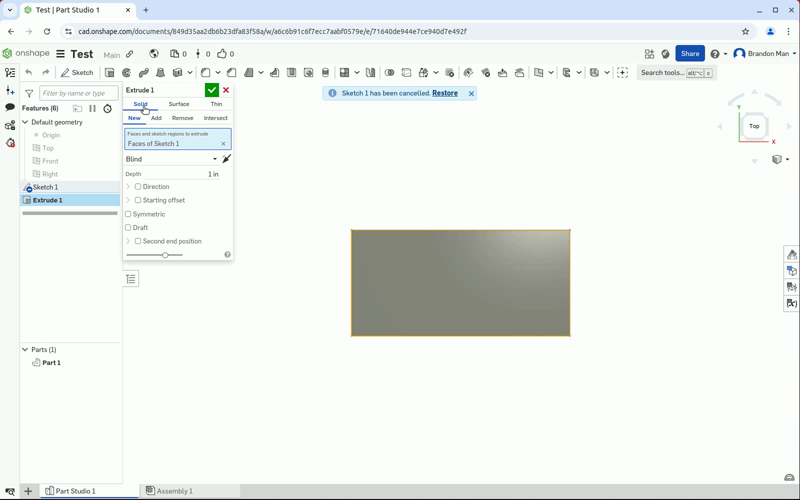
click(143, 106)
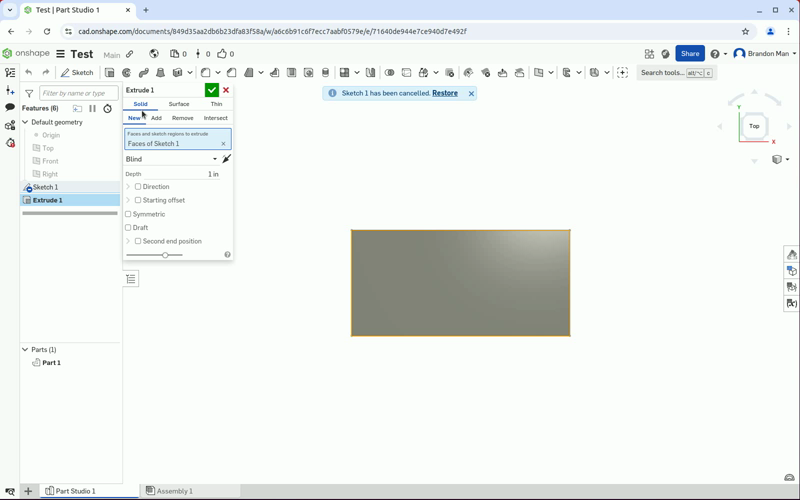
mouse_move(137, 120)
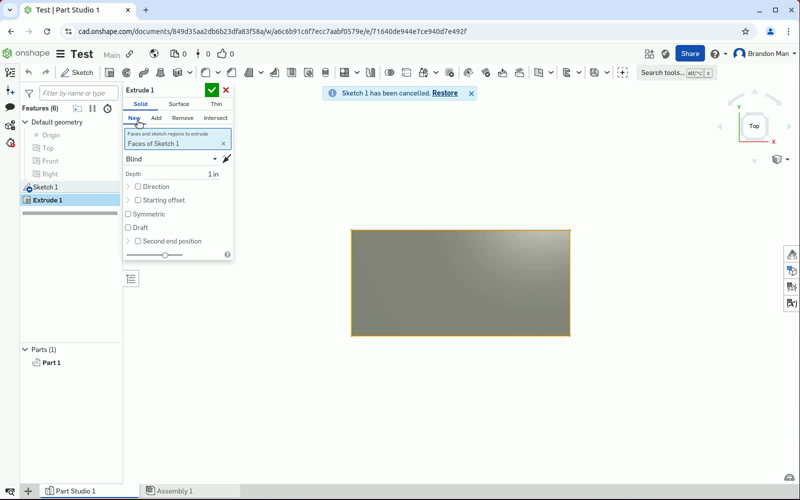
click(137, 120)
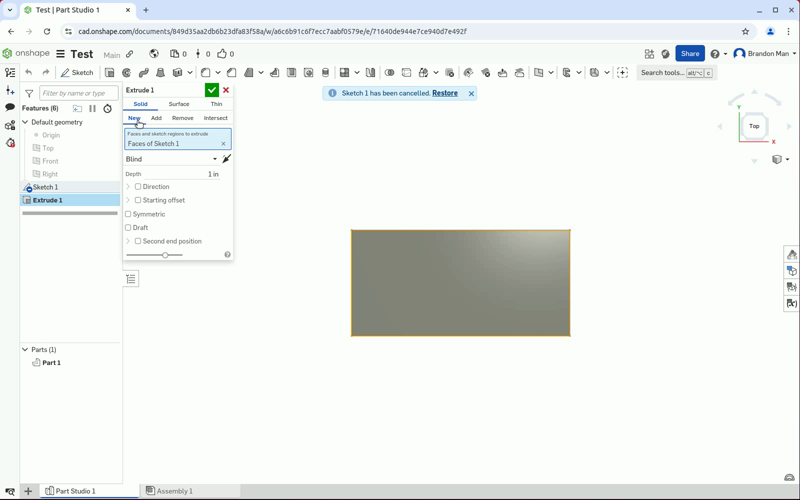
key(tab, 4)
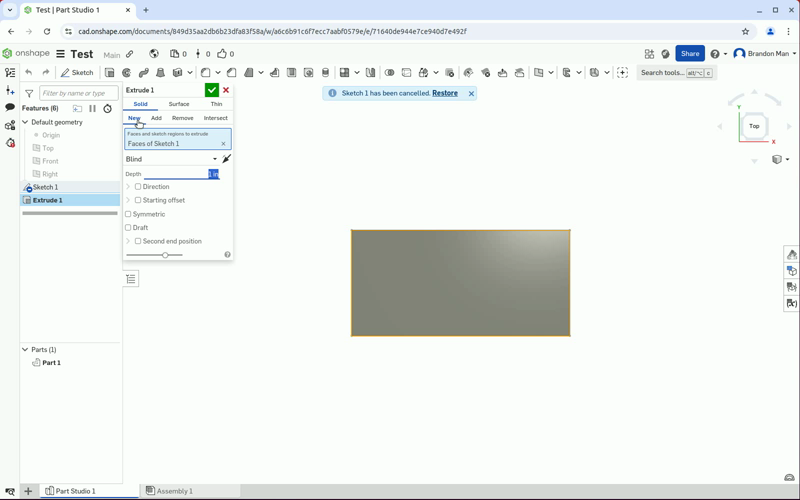
text(4.574)
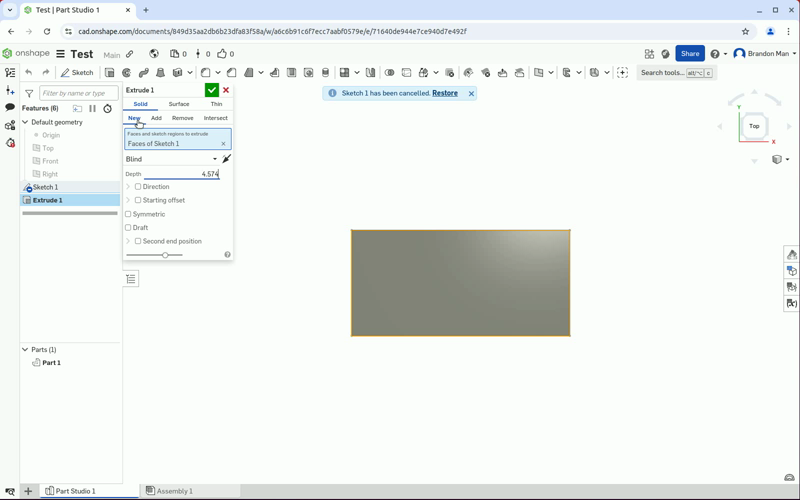
key(enter)
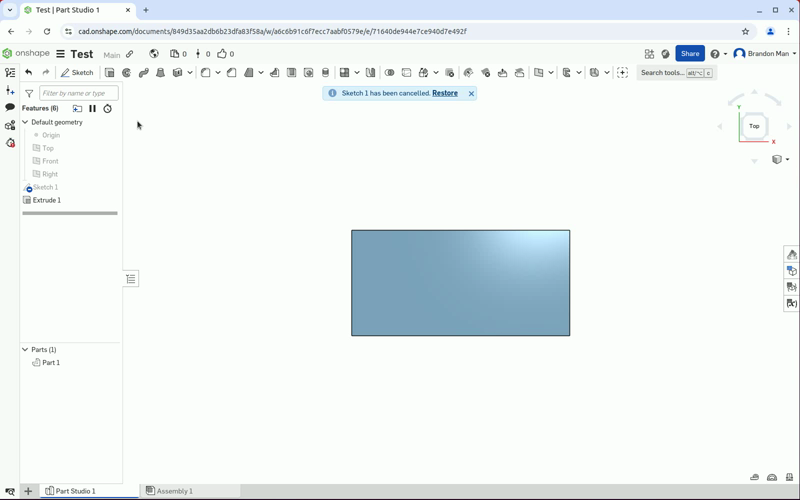
key(shift+h)
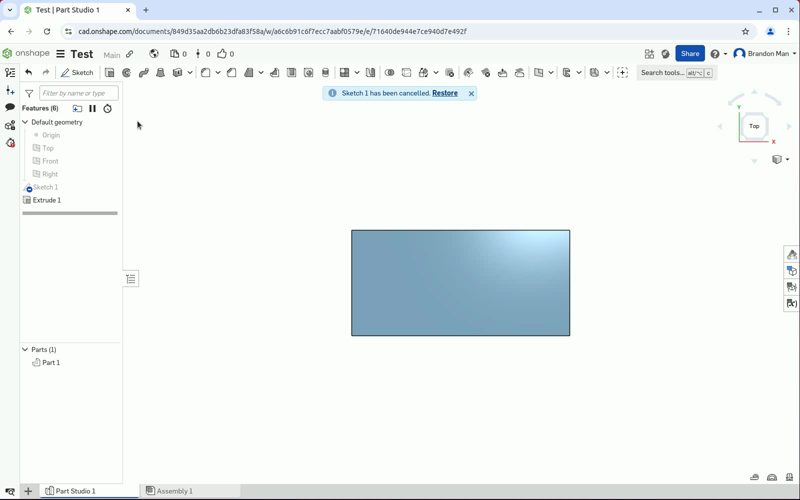
key(shift+h)
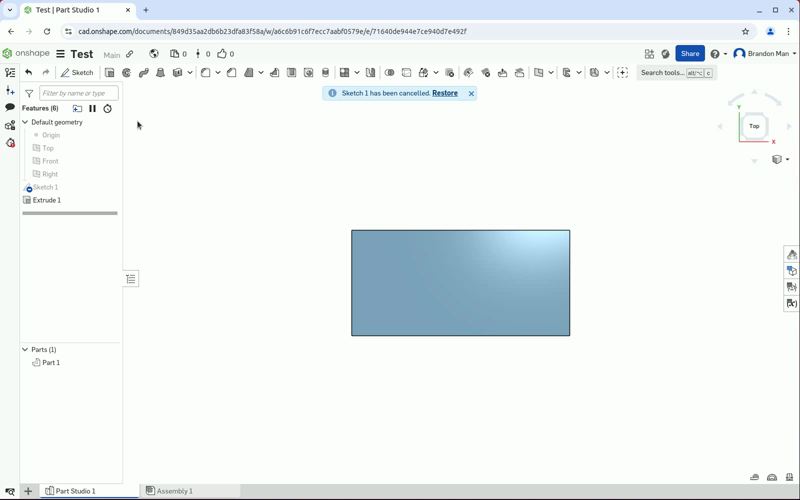
mouse_move(73, 189)
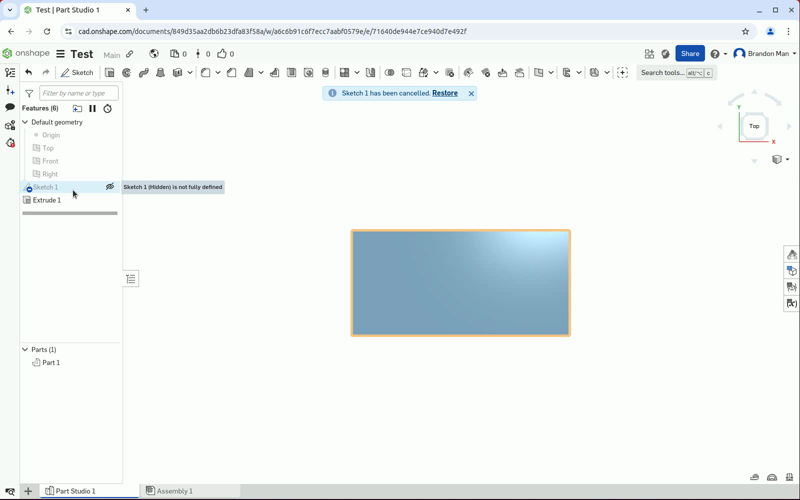
click(73, 189)
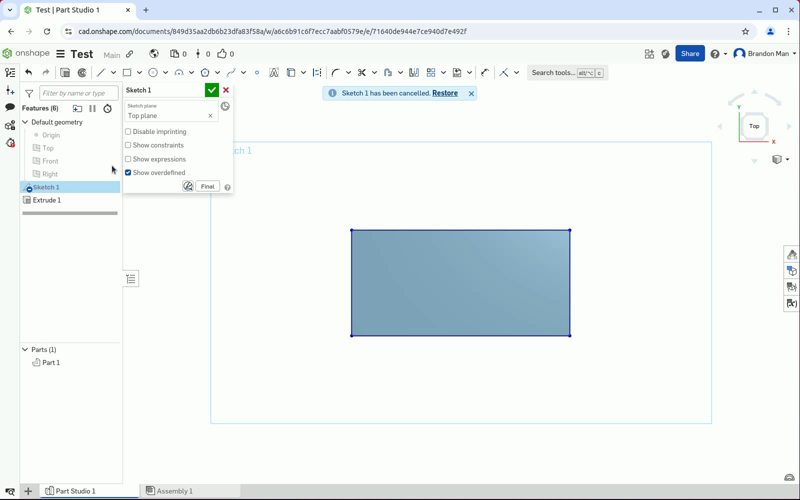
mouse_move(229, 92)
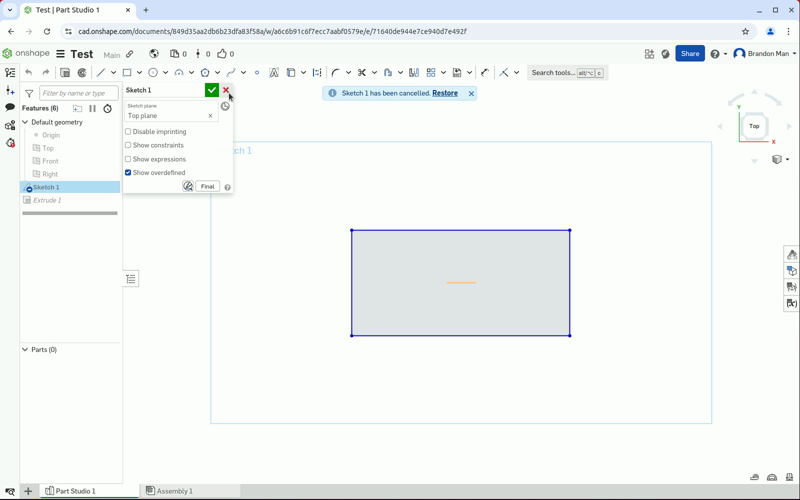
click(229, 92)
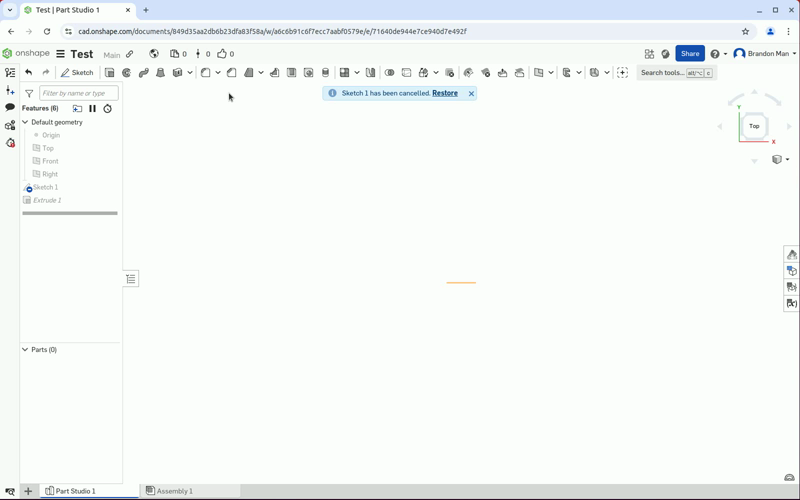
mouse_move(73, 352)
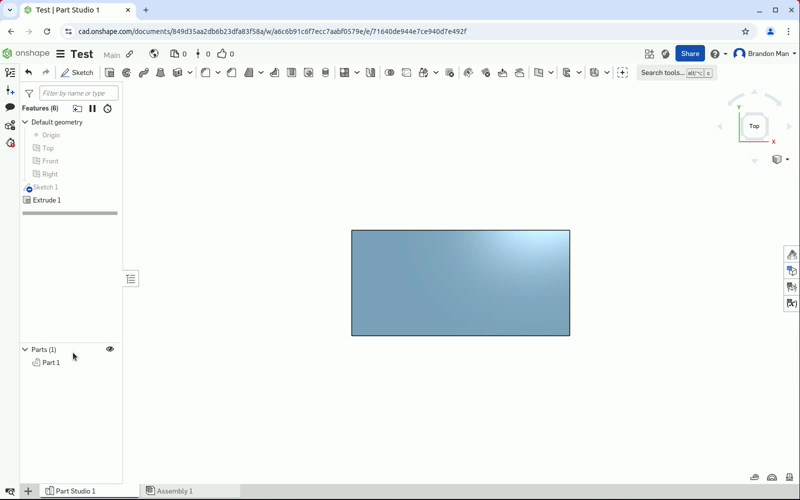
key(y)
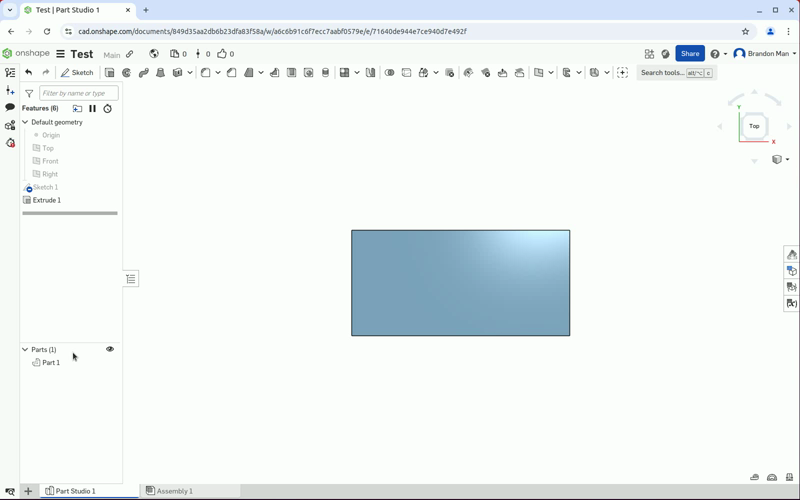
key(shift+p)
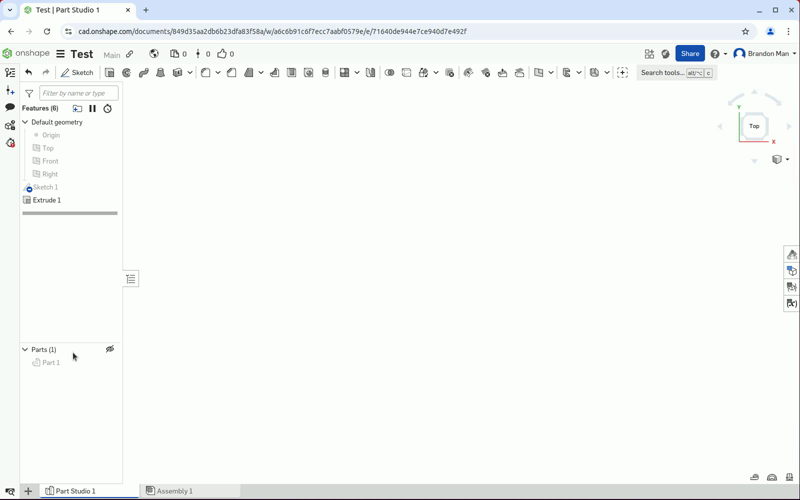
key(space)
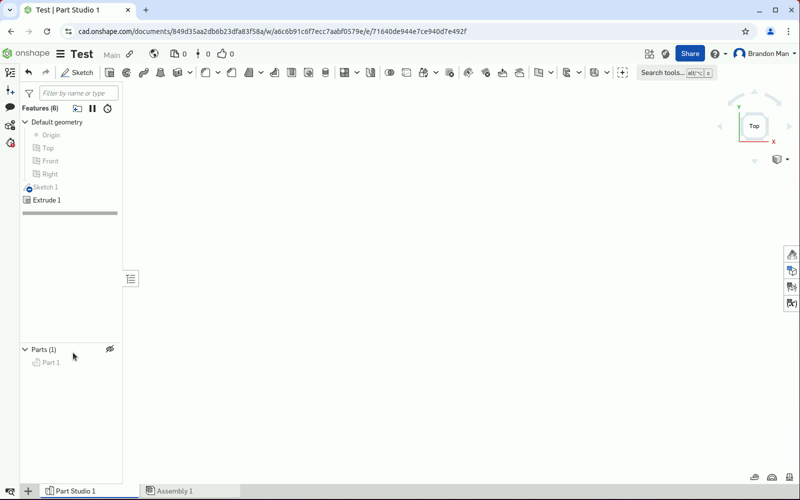
key_down(shift)
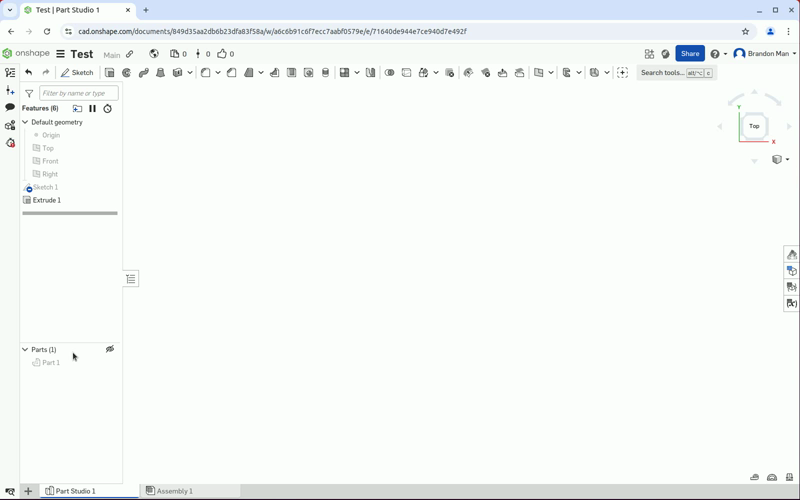
key(up)
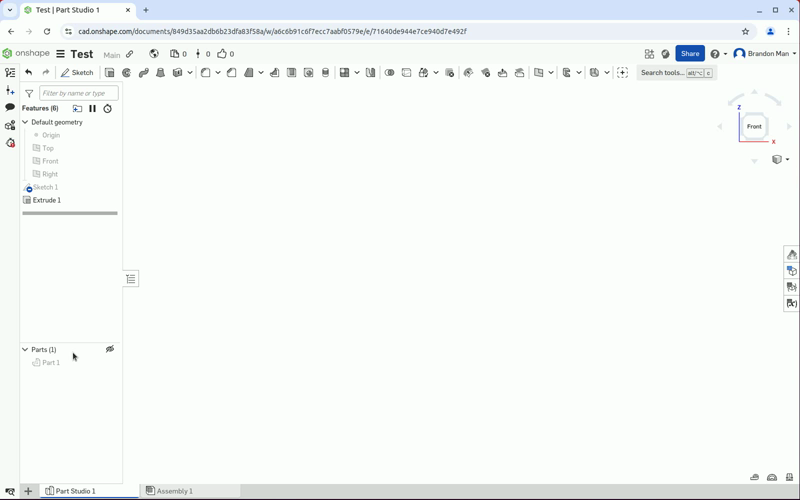
key_up(shift)
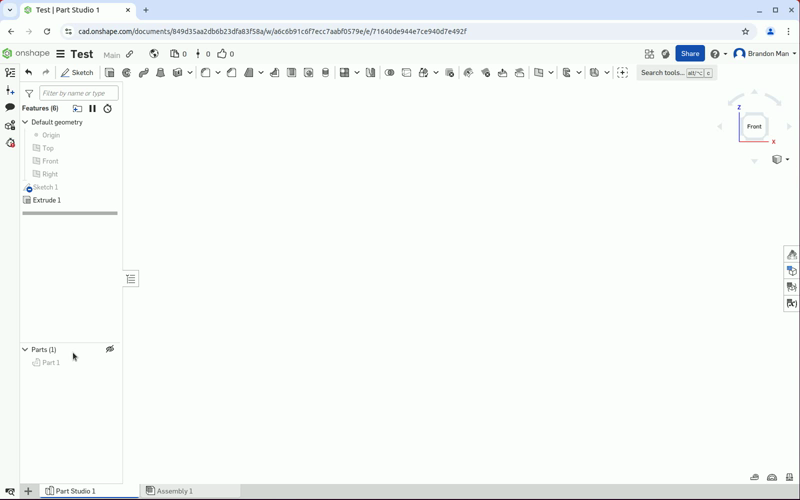
key(space)
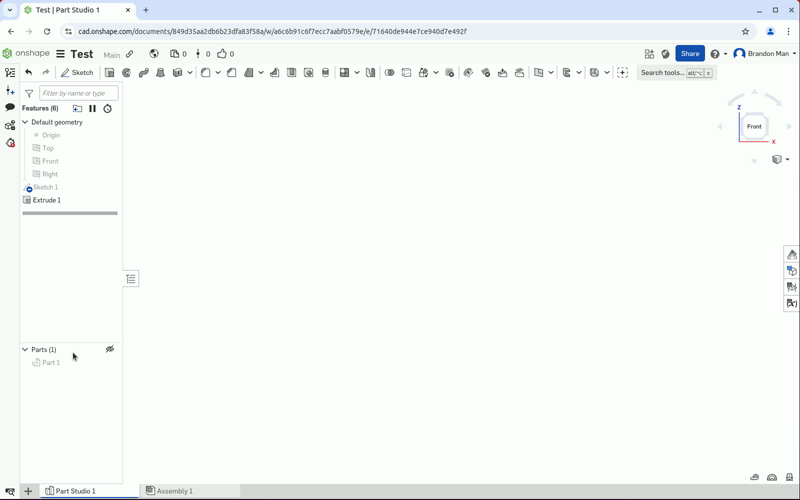
key_down(shift)
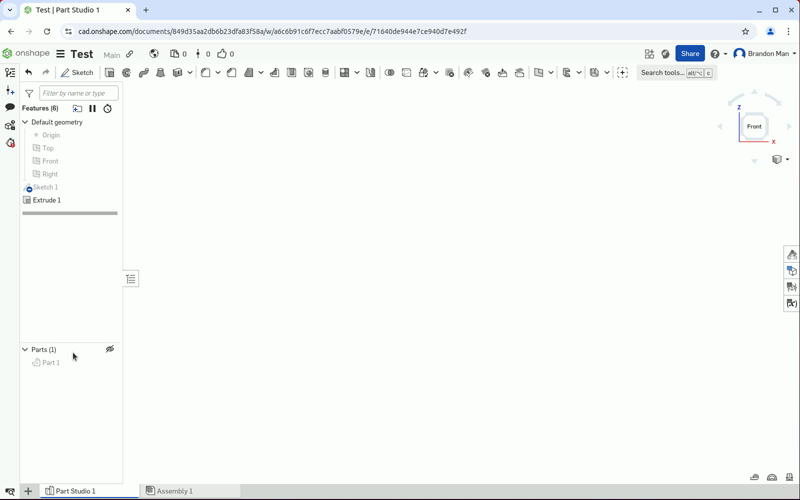
key(left)
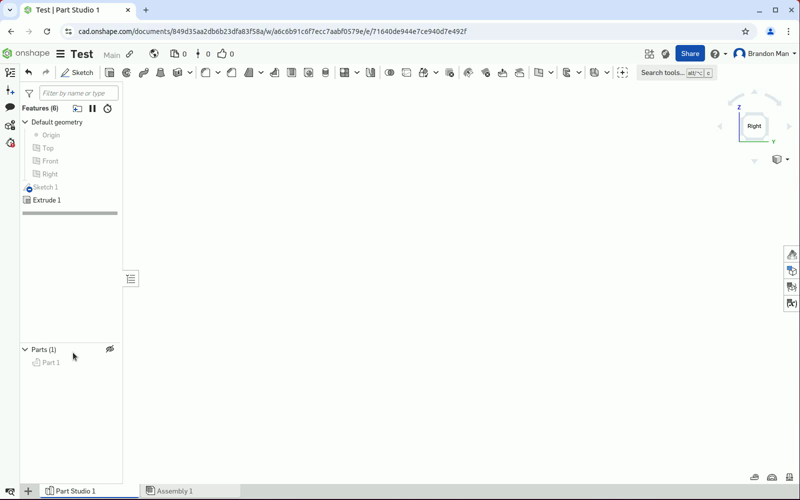
key_up(shift)
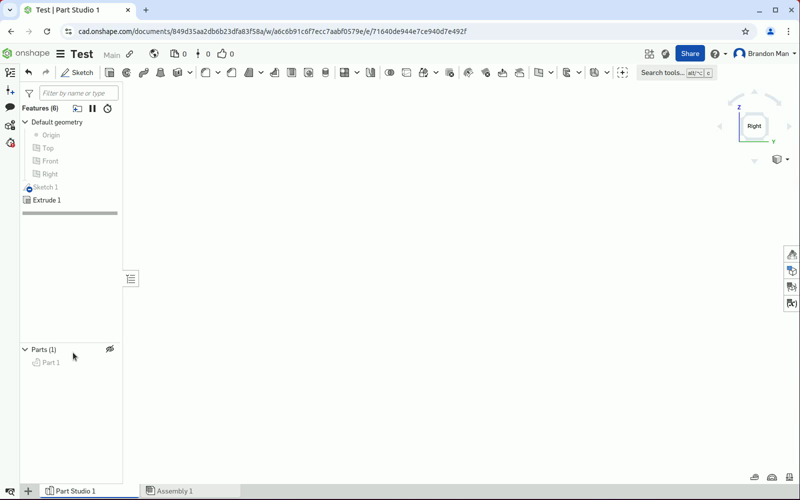
mouse_move(73, 352)
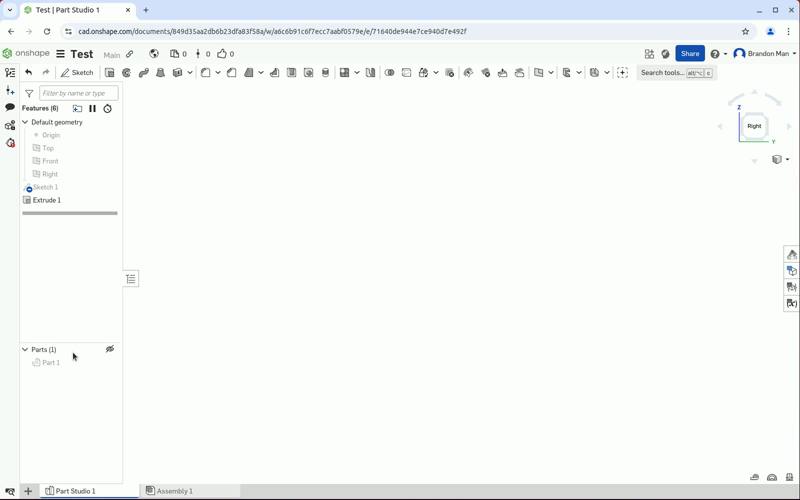
key(shift+y)
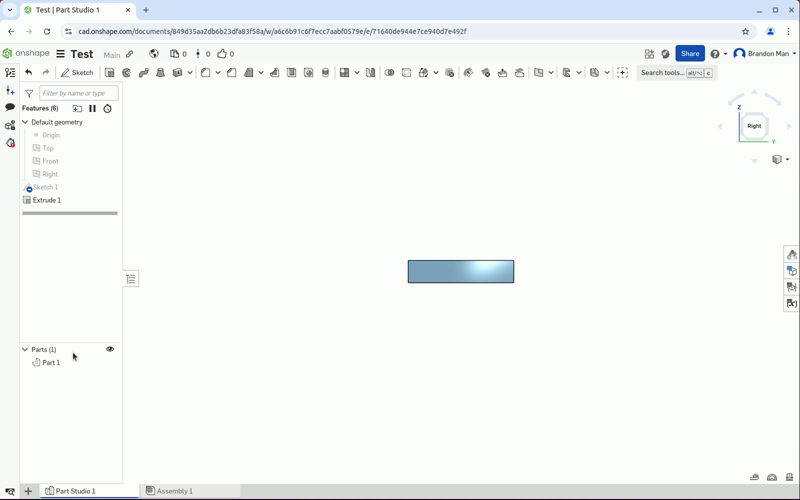
mouse_move(541, 75)
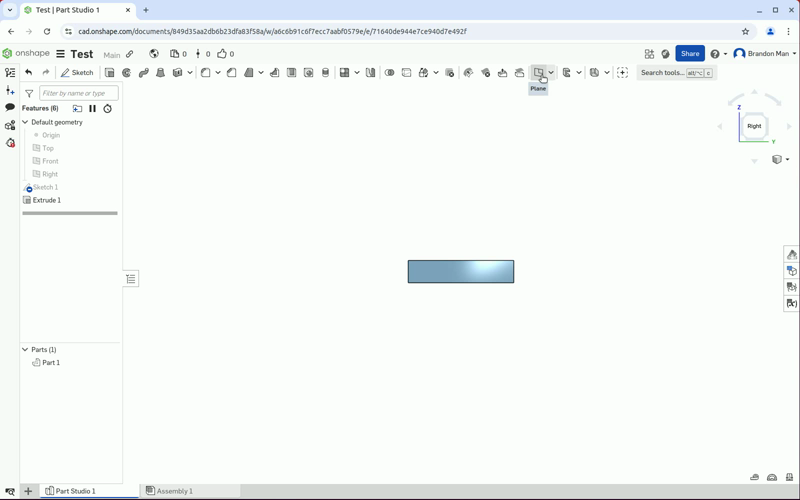
click(541, 75)
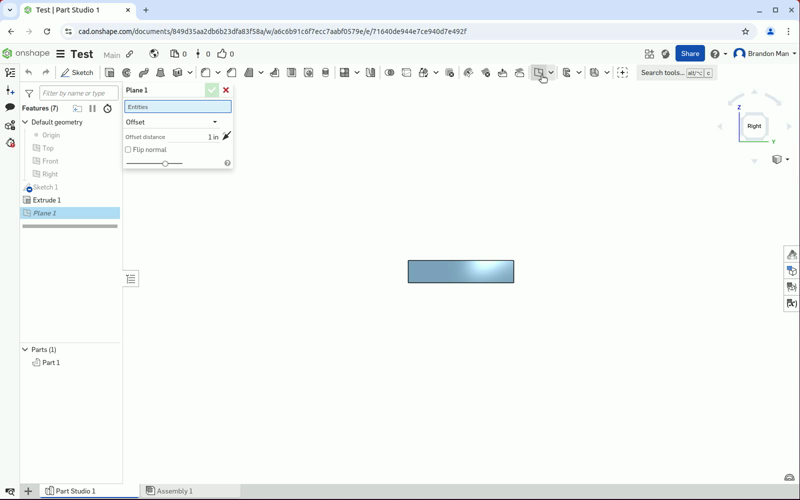
mouse_move(73, 176)
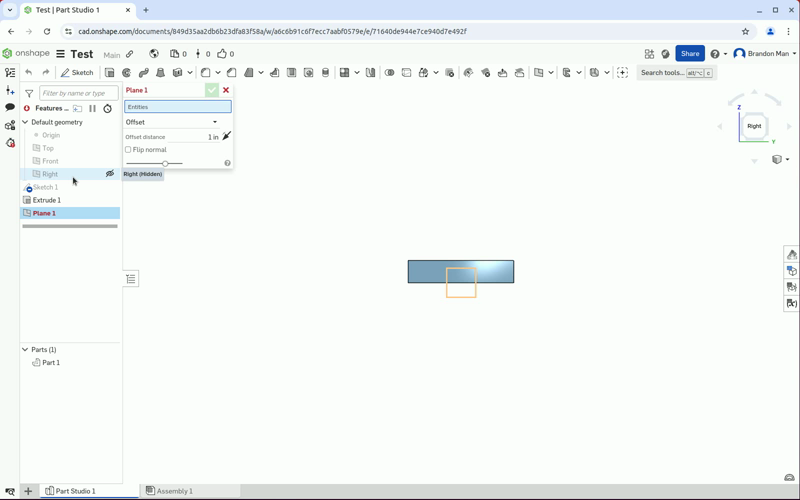
click(73, 176)
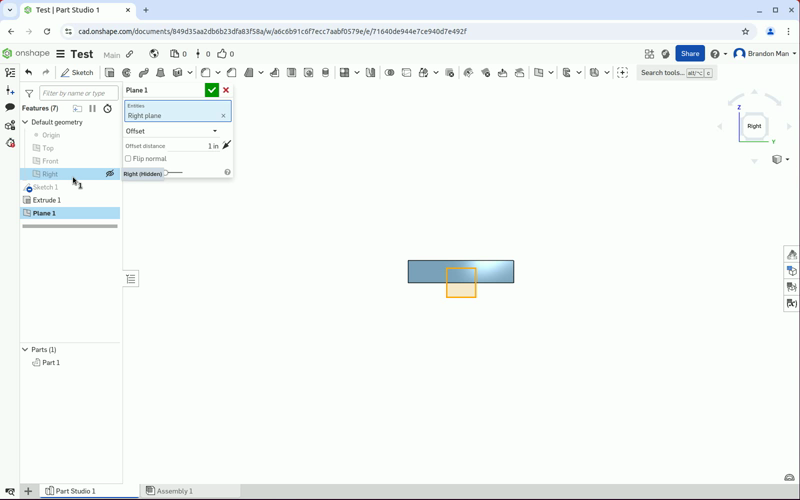
key(tab, 2)
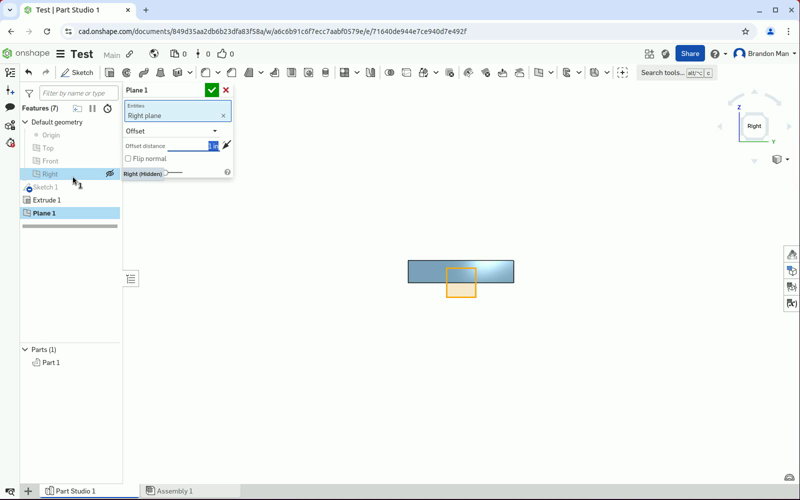
text(22.4)
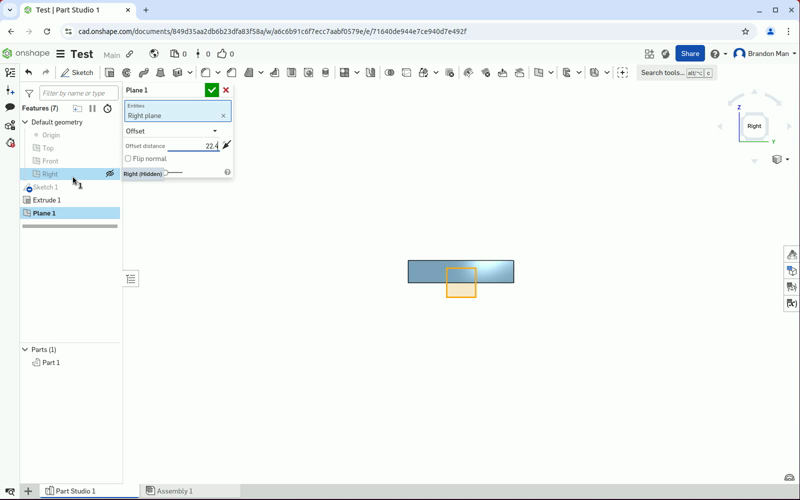
key(enter, 2)
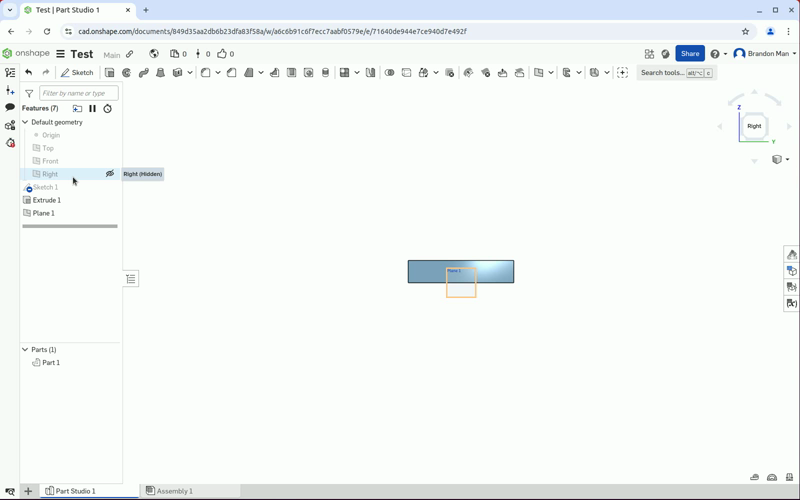
key(shift+s)
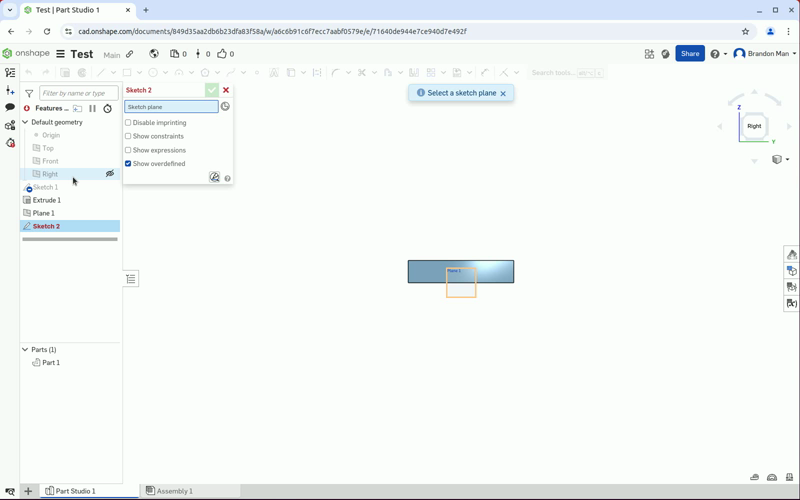
mouse_move(73, 215)
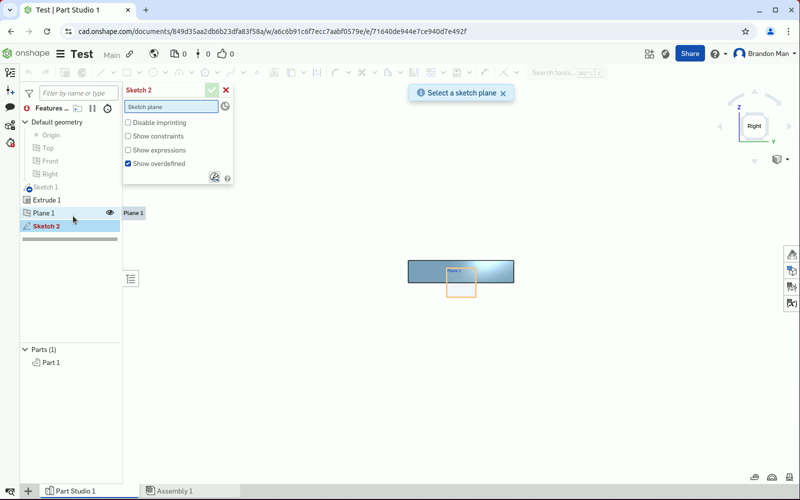
click(73, 215)
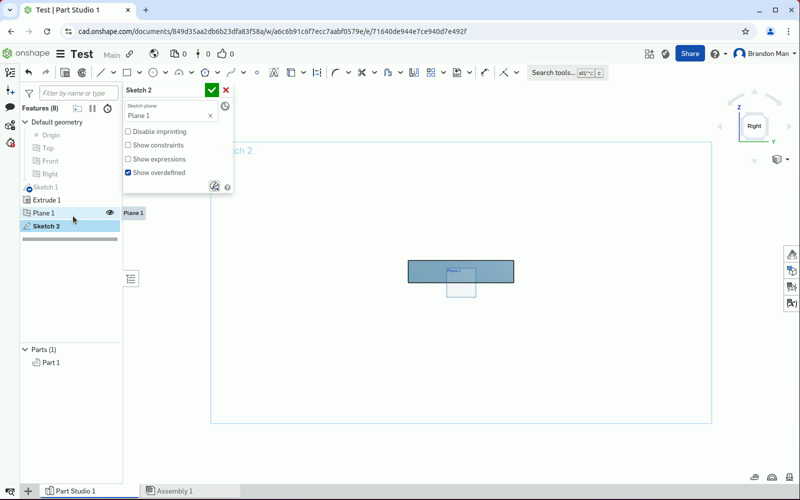
mouse_move(73, 352)
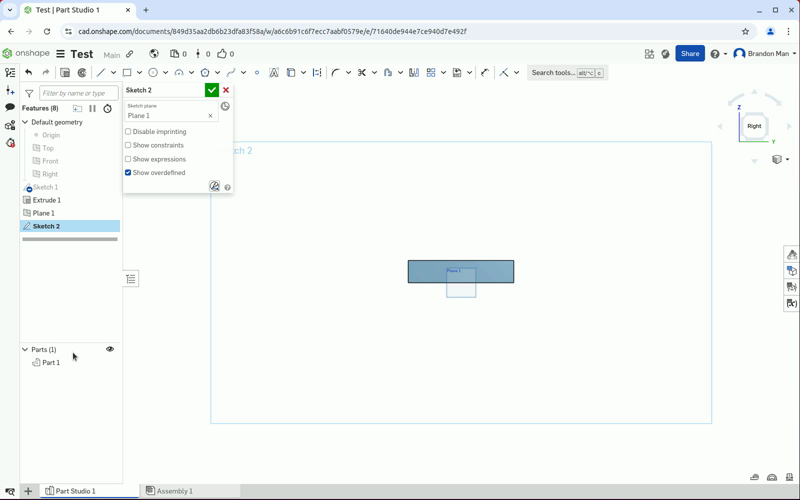
key(y)
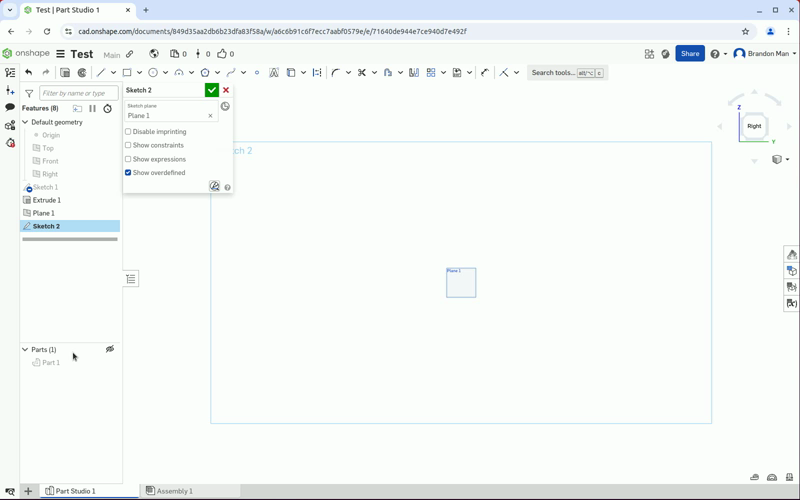
key(l)
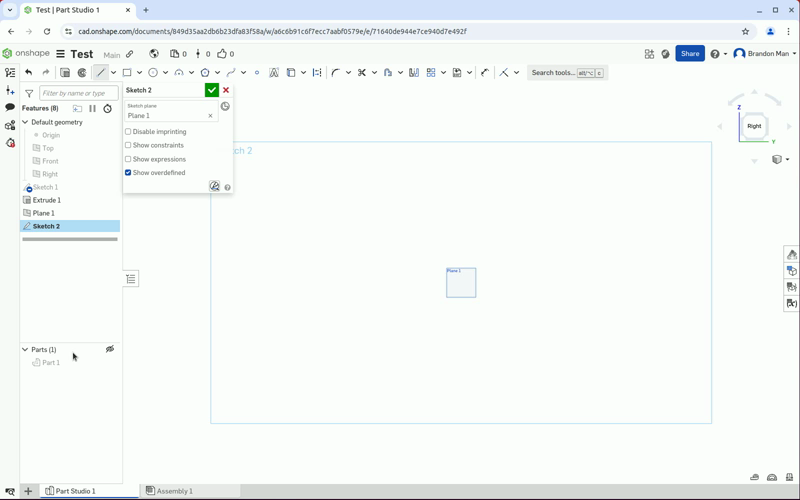
key_down(shift)
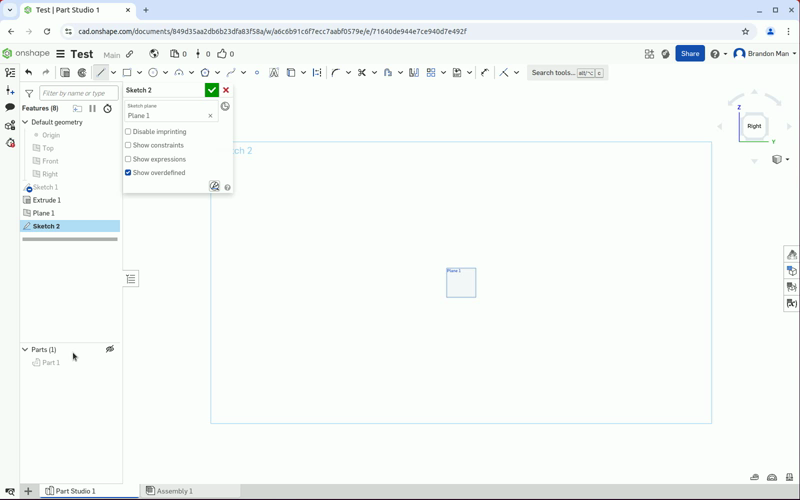
mouse_move(407, 282)
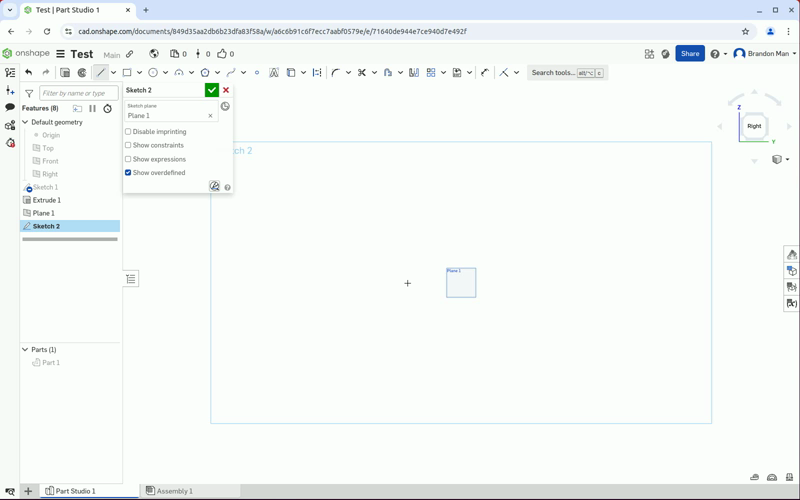
click(407, 282)
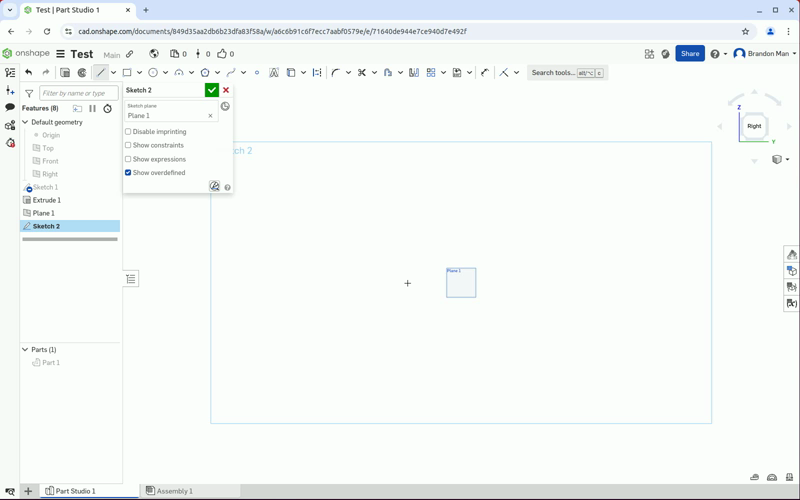
key_up(shift)
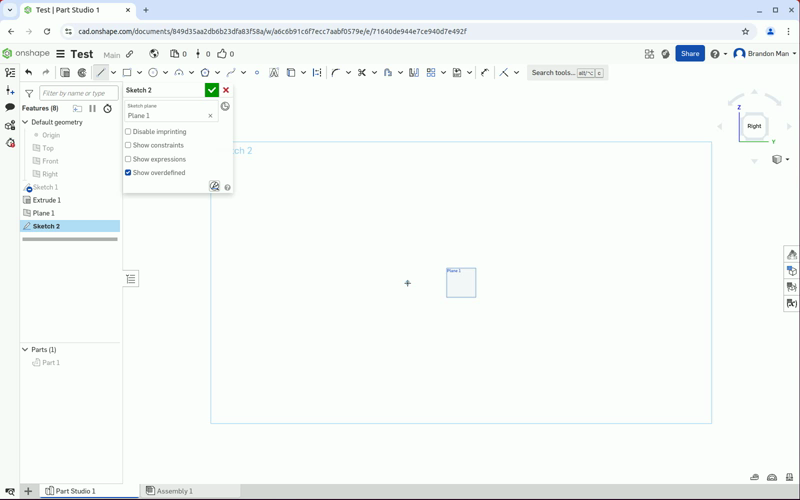
key_down(shift)
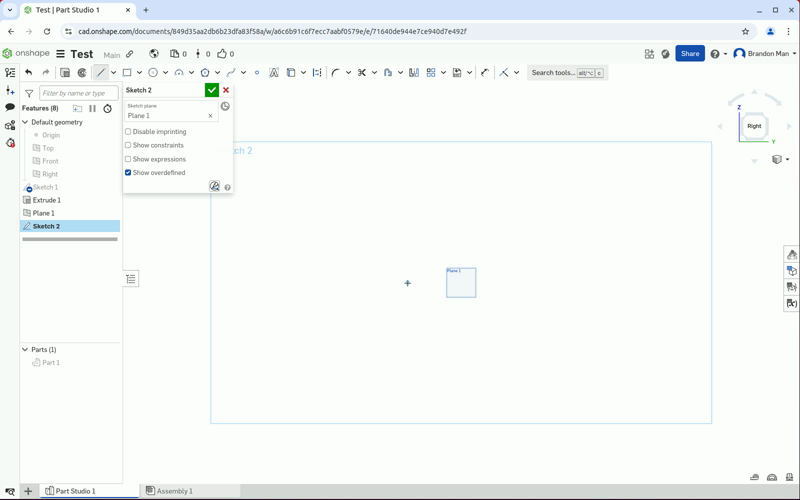
mouse_move(513, 282)
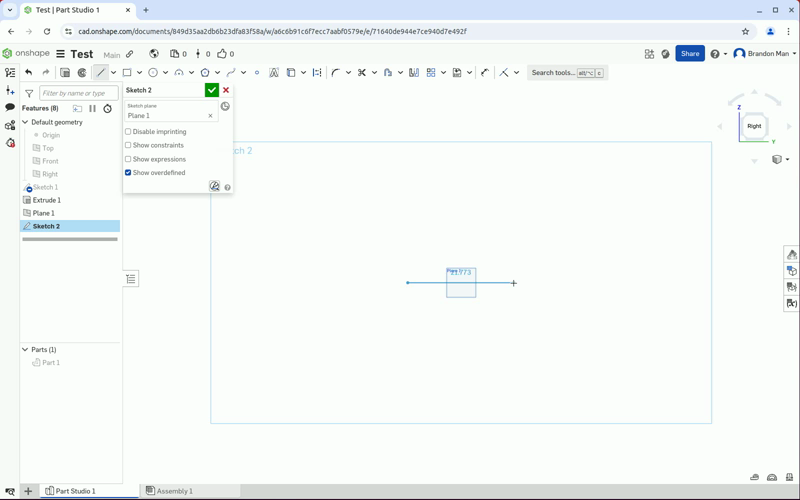
click(513, 282)
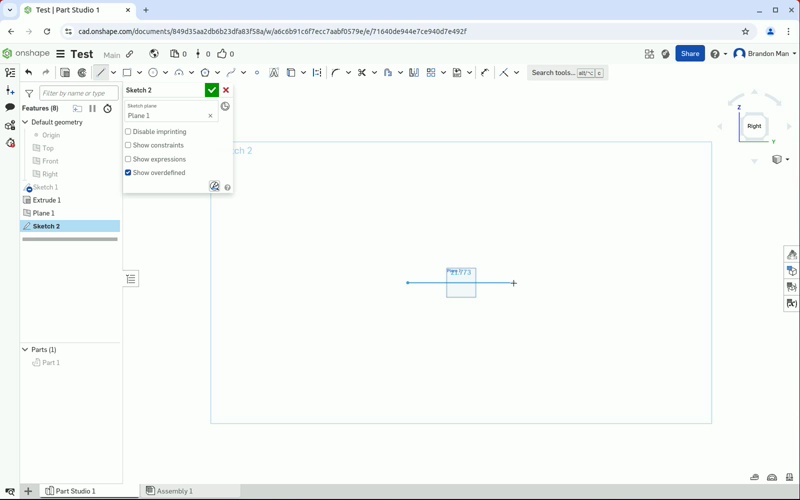
key_up(shift)
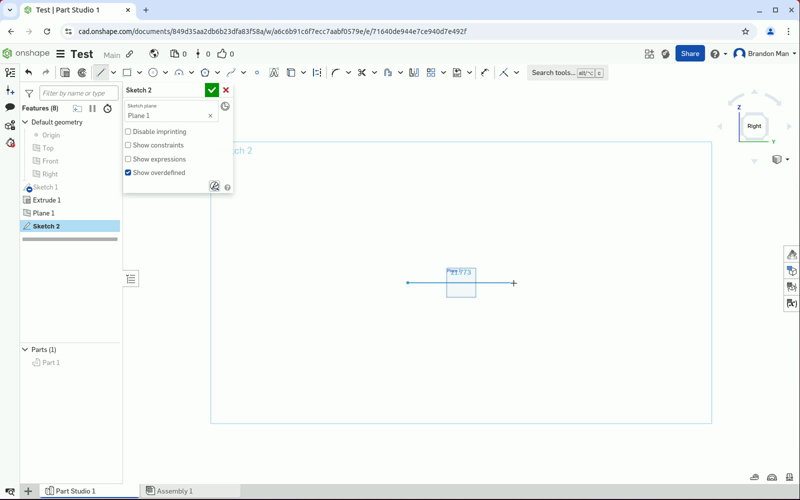
key_down(shift)
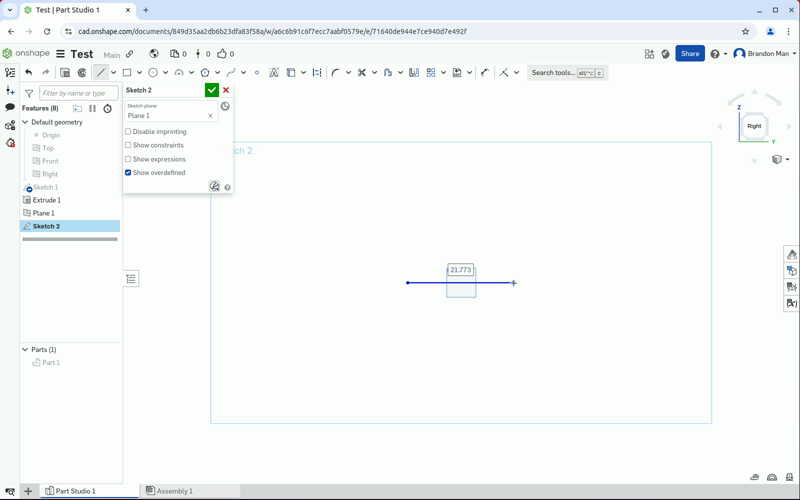
mouse_move(543, 282)
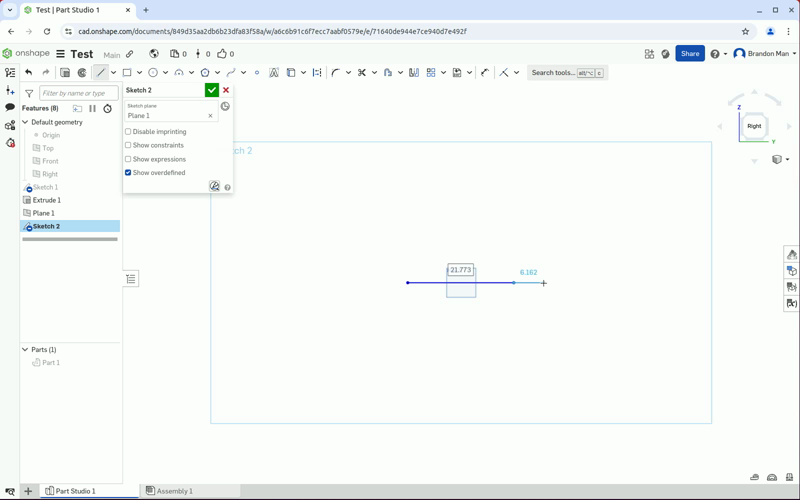
mouse_move(513, 260)
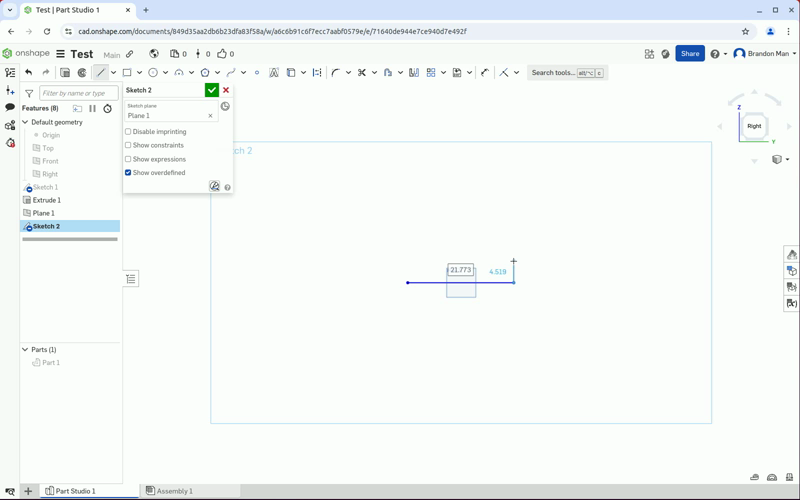
click(513, 260)
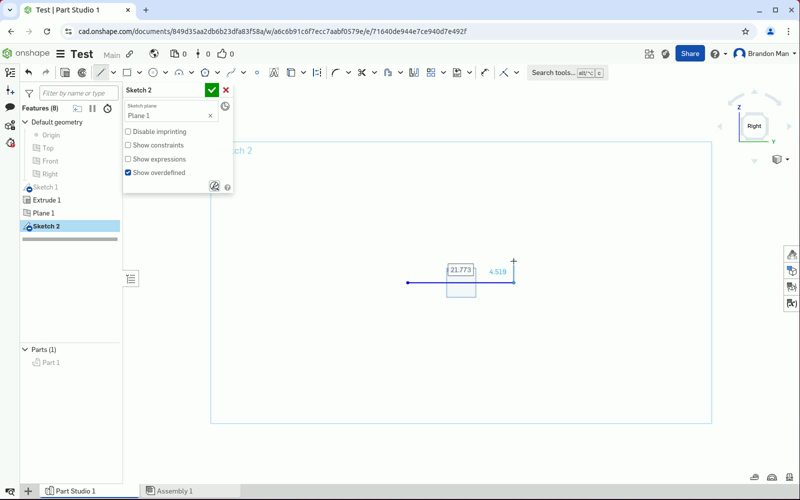
key_up(shift)
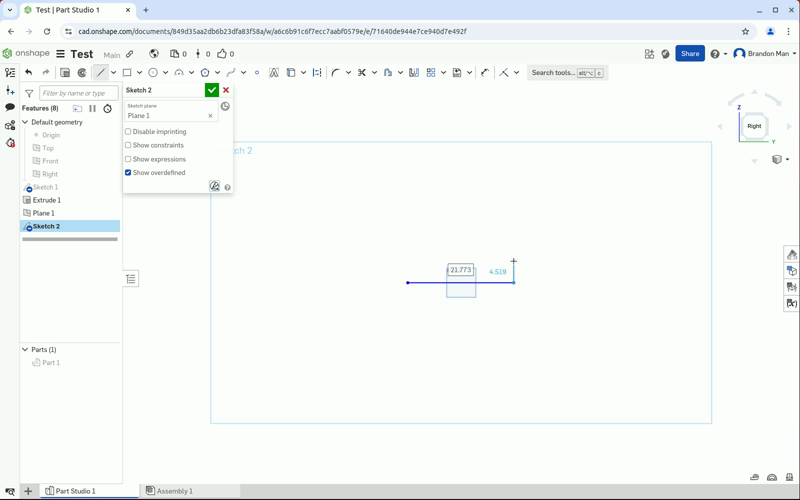
key_down(shift)
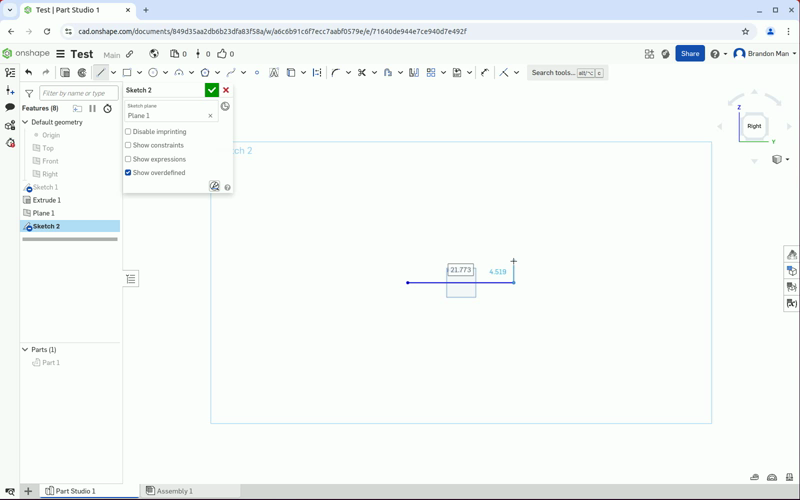
mouse_move(407, 260)
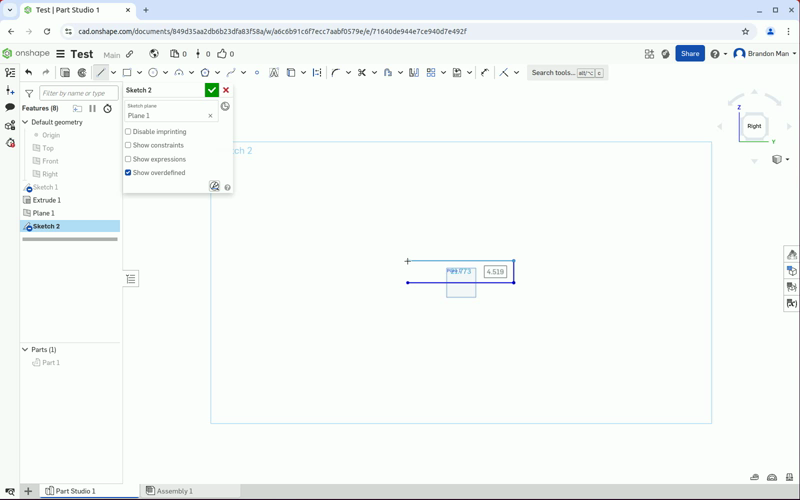
click(407, 260)
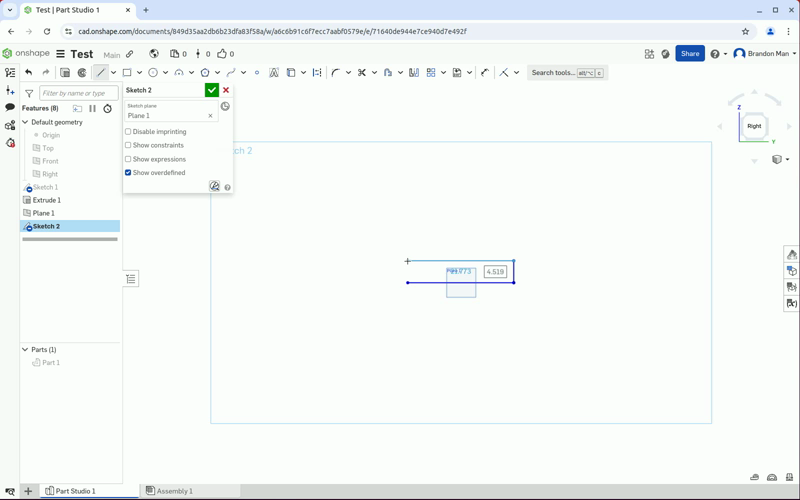
key_up(shift)
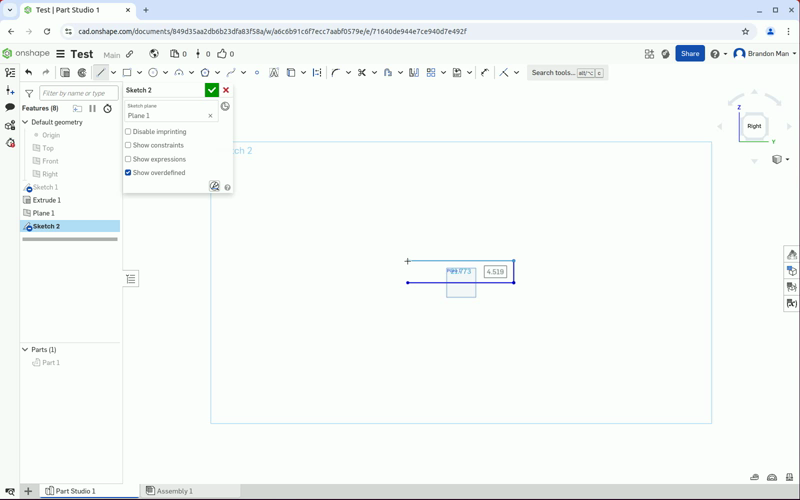
mouse_move(437, 260)
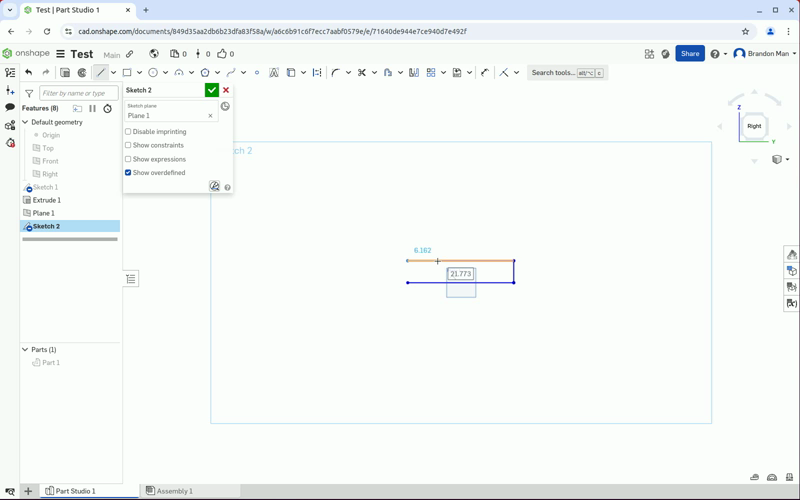
key_down(shift)
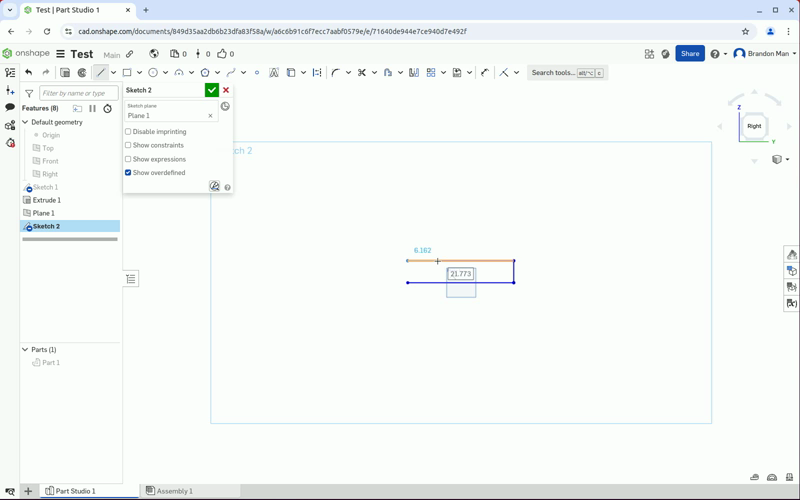
mouse_move(407, 282)
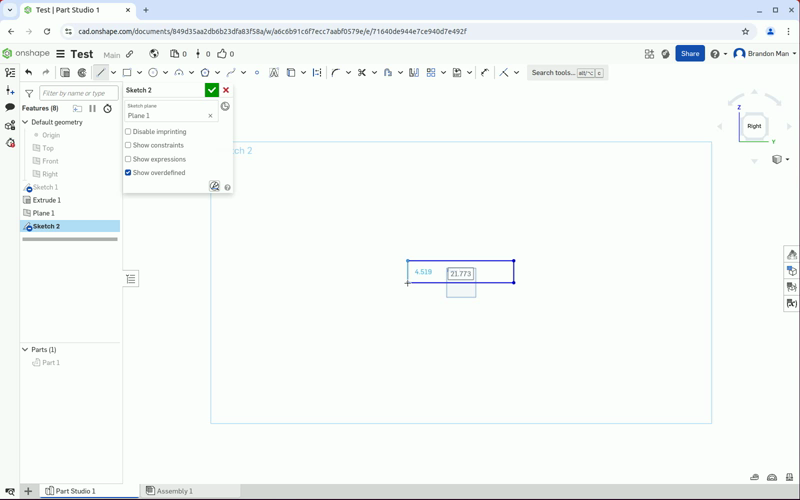
key_up(shift)
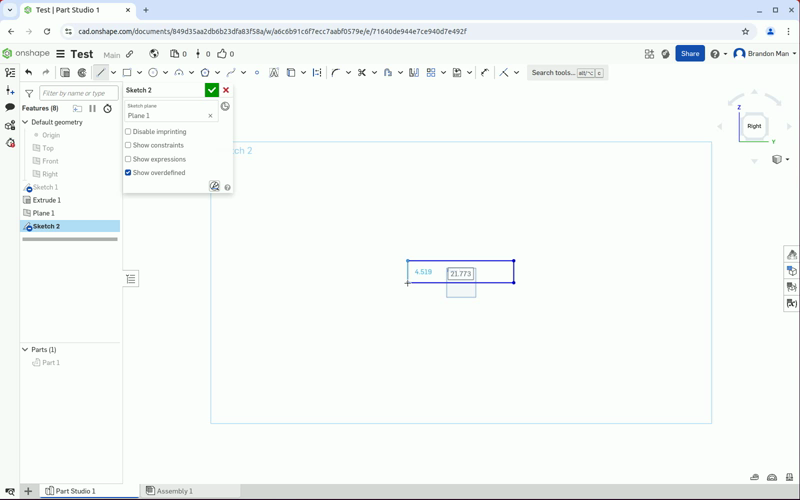
click(407, 282)
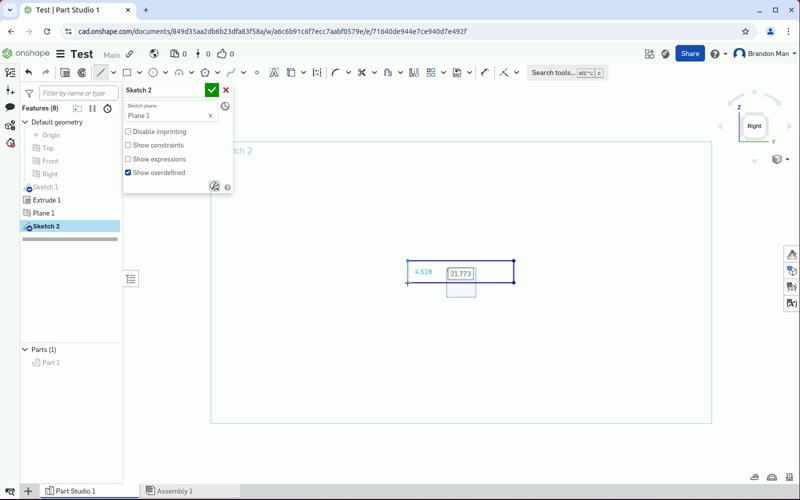
key(esc)
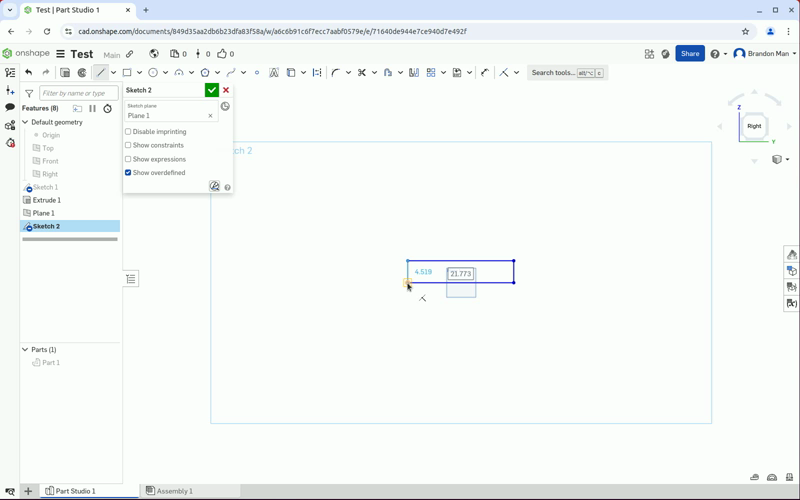
mouse_move(497, 273)
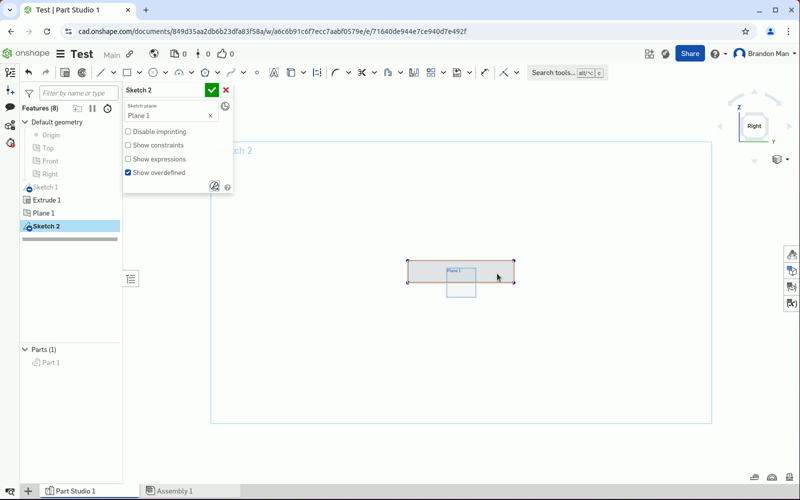
click(497, 273)
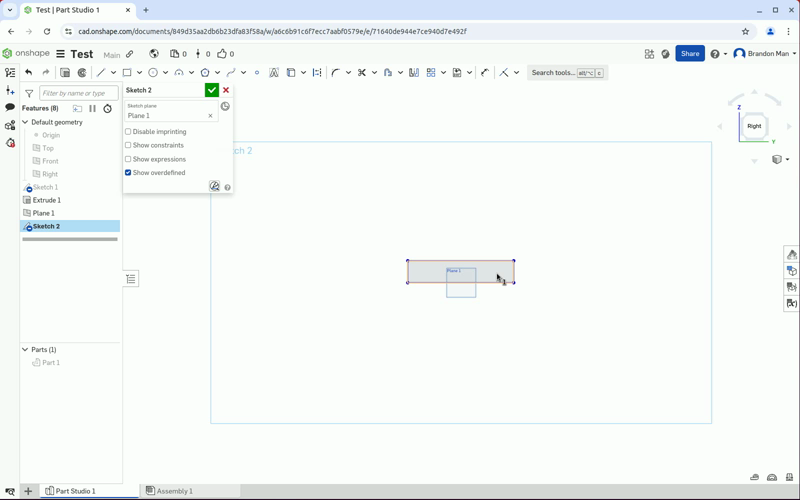
mouse_move(73, 352)
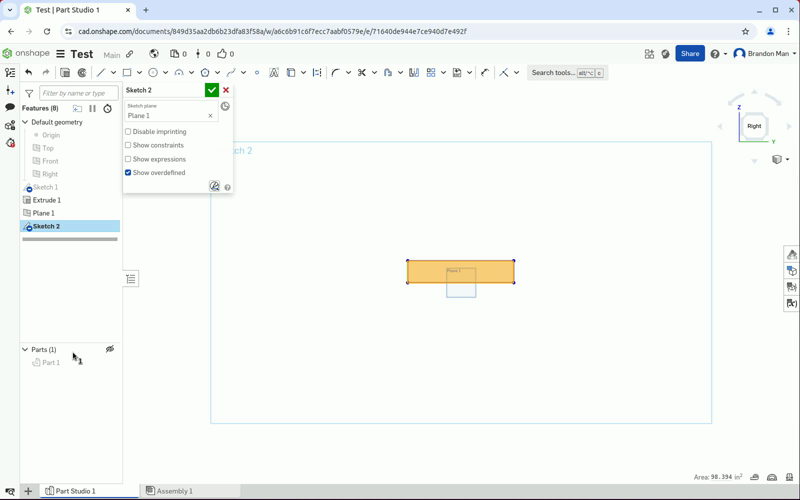
key(shift+y)
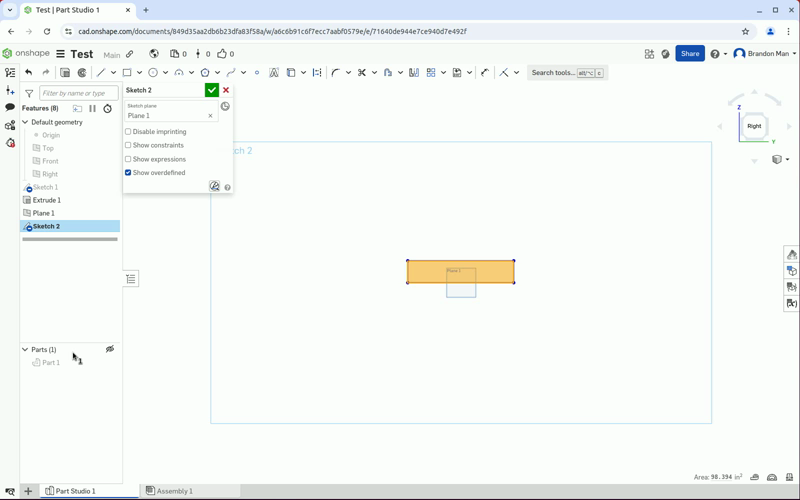
key(shift+e)
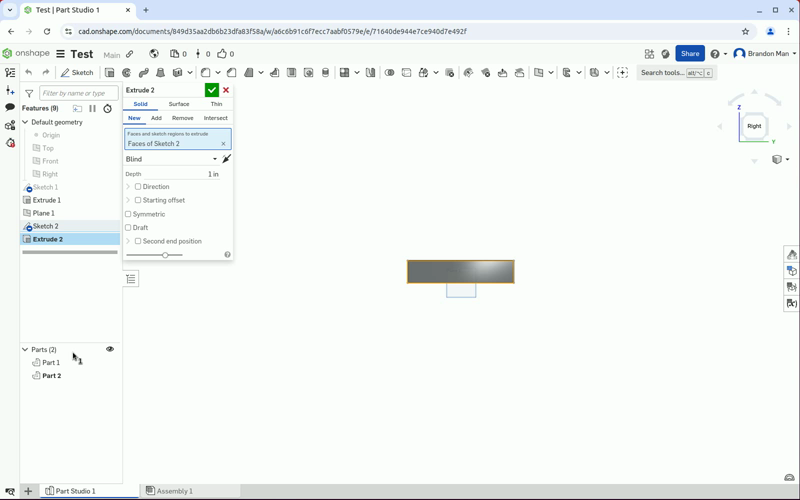
mouse_move(143, 106)
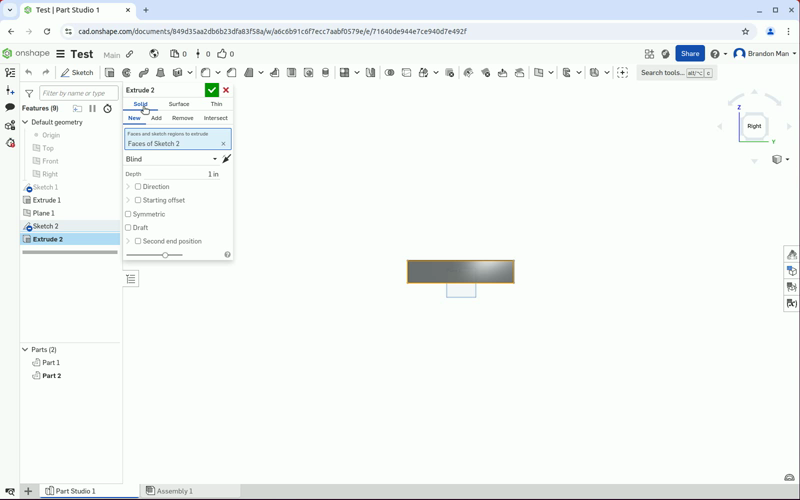
click(143, 106)
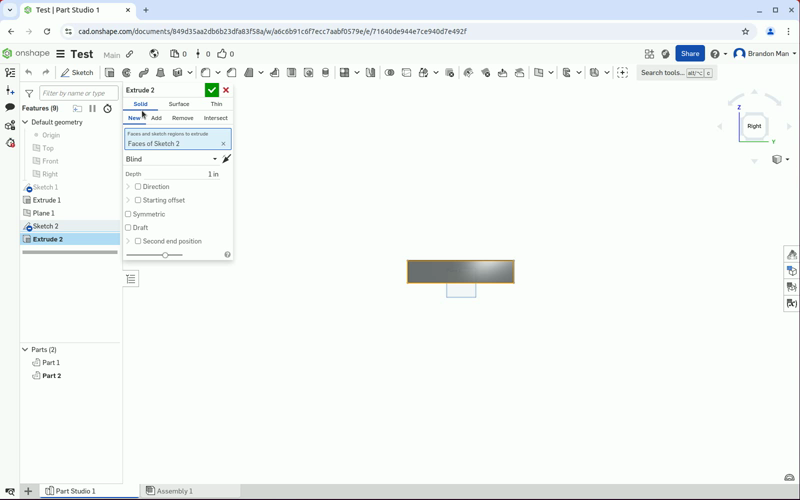
mouse_move(137, 120)
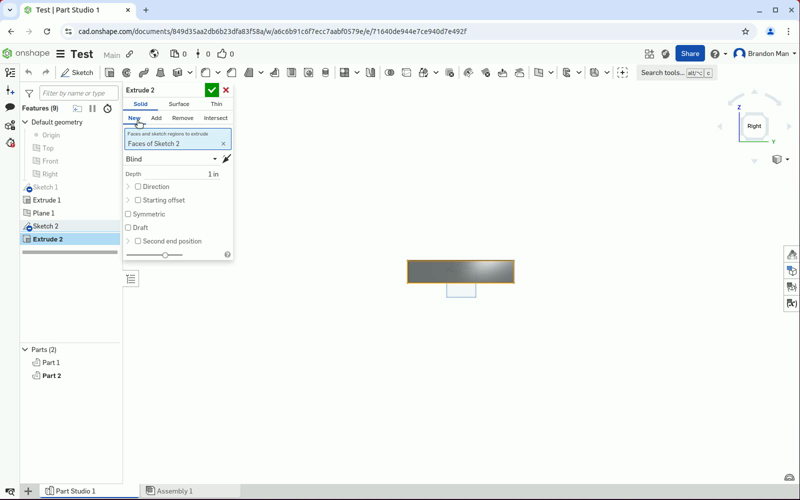
click(137, 120)
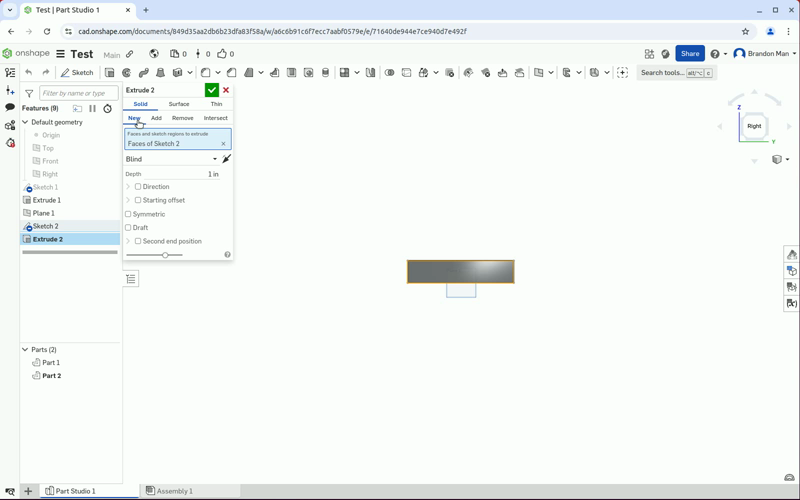
key(tab, 4)
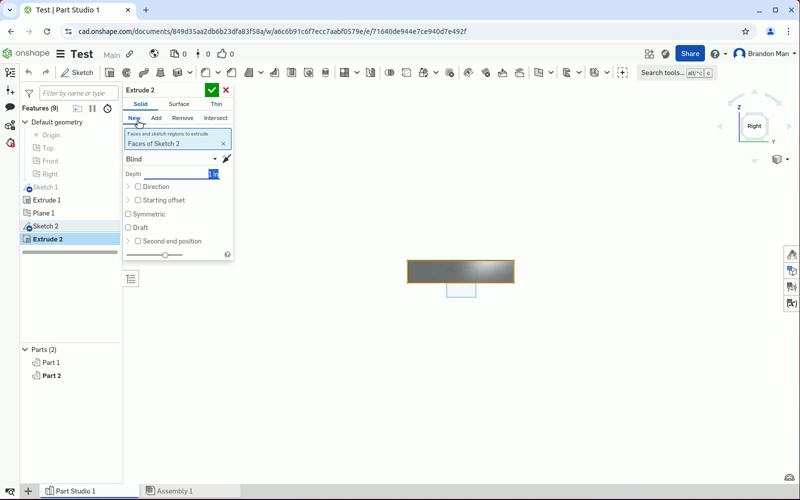
text(0.722)
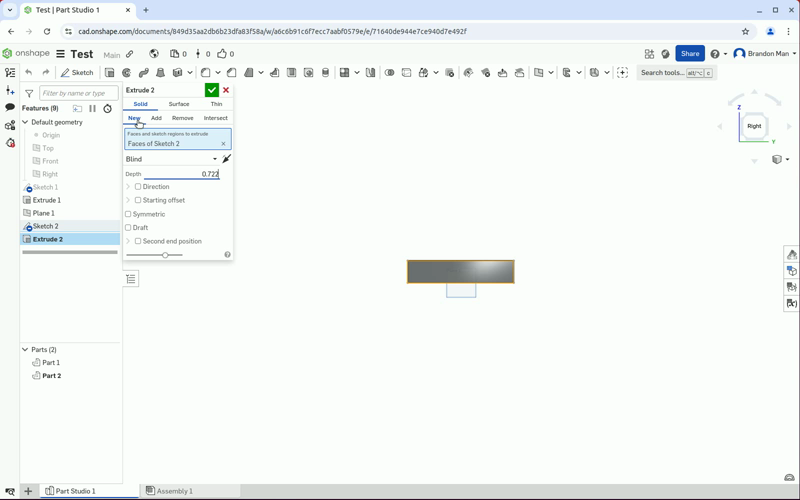
key(enter)
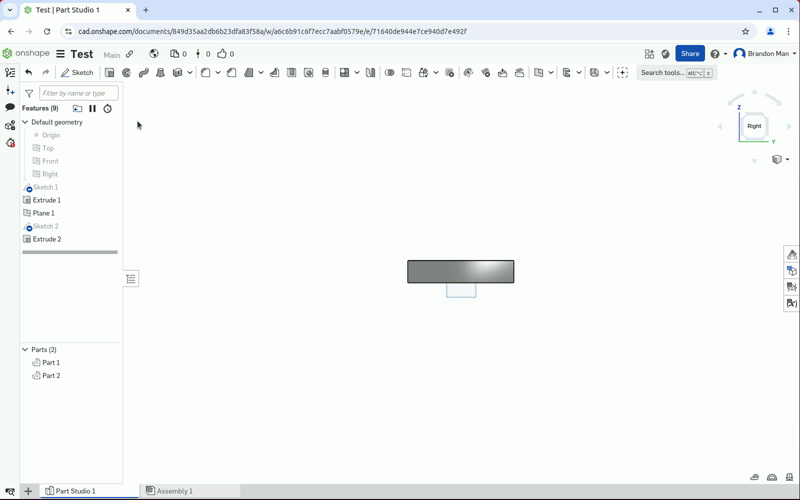
key(shift+h)
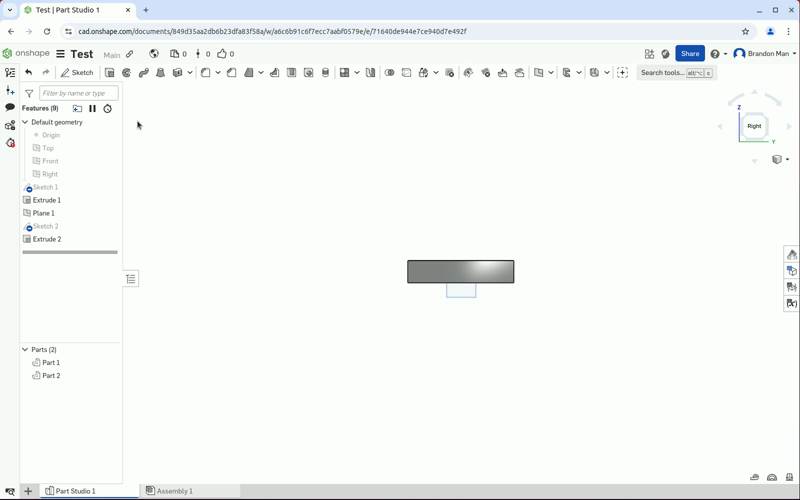
key(shift+h)
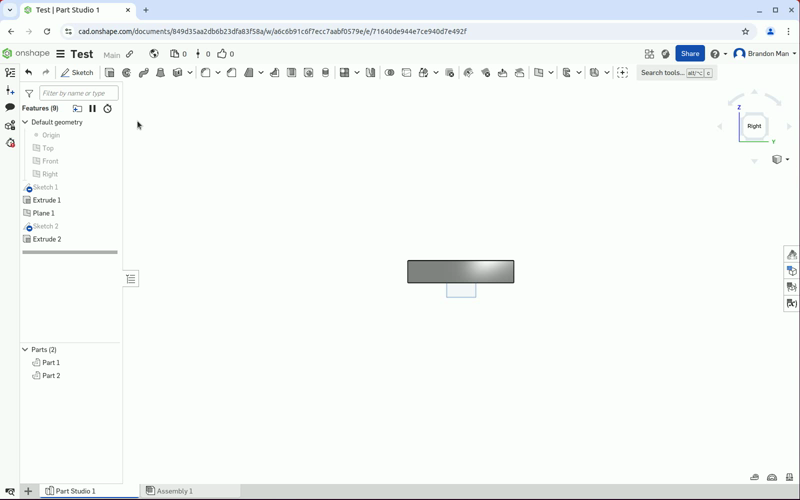
mouse_move(73, 189)
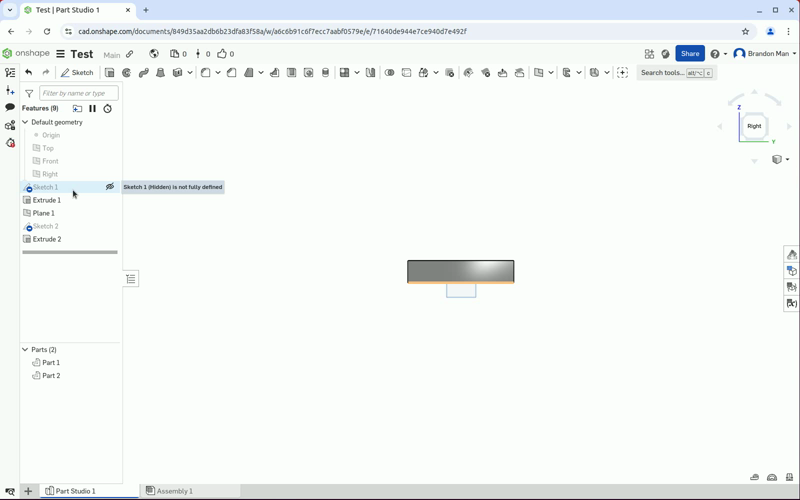
click(73, 189)
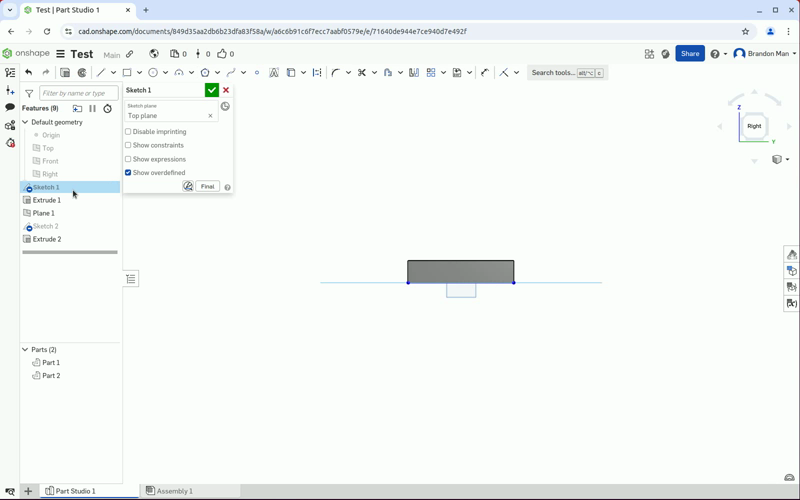
mouse_move(229, 92)
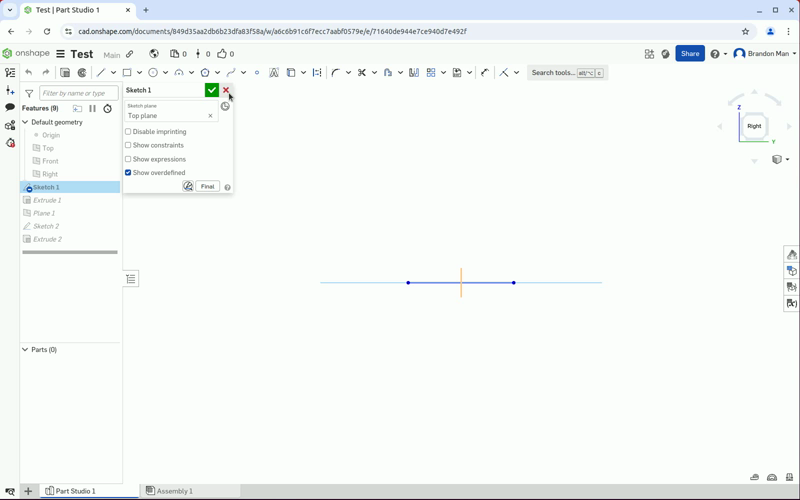
click(229, 92)
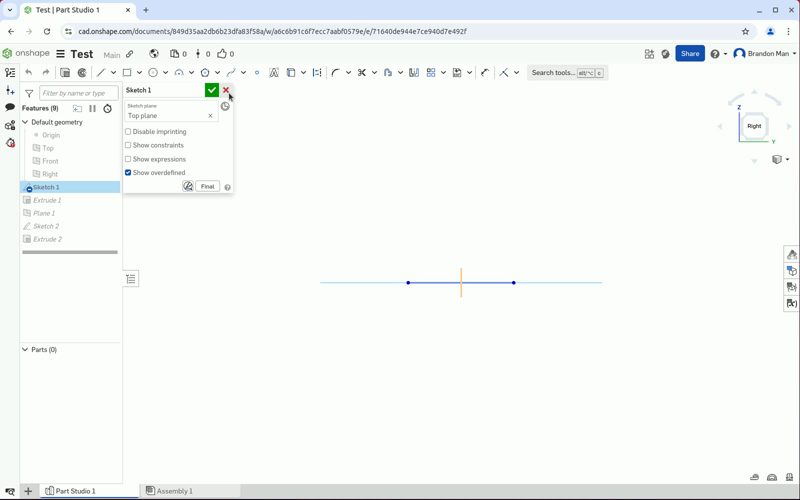
key(shift+s)
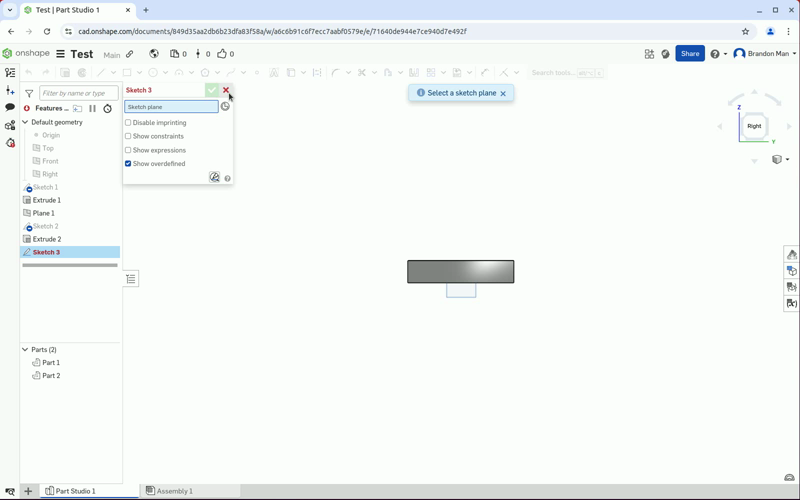
mouse_move(73, 215)
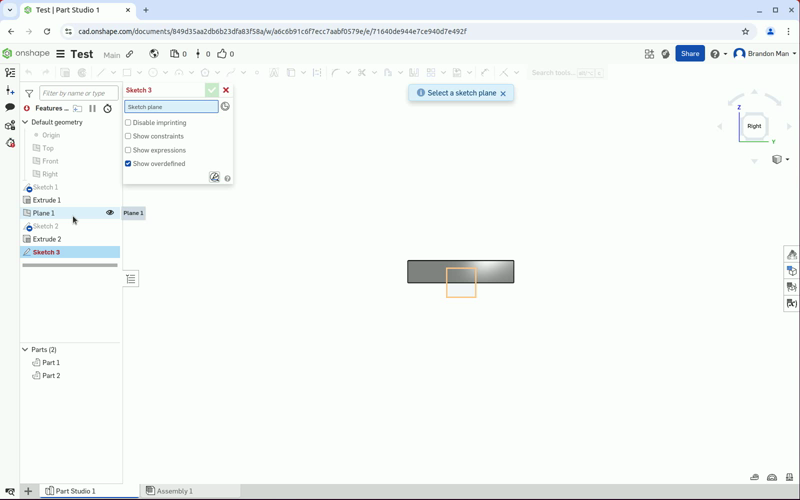
click(73, 215)
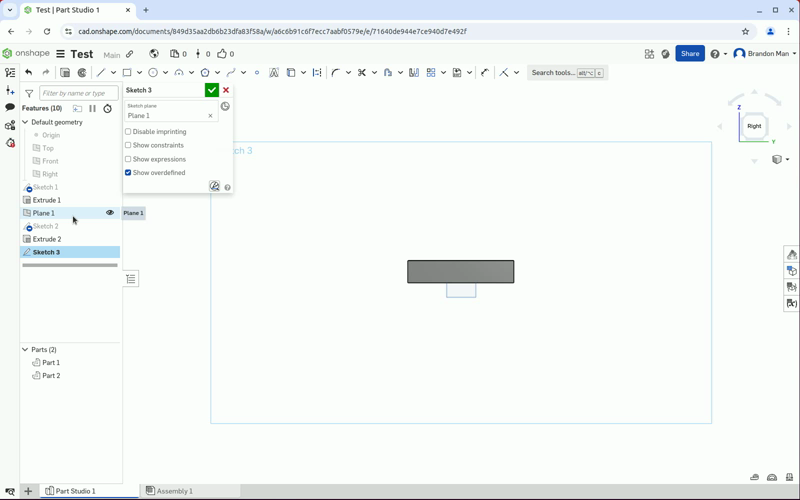
mouse_move(73, 352)
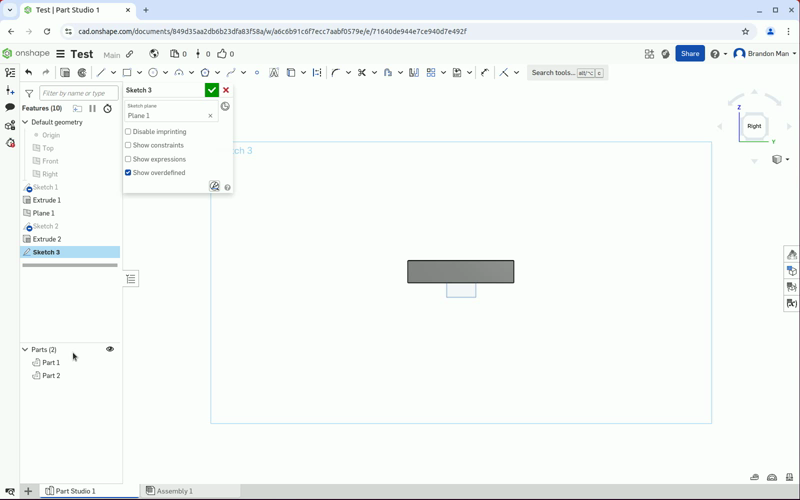
key(y)
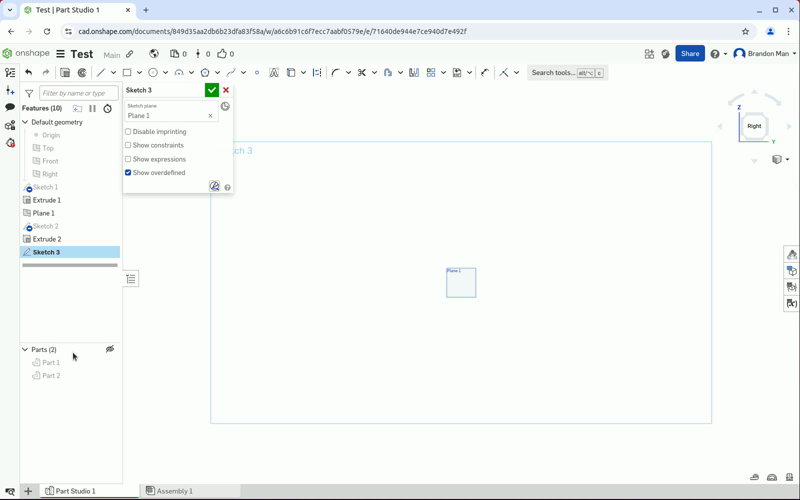
key(l)
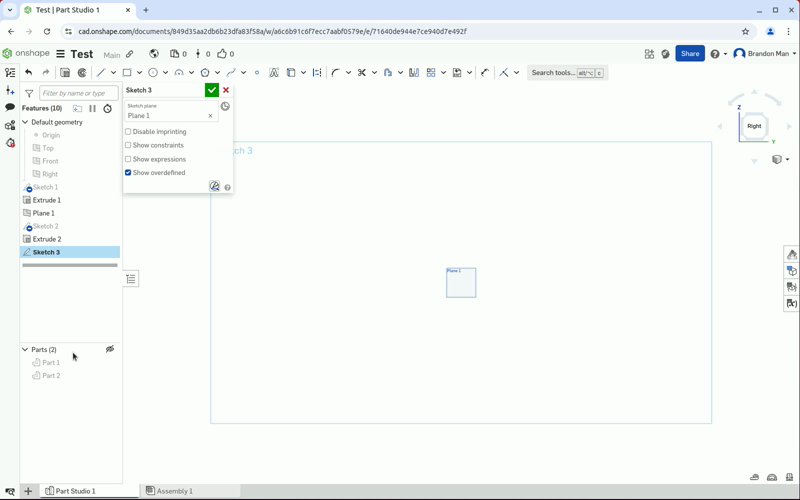
key_down(shift)
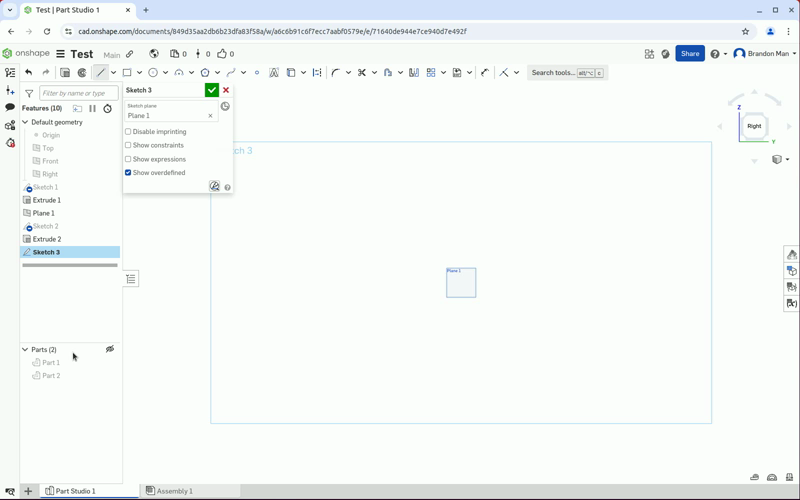
mouse_move(407, 260)
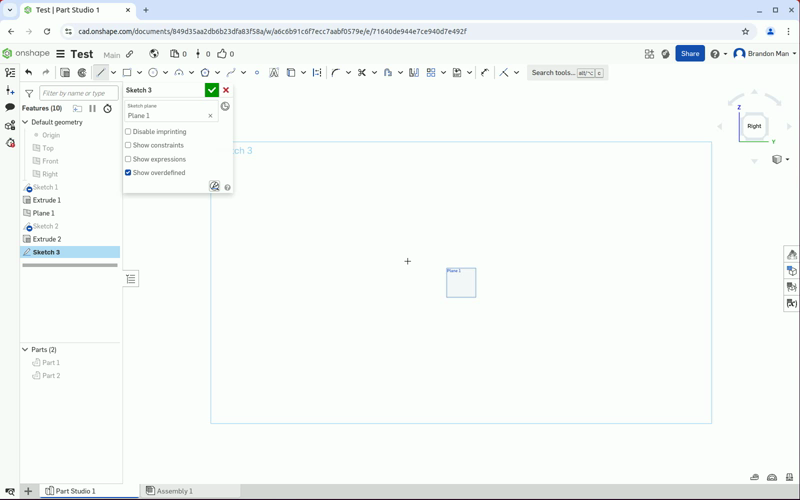
click(407, 260)
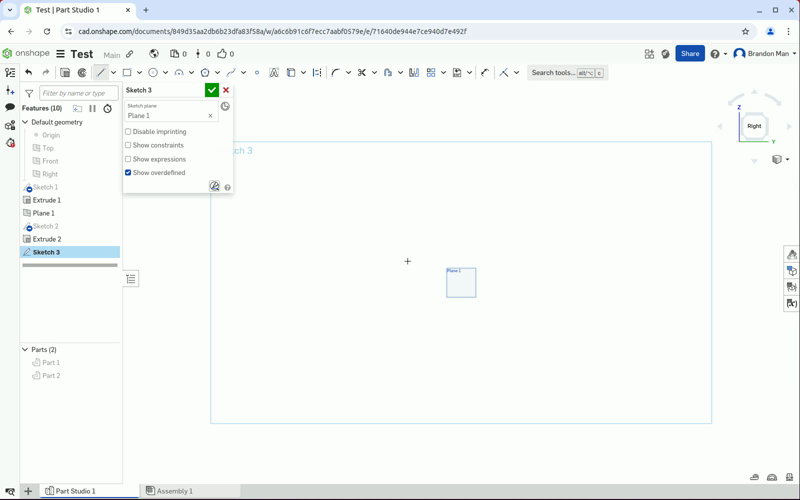
key_up(shift)
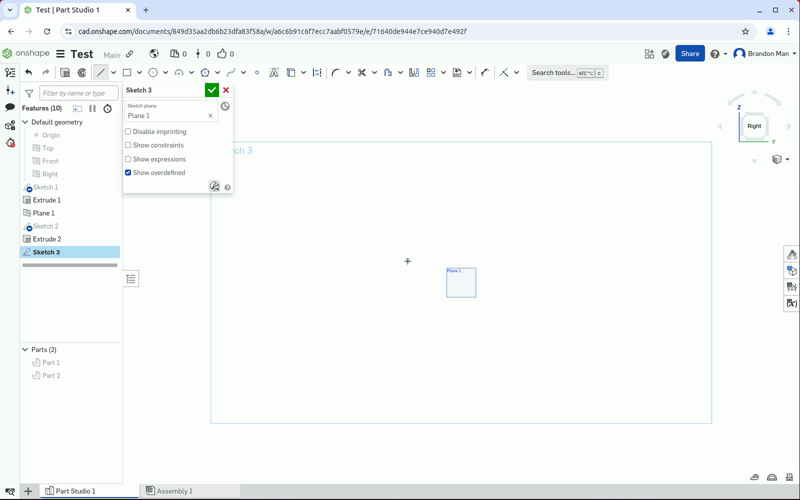
key_down(shift)
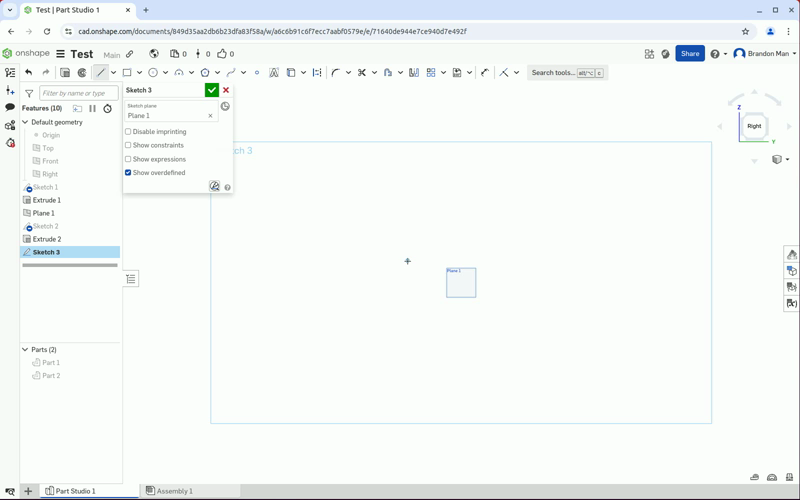
mouse_move(513, 260)
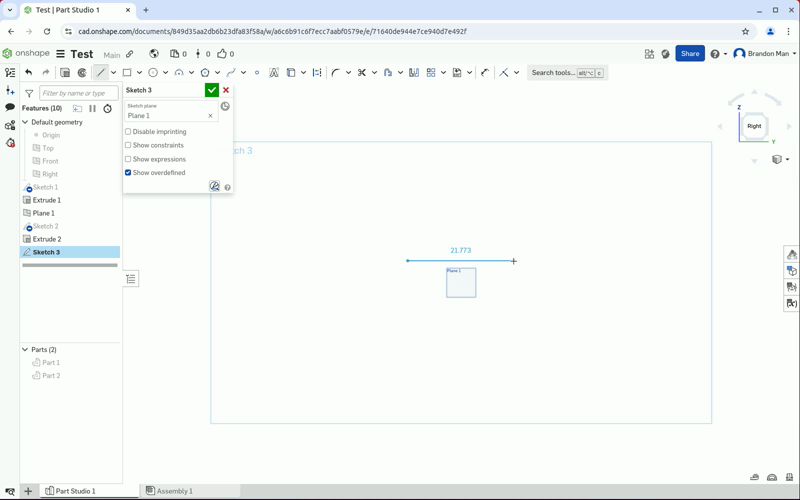
click(513, 260)
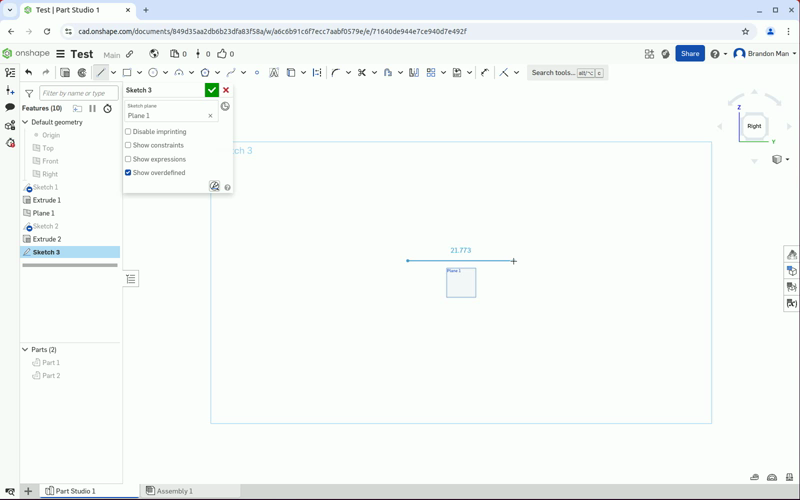
key_up(shift)
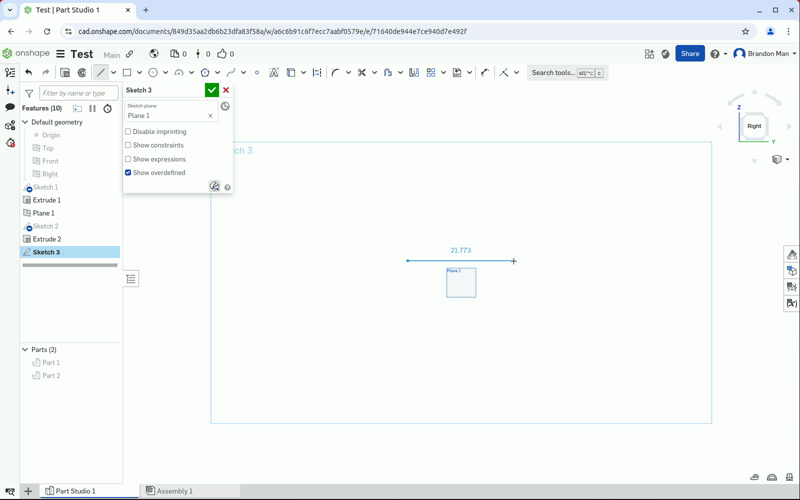
key_down(shift)
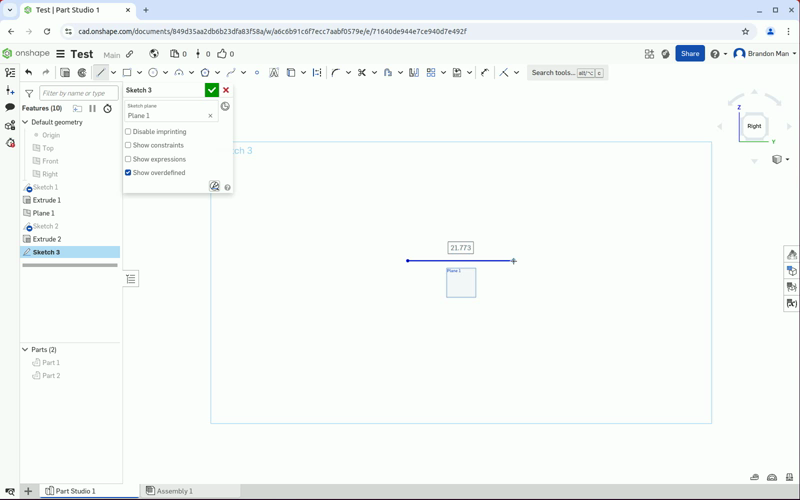
mouse_move(543, 260)
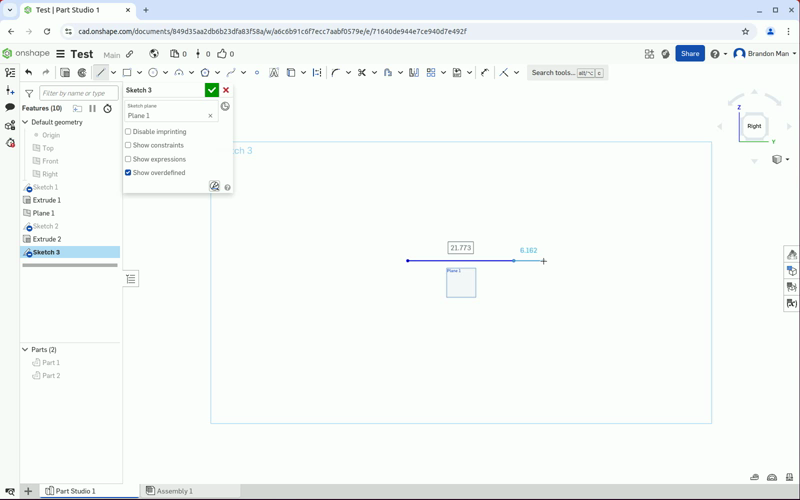
mouse_move(513, 257)
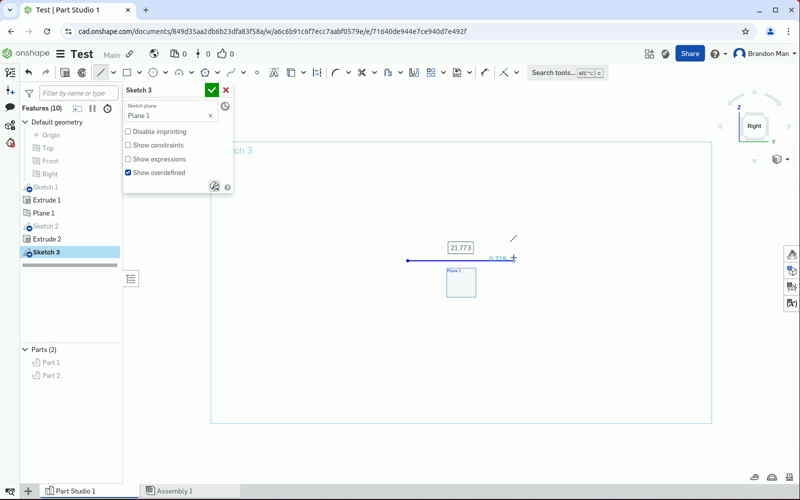
scroll(6)
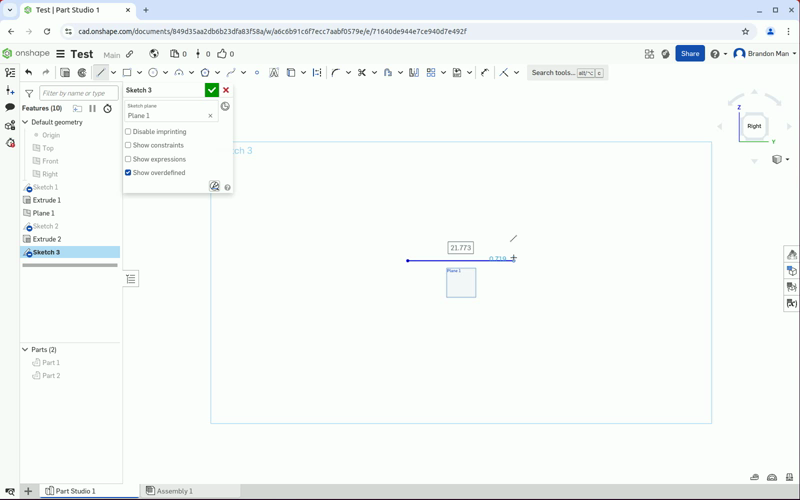
scroll(6)
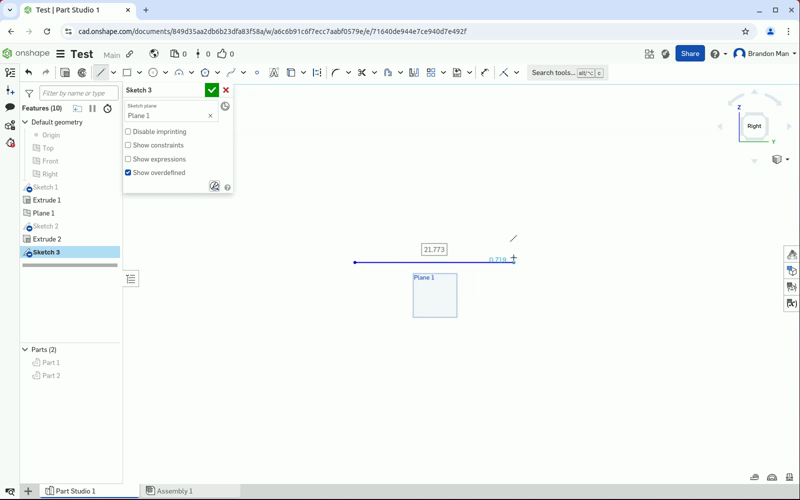
scroll(6)
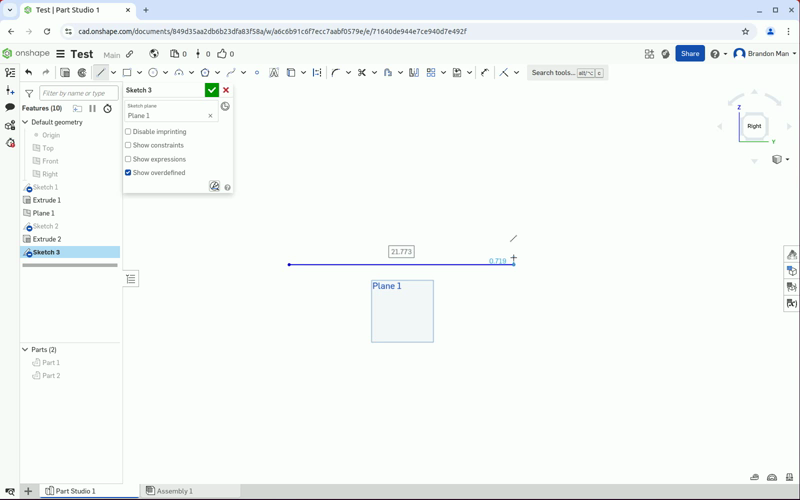
scroll(6)
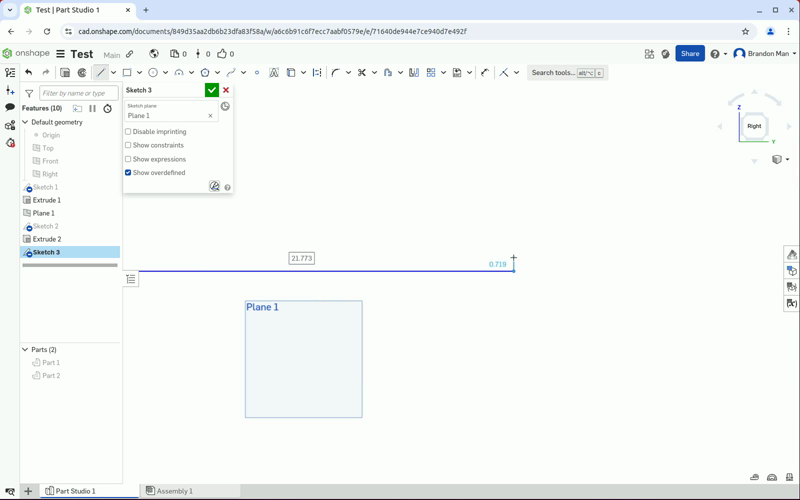
scroll(6)
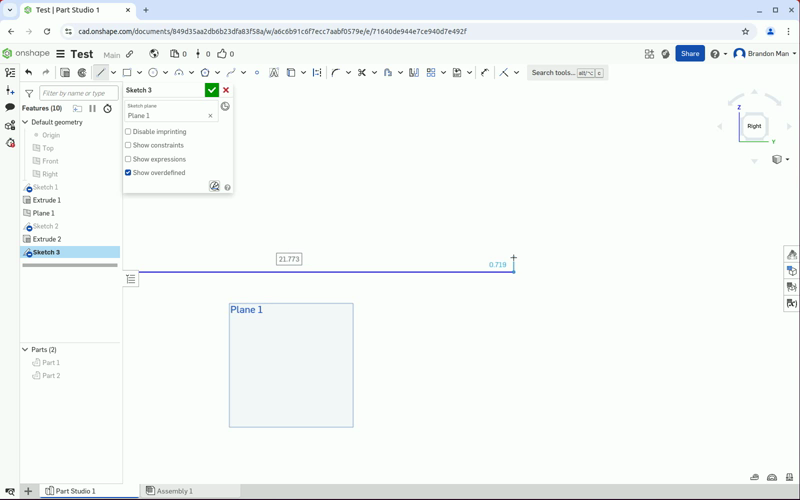
scroll(6)
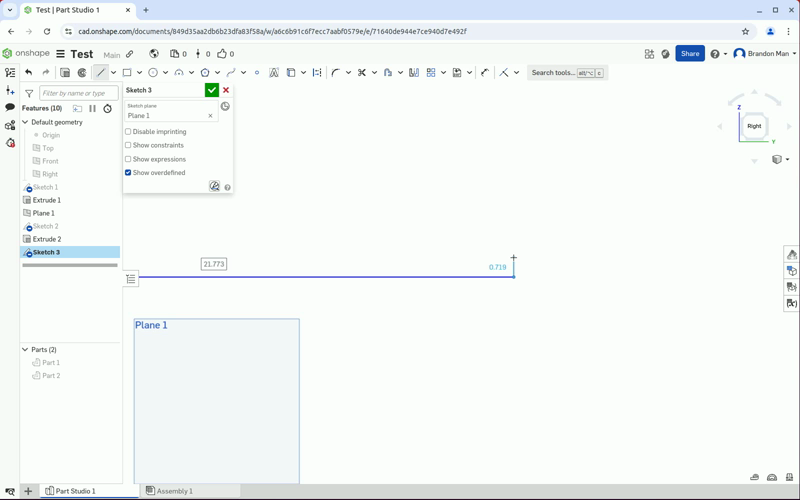
scroll(6)
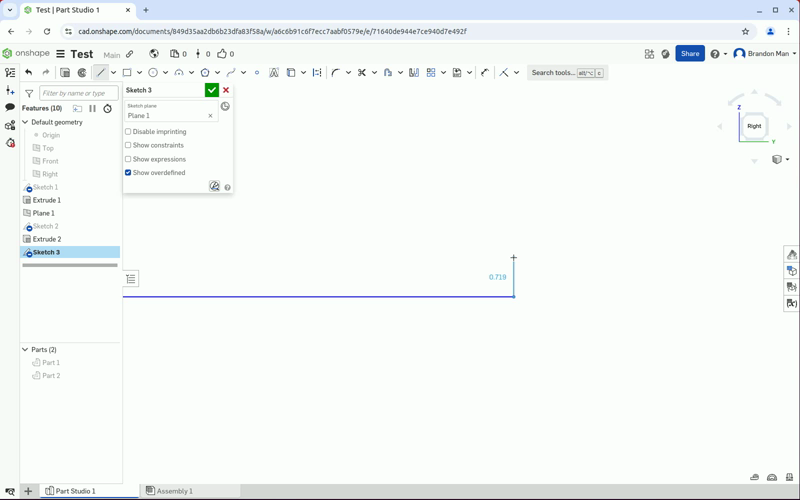
click(513, 257)
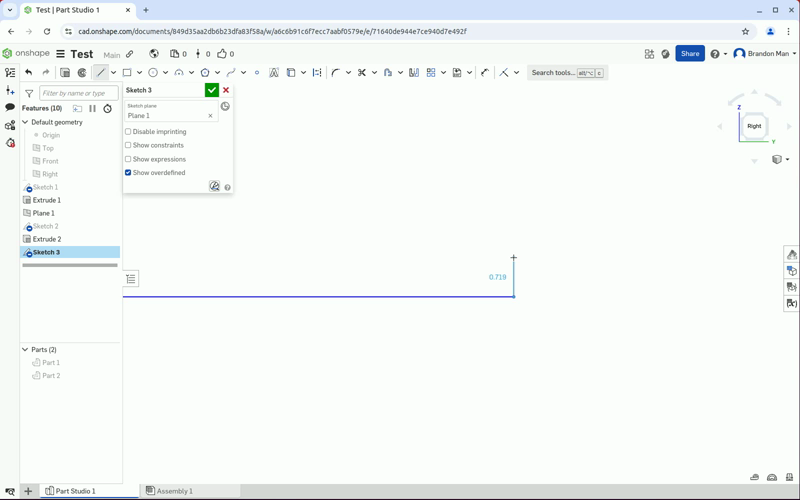
scroll(-6)
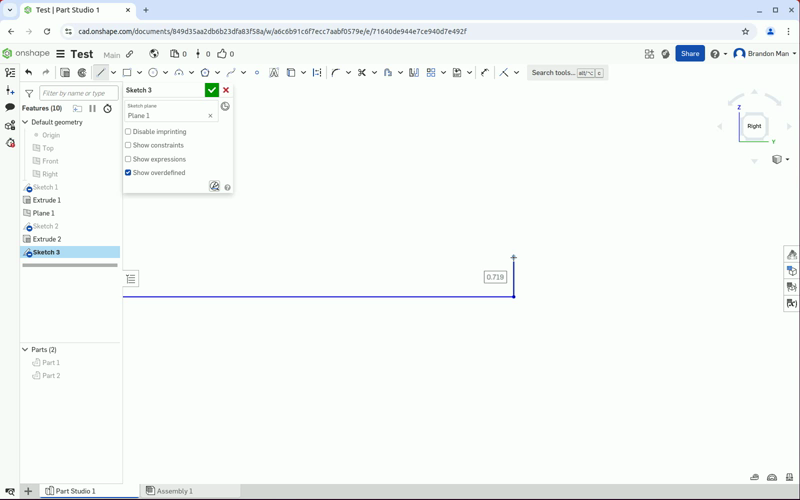
scroll(-6)
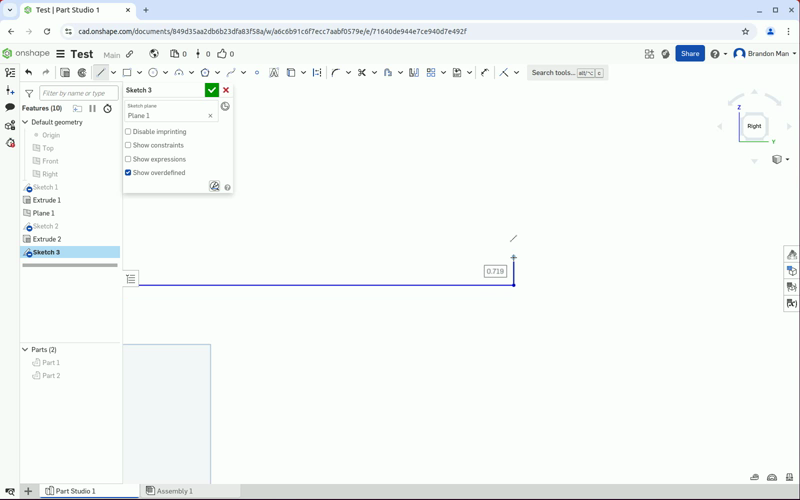
scroll(-6)
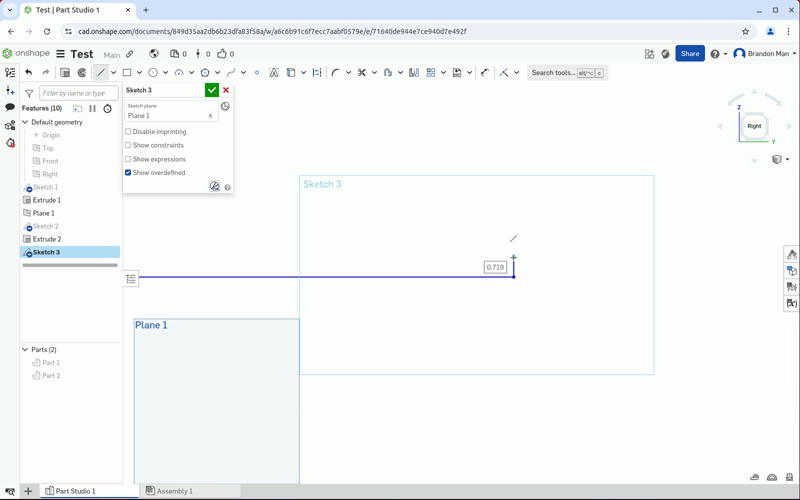
scroll(-6)
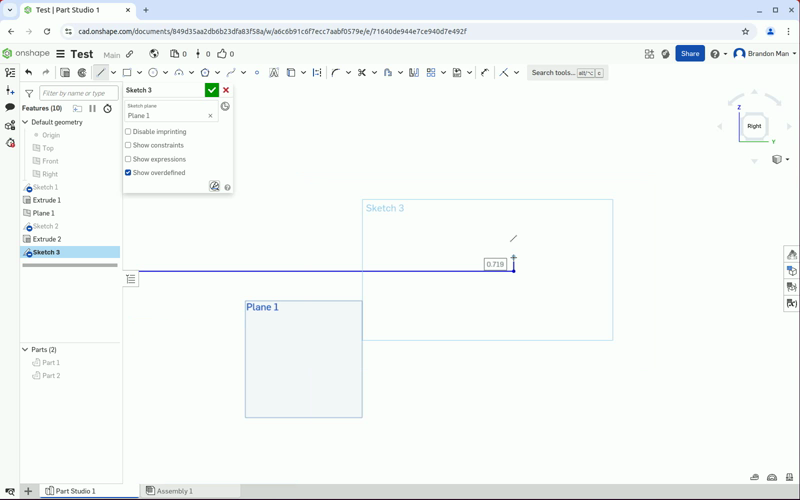
scroll(-6)
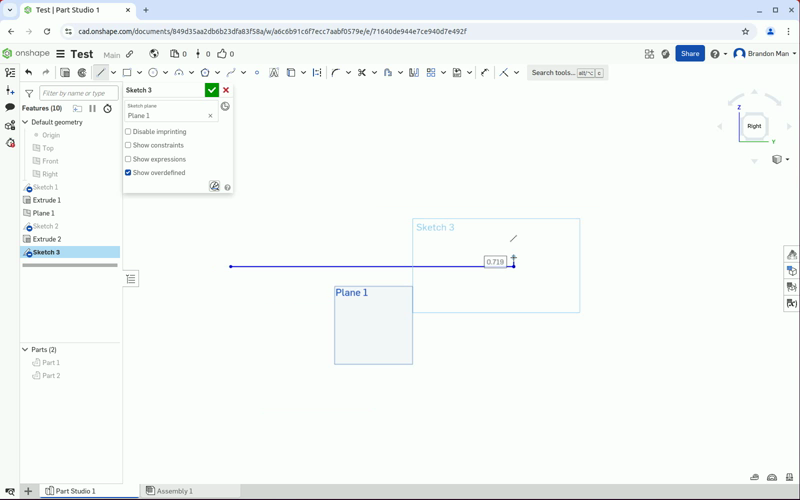
scroll(-6)
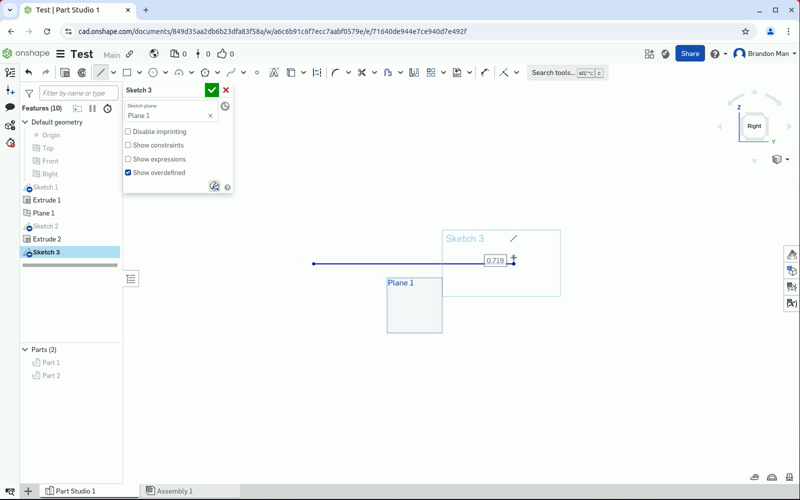
scroll(-6)
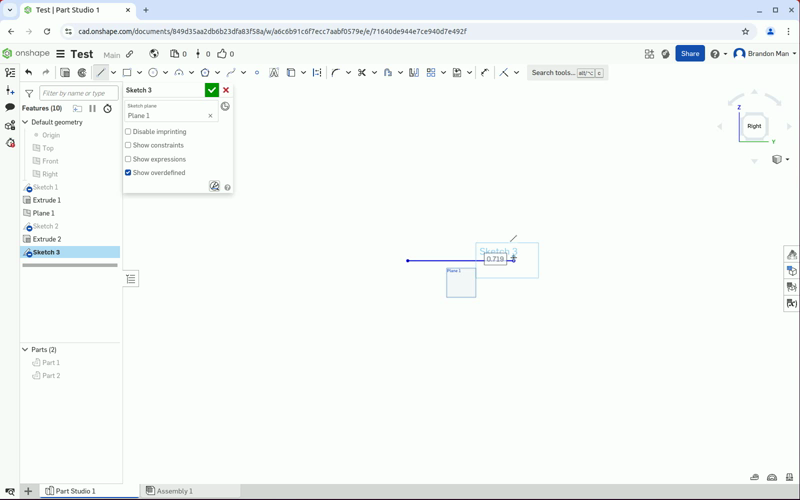
key_up(shift)
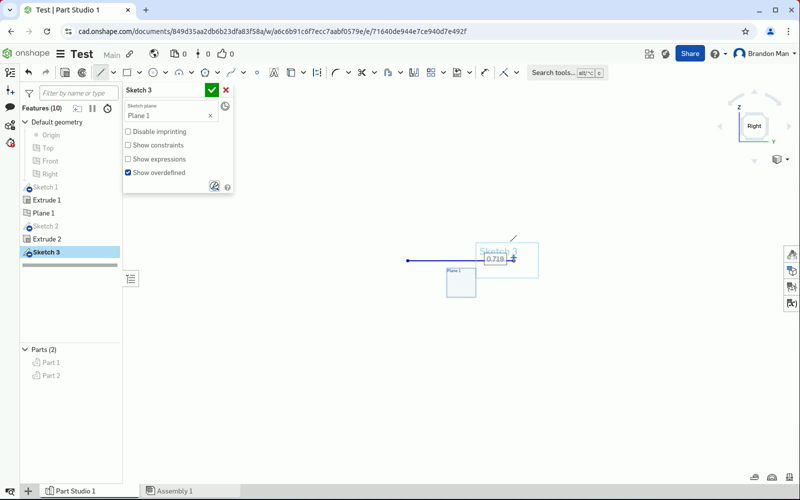
key_down(shift)
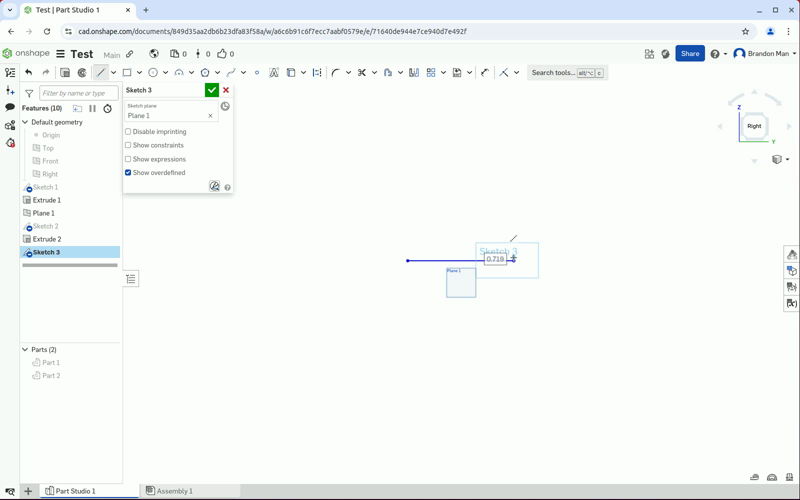
mouse_move(407, 257)
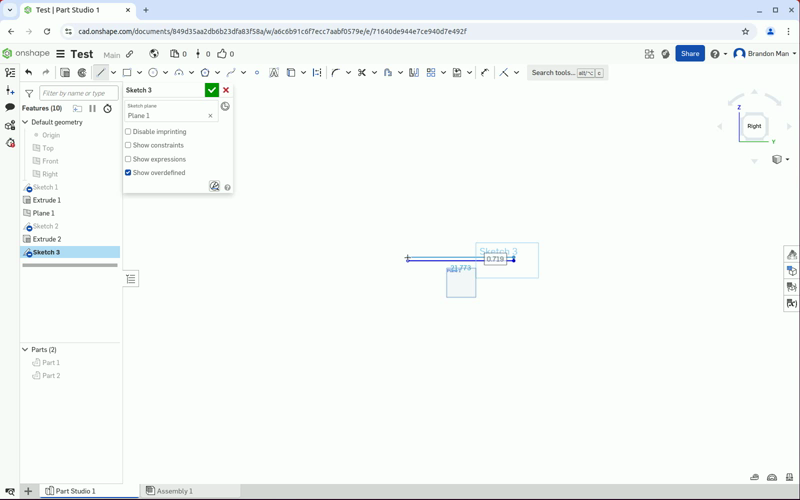
scroll(6)
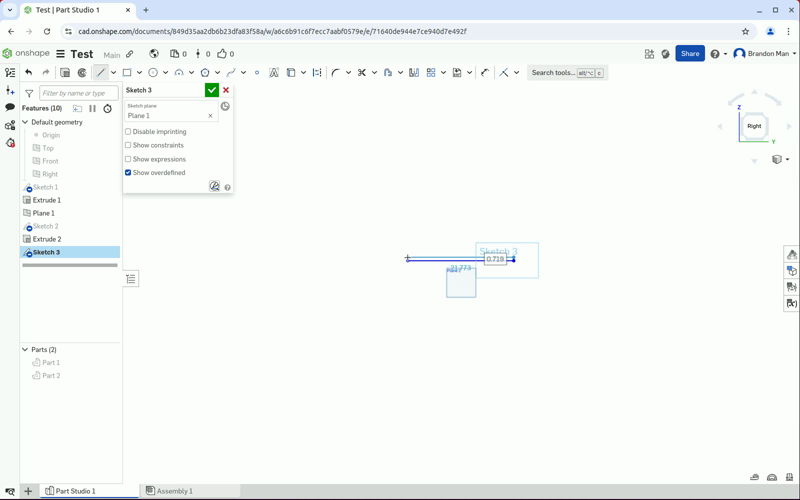
scroll(6)
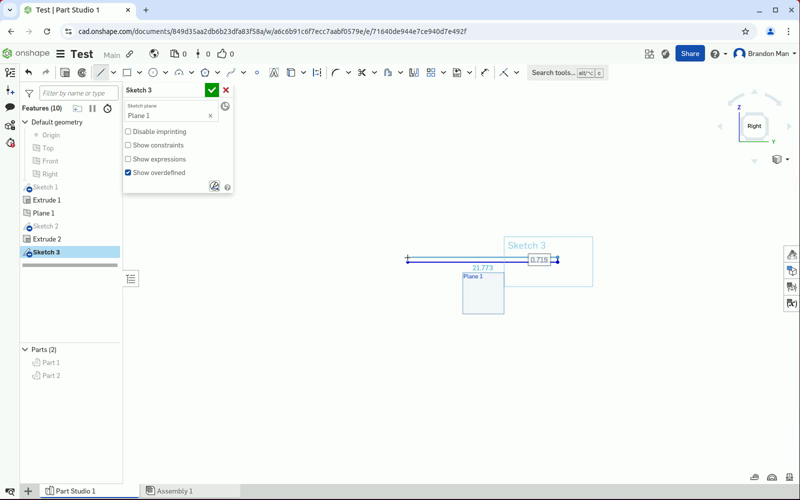
scroll(6)
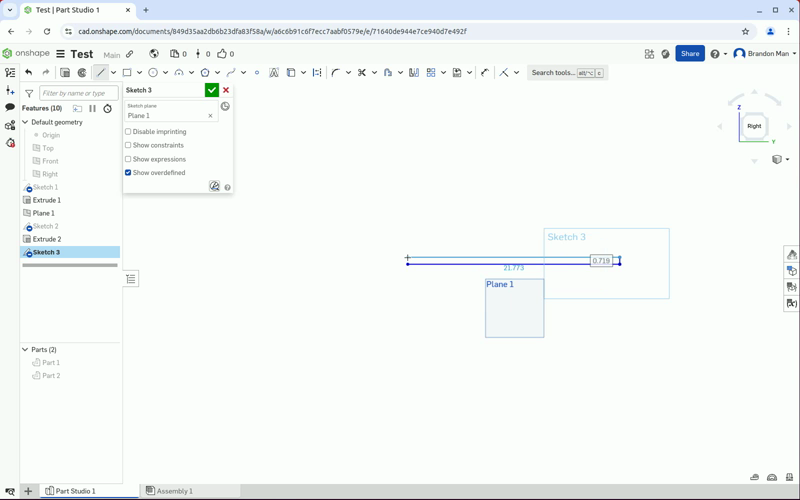
scroll(6)
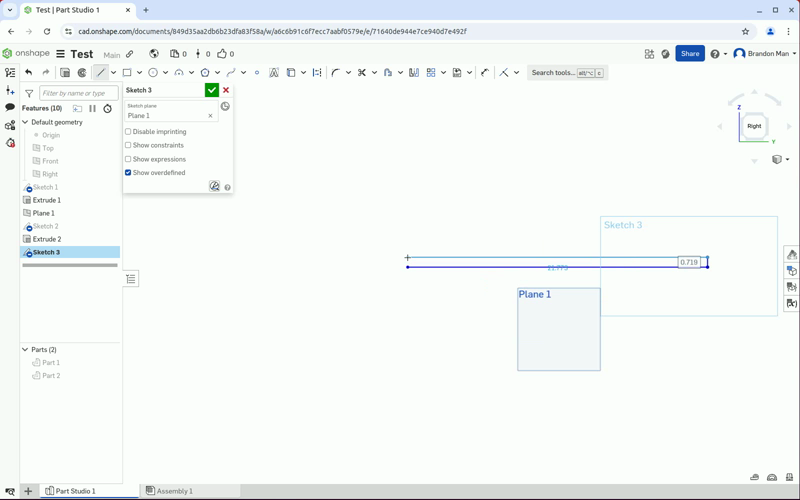
scroll(6)
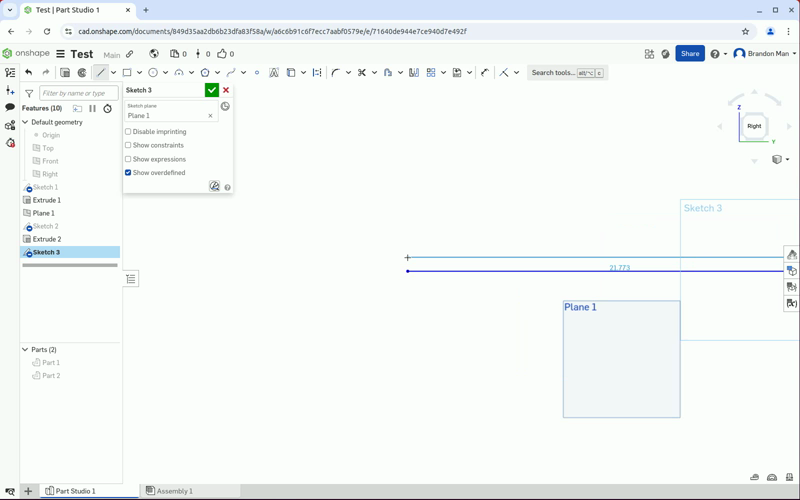
scroll(6)
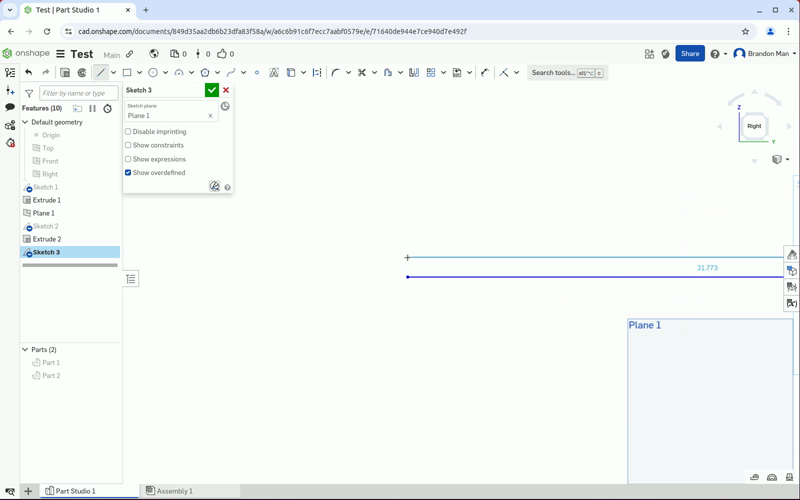
scroll(6)
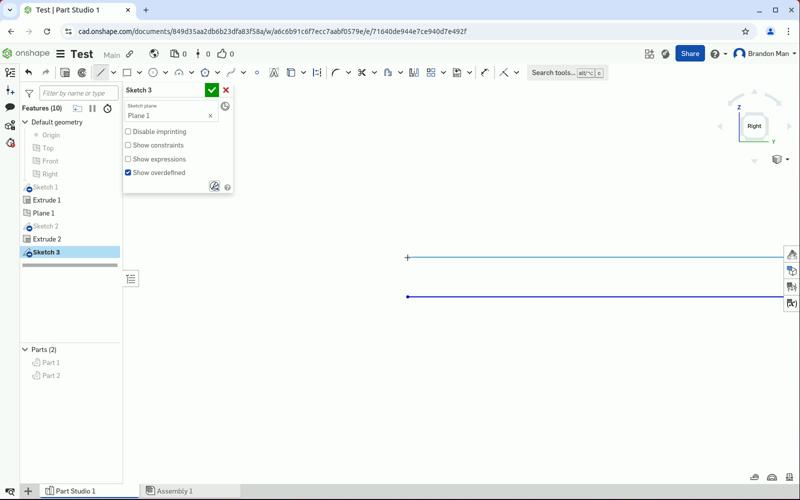
click(407, 257)
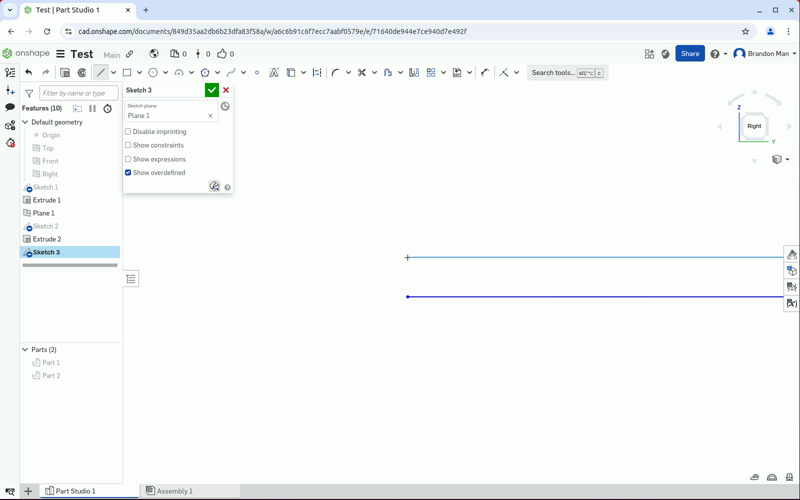
scroll(-6)
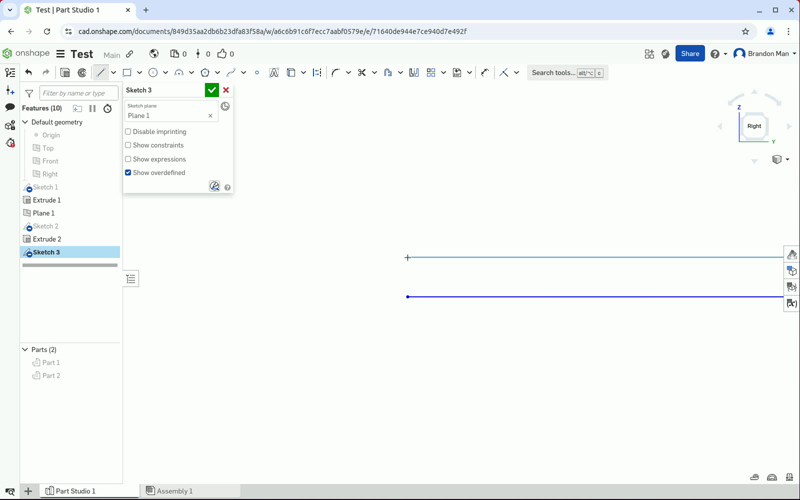
scroll(-6)
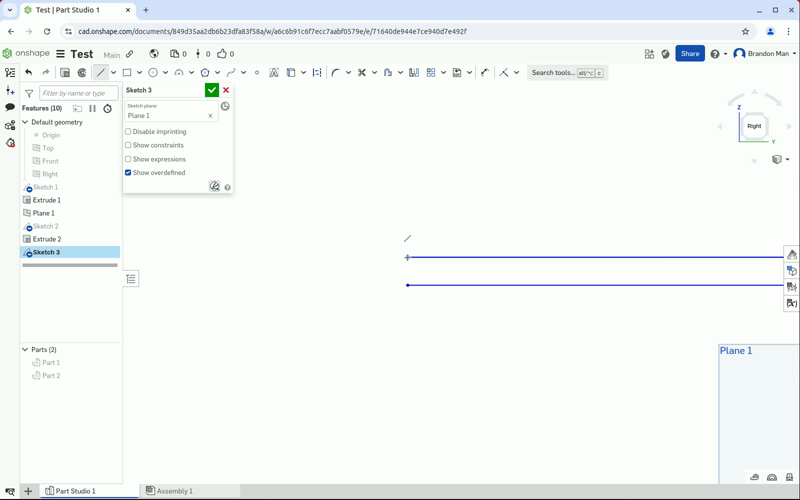
scroll(-6)
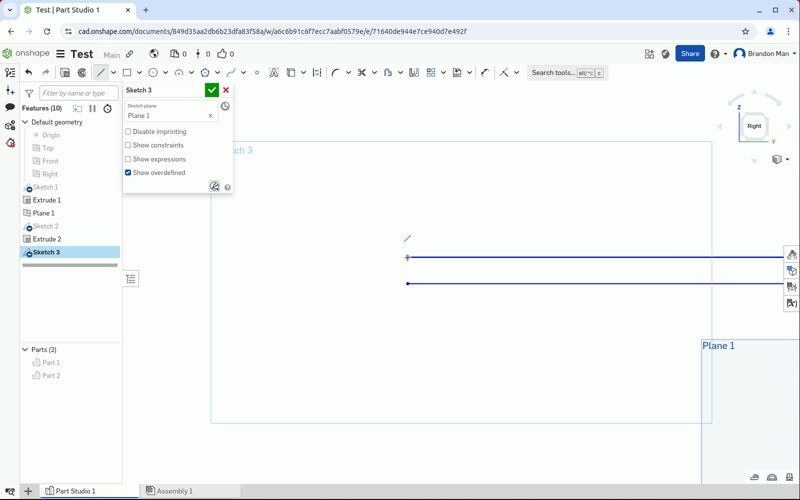
scroll(-6)
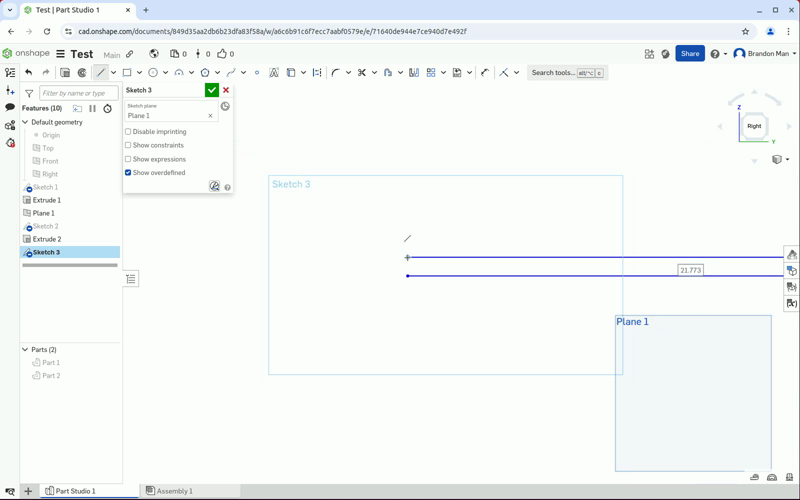
scroll(-6)
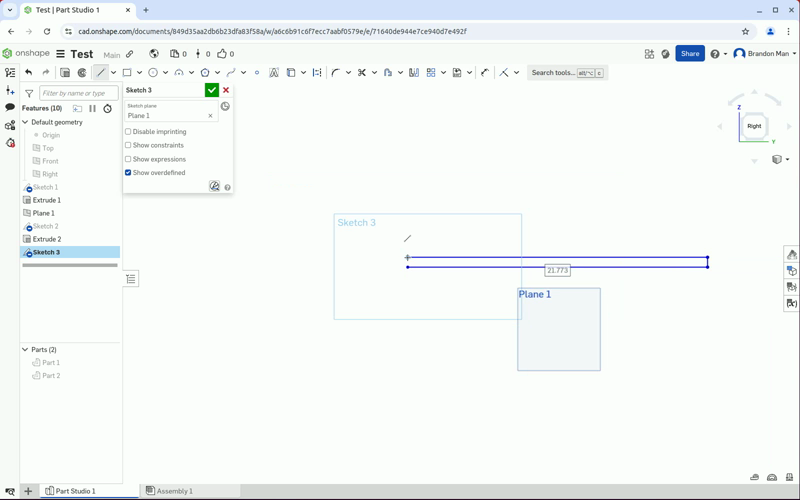
scroll(-6)
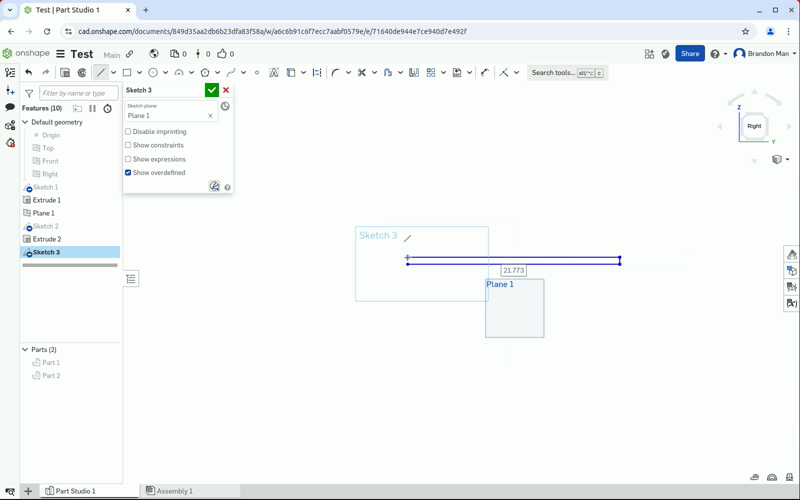
scroll(-6)
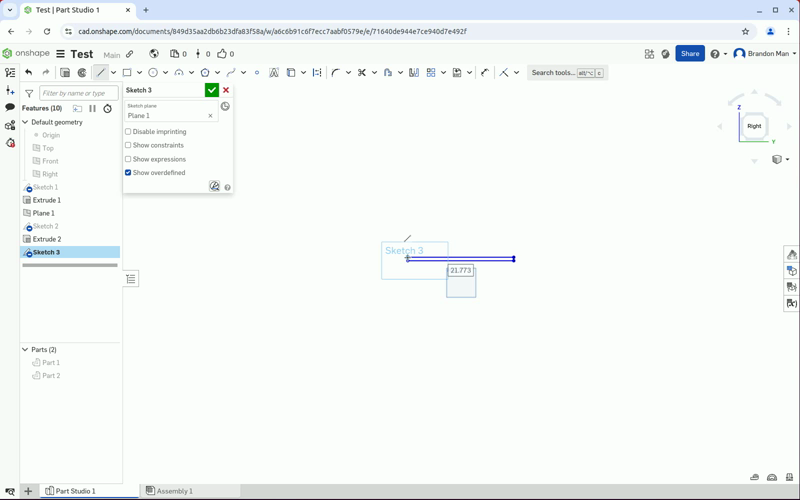
key_up(shift)
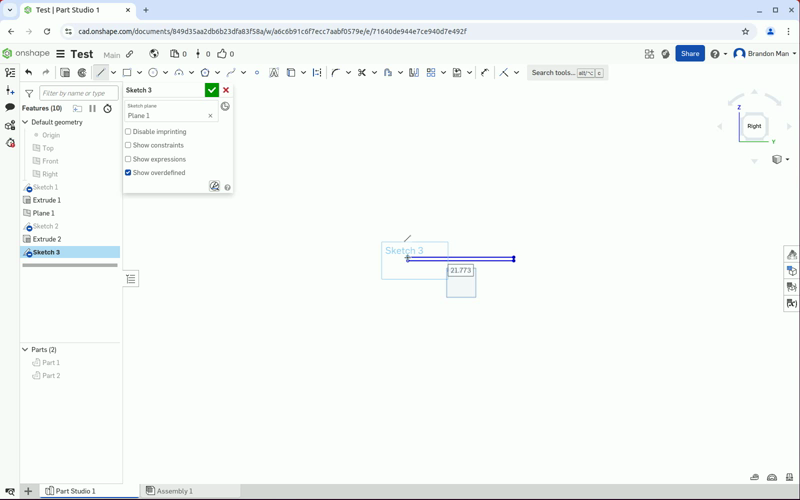
mouse_move(437, 257)
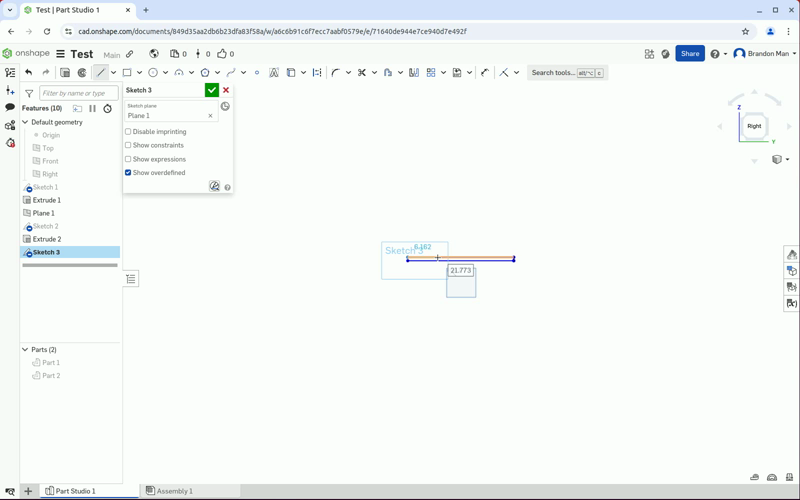
key_down(shift)
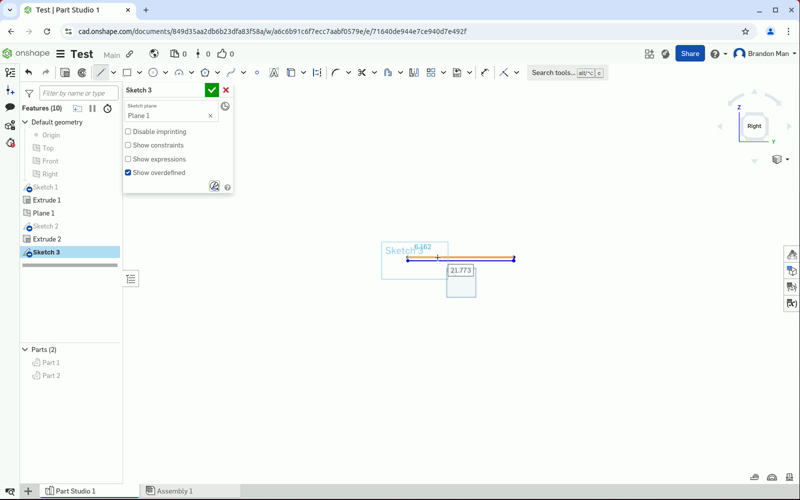
mouse_move(407, 260)
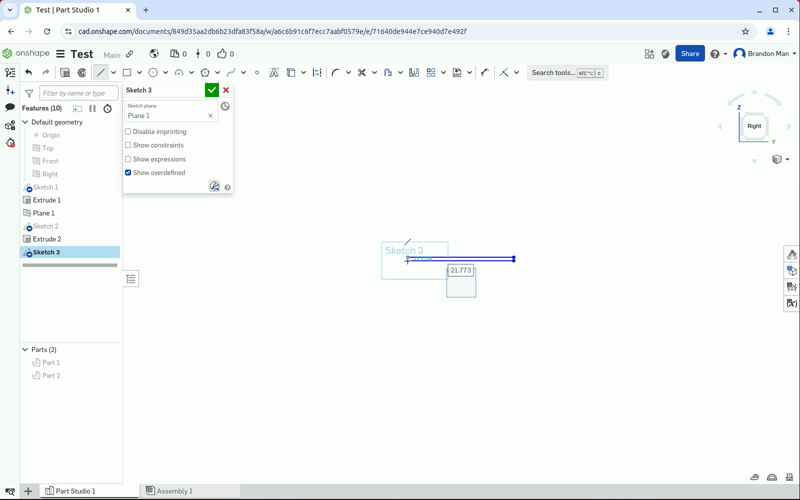
scroll(6)
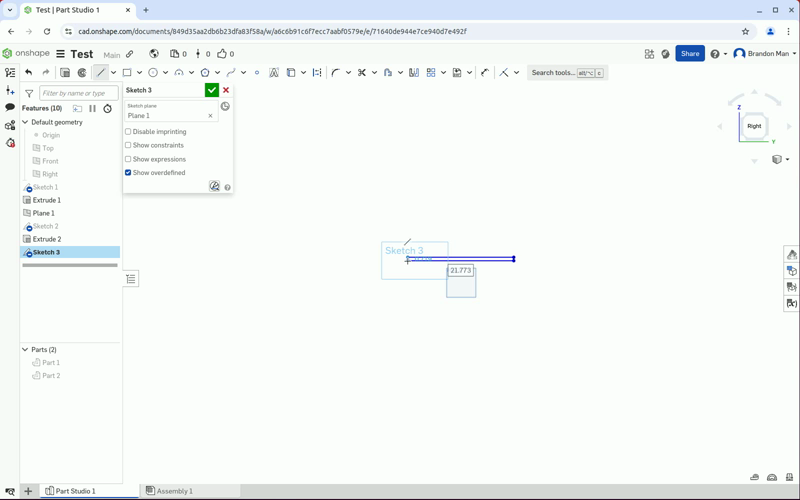
scroll(6)
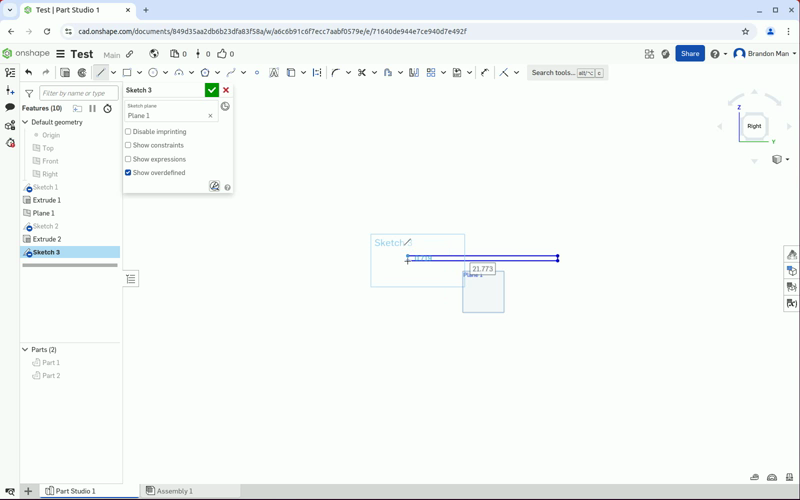
scroll(6)
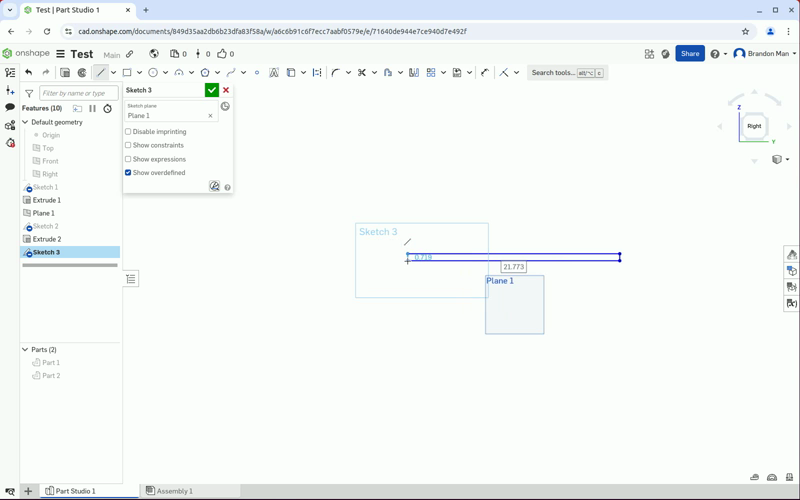
scroll(6)
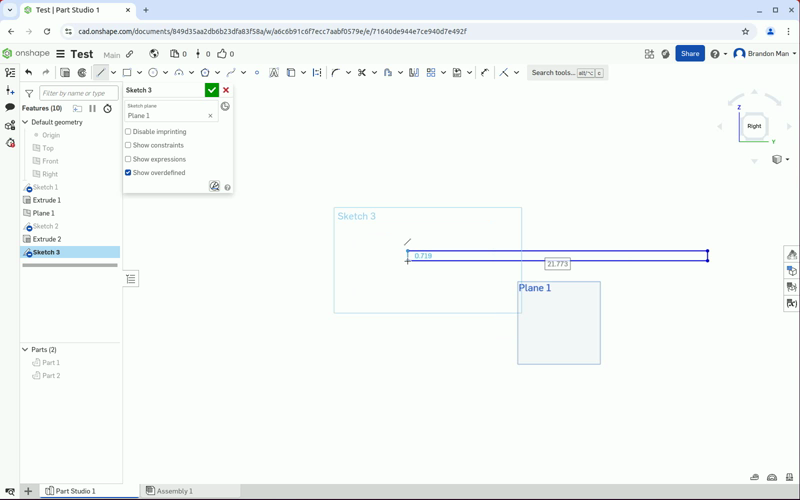
scroll(6)
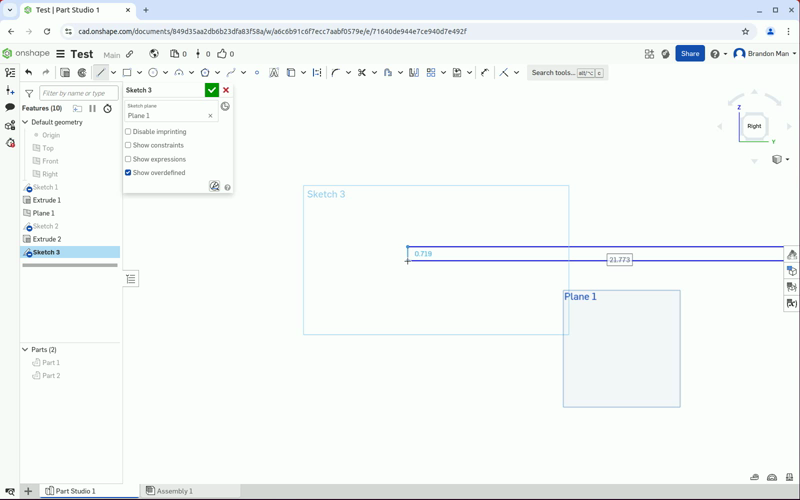
scroll(6)
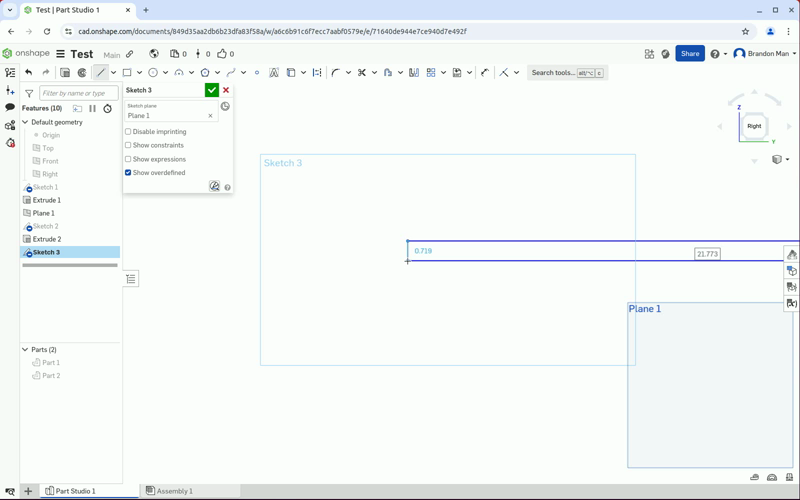
scroll(6)
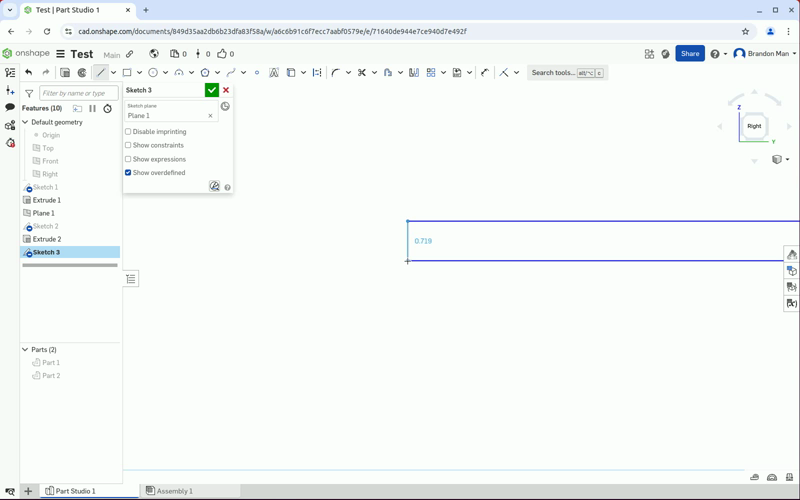
key_up(shift)
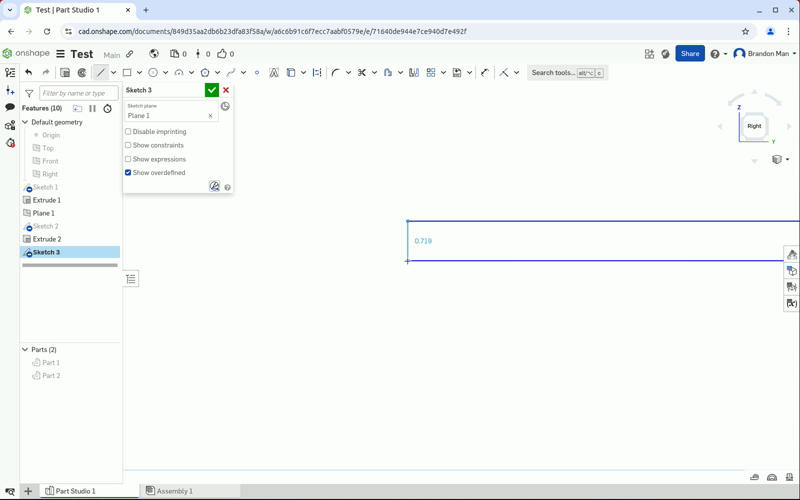
click(407, 260)
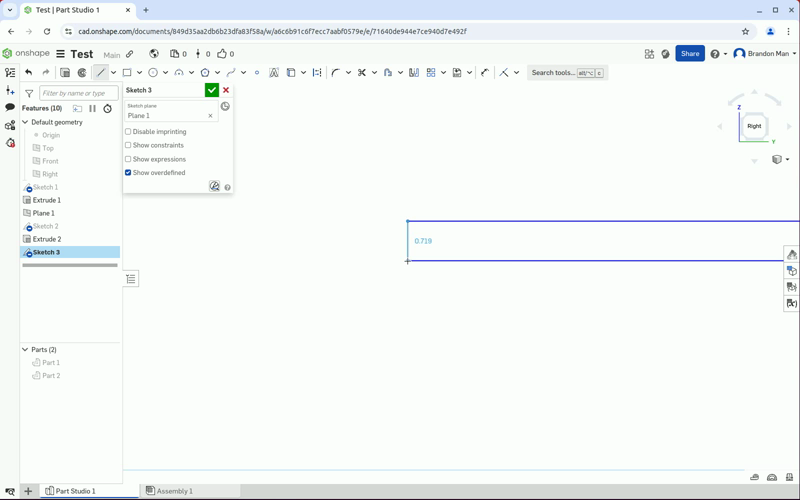
scroll(-6)
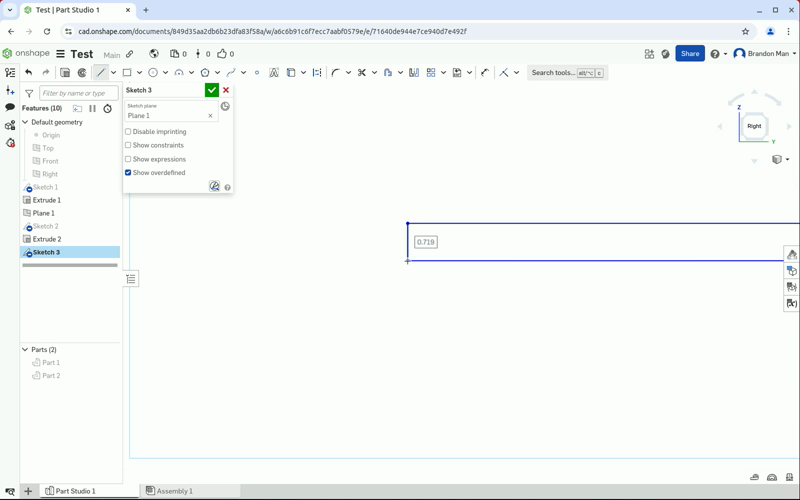
scroll(-6)
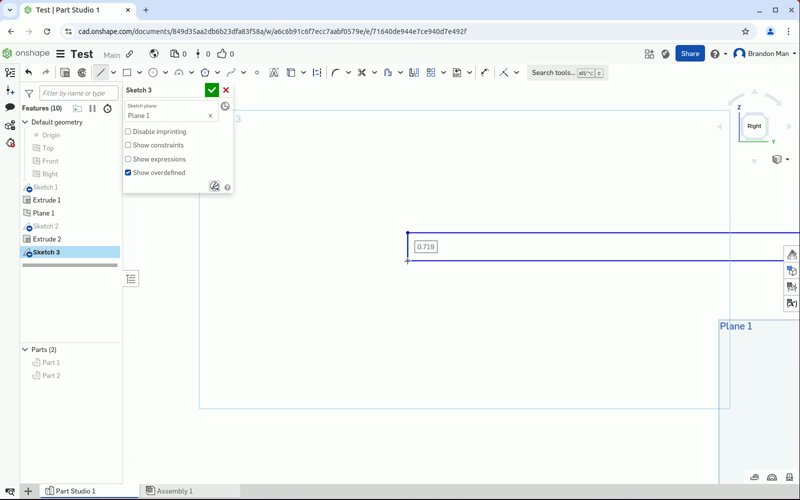
scroll(-6)
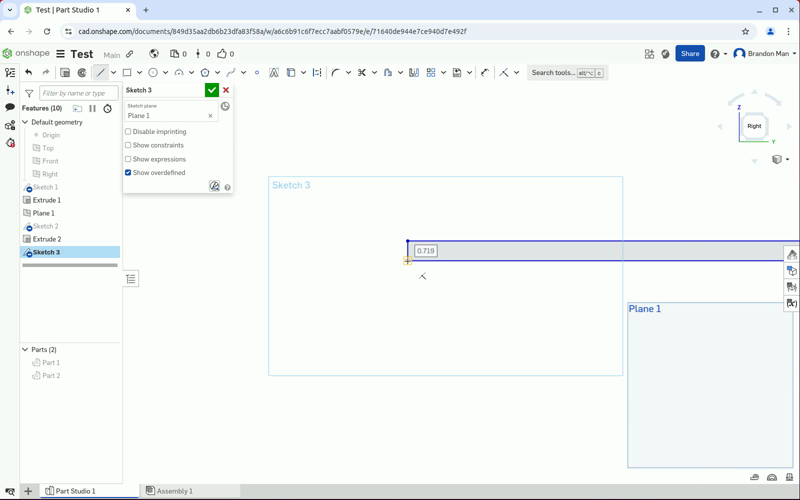
scroll(-6)
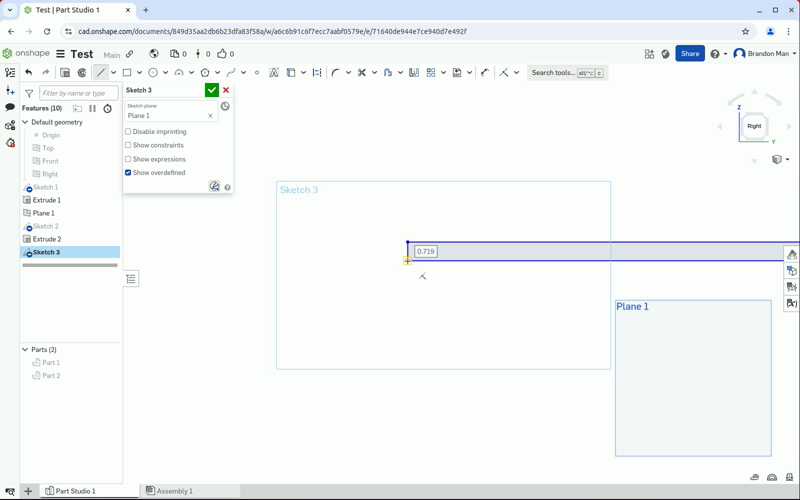
scroll(-6)
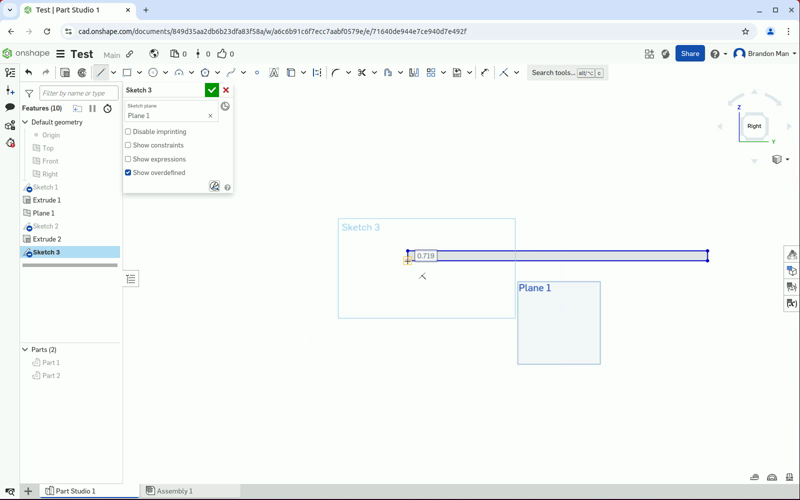
scroll(-6)
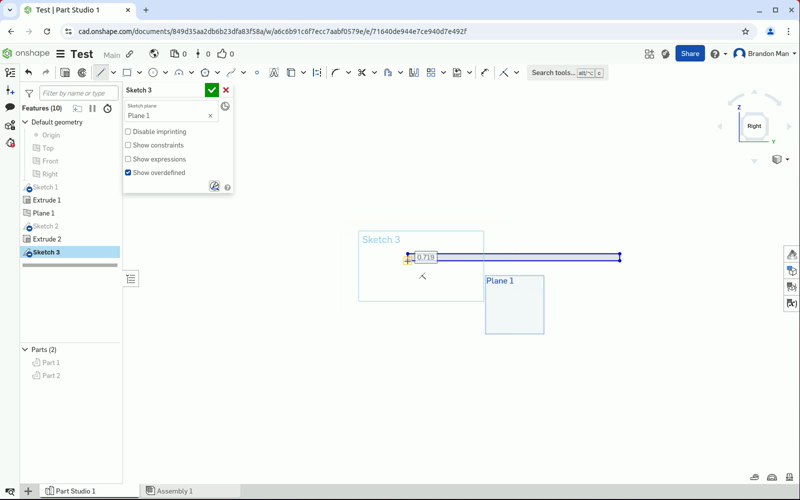
scroll(-6)
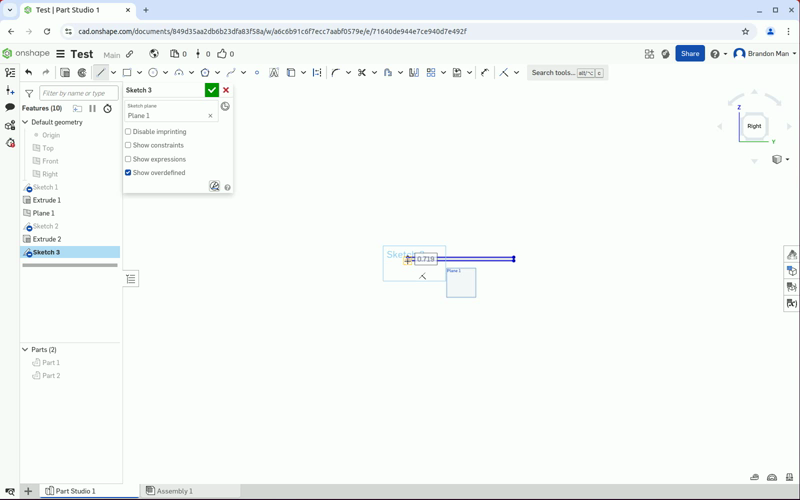
key(esc)
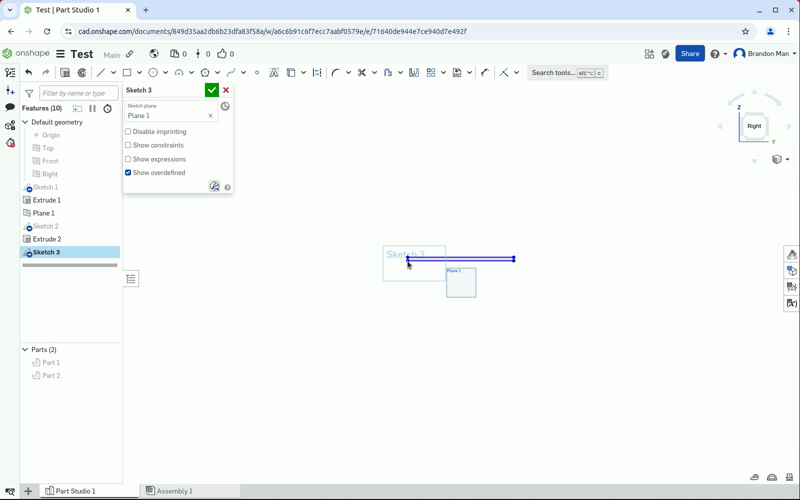
mouse_move(484, 259)
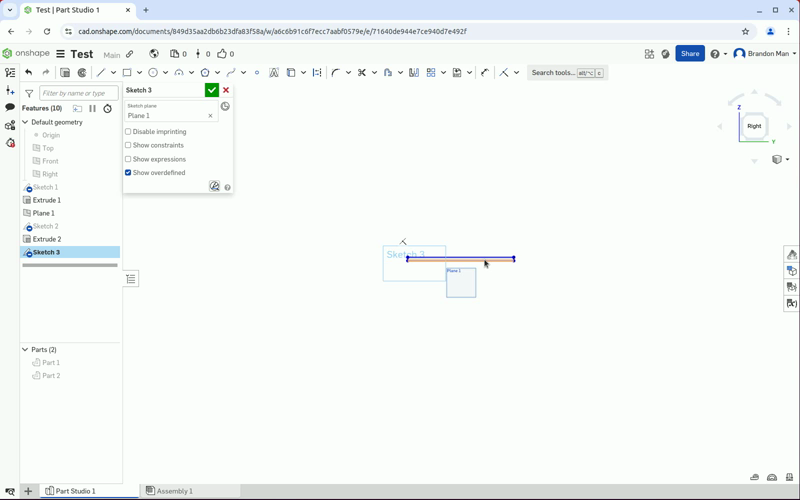
scroll(6)
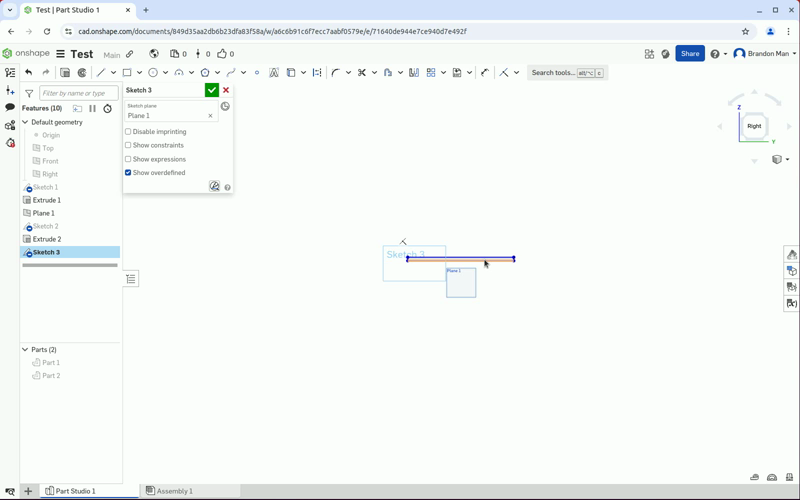
scroll(6)
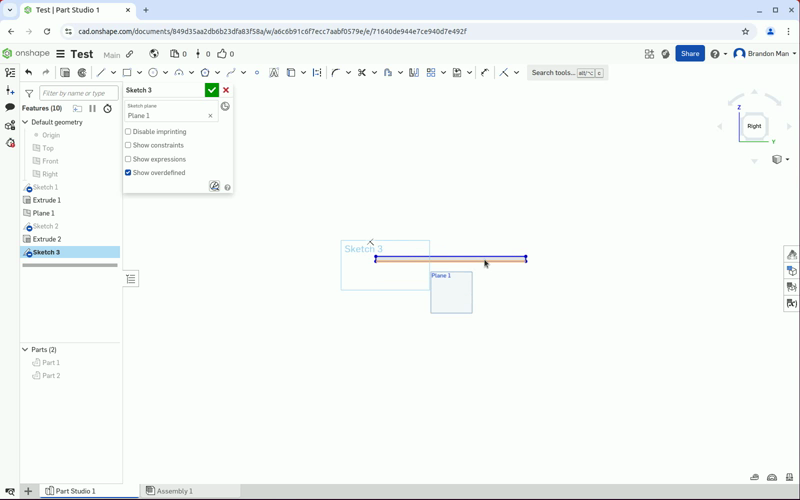
scroll(6)
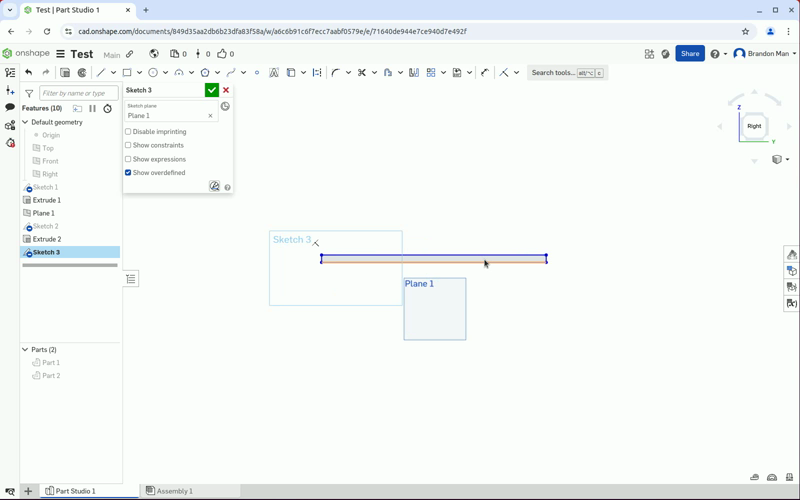
scroll(6)
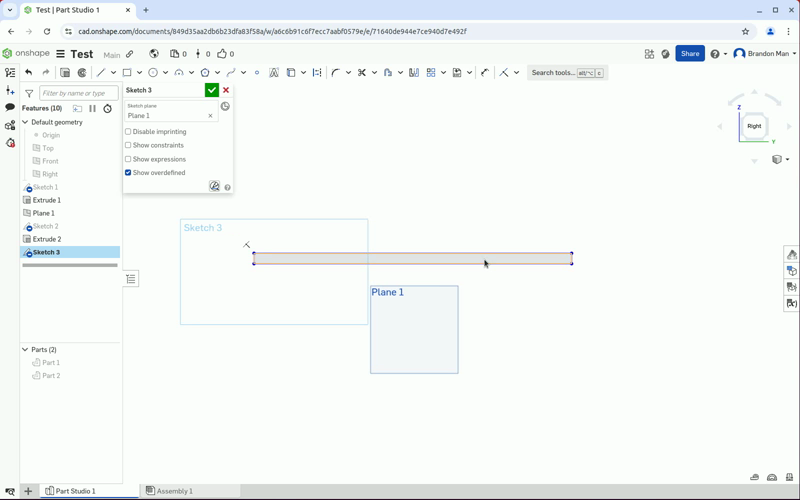
scroll(6)
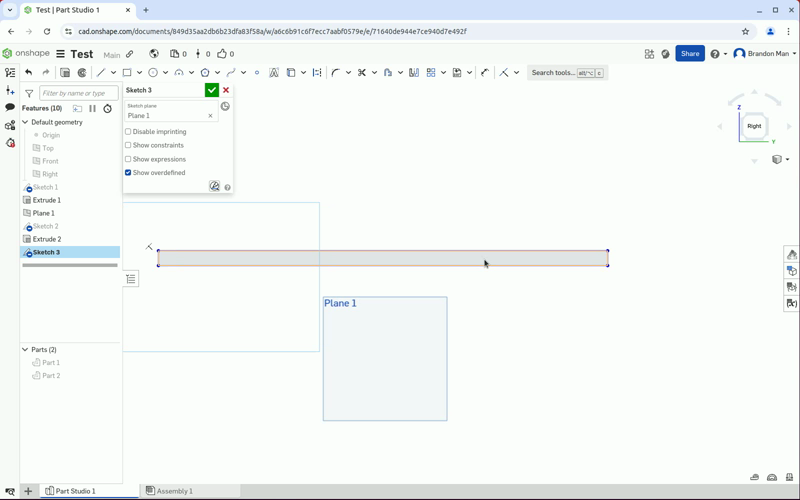
scroll(6)
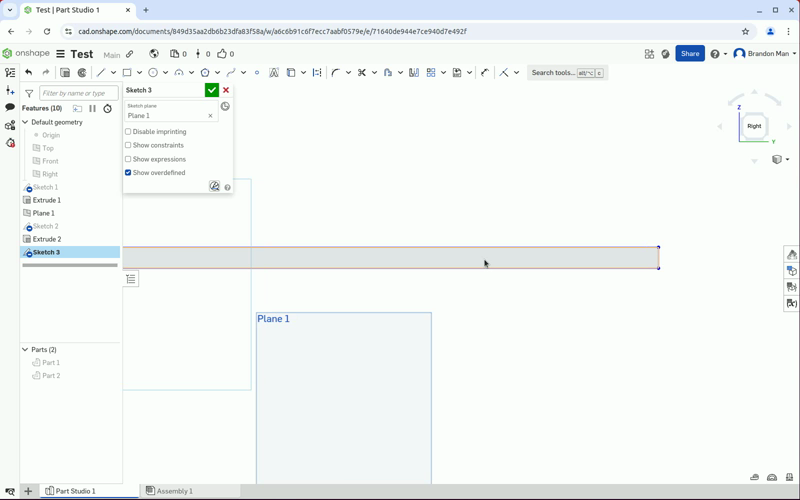
scroll(6)
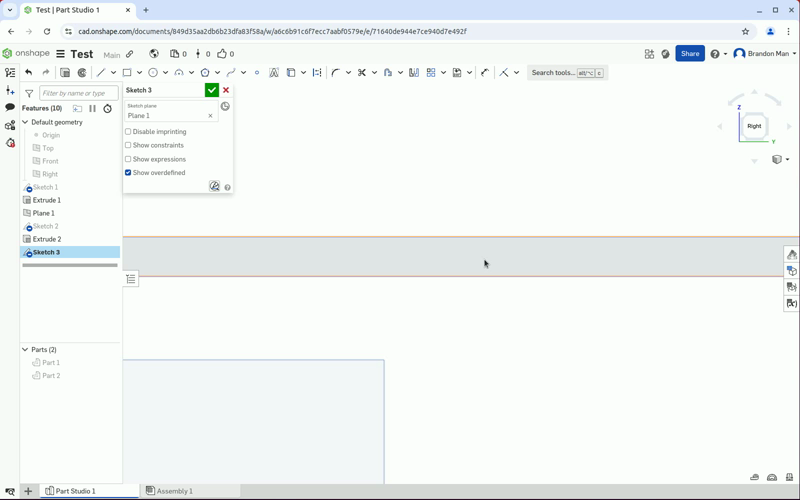
click(484, 259)
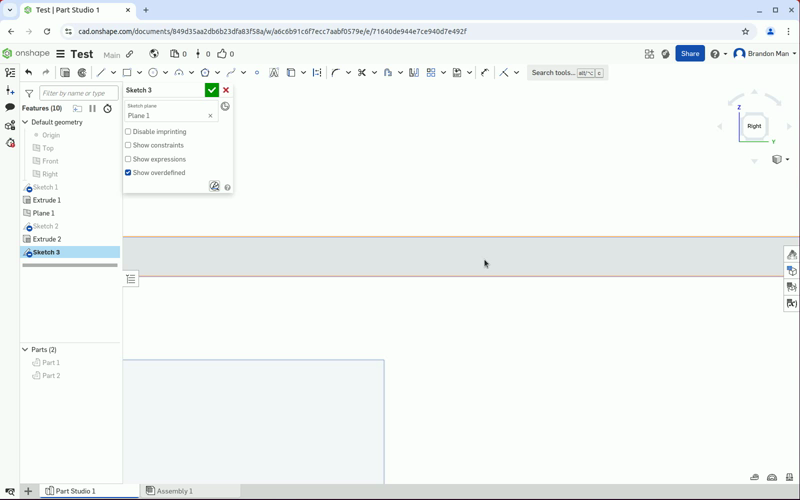
scroll(-6)
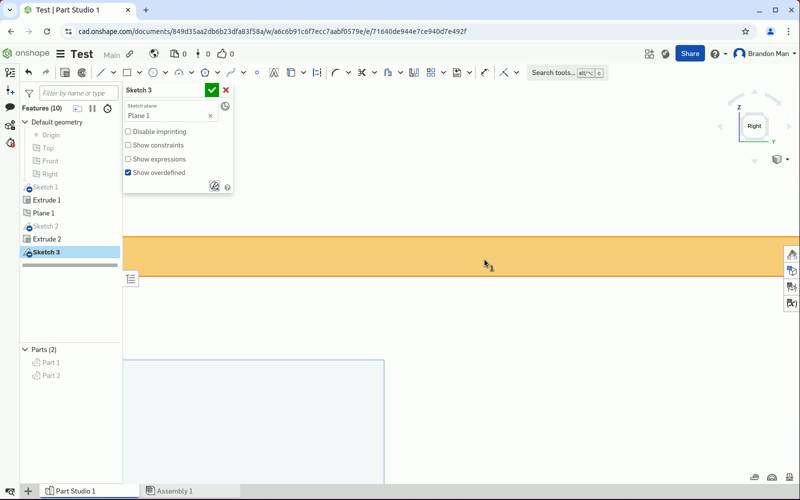
scroll(-6)
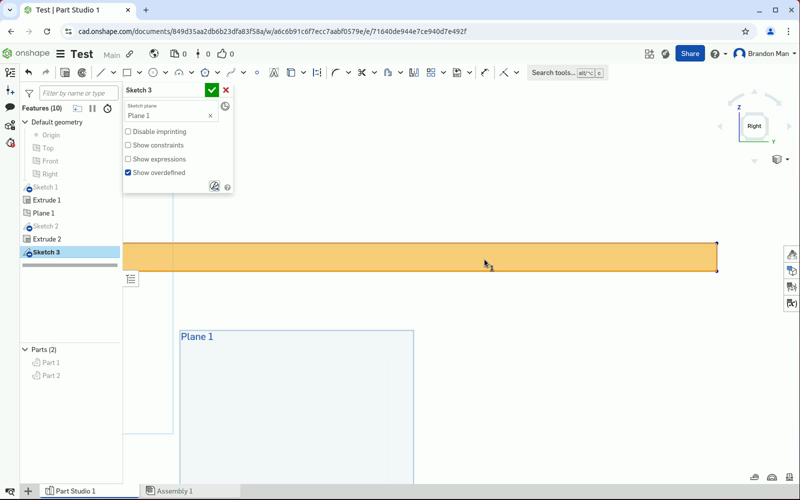
scroll(-6)
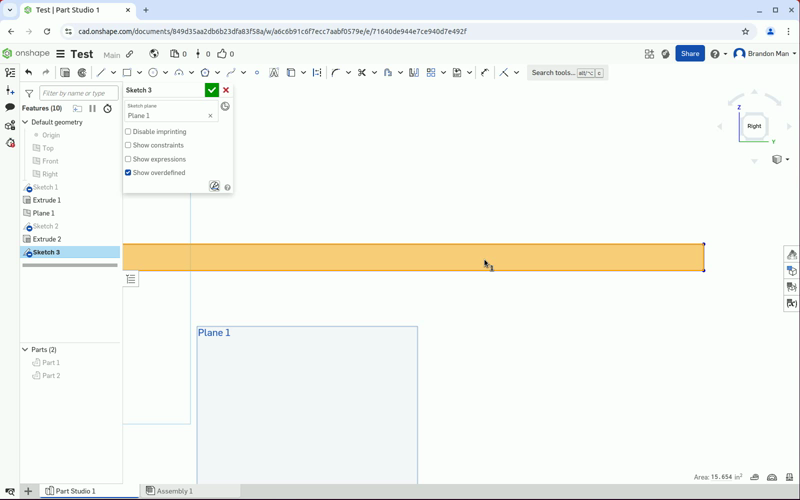
scroll(-6)
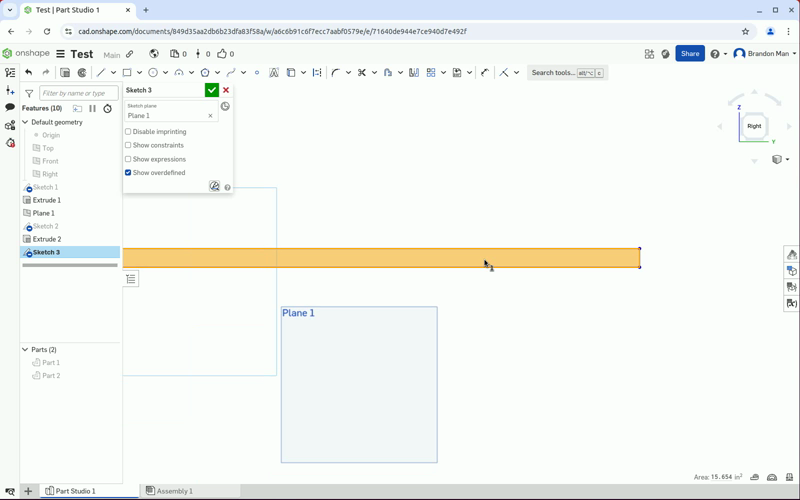
scroll(-6)
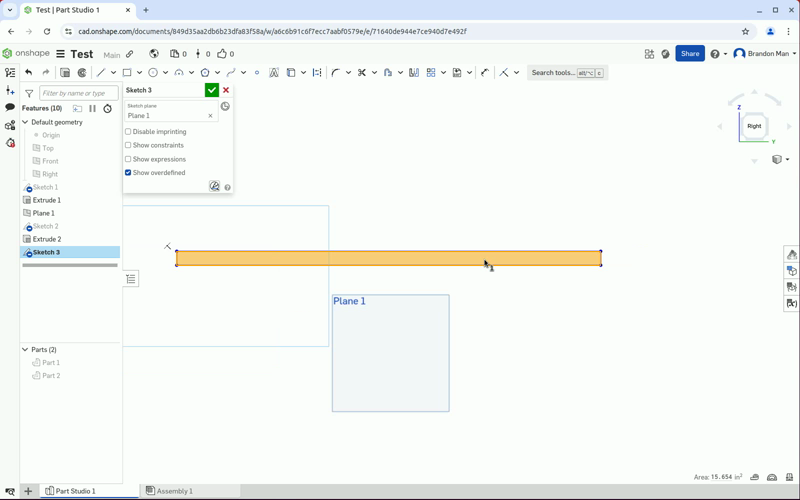
scroll(-6)
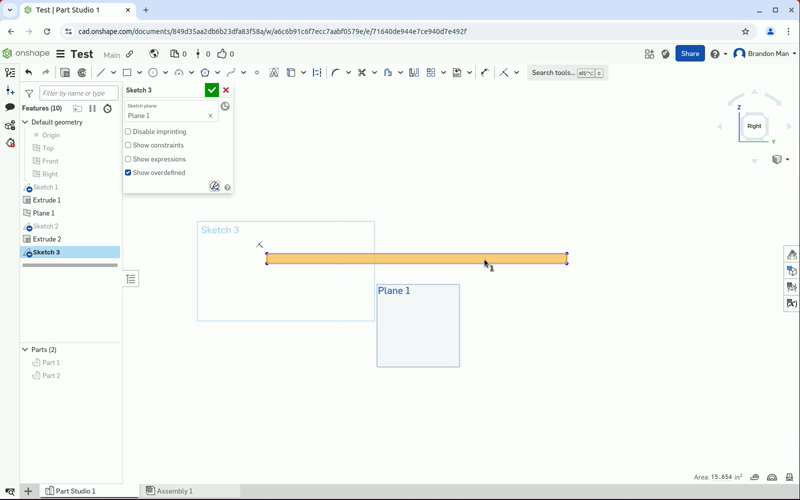
scroll(-6)
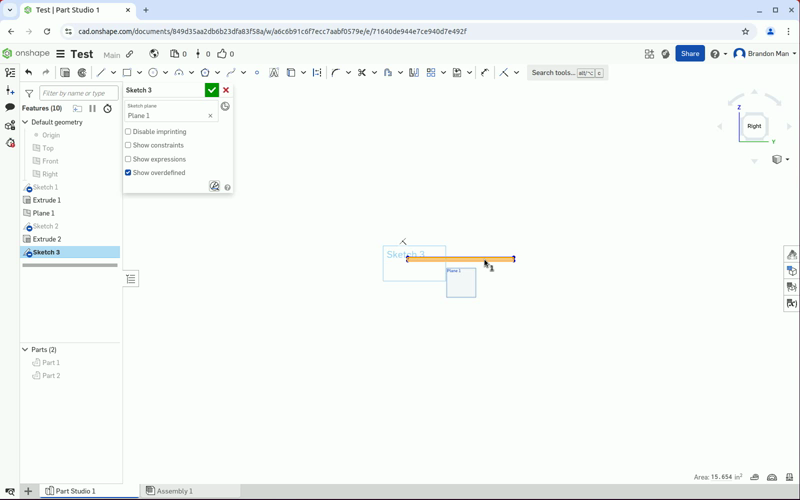
mouse_move(73, 352)
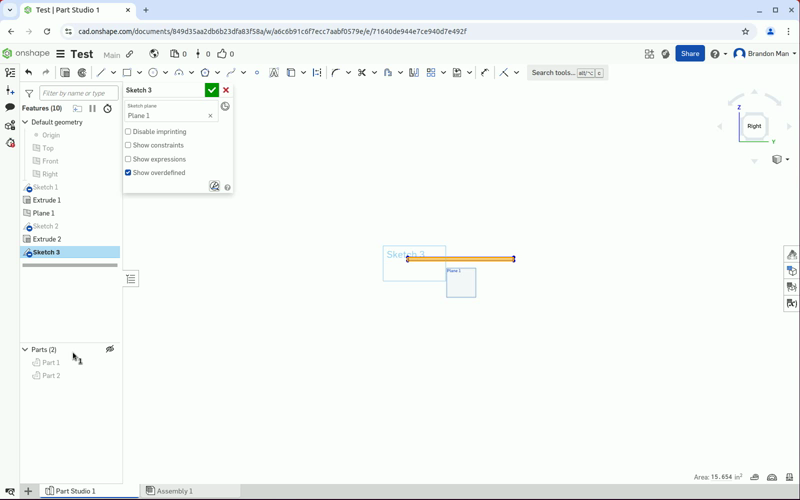
key(shift+y)
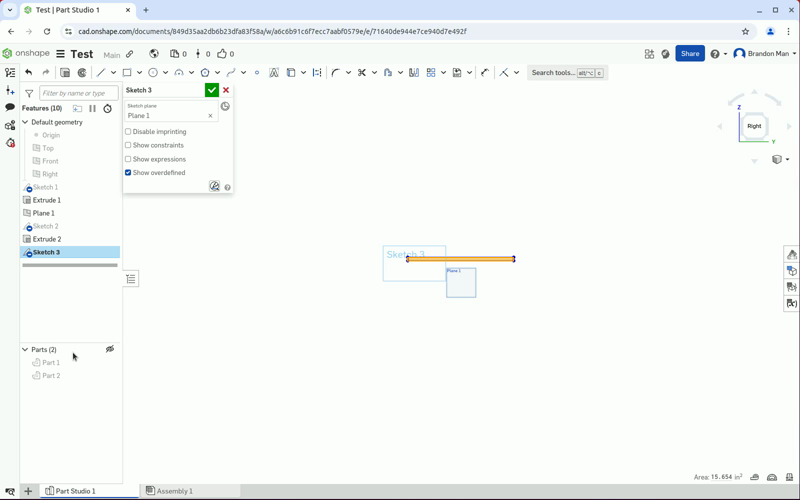
key(shift+e)
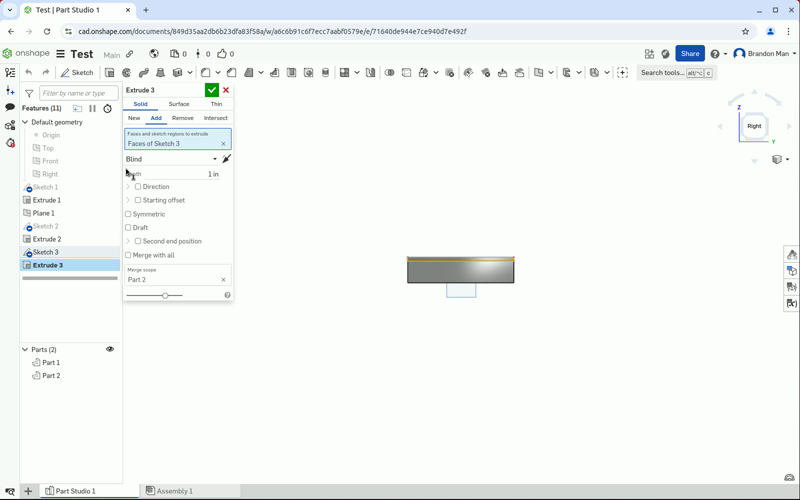
mouse_move(143, 106)
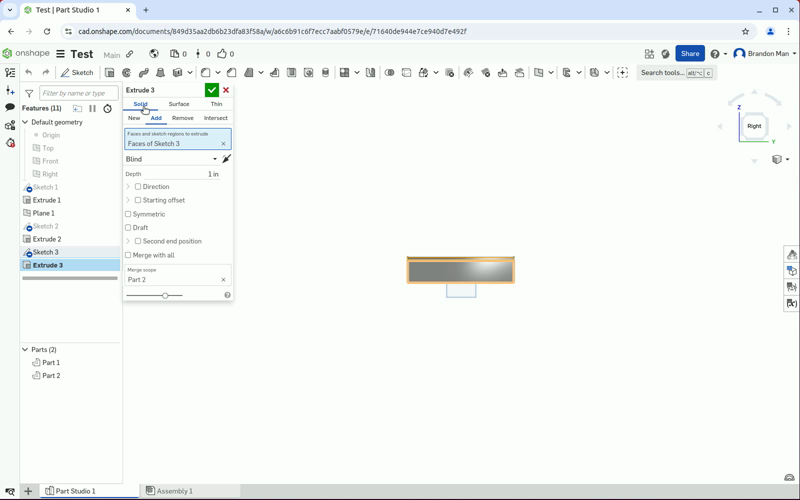
click(143, 106)
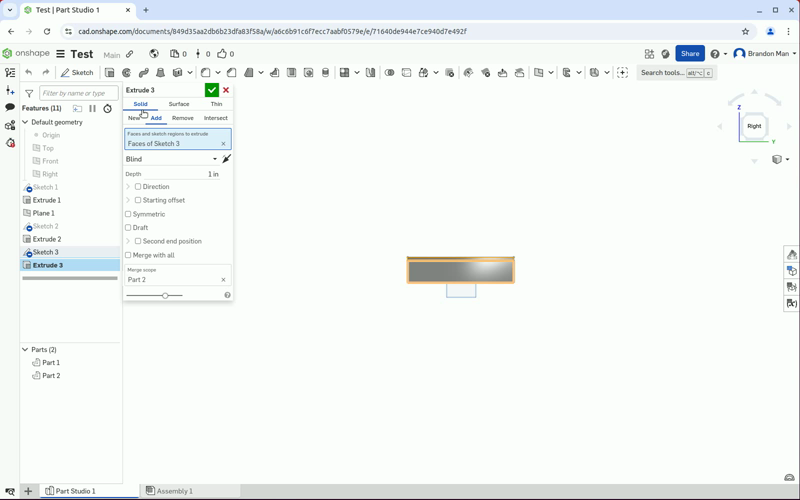
mouse_move(137, 120)
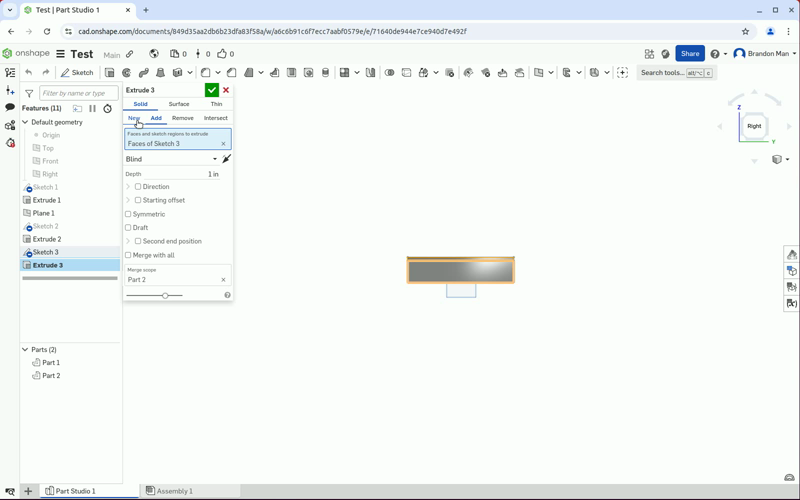
click(137, 120)
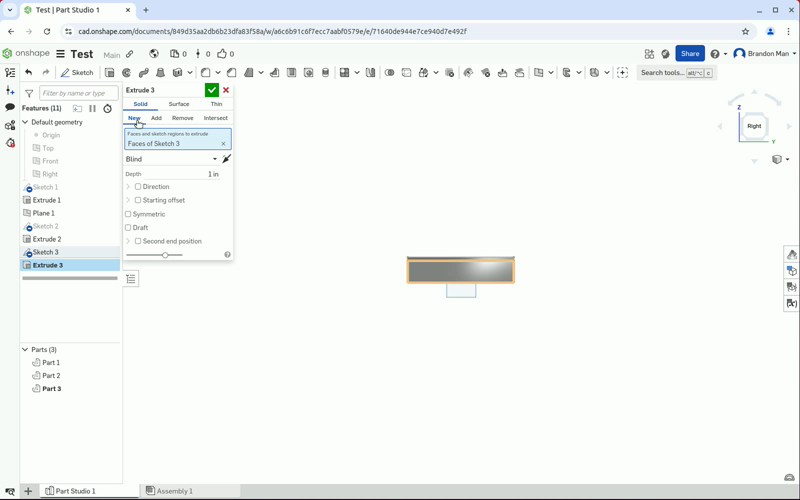
key(tab, 4)
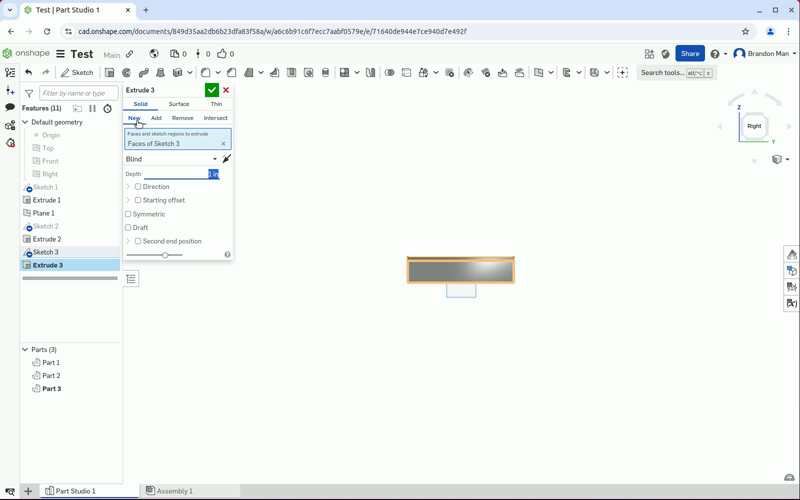
text(0.722)
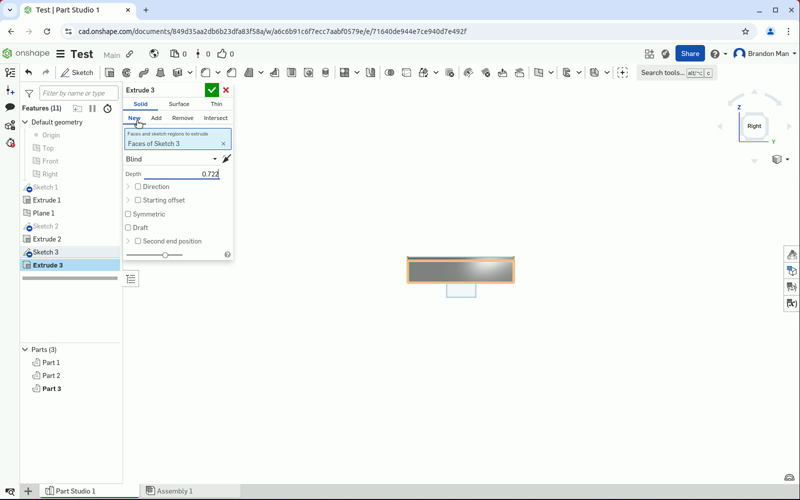
key(enter)
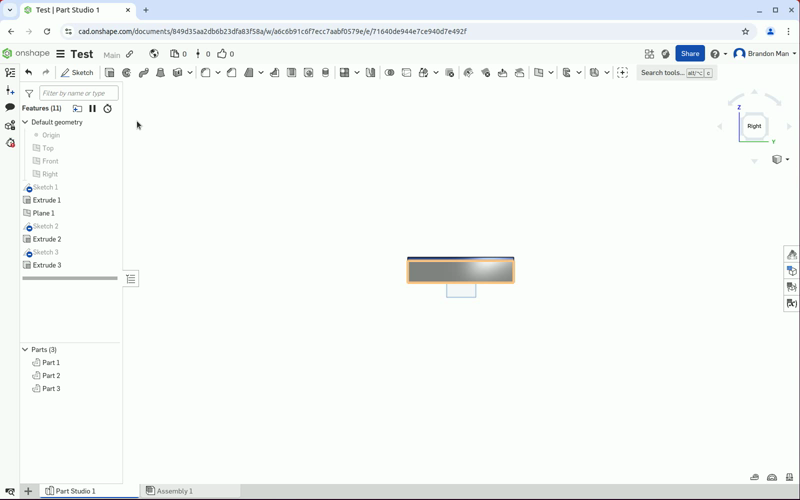
key(shift+h)
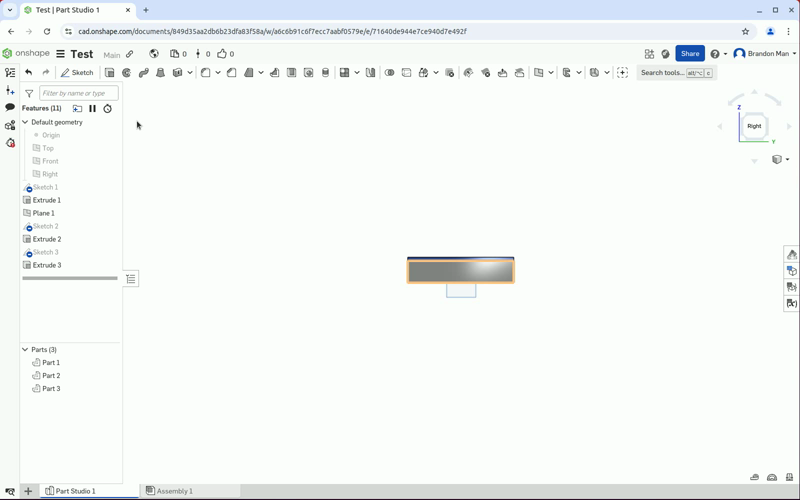
key(shift+h)
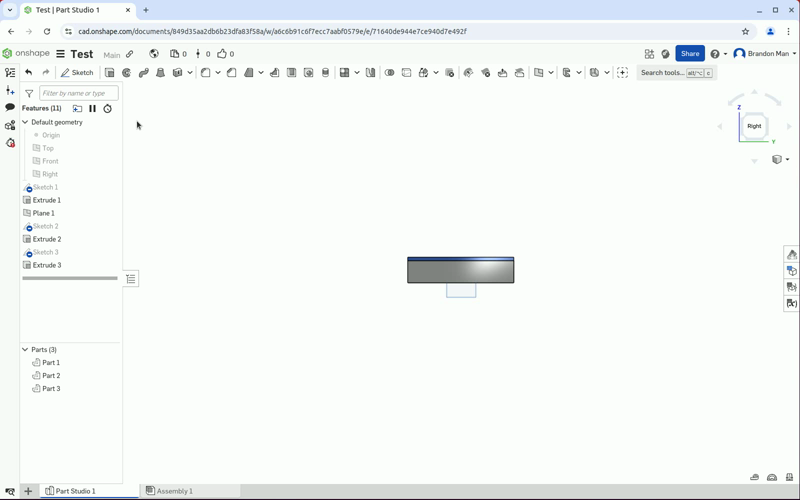
mouse_move(73, 189)
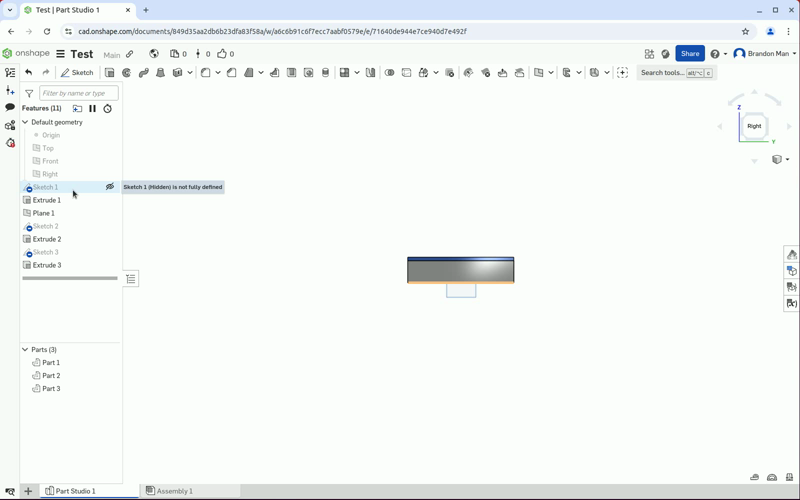
click(73, 189)
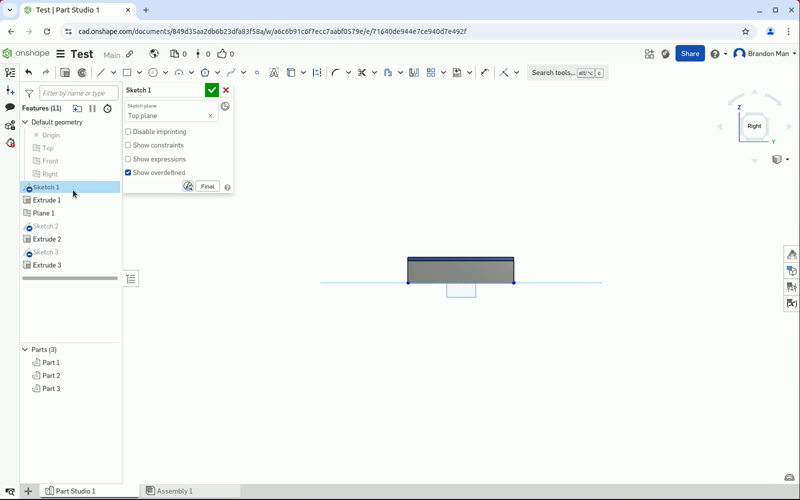
mouse_move(229, 92)
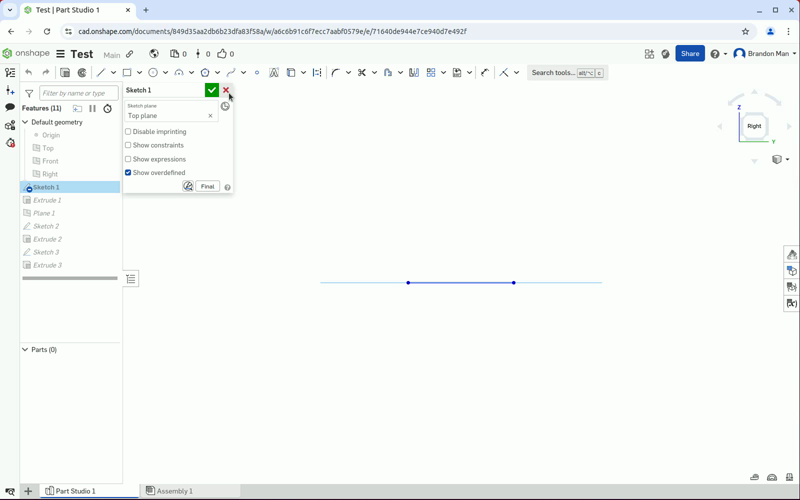
click(229, 92)
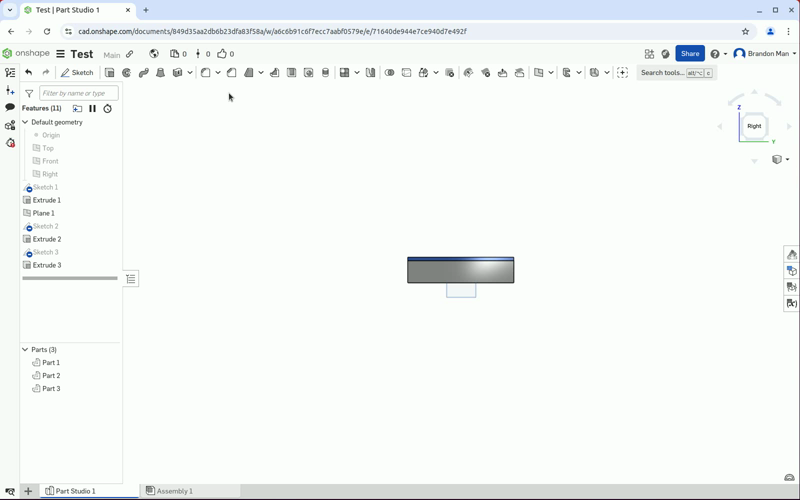
mouse_move(73, 352)
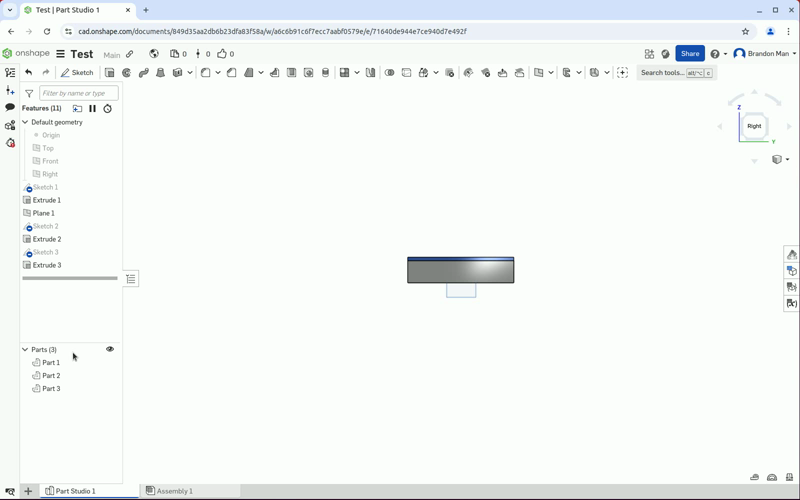
key(y)
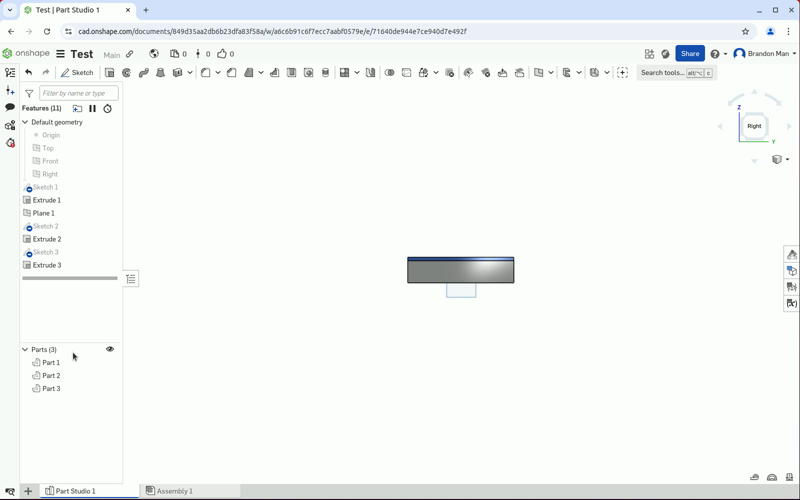
key(shift+p)
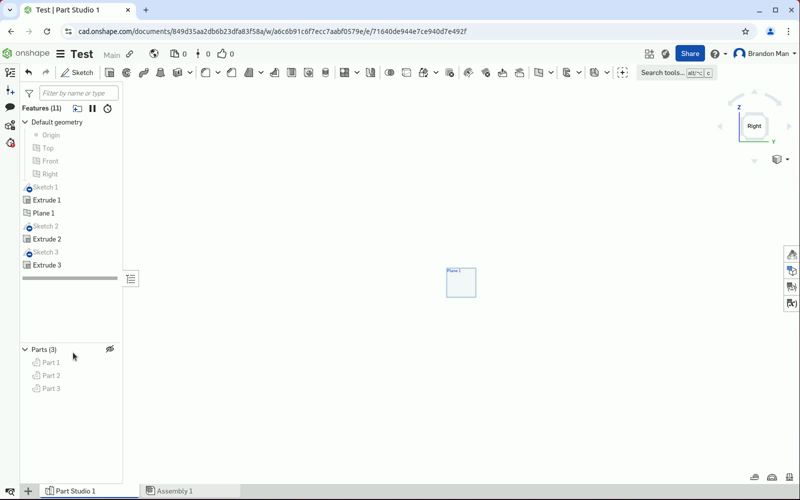
key(space)
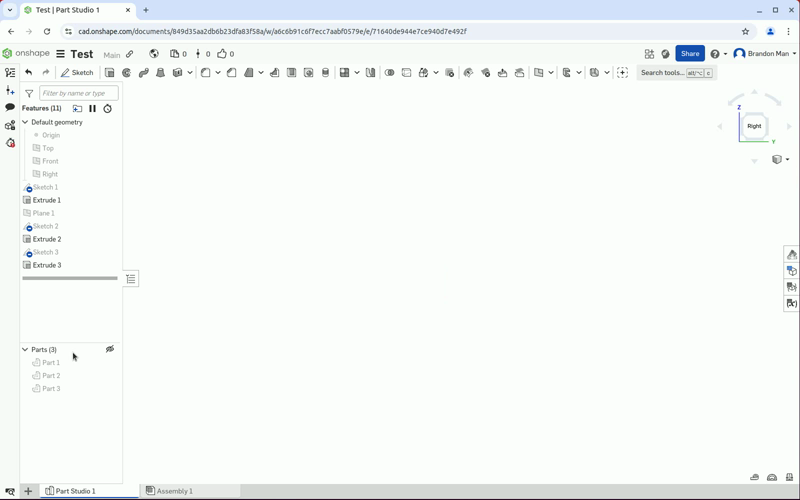
key_down(shift)
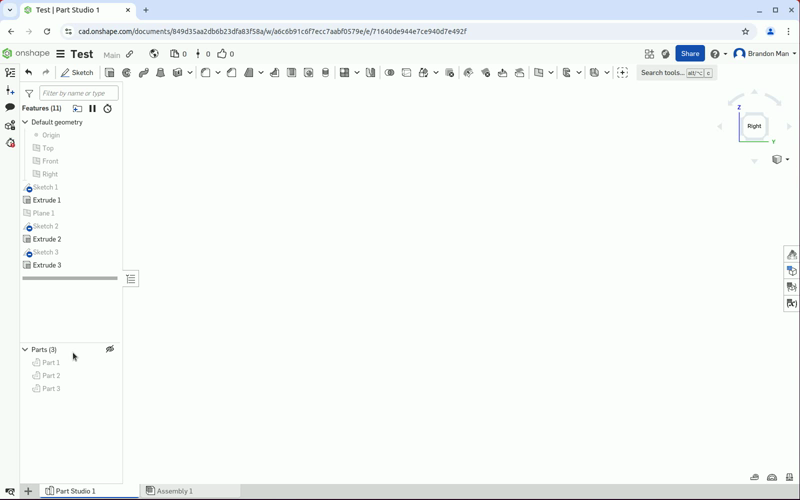
key(right)
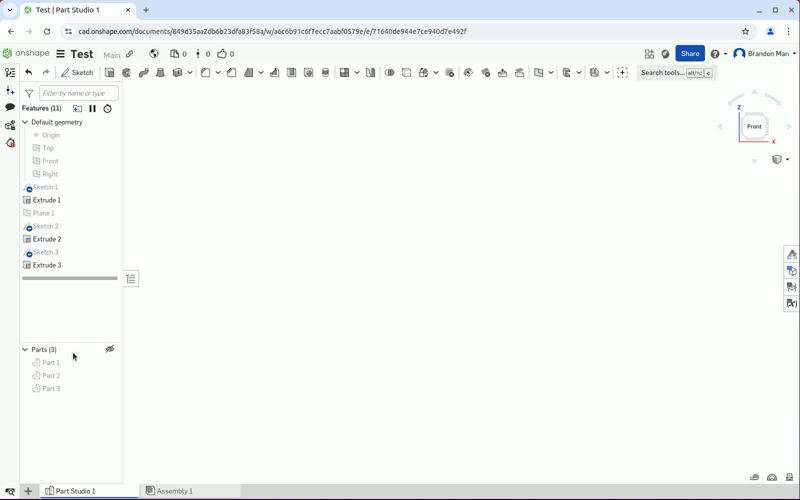
key_up(shift)
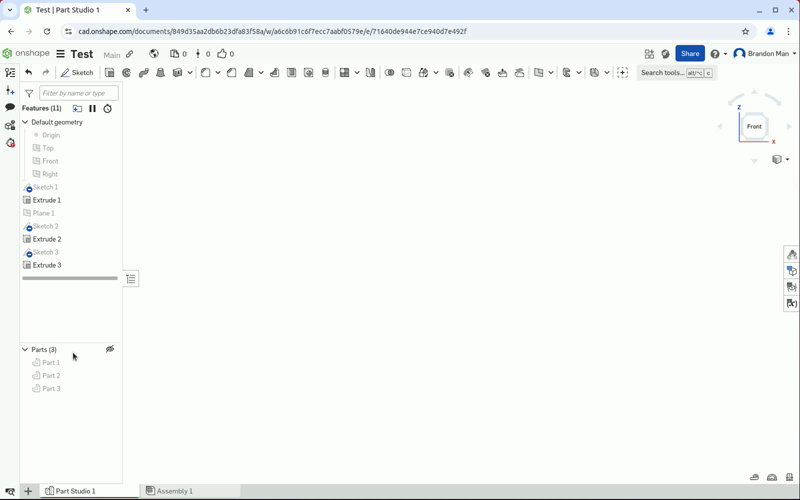
mouse_move(73, 352)
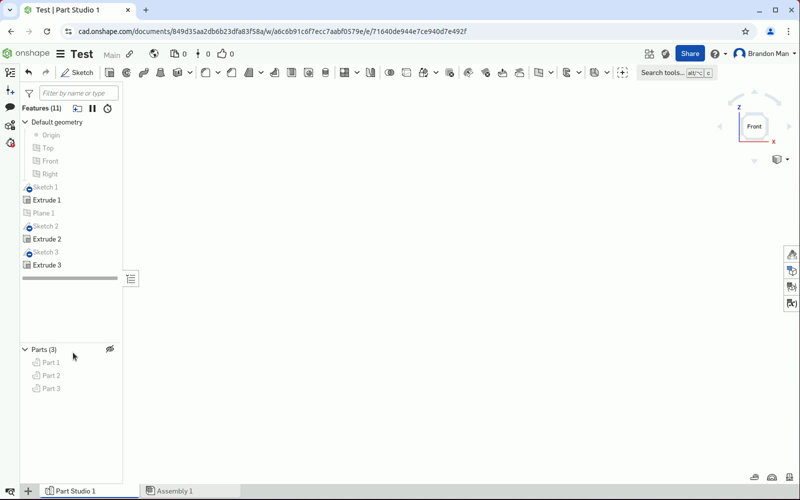
key(shift+y)
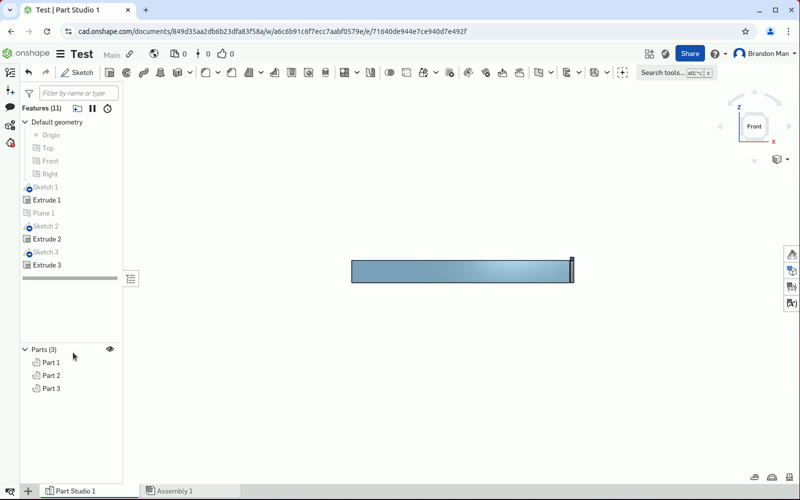
mouse_move(541, 75)
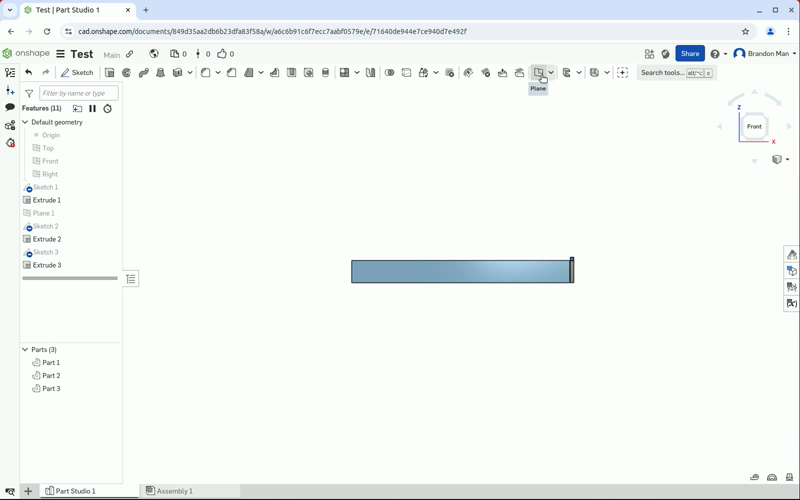
click(541, 75)
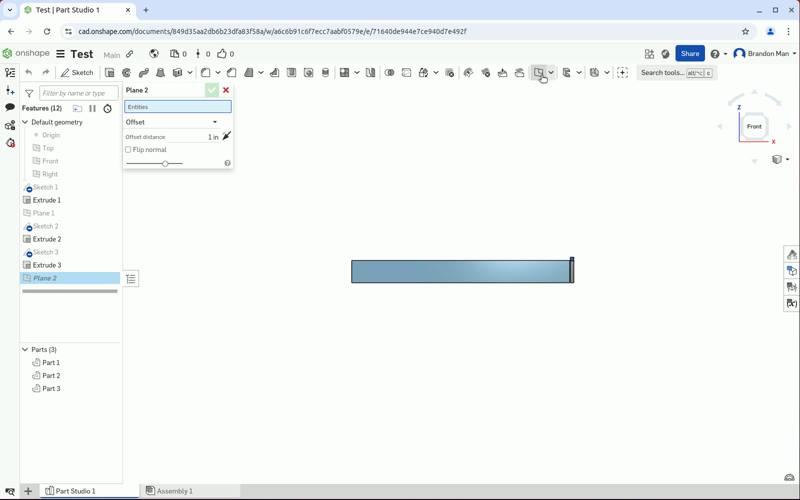
mouse_move(73, 163)
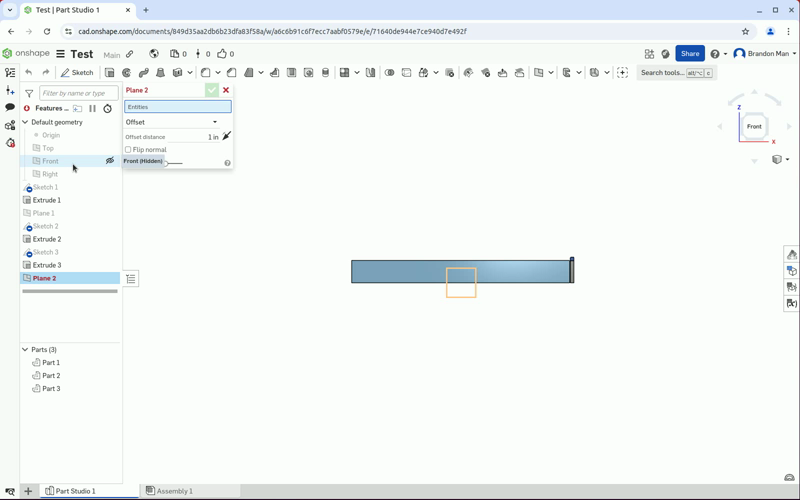
click(73, 163)
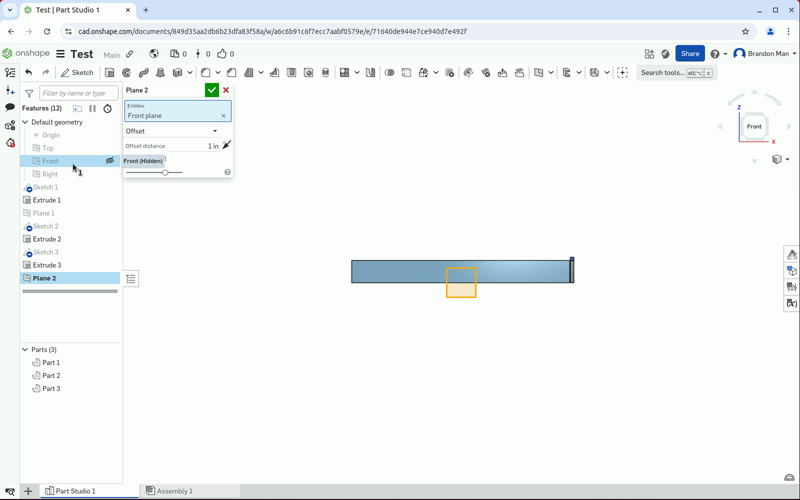
key(tab, 2)
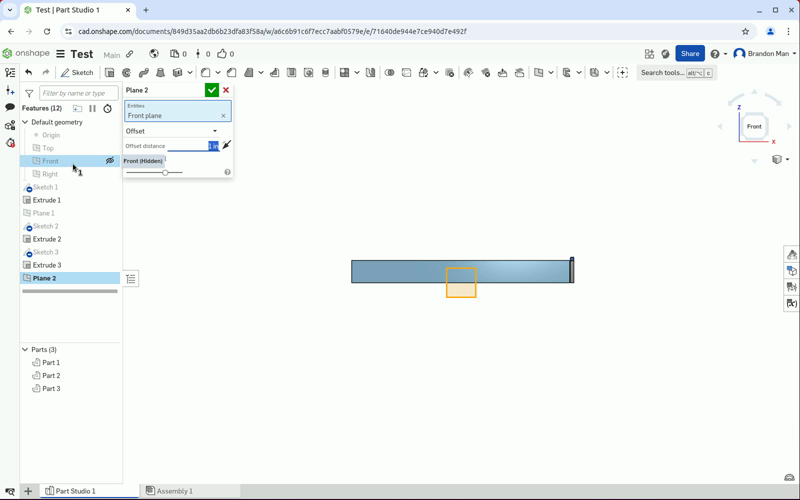
text(10.845)
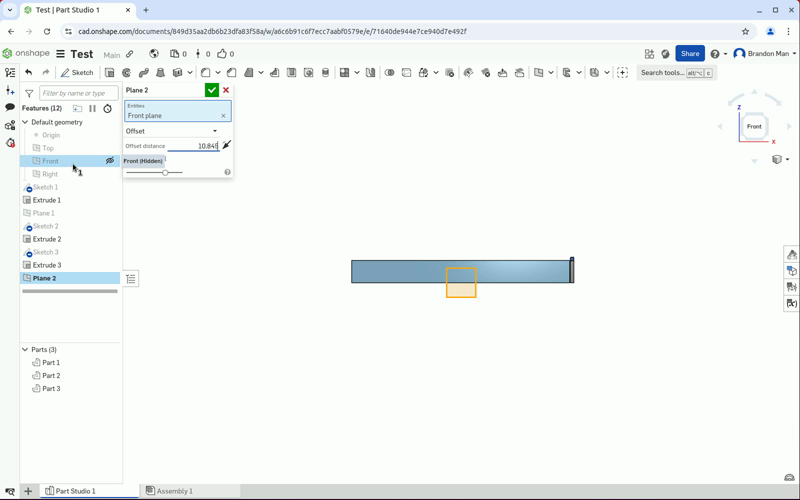
key(enter, 2)
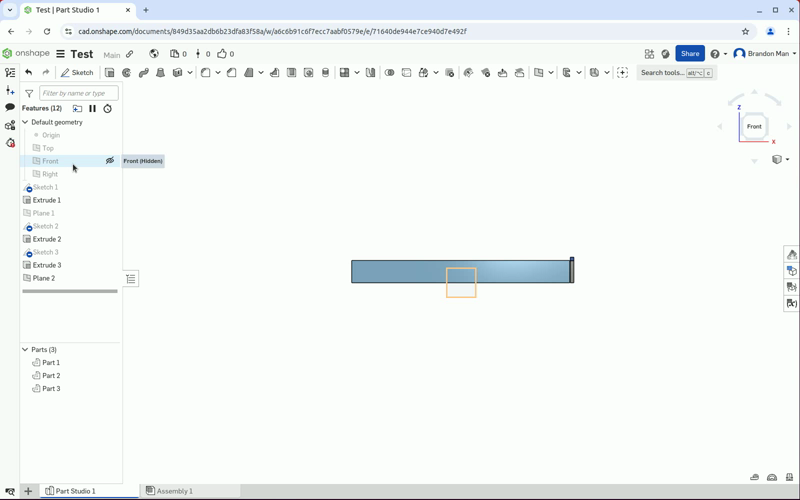
key(shift+s)
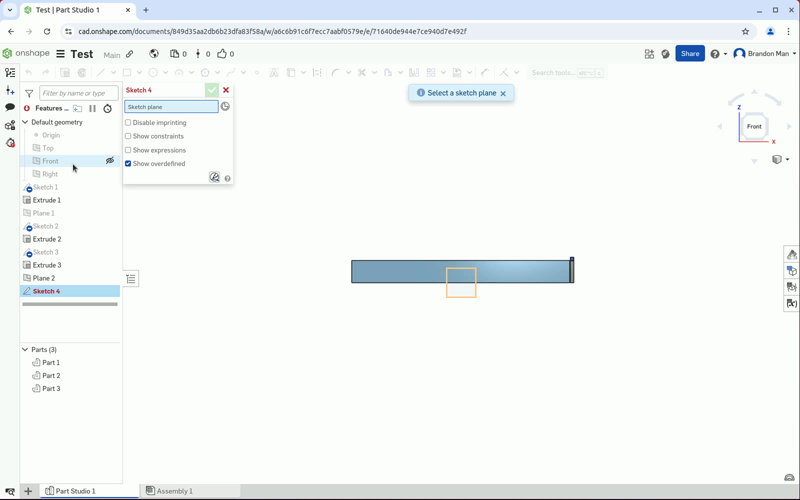
mouse_move(73, 280)
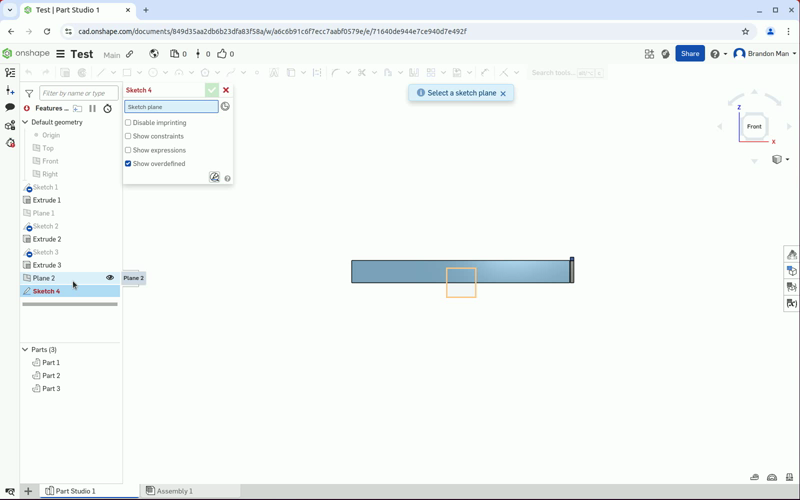
click(73, 280)
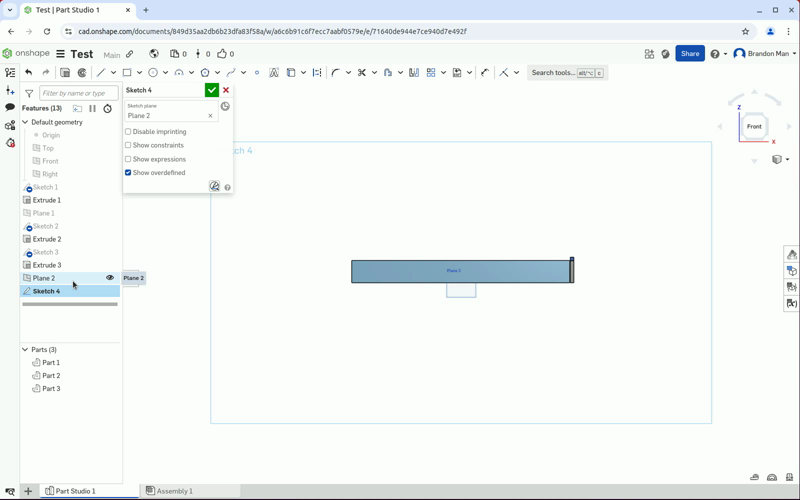
mouse_move(73, 352)
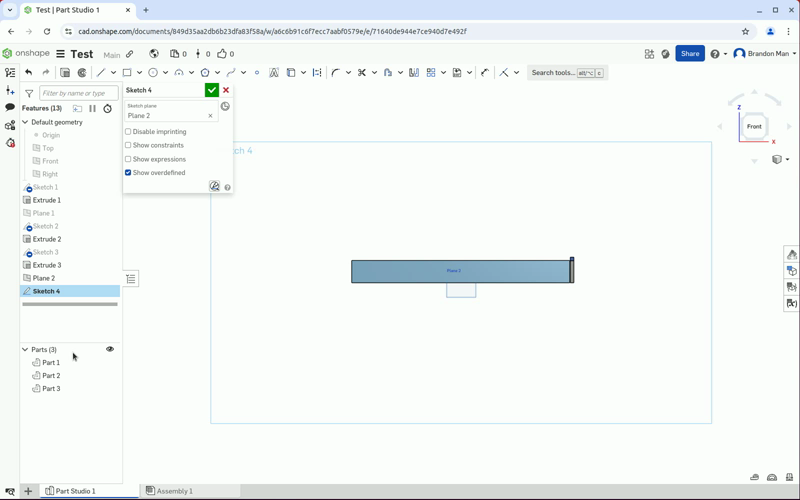
key(y)
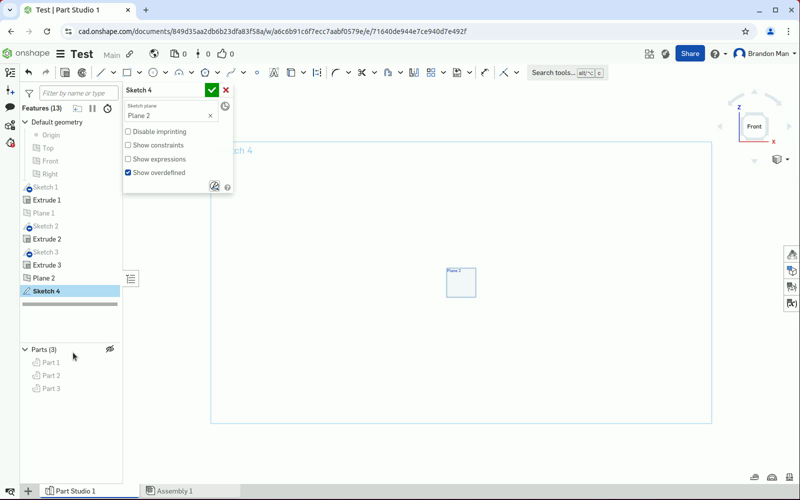
key(l)
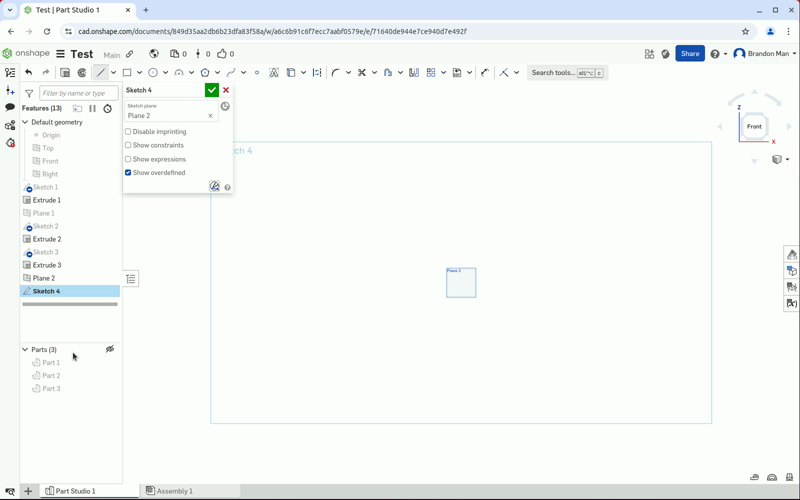
key_down(shift)
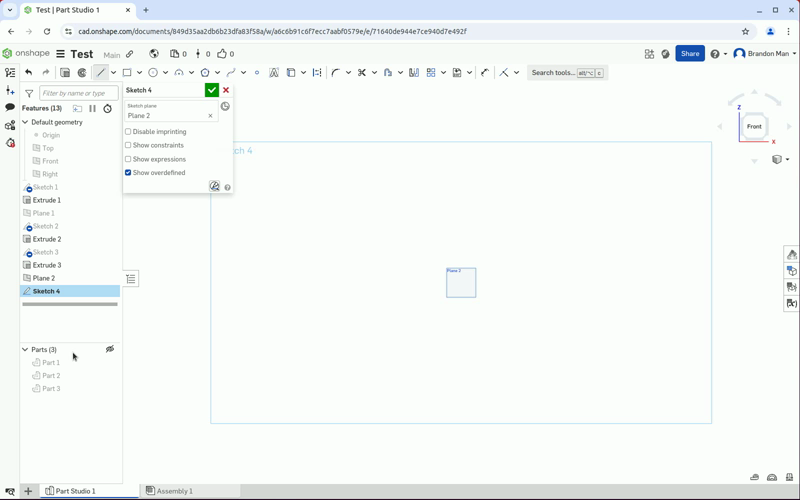
mouse_move(348, 282)
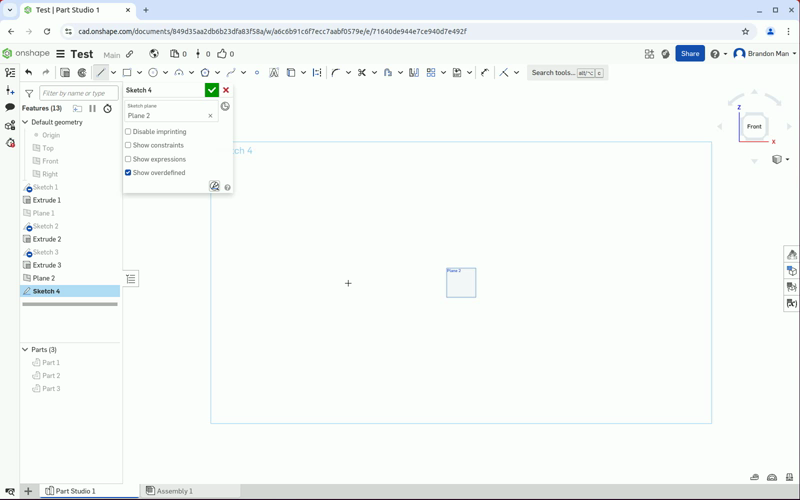
click(348, 282)
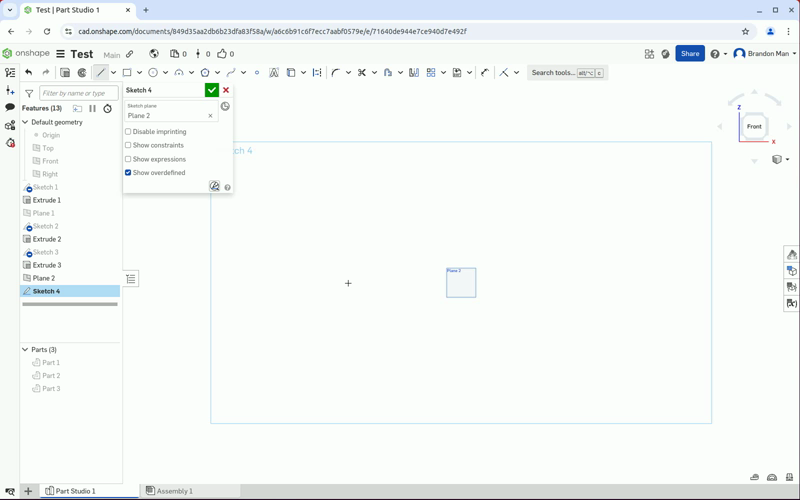
key_up(shift)
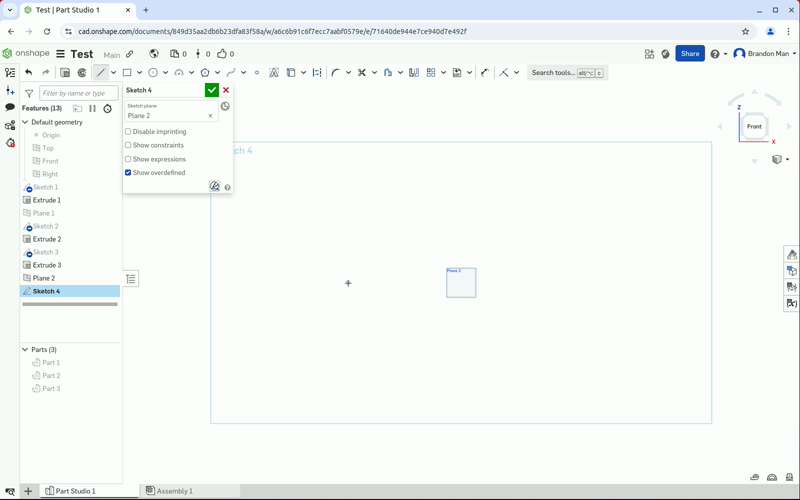
key_down(shift)
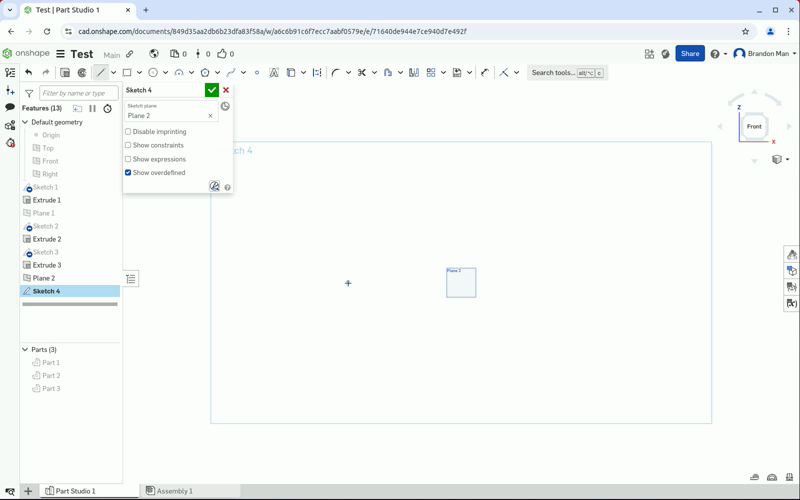
mouse_move(378, 282)
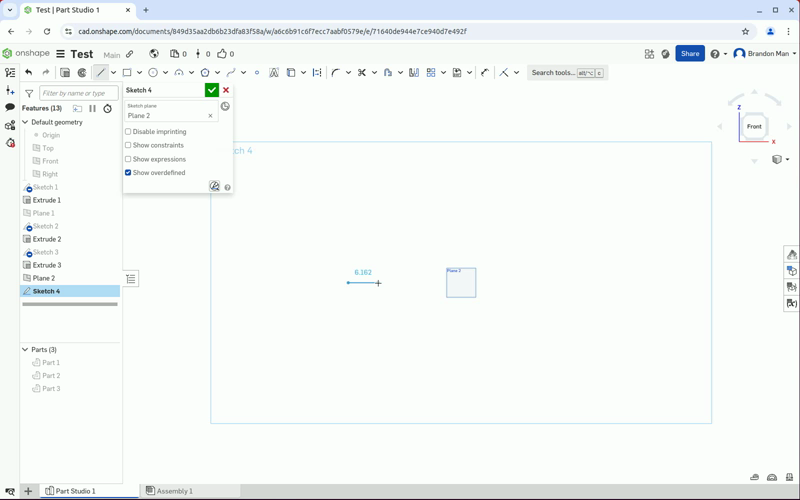
mouse_move(350, 282)
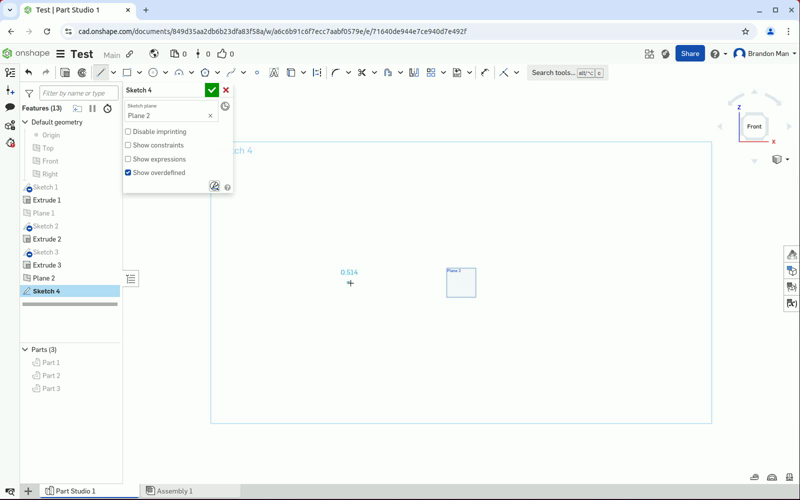
scroll(6)
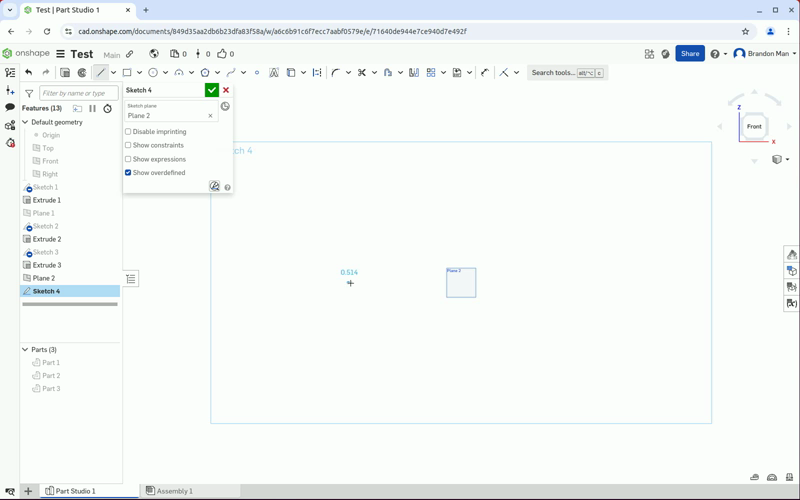
scroll(6)
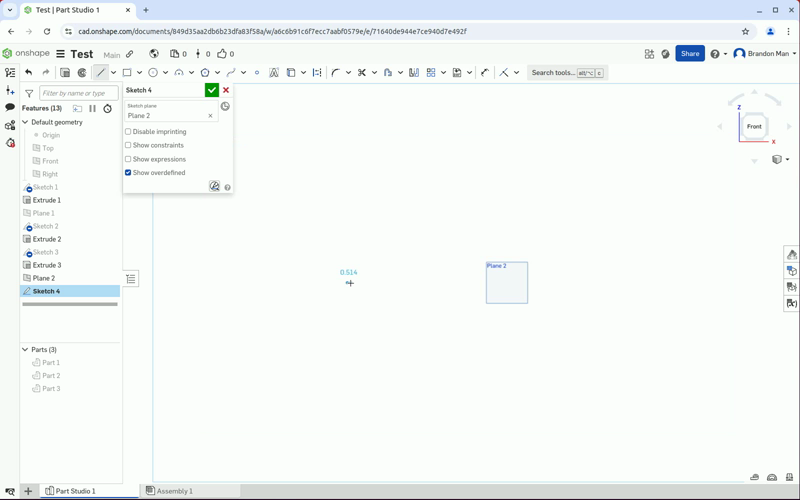
scroll(6)
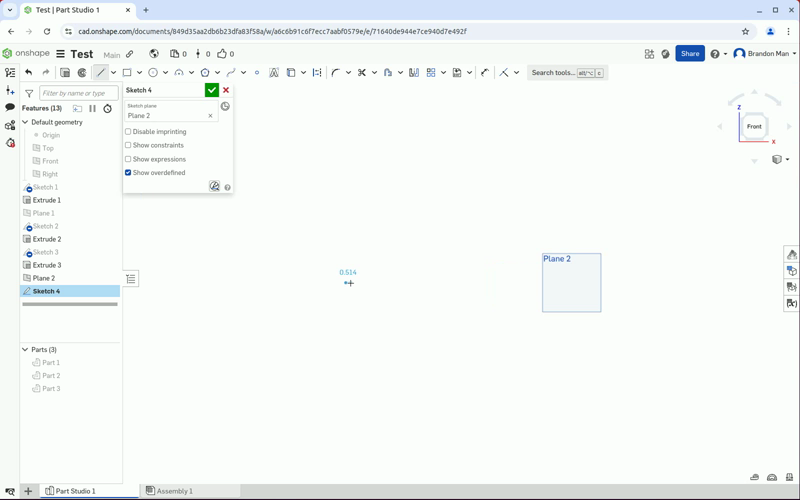
scroll(6)
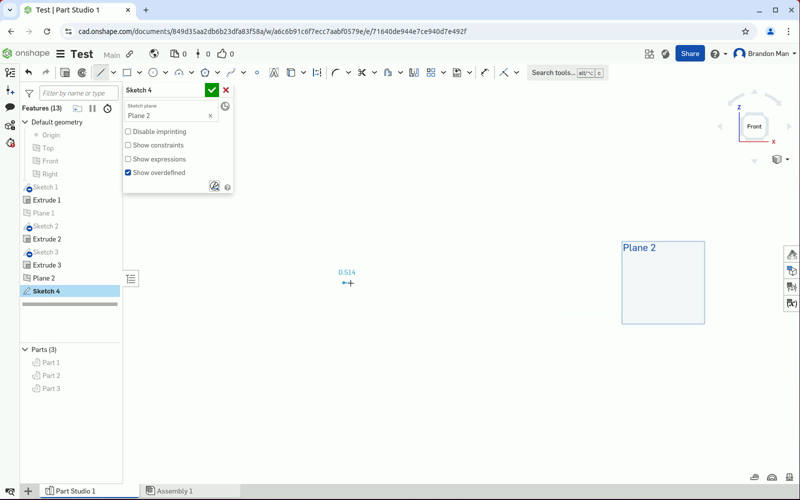
scroll(6)
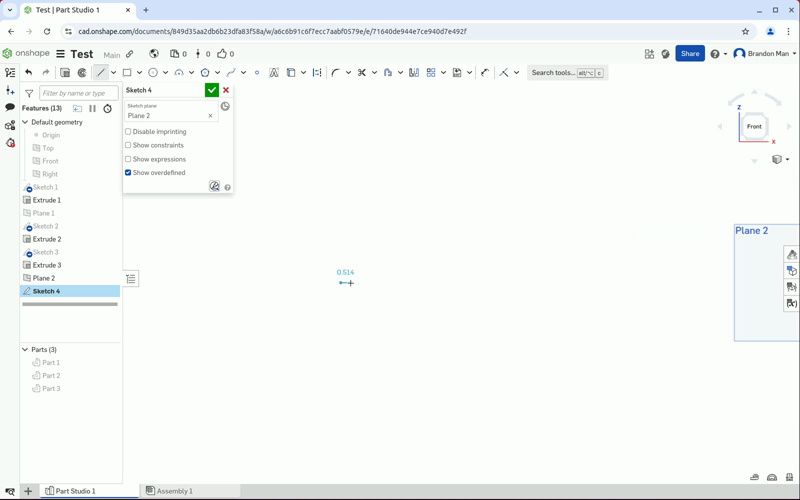
scroll(6)
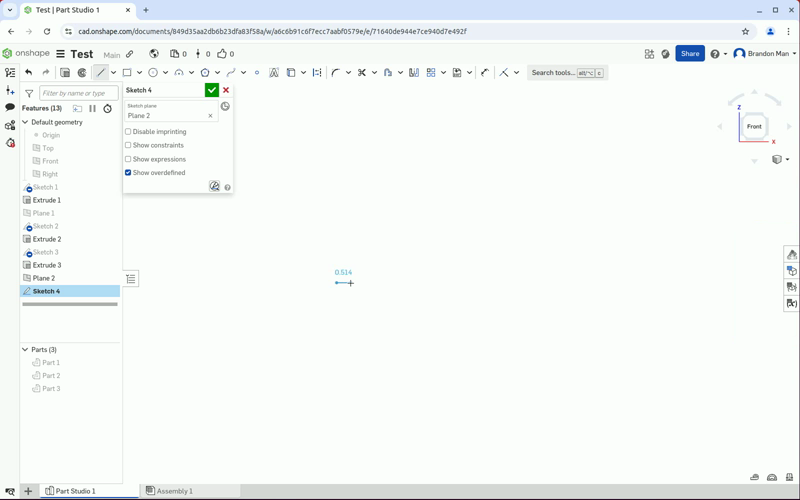
scroll(6)
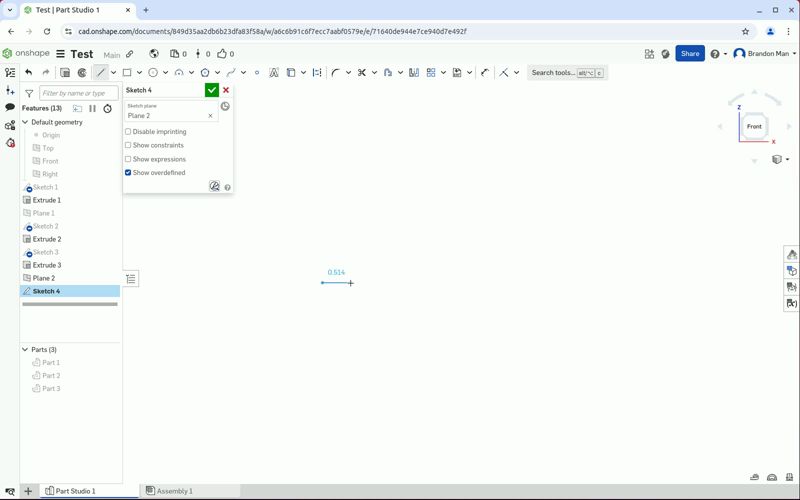
click(350, 282)
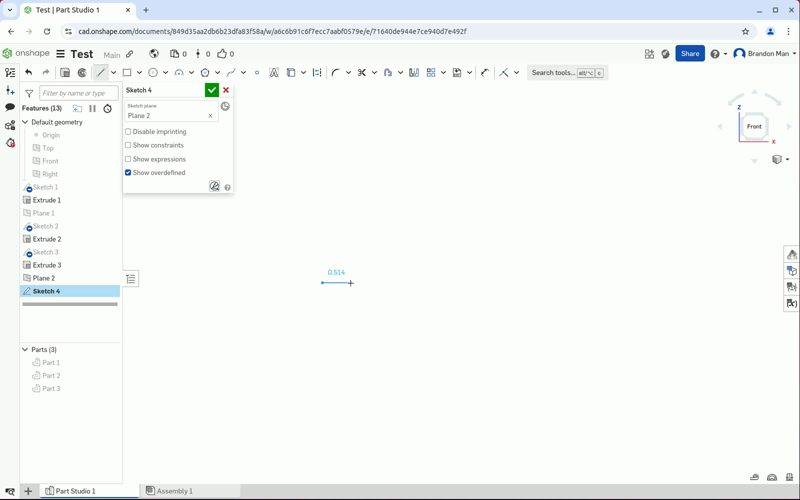
scroll(-6)
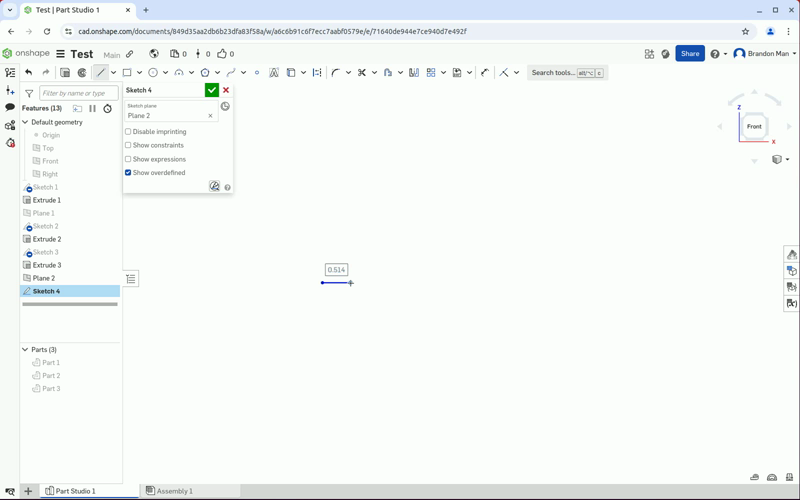
scroll(-6)
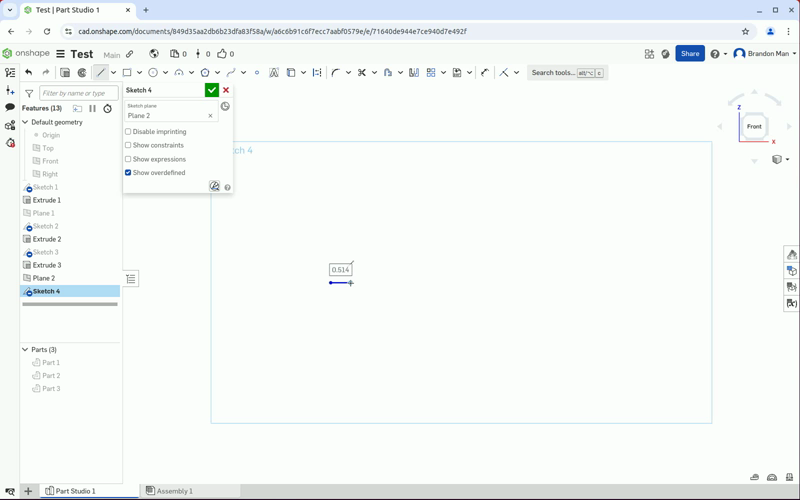
scroll(-6)
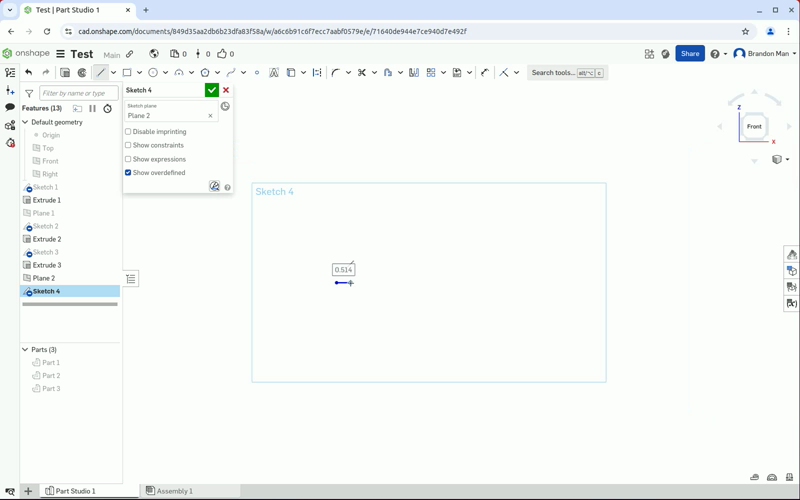
scroll(-6)
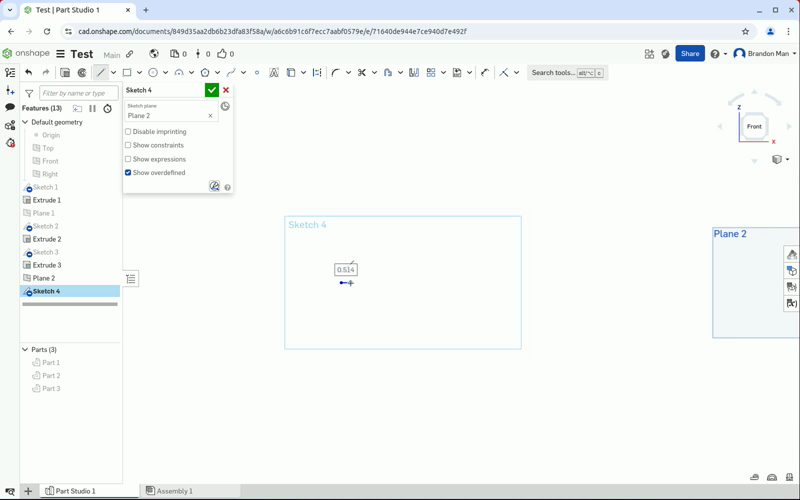
scroll(-6)
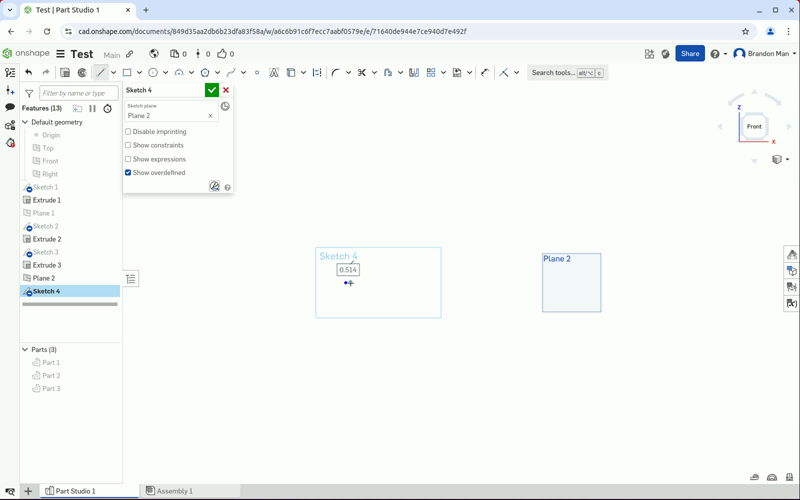
scroll(-6)
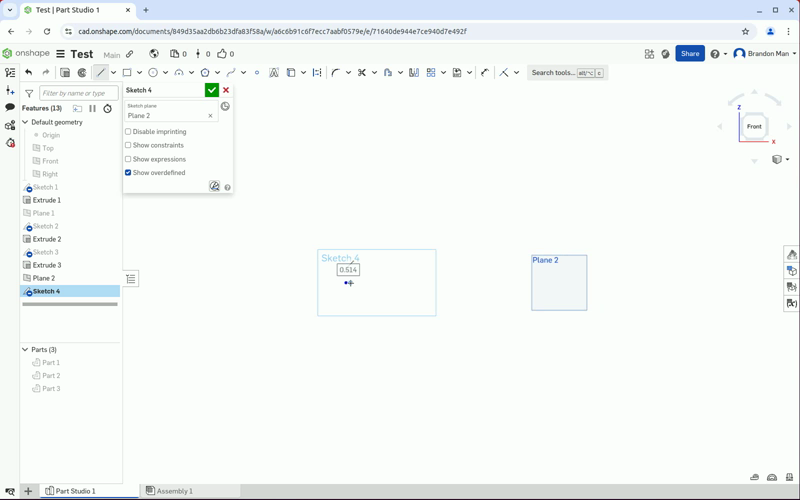
scroll(-6)
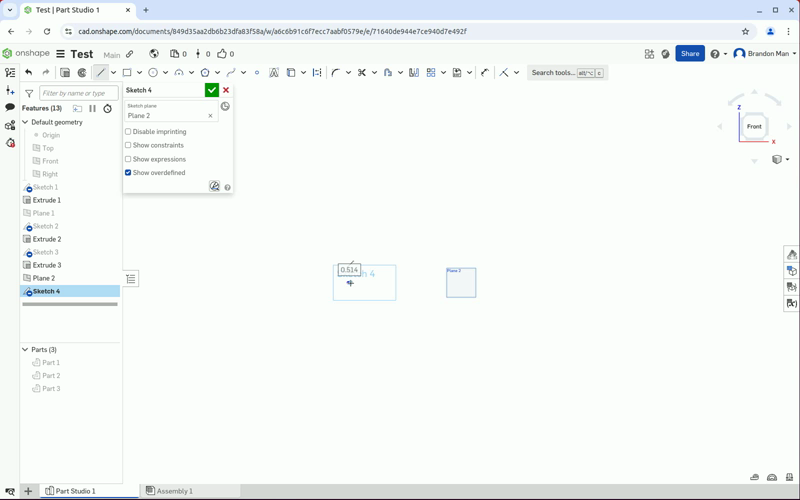
key_up(shift)
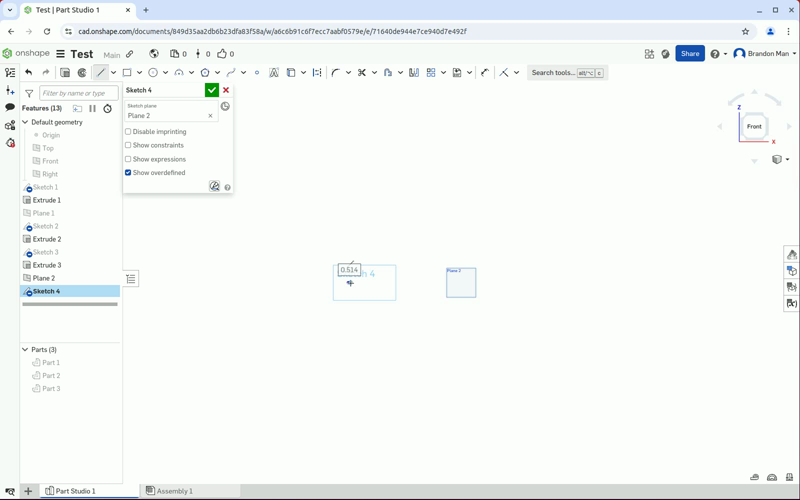
key_down(shift)
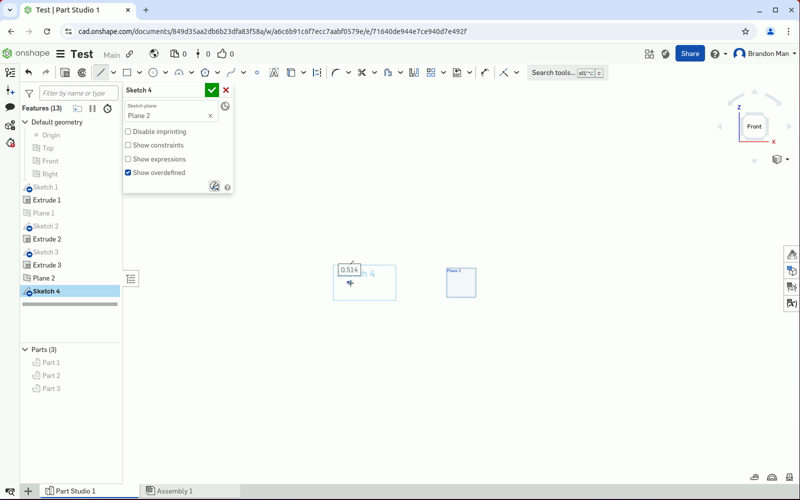
mouse_move(380, 282)
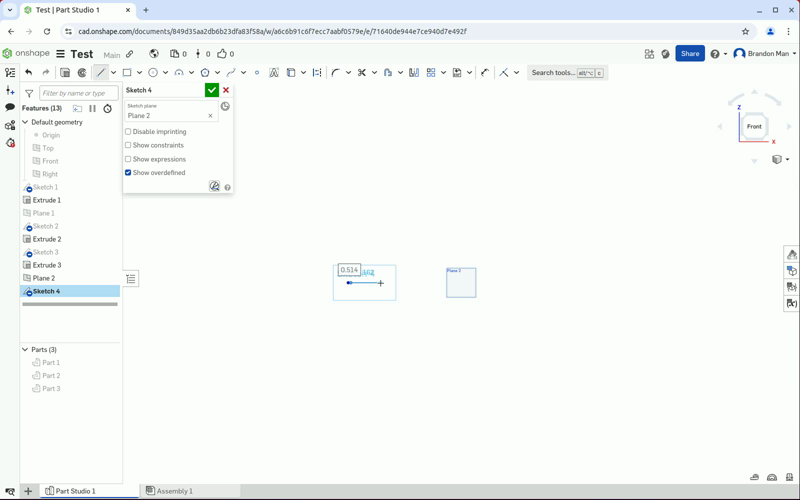
mouse_move(350, 259)
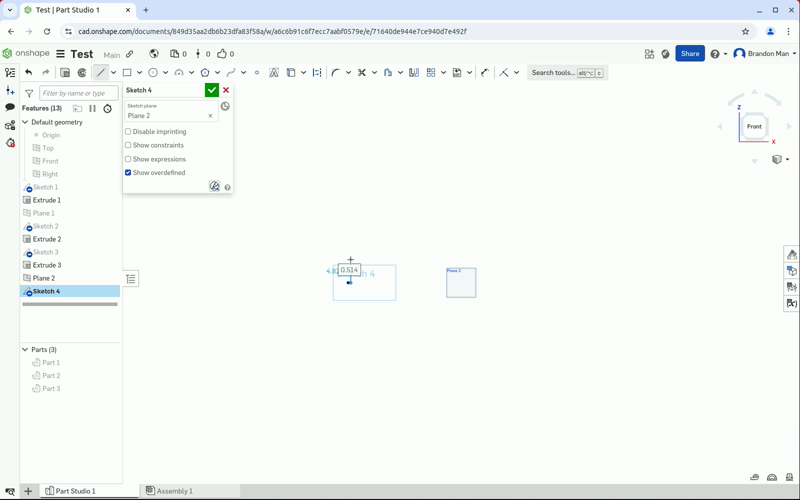
click(350, 259)
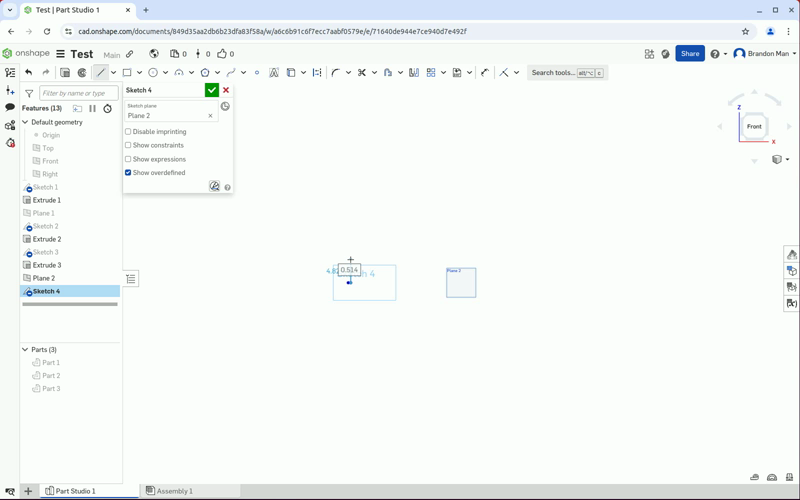
key_up(shift)
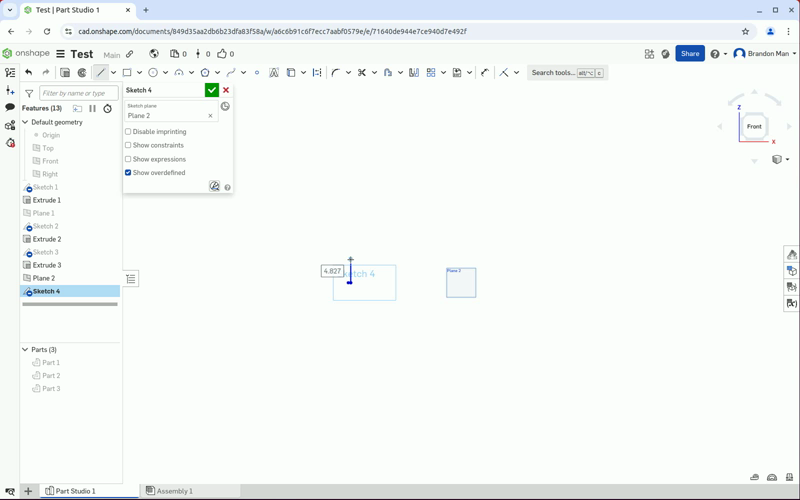
key_down(shift)
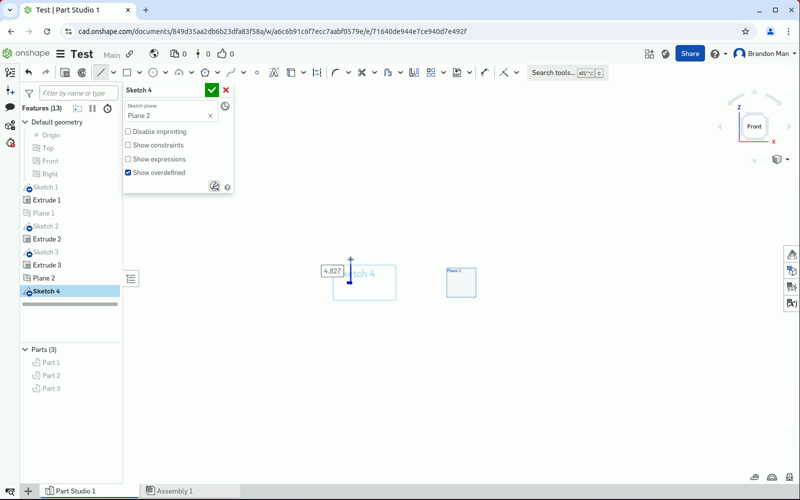
mouse_move(569, 259)
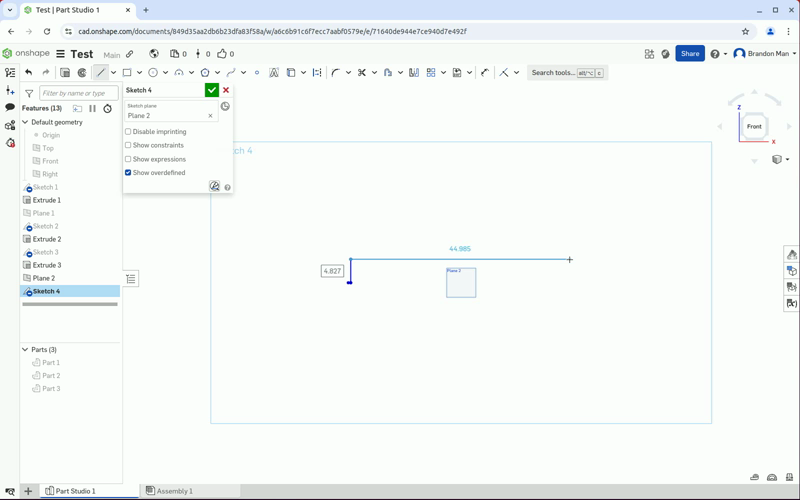
click(569, 259)
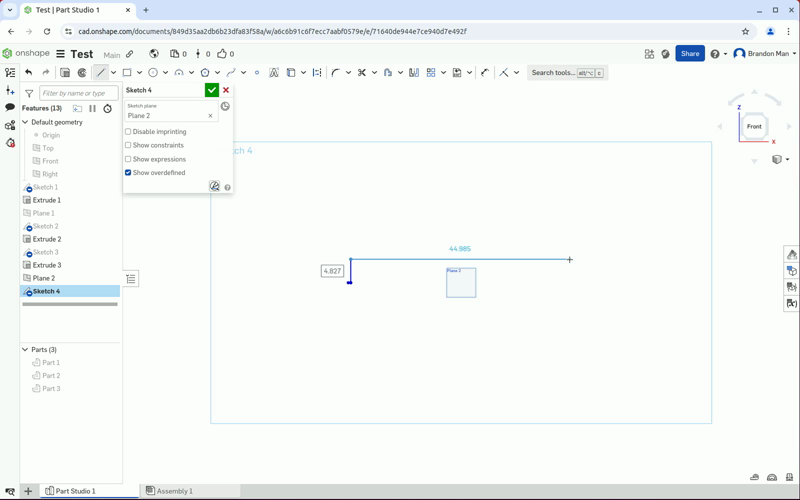
key_up(shift)
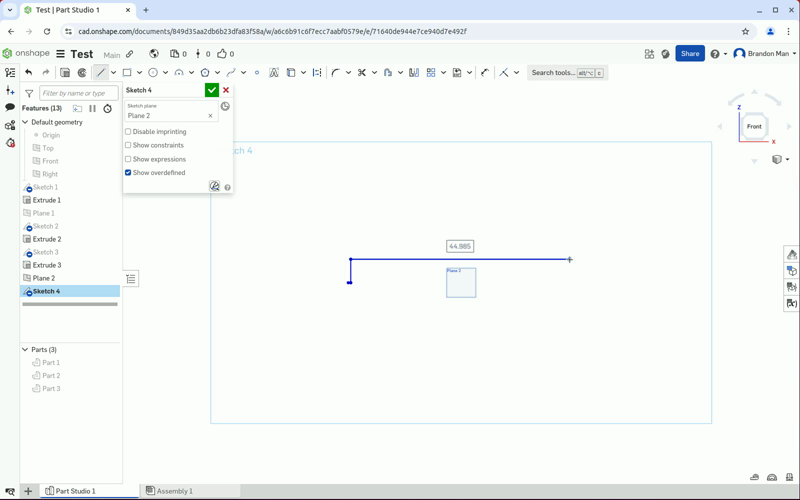
key_down(shift)
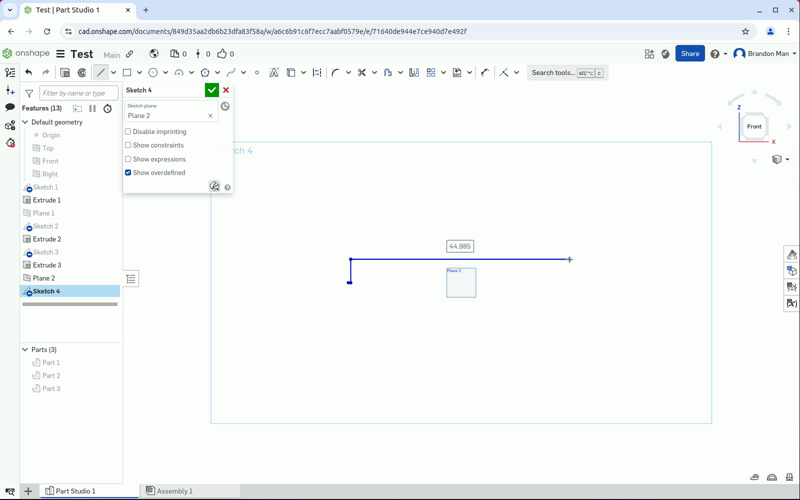
mouse_move(589, 259)
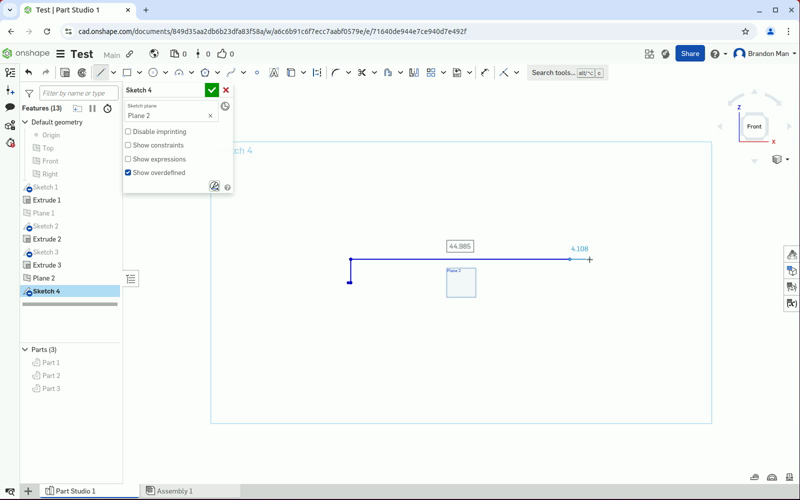
mouse_move(569, 282)
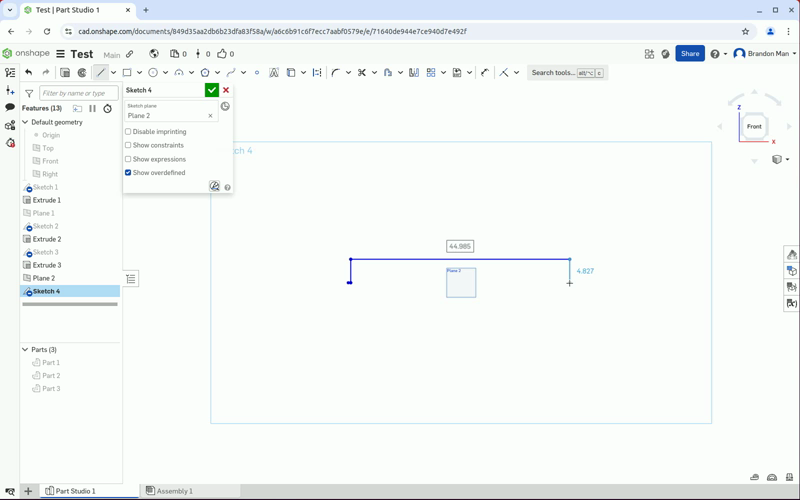
click(569, 282)
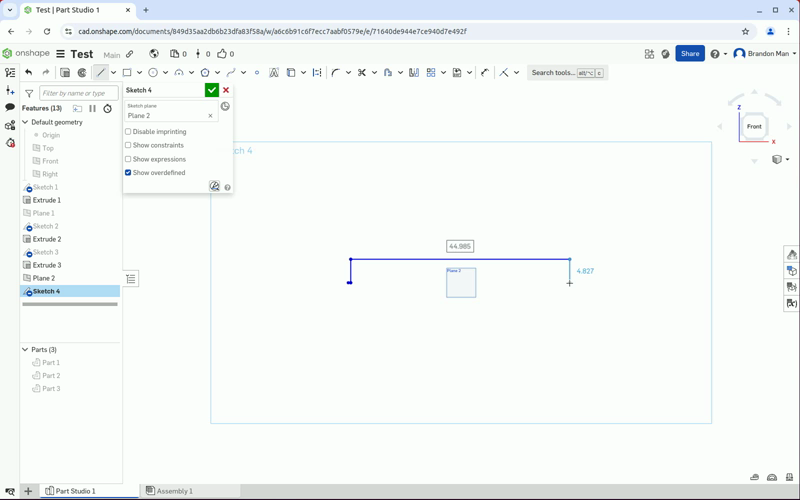
key_up(shift)
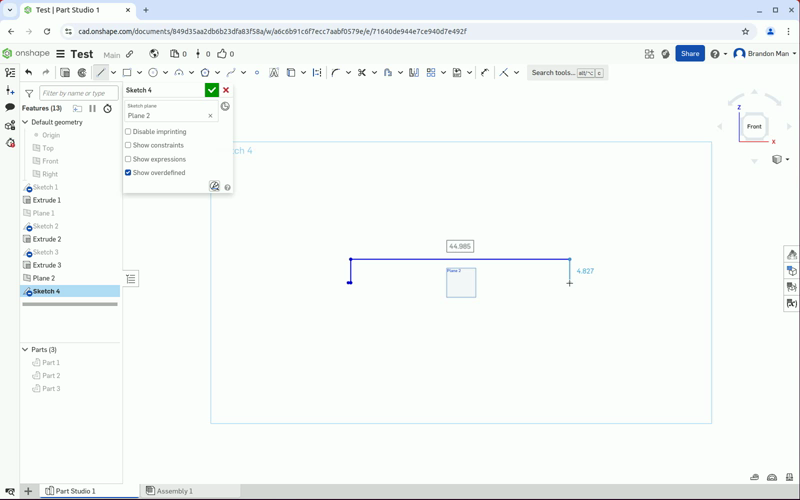
key_down(shift)
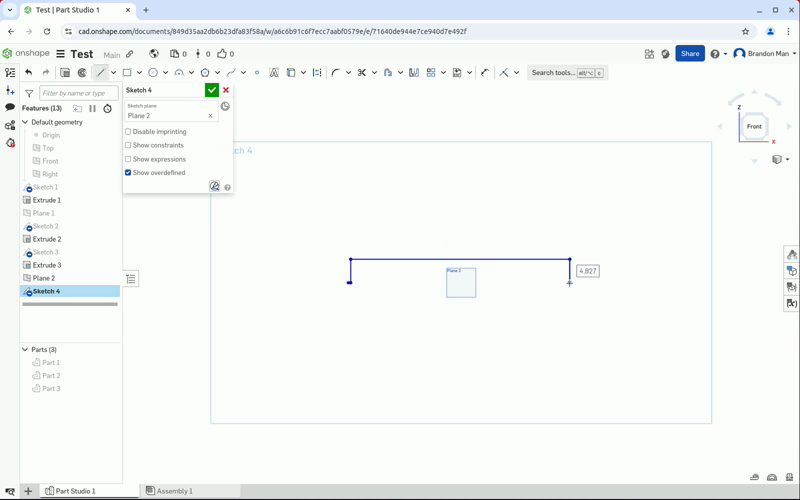
mouse_move(589, 282)
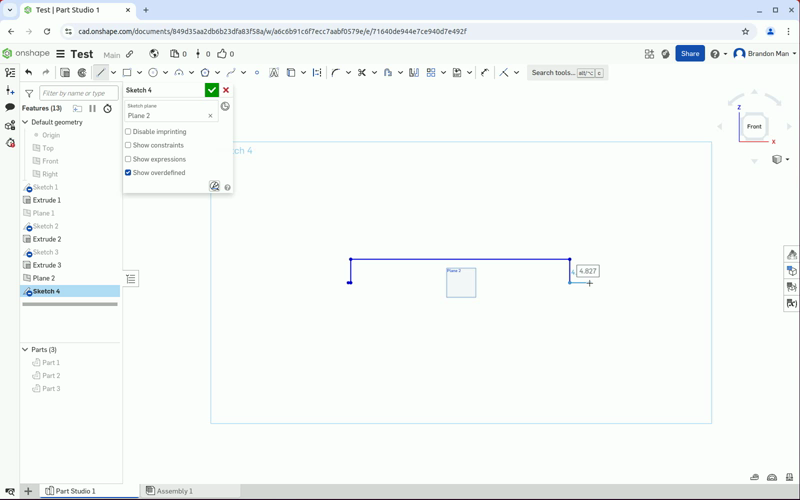
mouse_move(572, 282)
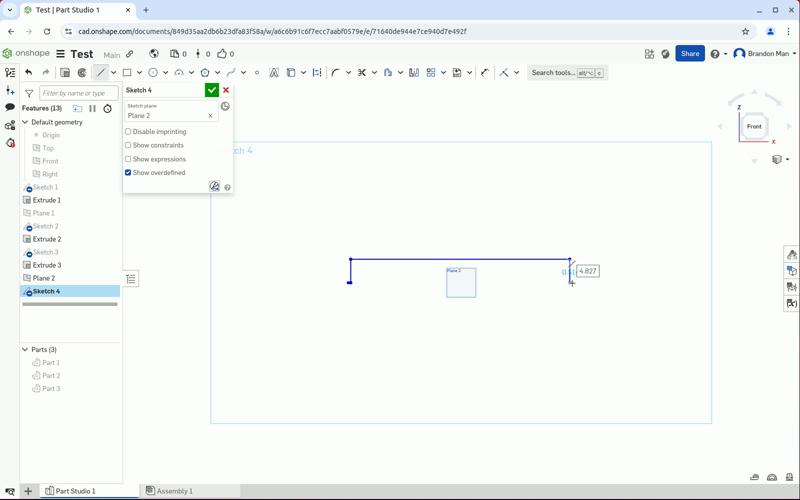
scroll(6)
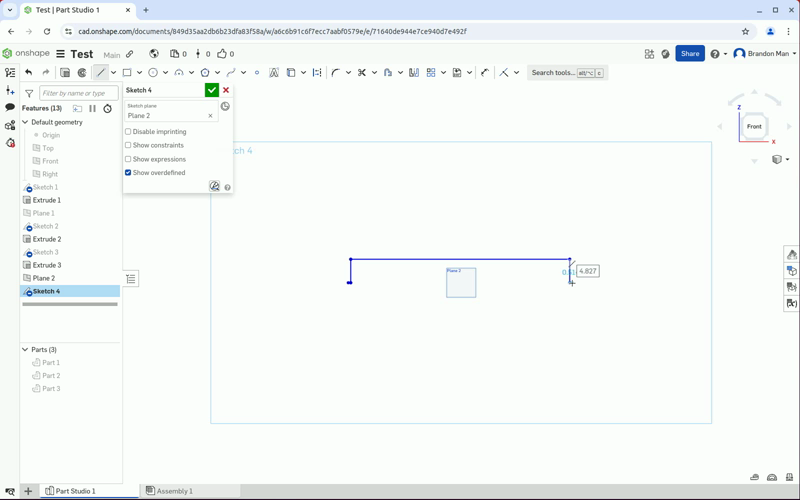
scroll(6)
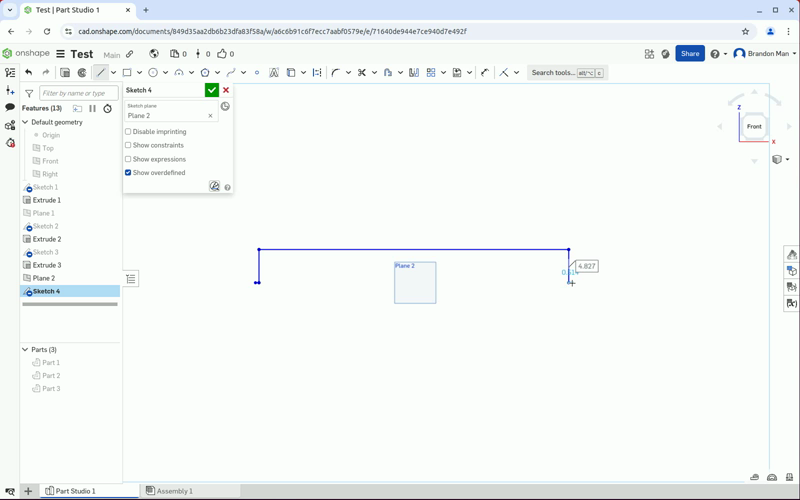
scroll(6)
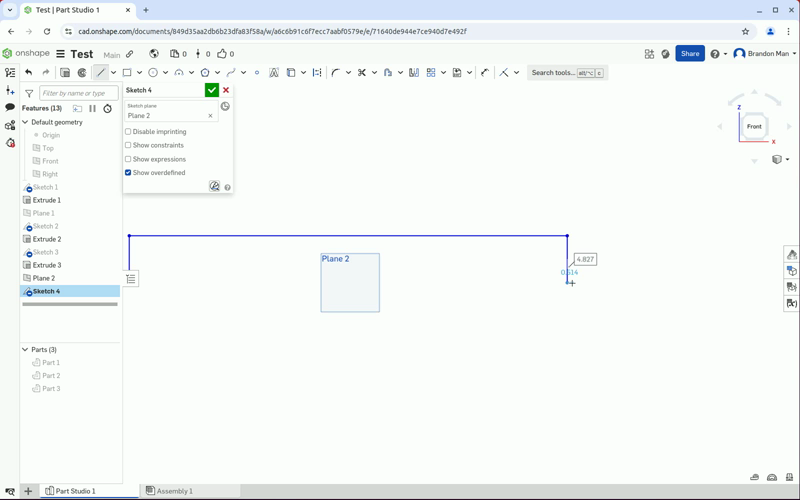
scroll(6)
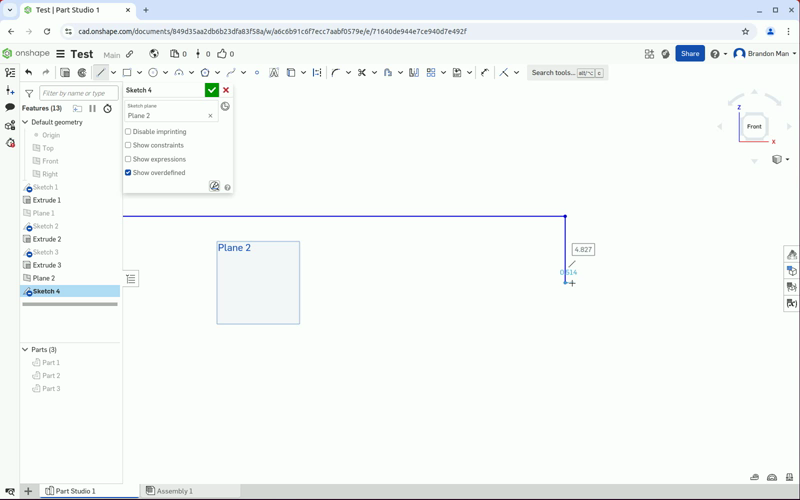
scroll(6)
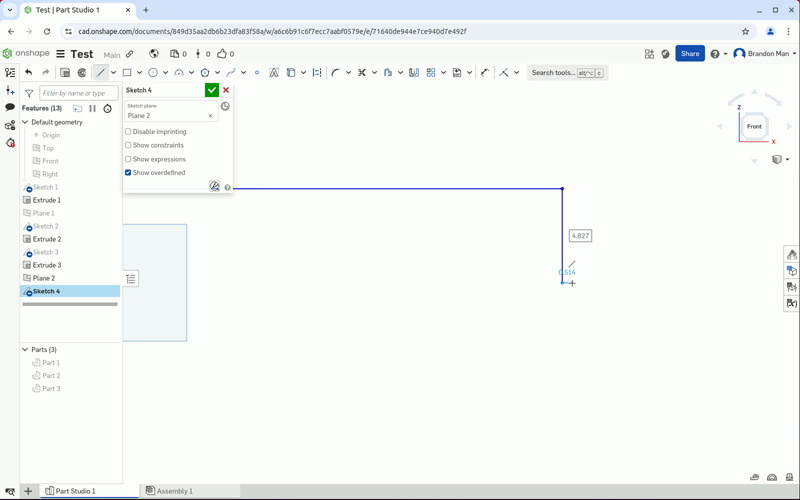
scroll(6)
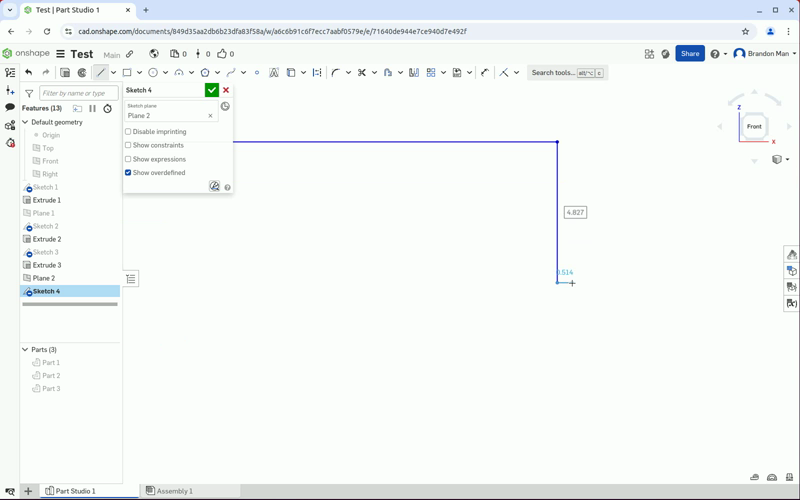
scroll(6)
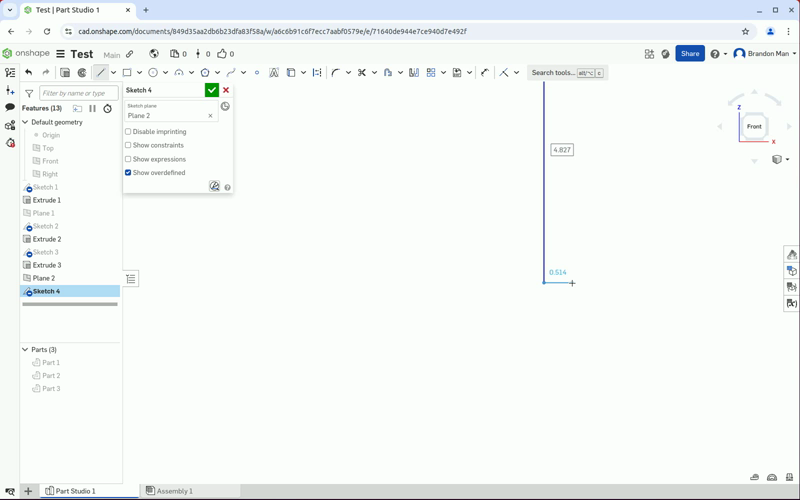
click(572, 282)
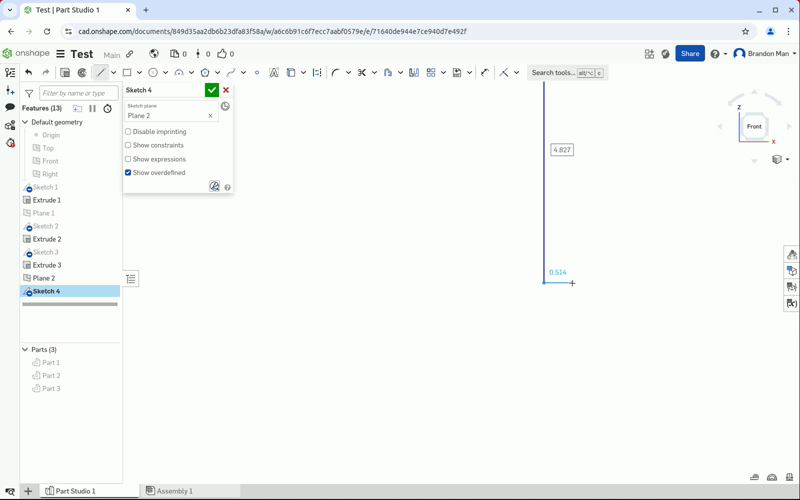
scroll(-6)
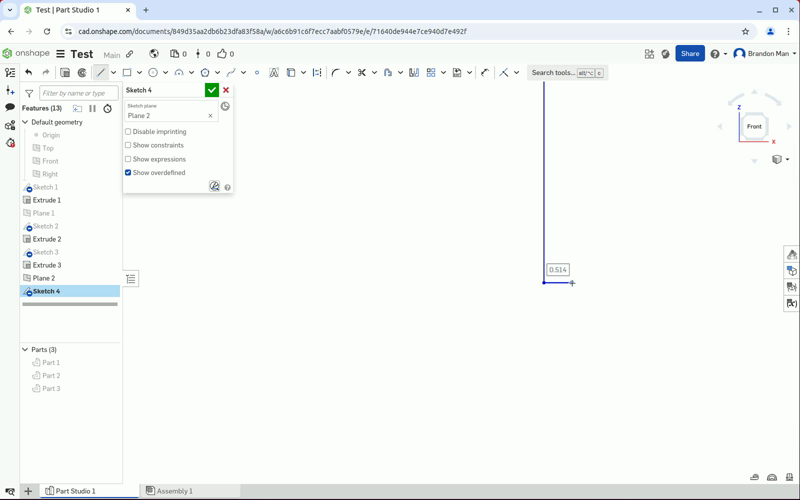
scroll(-6)
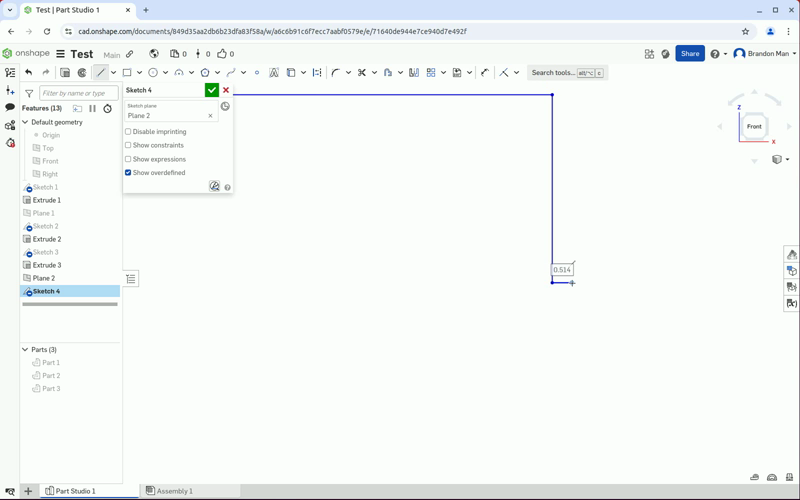
scroll(-6)
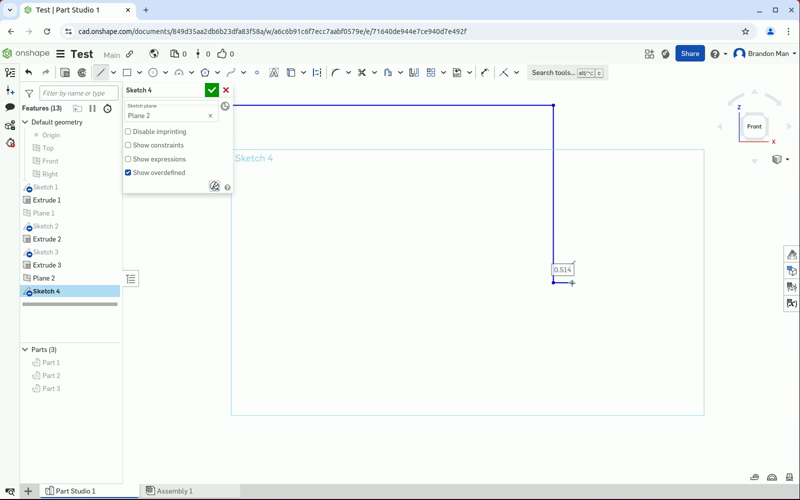
scroll(-6)
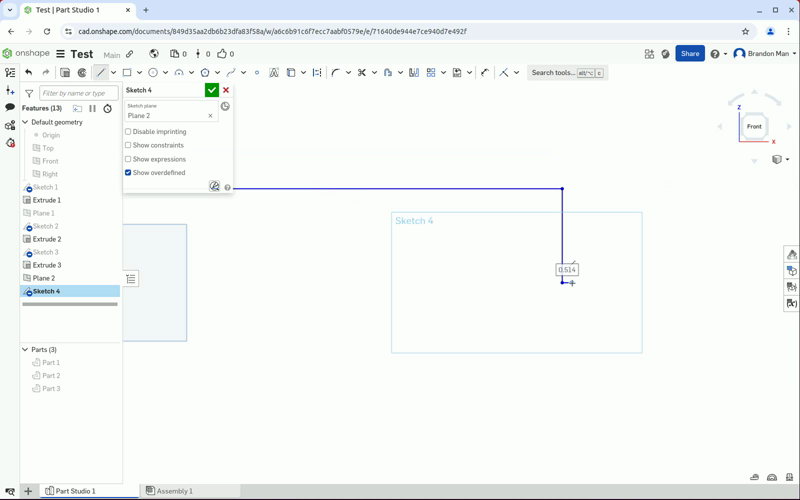
scroll(-6)
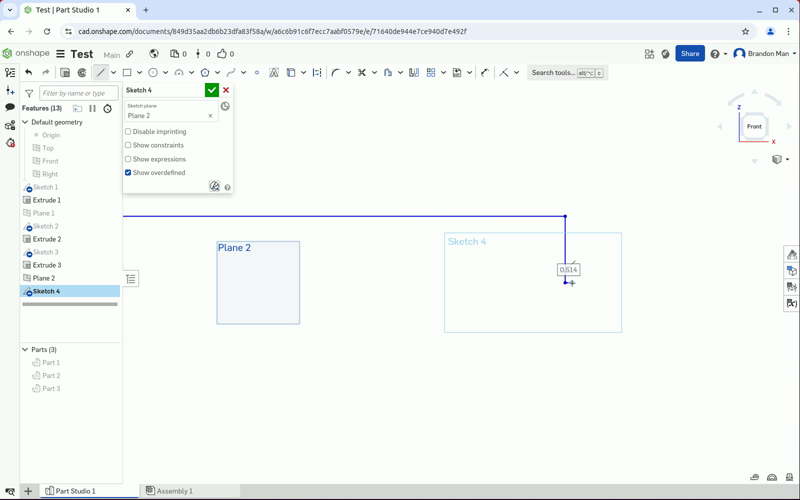
scroll(-6)
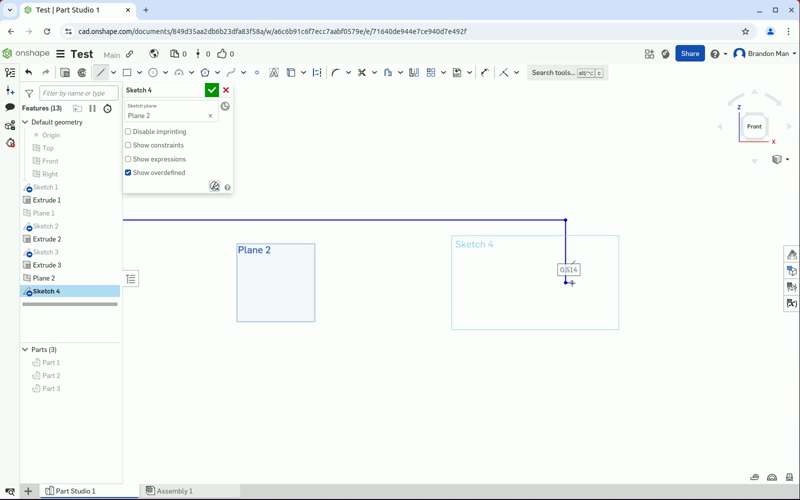
scroll(-6)
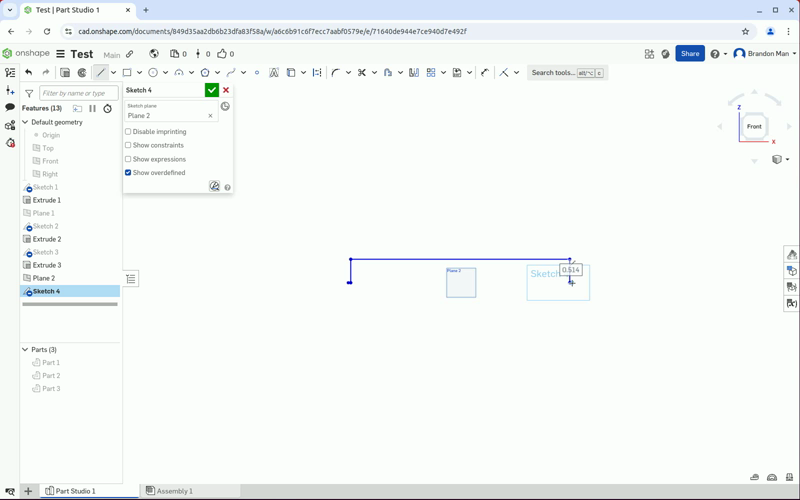
key_up(shift)
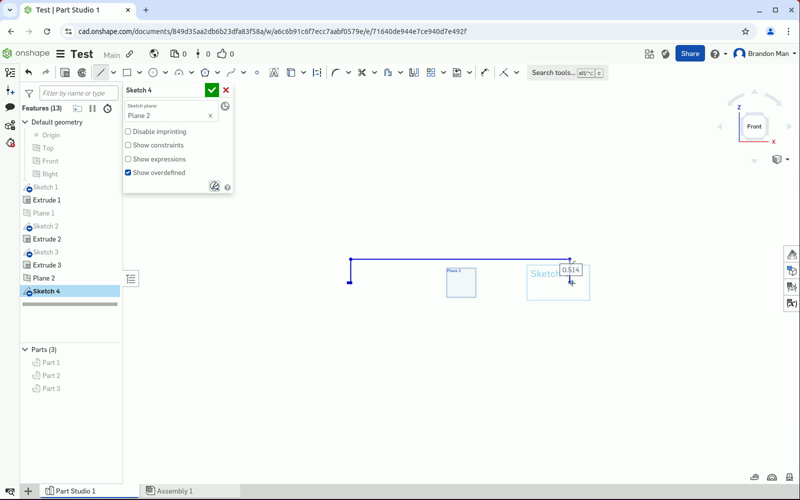
key_down(shift)
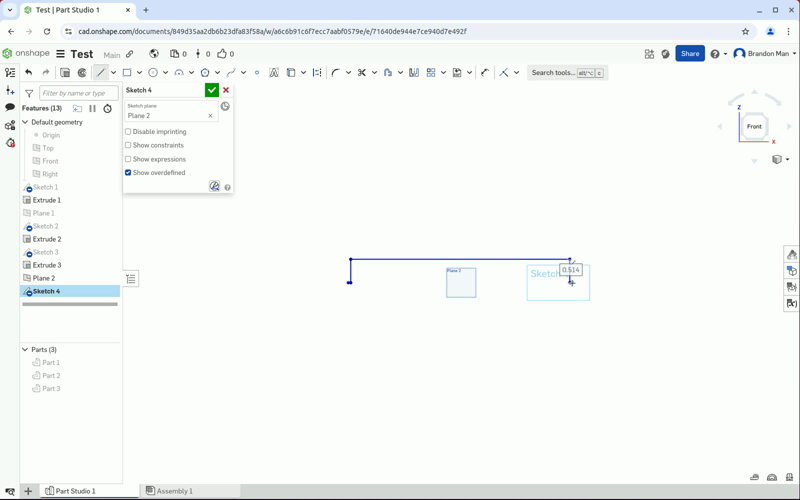
mouse_move(589, 282)
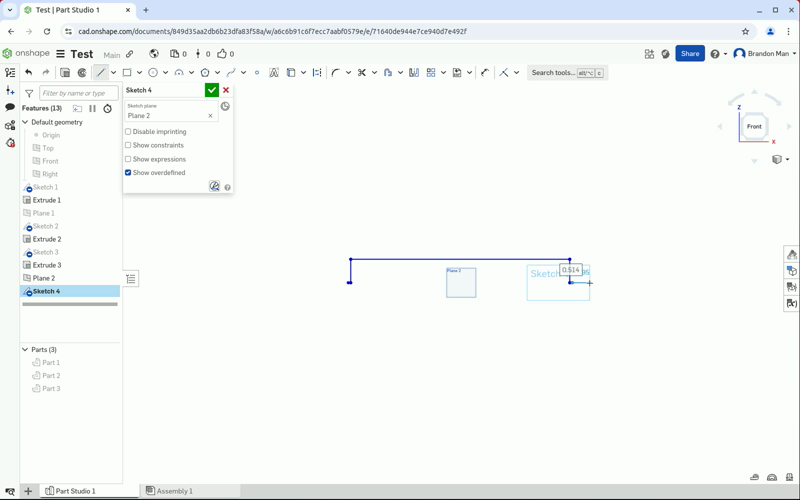
mouse_move(572, 257)
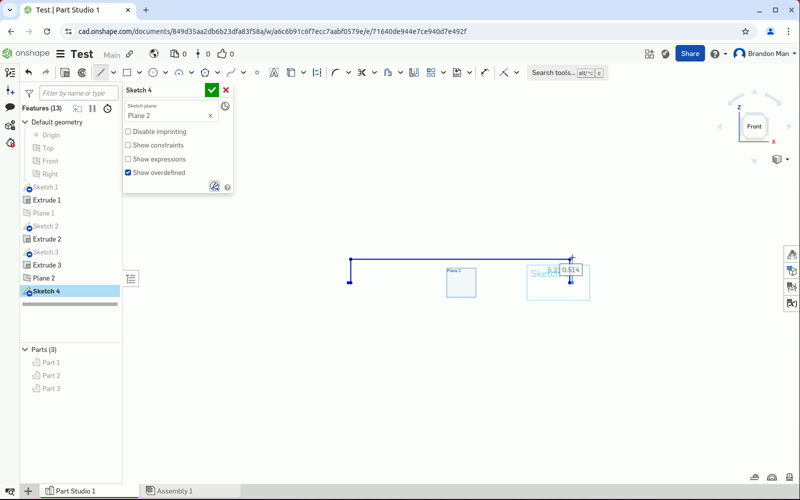
scroll(6)
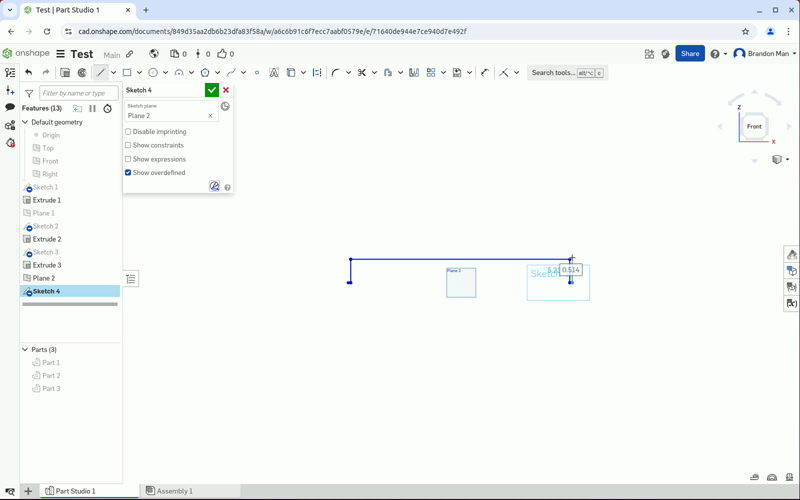
scroll(6)
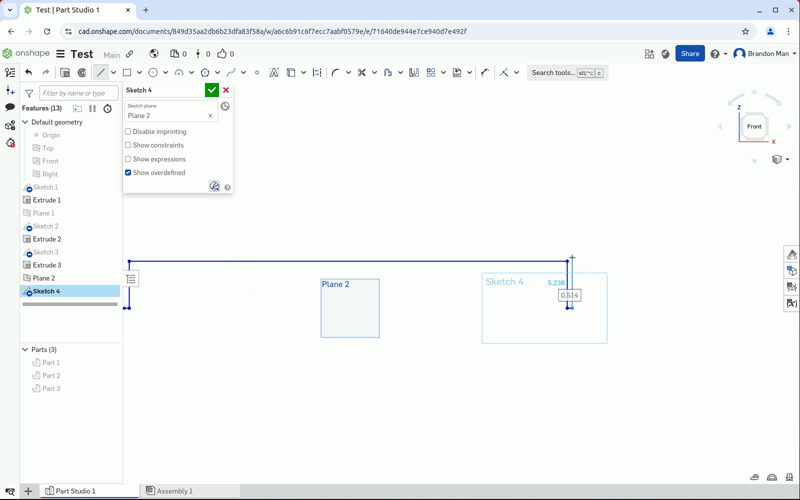
scroll(6)
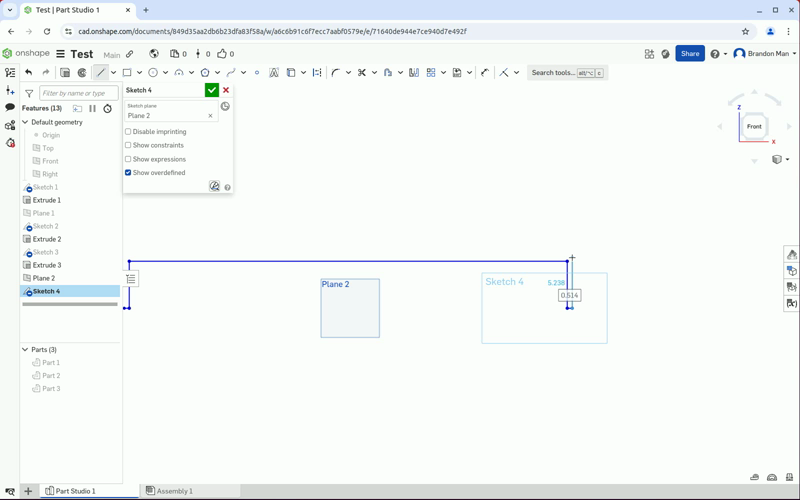
scroll(6)
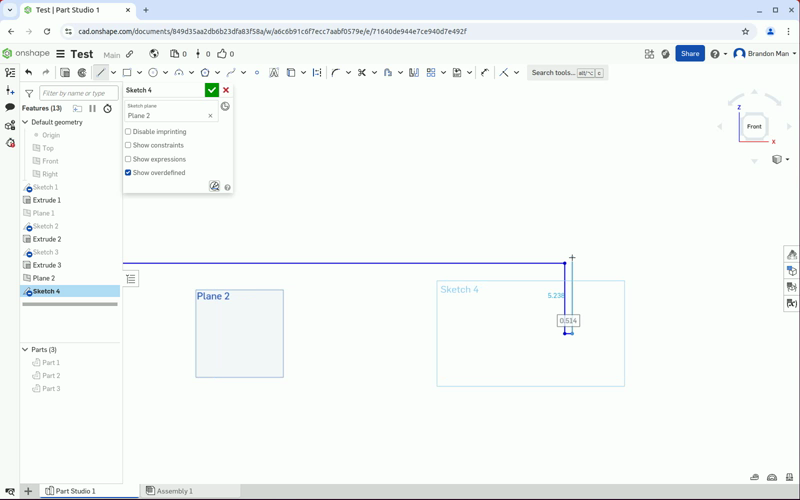
scroll(6)
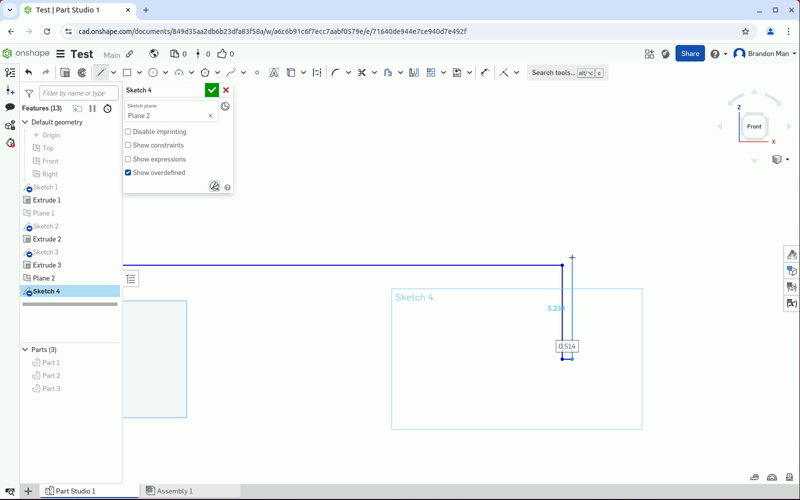
scroll(6)
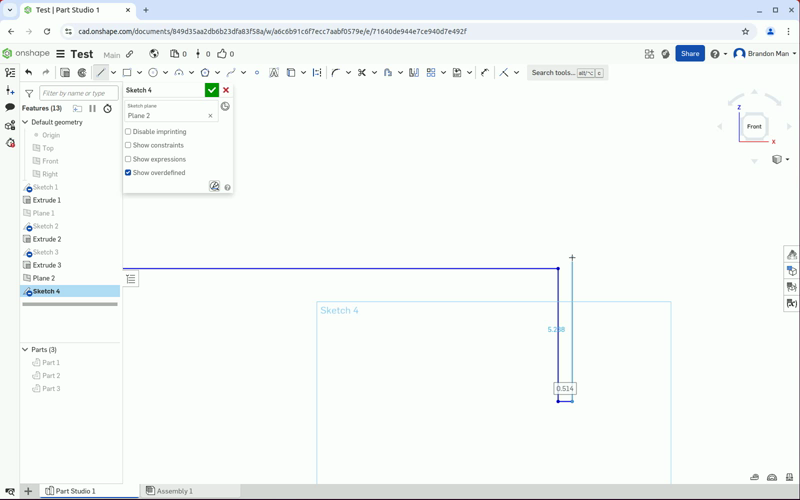
scroll(6)
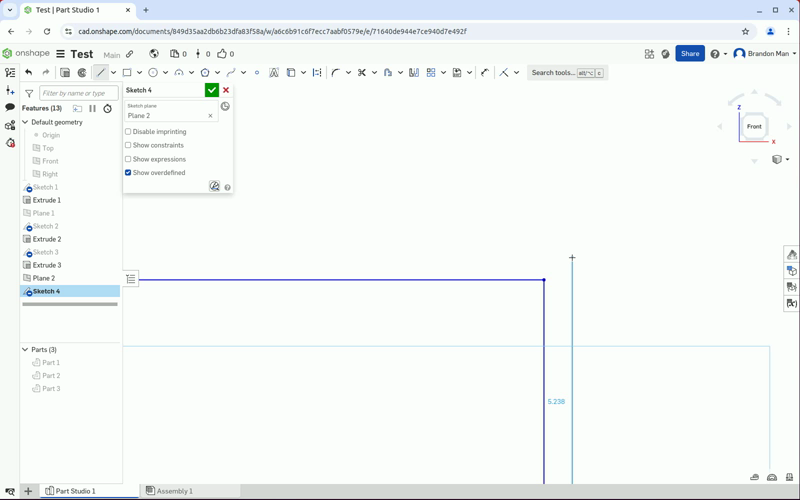
click(572, 257)
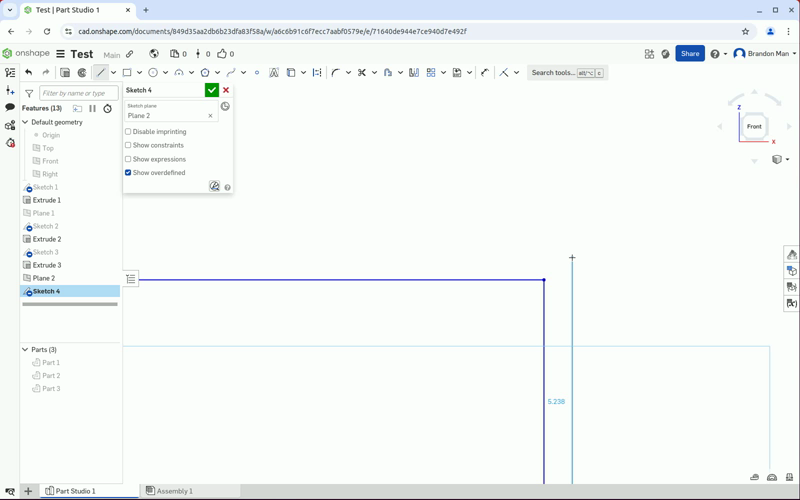
scroll(-6)
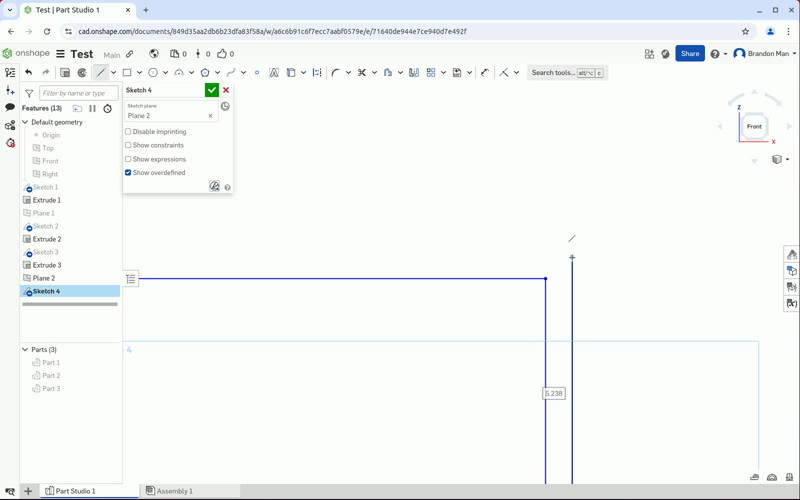
scroll(-6)
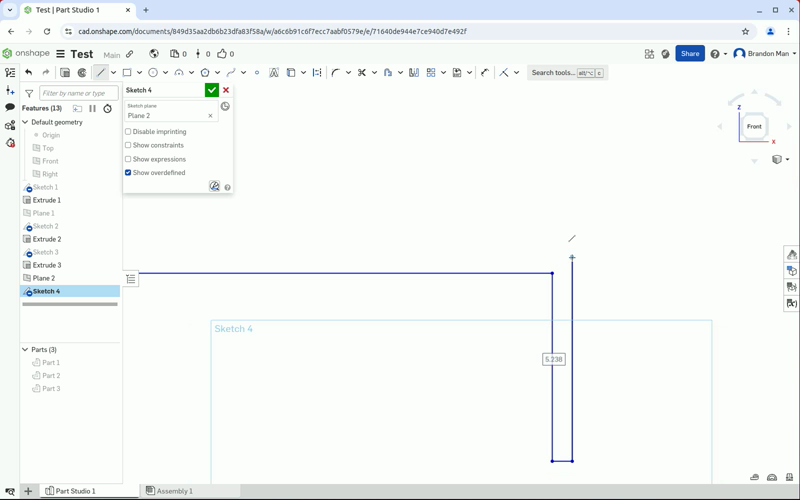
scroll(-6)
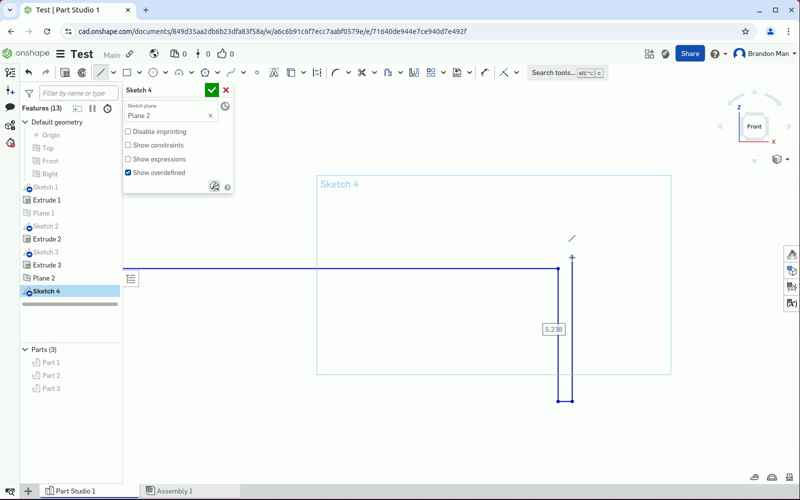
scroll(-6)
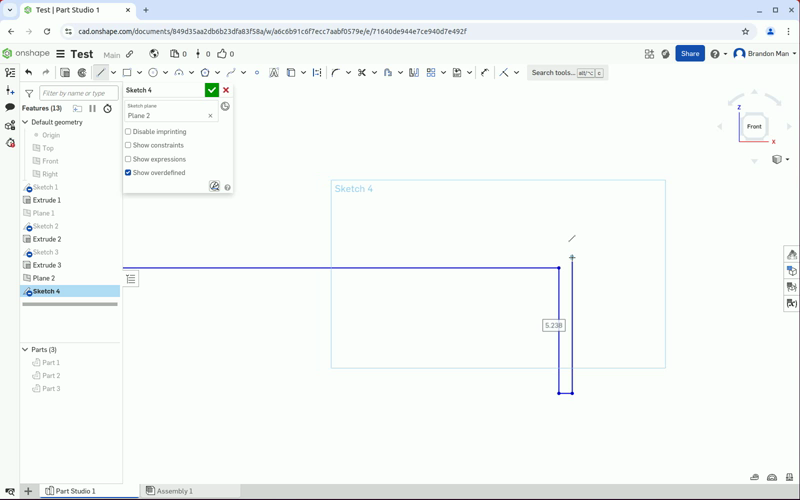
scroll(-6)
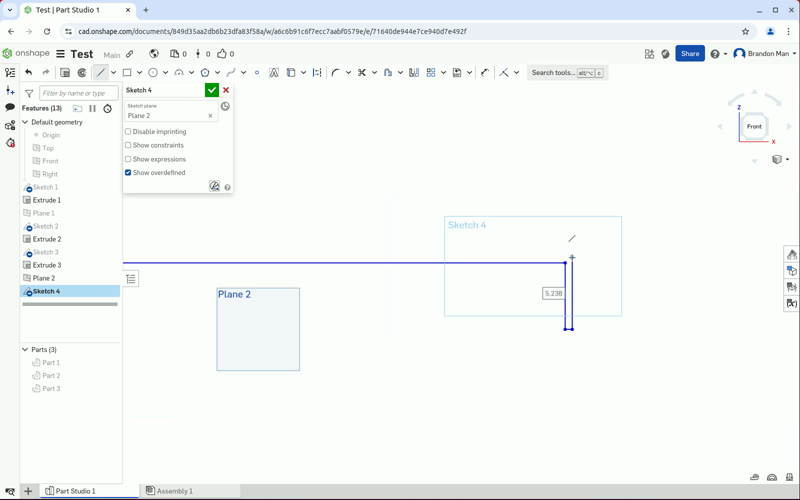
scroll(-6)
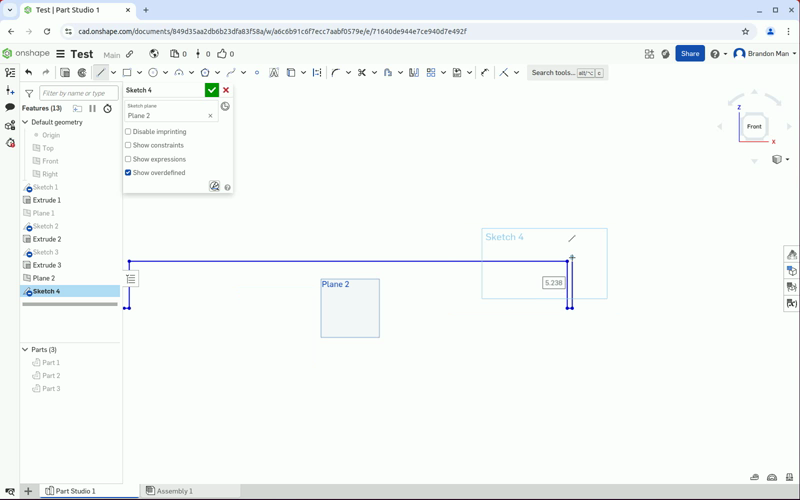
scroll(-6)
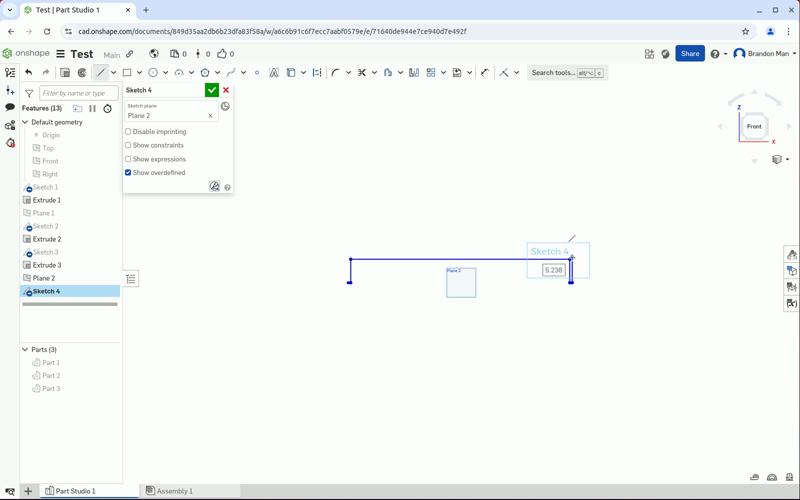
key_up(shift)
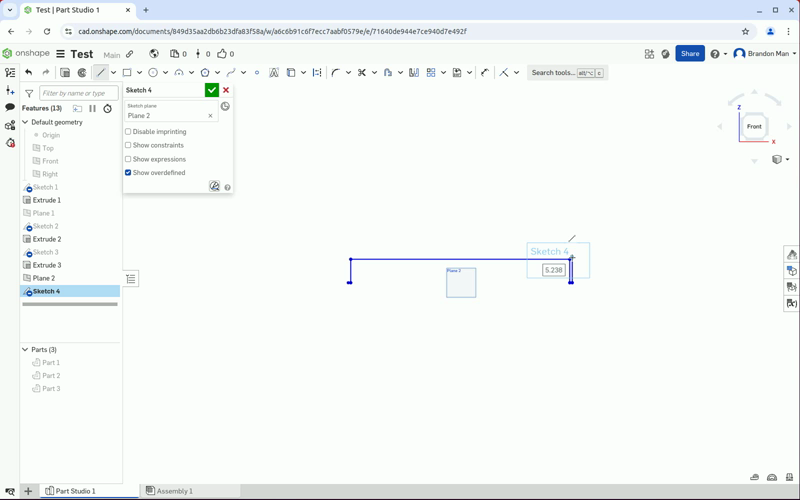
key_down(shift)
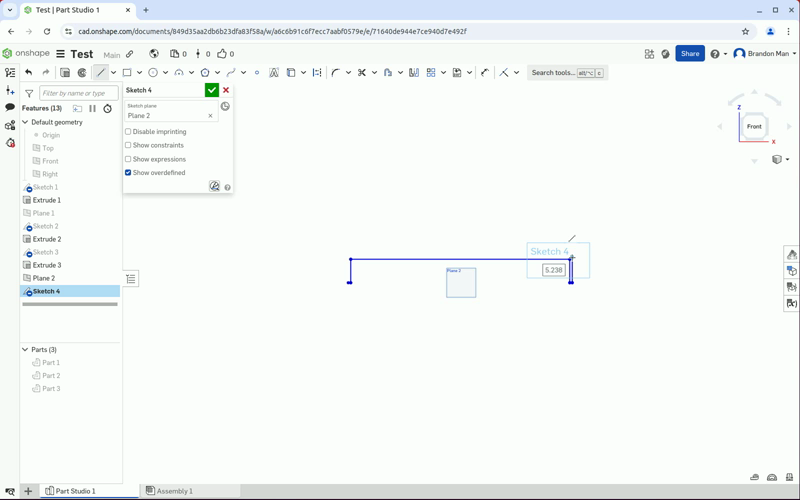
mouse_move(348, 257)
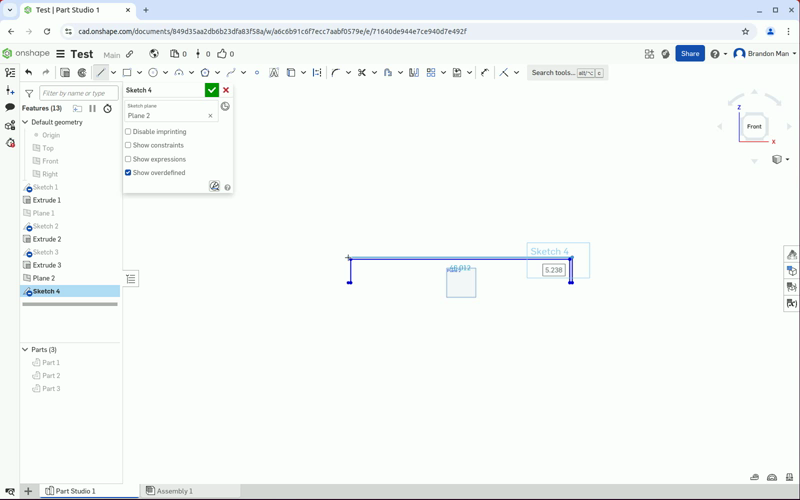
scroll(6)
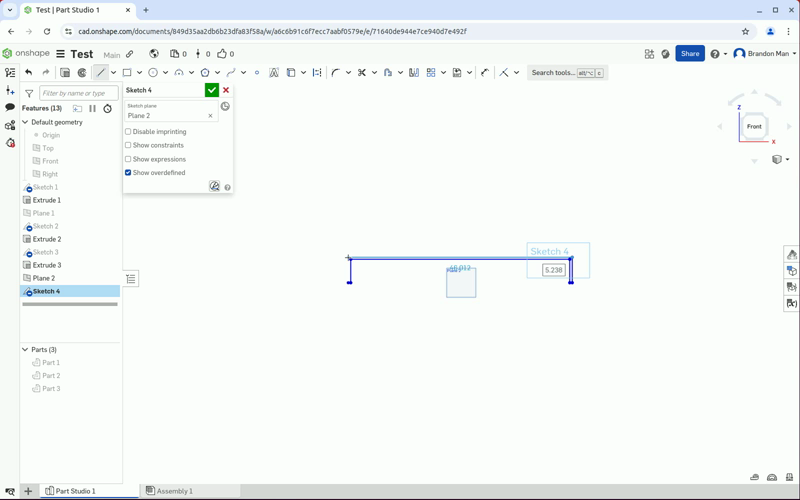
scroll(6)
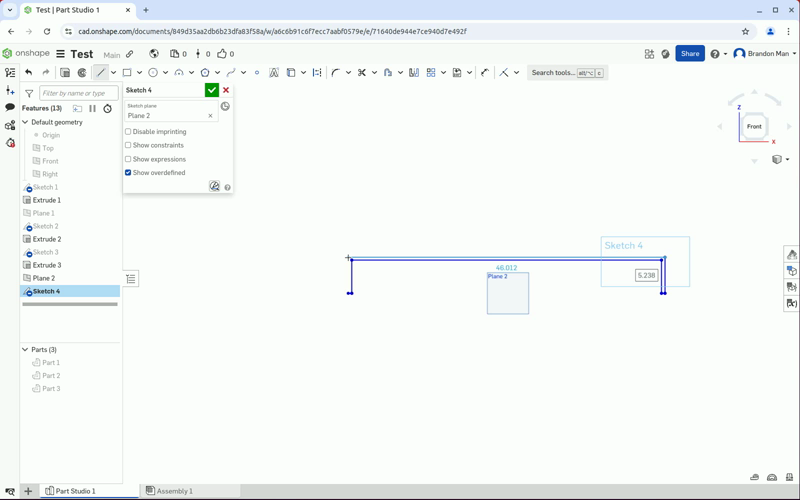
scroll(6)
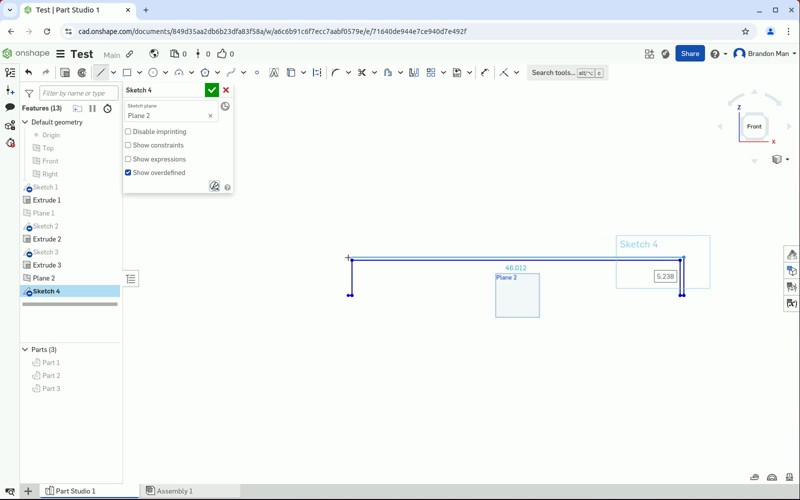
scroll(6)
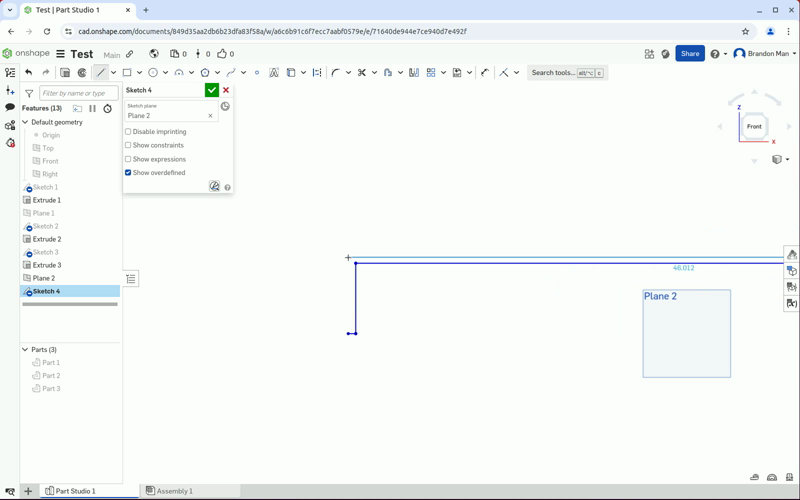
scroll(6)
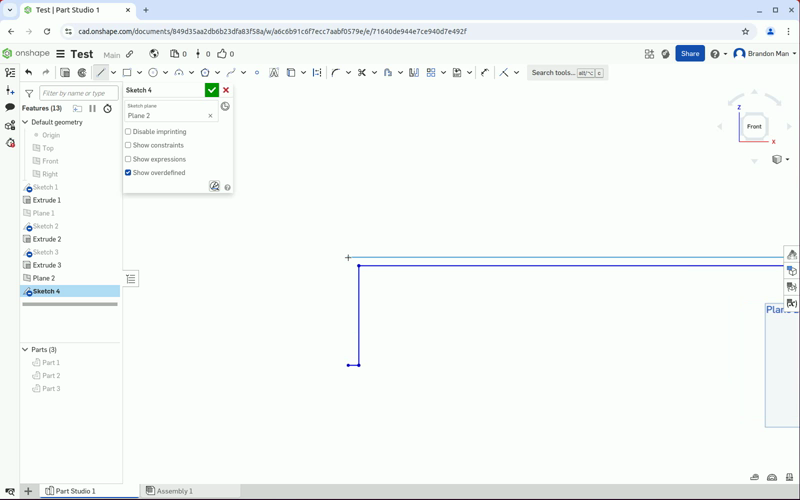
scroll(6)
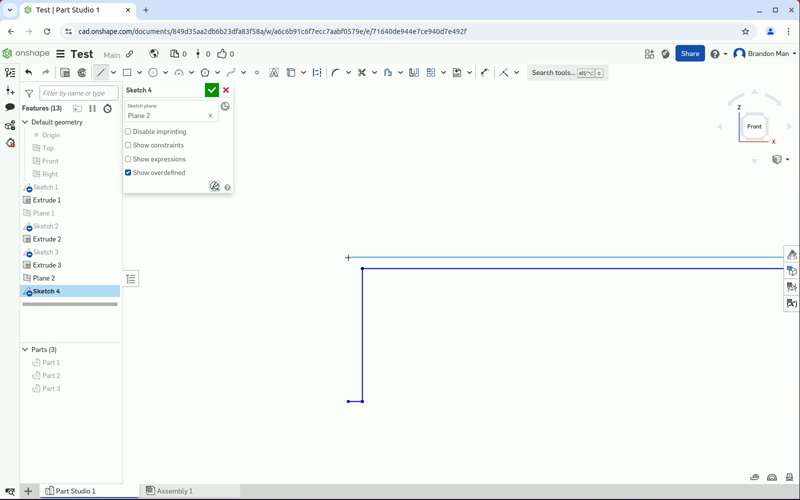
scroll(6)
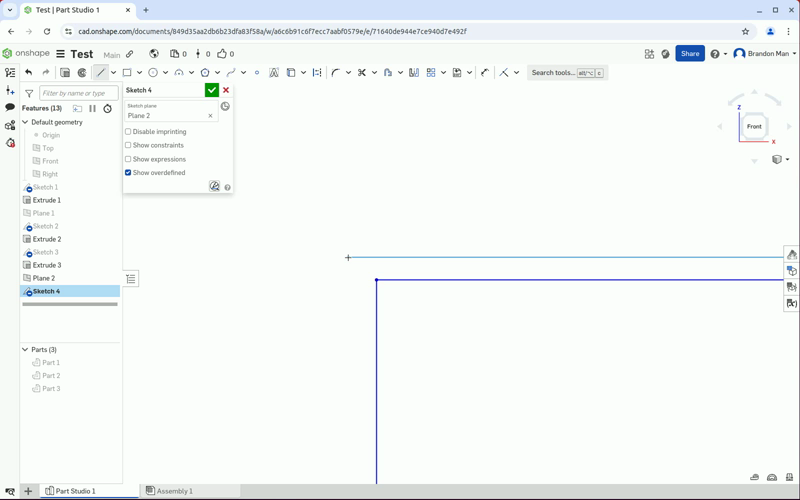
click(348, 257)
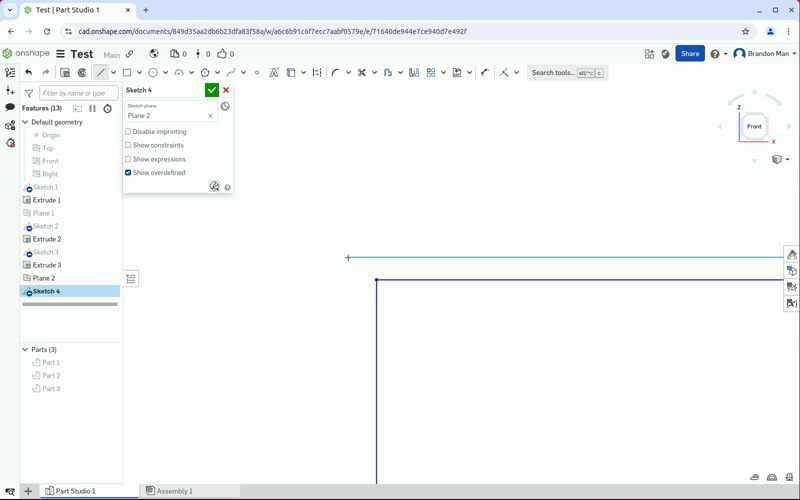
scroll(-6)
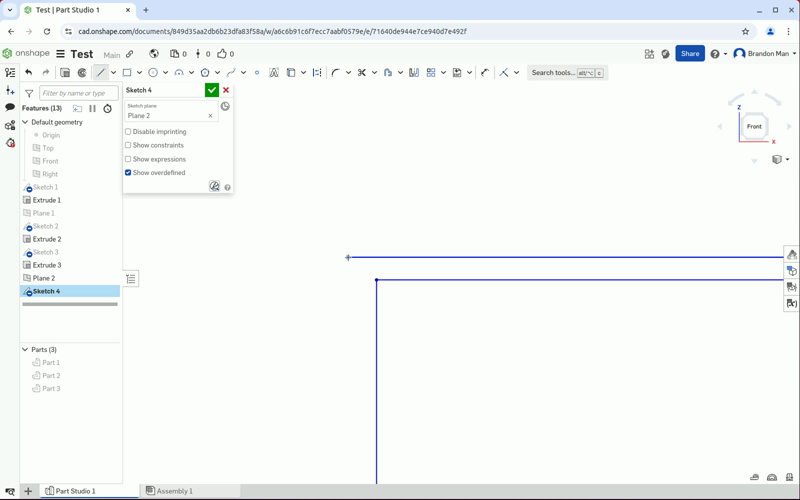
scroll(-6)
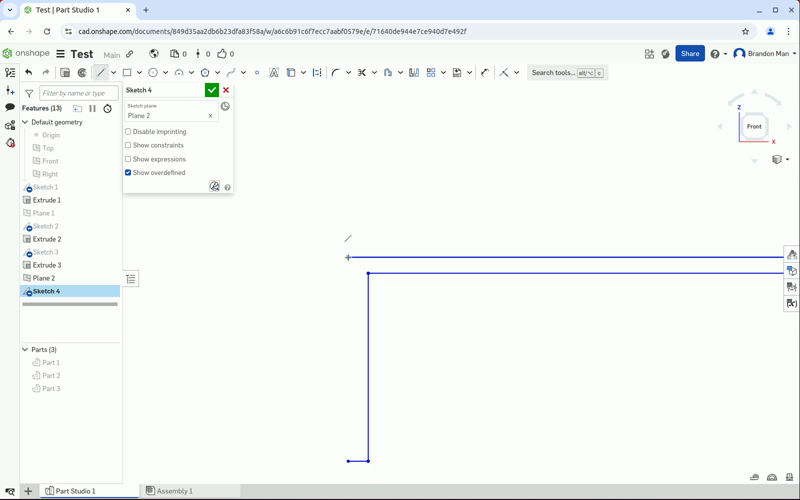
scroll(-6)
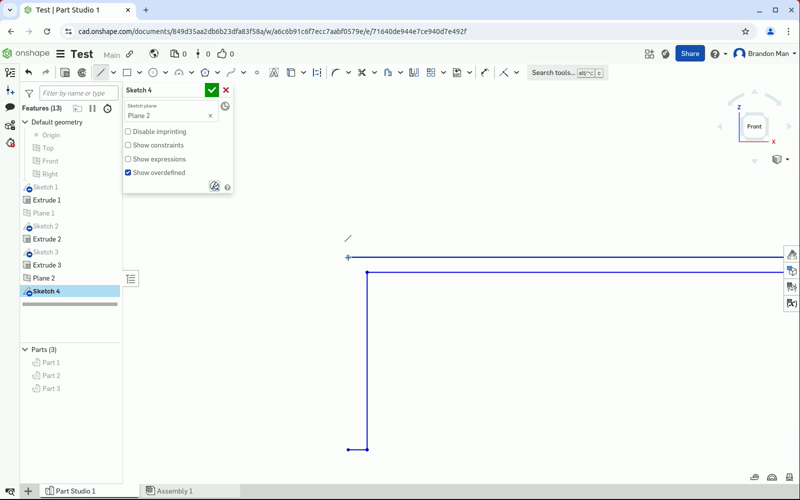
scroll(-6)
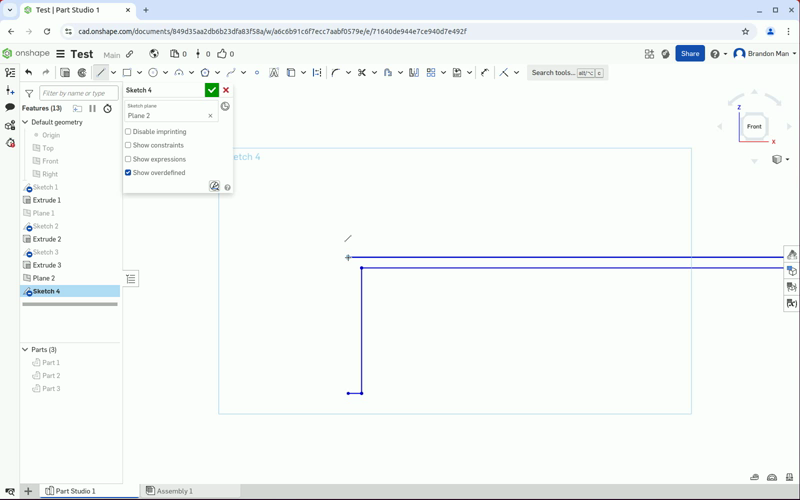
scroll(-6)
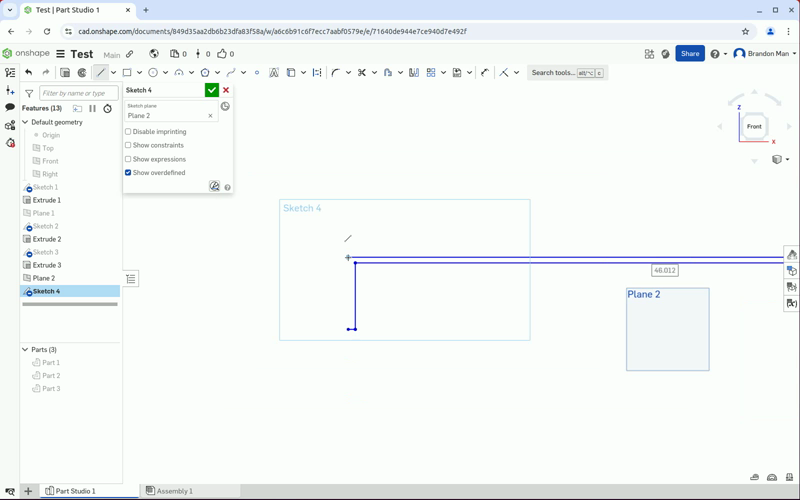
scroll(-6)
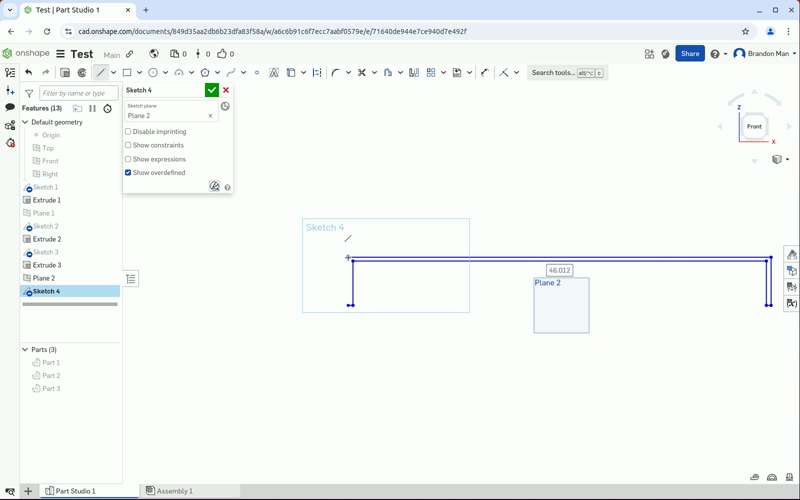
scroll(-6)
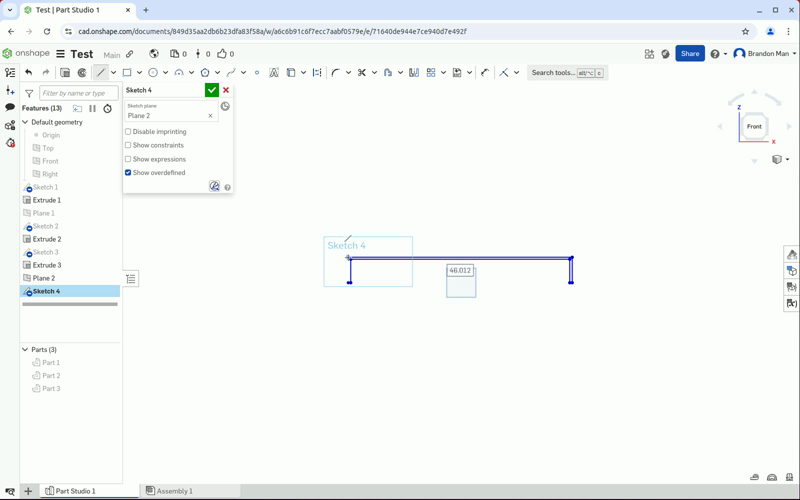
key_up(shift)
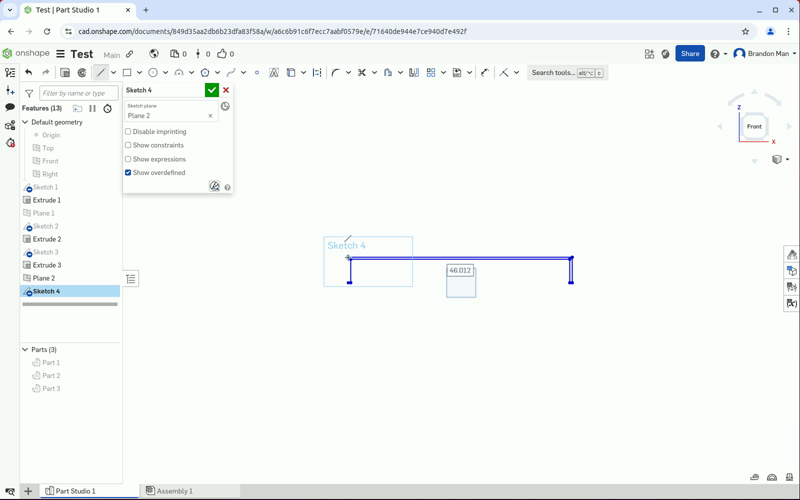
mouse_move(378, 257)
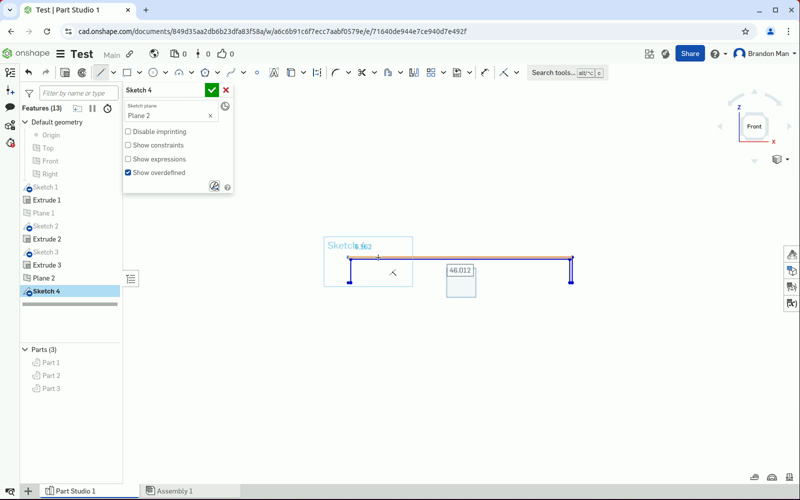
key_down(shift)
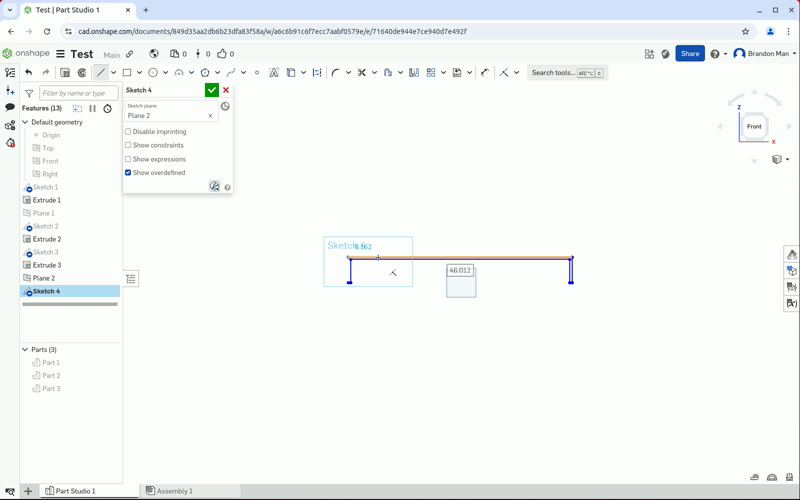
mouse_move(348, 282)
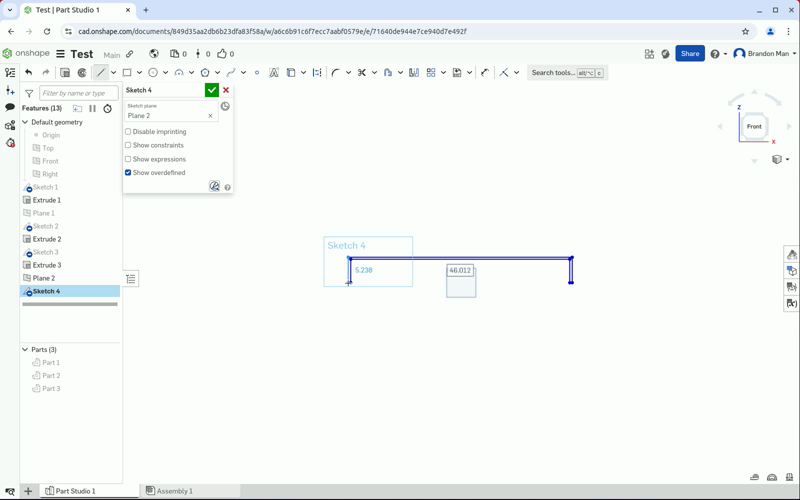
scroll(6)
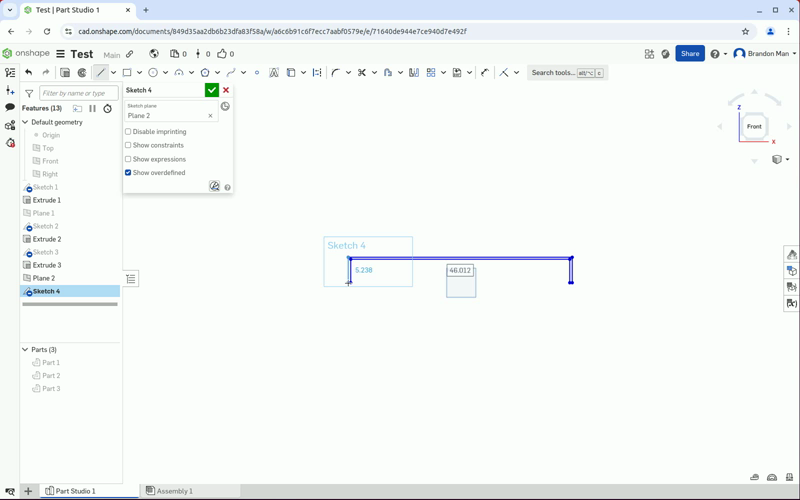
scroll(6)
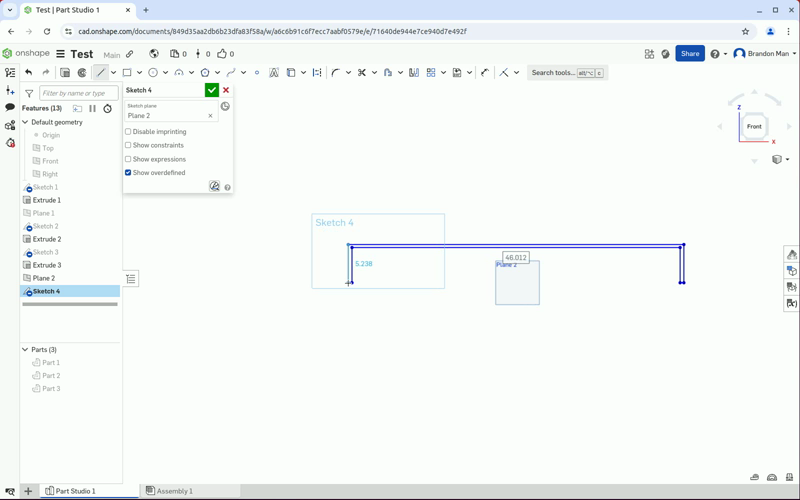
scroll(6)
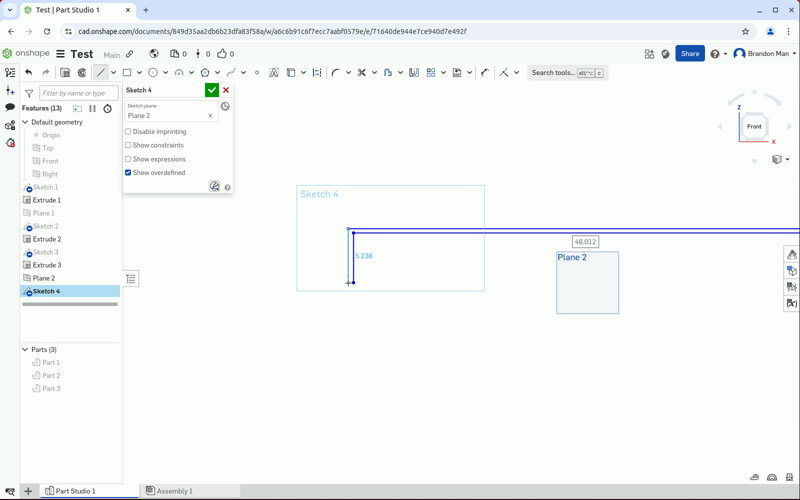
scroll(6)
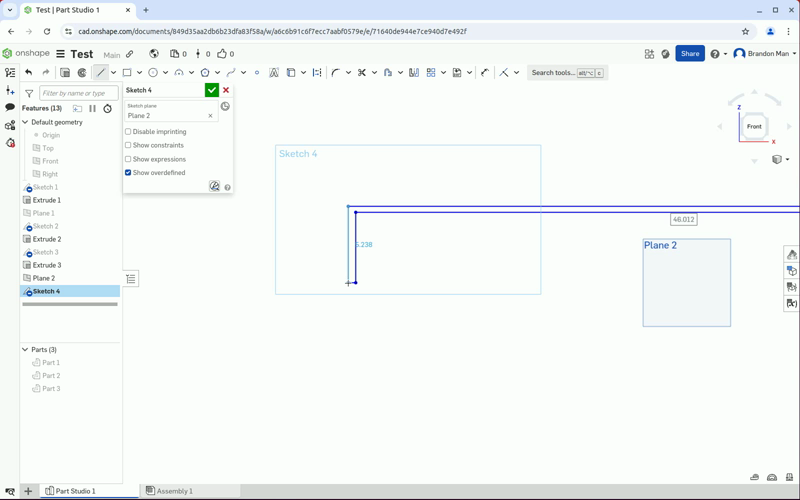
scroll(6)
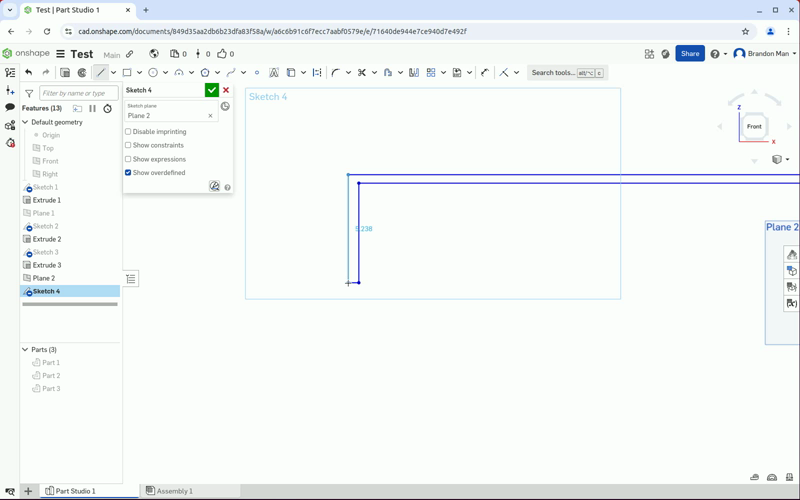
scroll(6)
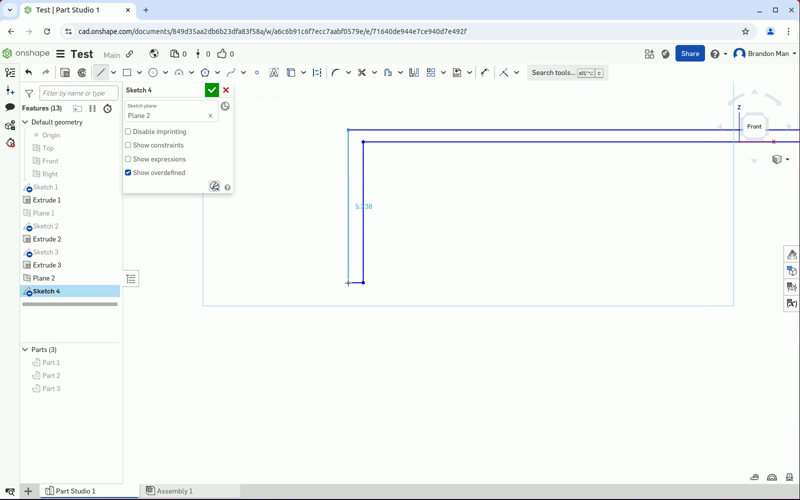
scroll(6)
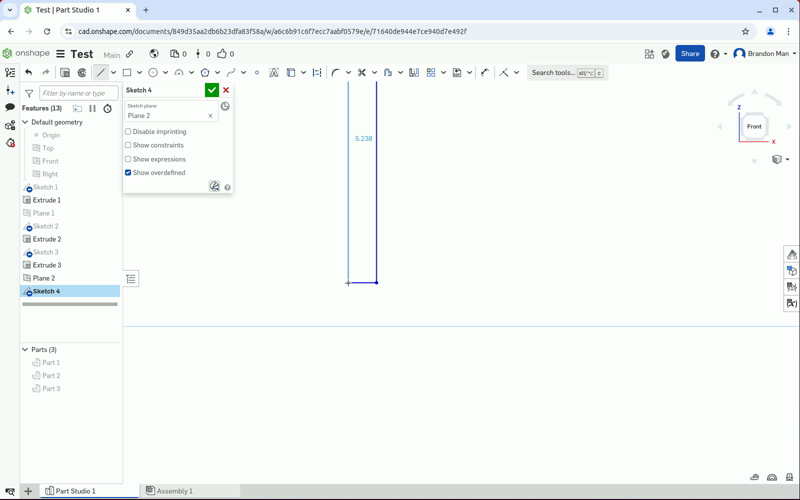
key_up(shift)
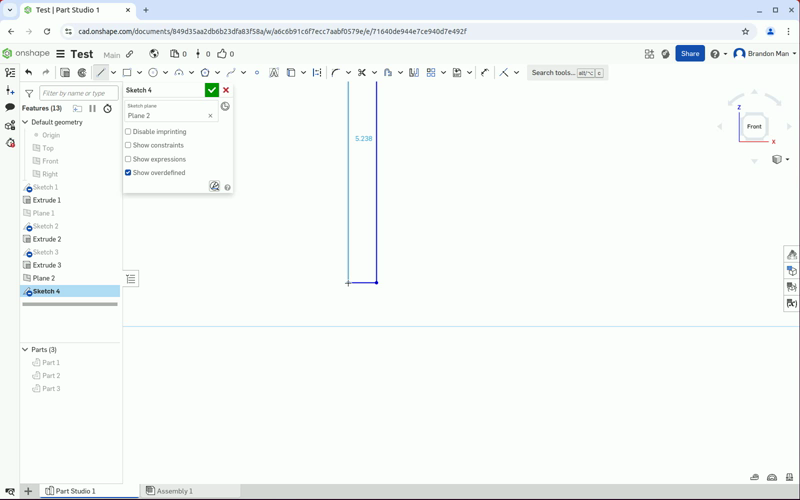
click(348, 282)
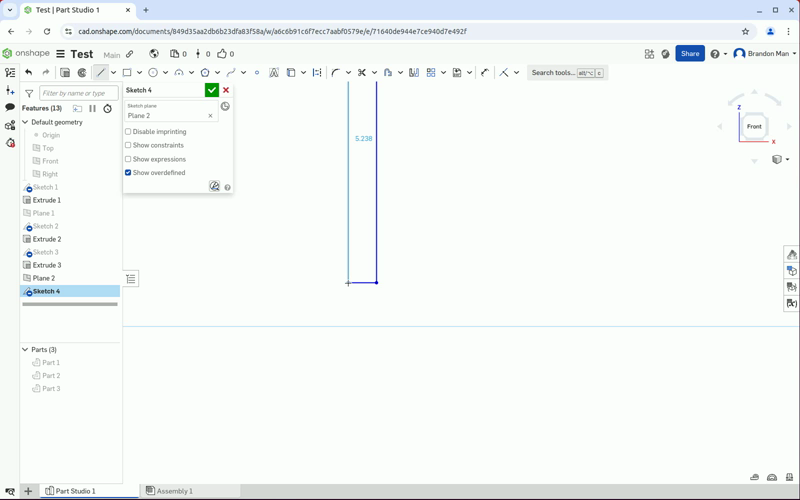
scroll(-6)
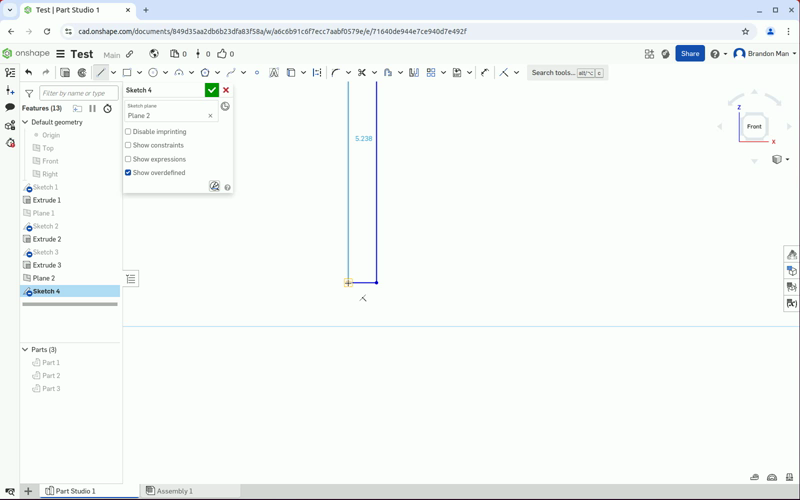
scroll(-6)
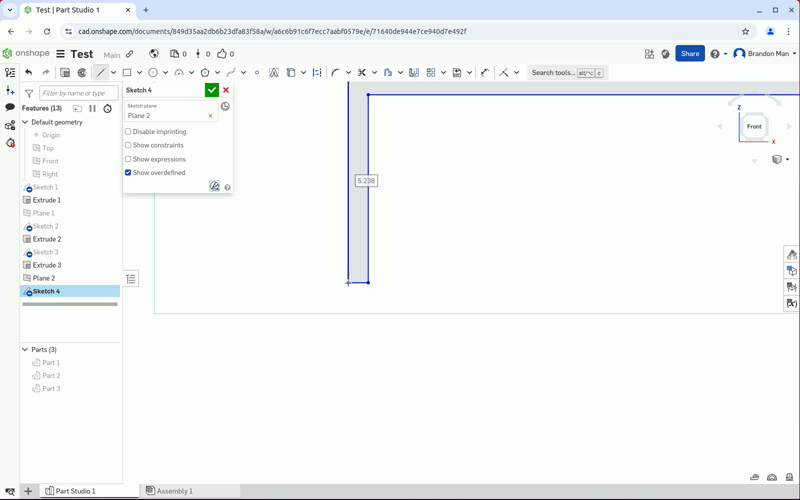
scroll(-6)
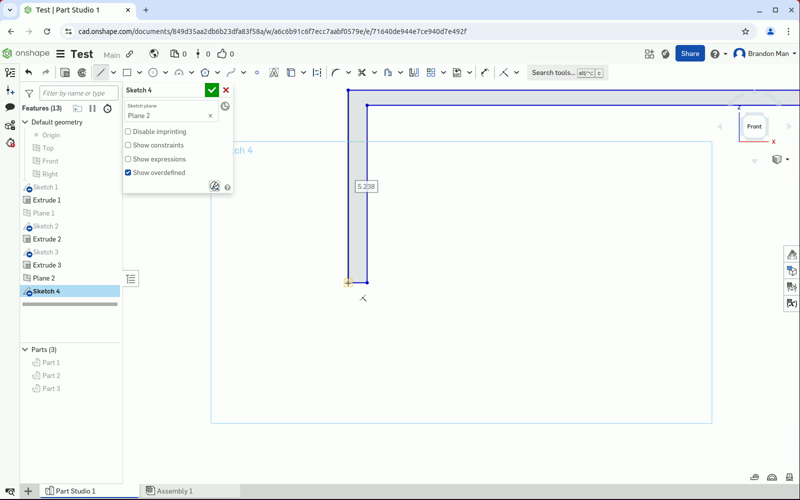
scroll(-6)
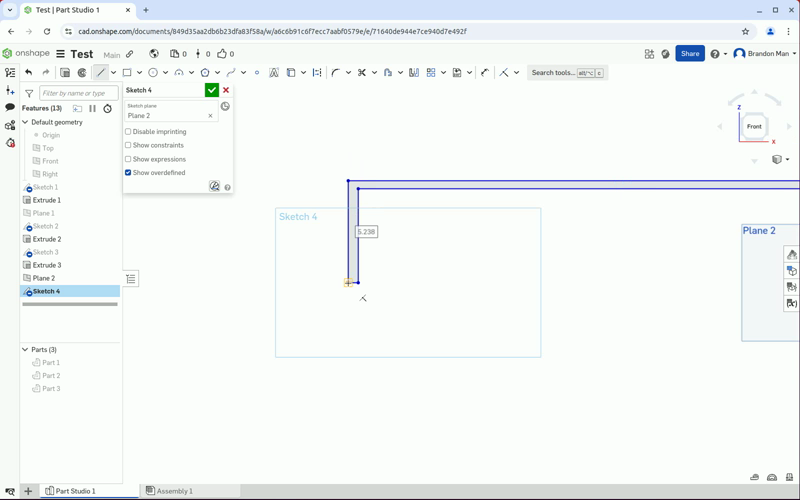
scroll(-6)
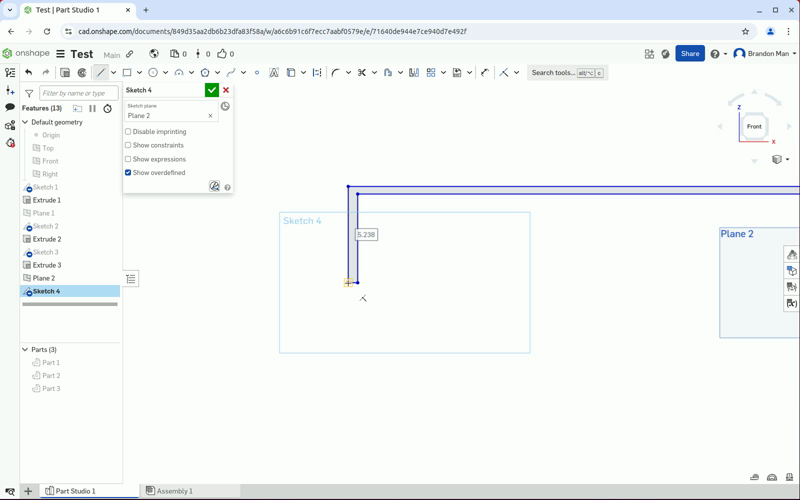
scroll(-6)
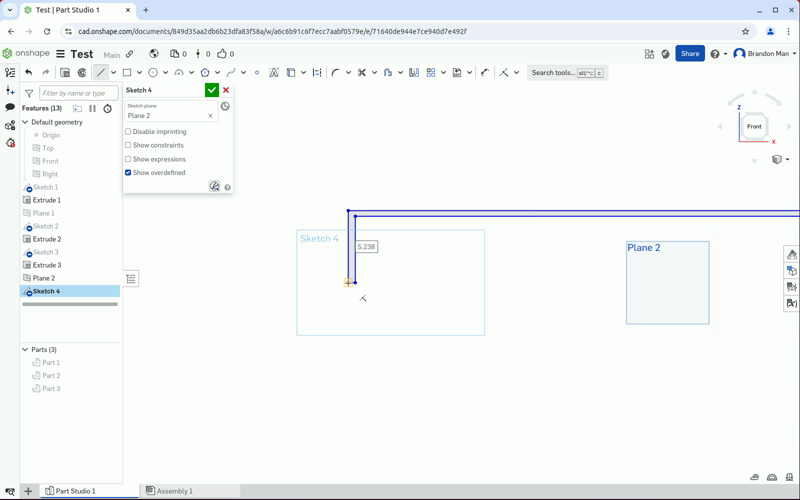
scroll(-6)
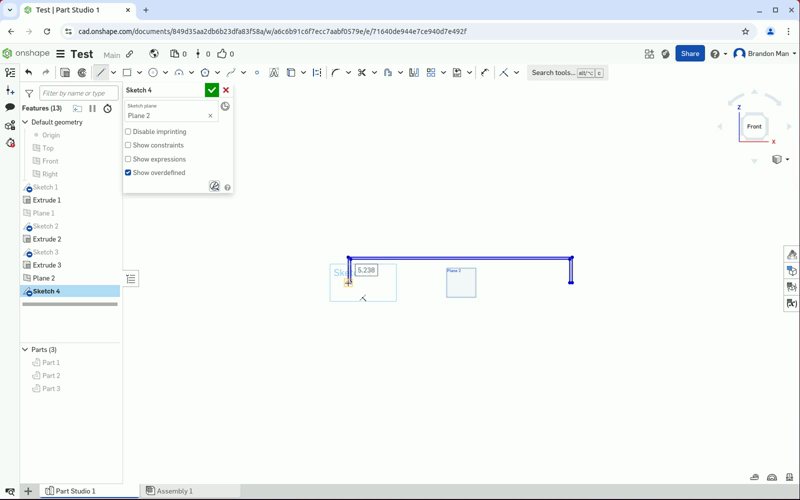
key(esc)
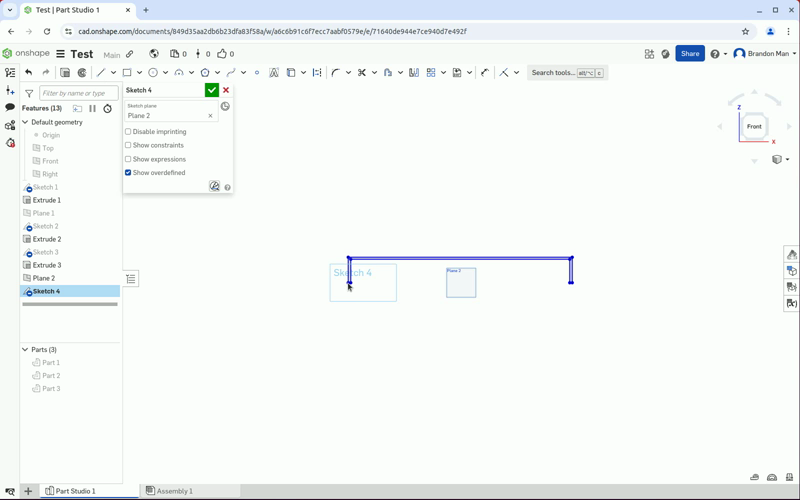
mouse_move(570, 260)
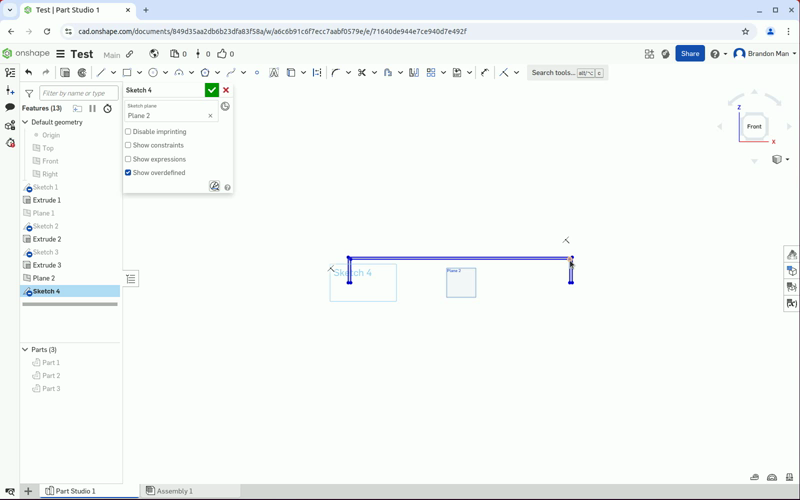
scroll(6)
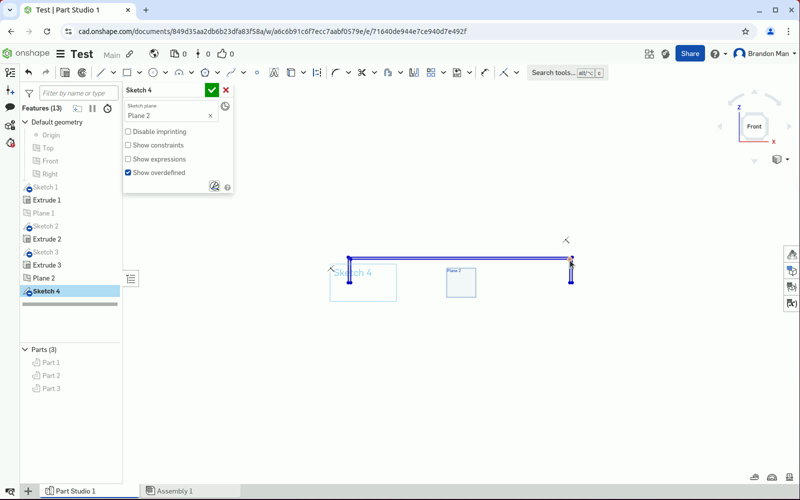
scroll(6)
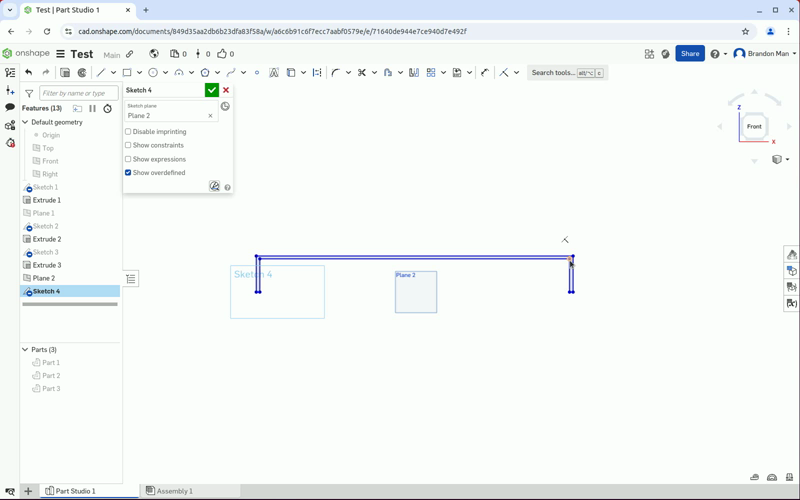
scroll(6)
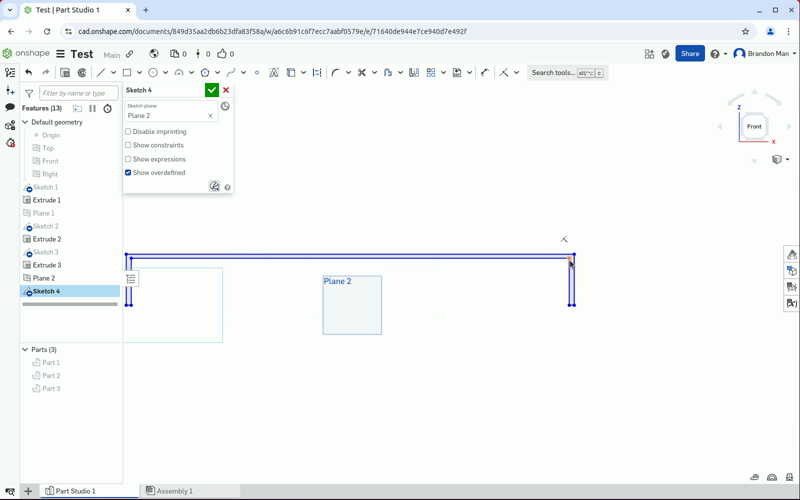
scroll(6)
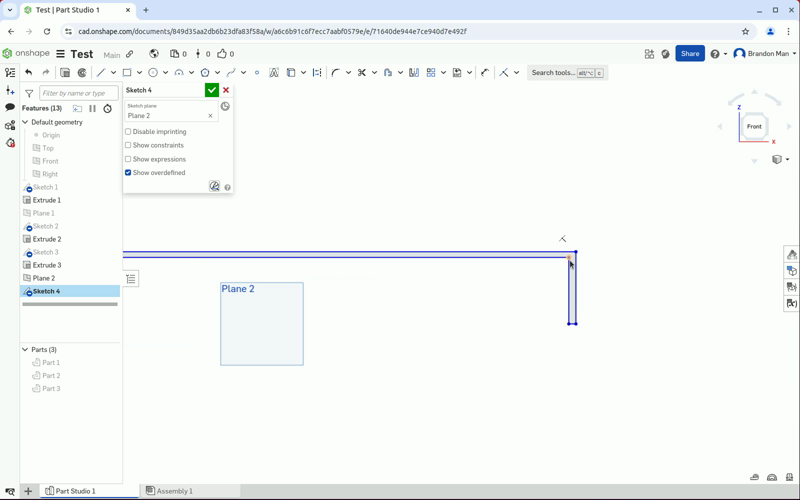
scroll(6)
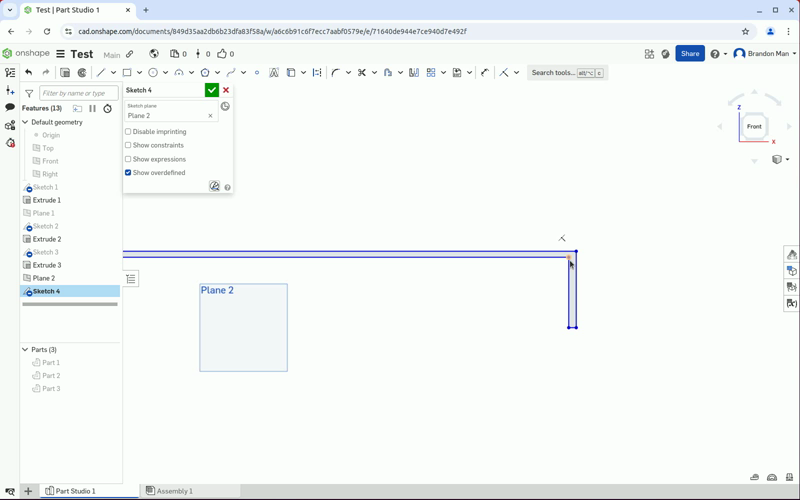
scroll(6)
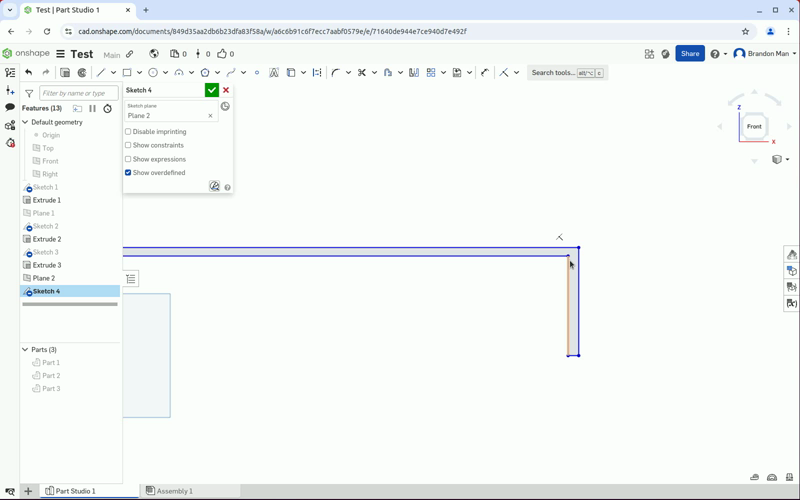
scroll(6)
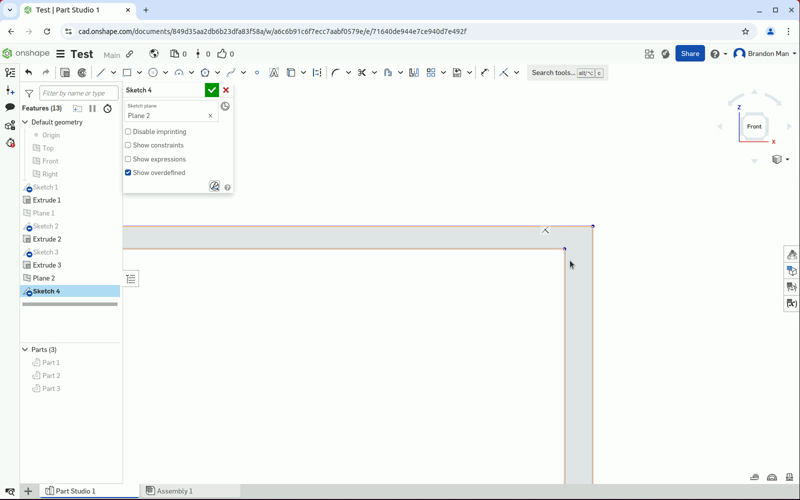
click(570, 260)
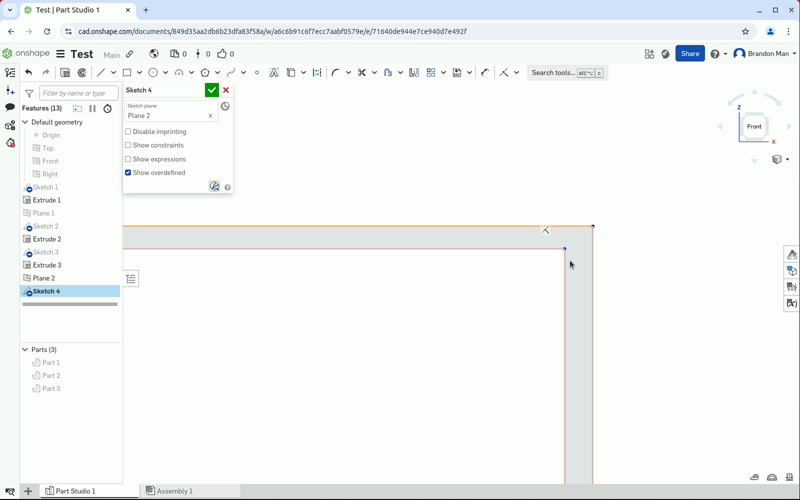
scroll(-6)
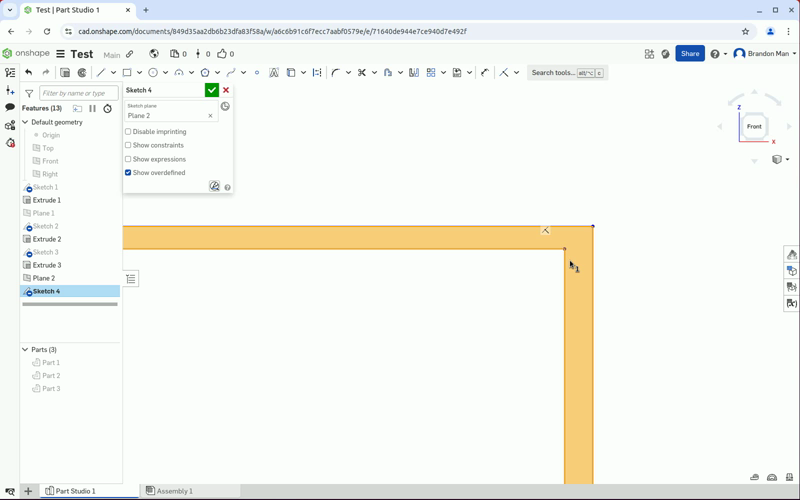
scroll(-6)
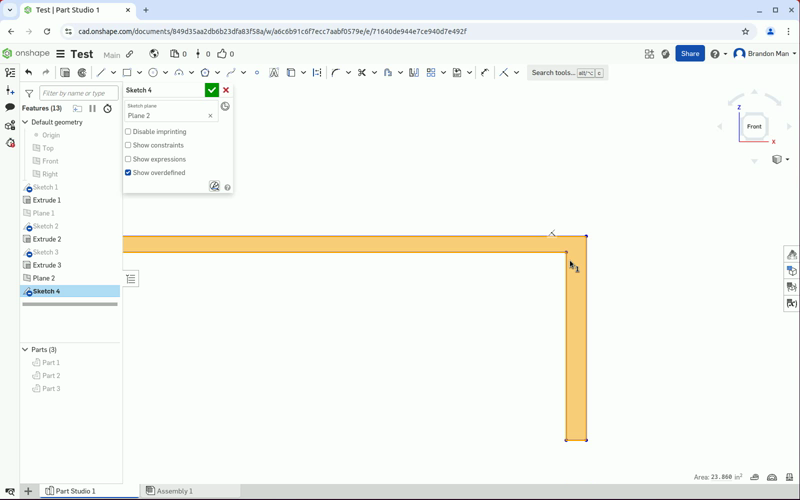
scroll(-6)
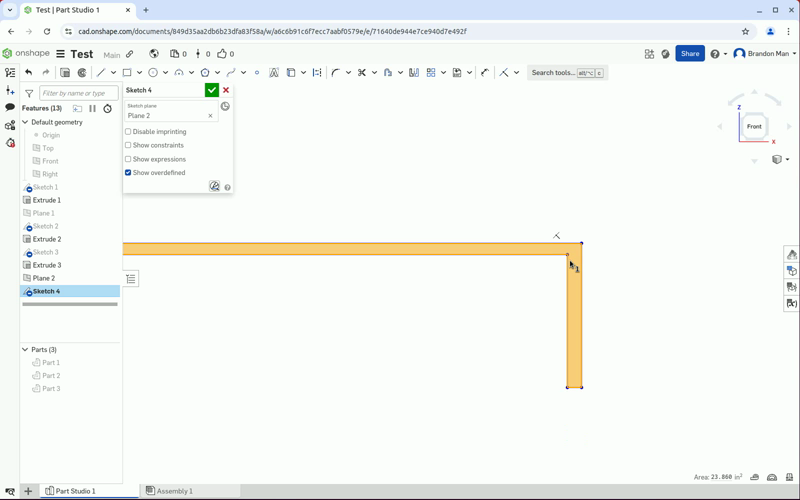
scroll(-6)
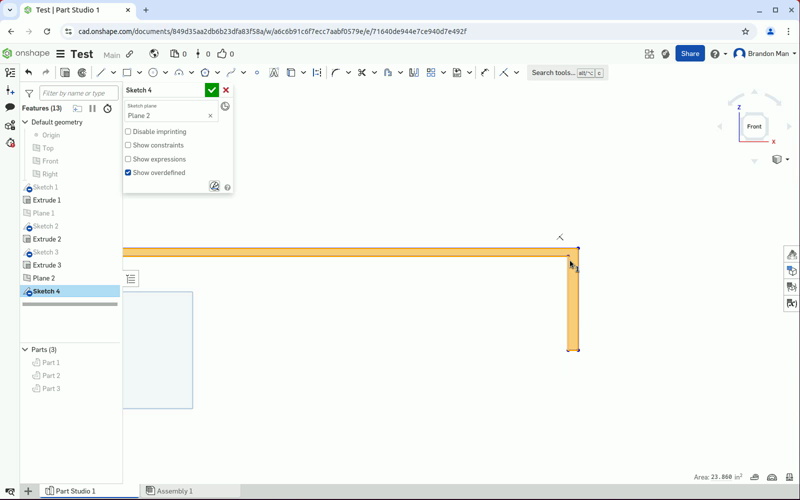
scroll(-6)
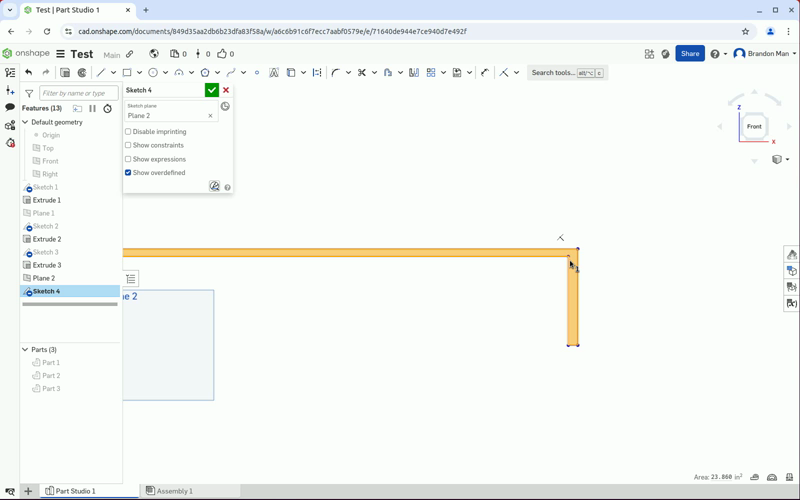
scroll(-6)
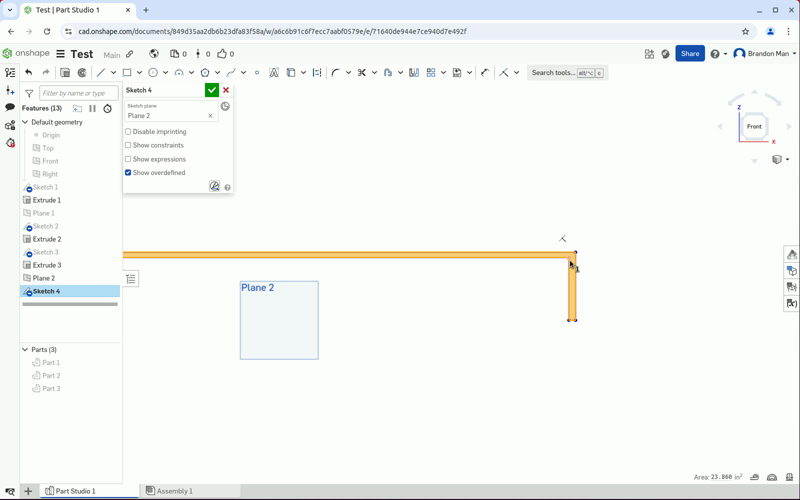
scroll(-6)
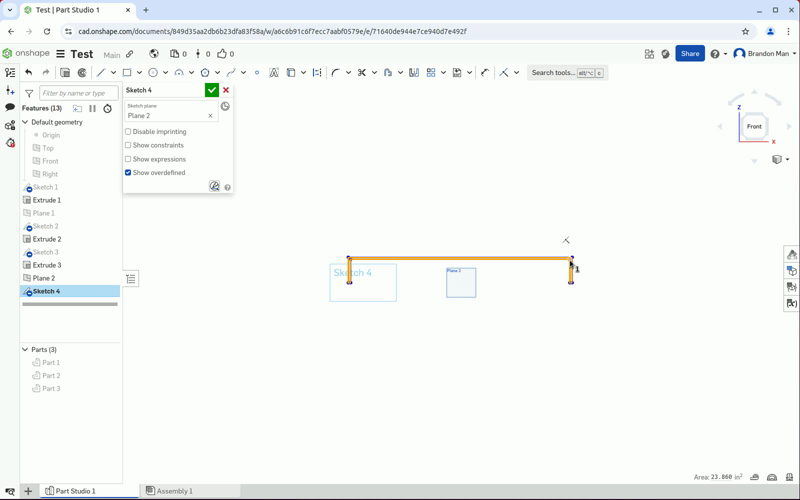
mouse_move(73, 352)
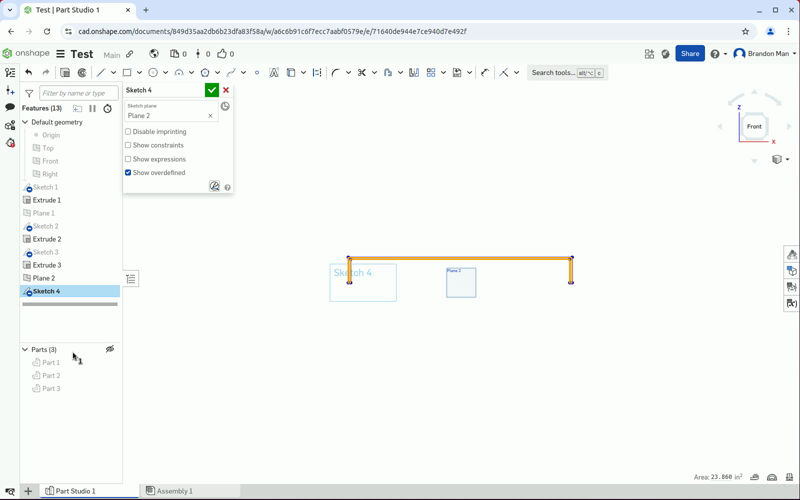
key(shift+y)
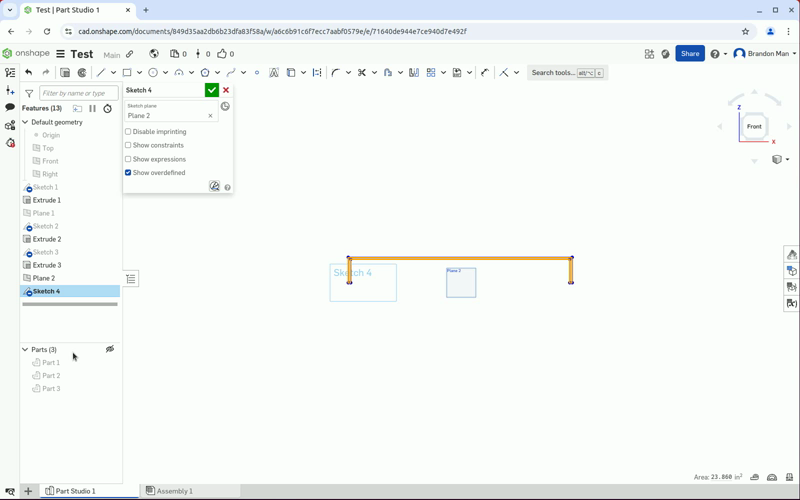
key(shift+e)
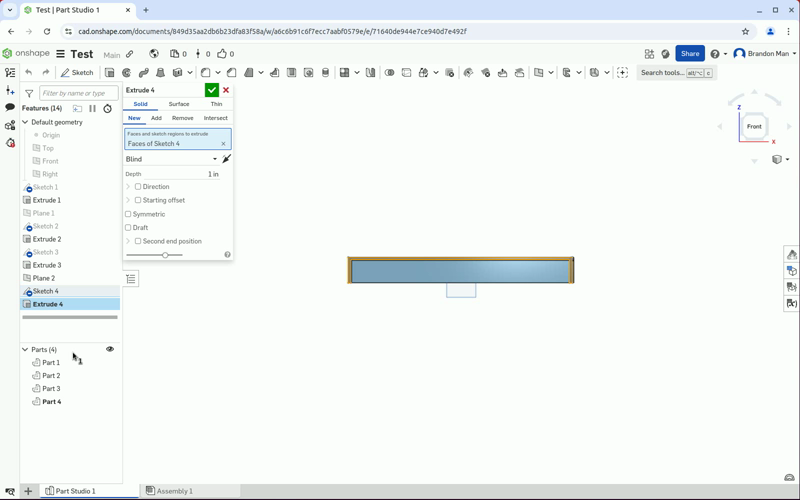
mouse_move(143, 106)
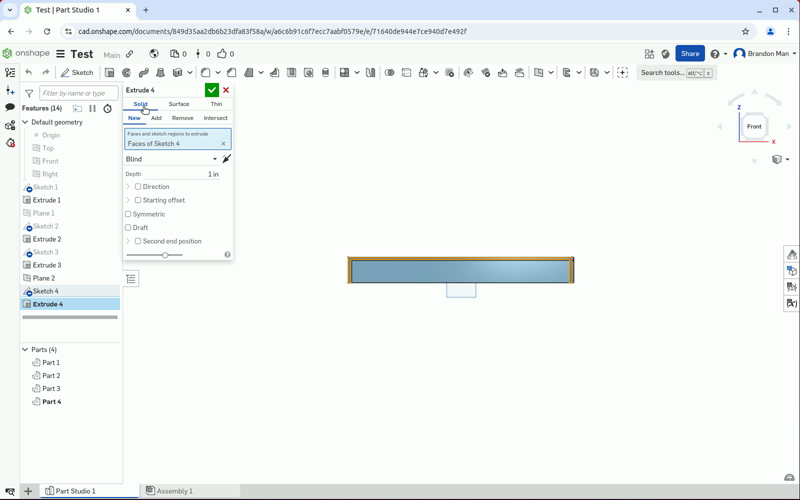
click(143, 106)
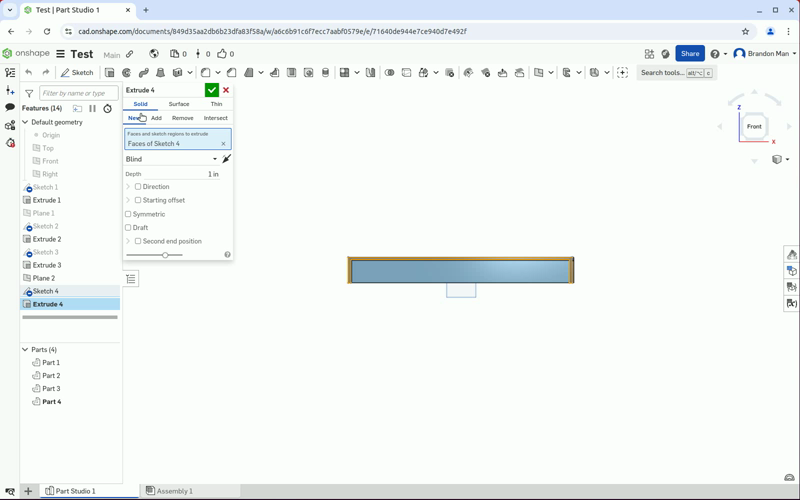
mouse_move(137, 120)
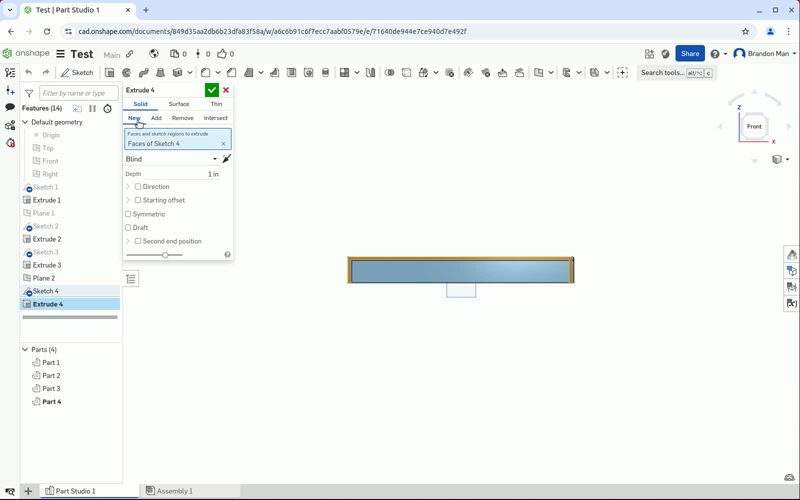
click(137, 120)
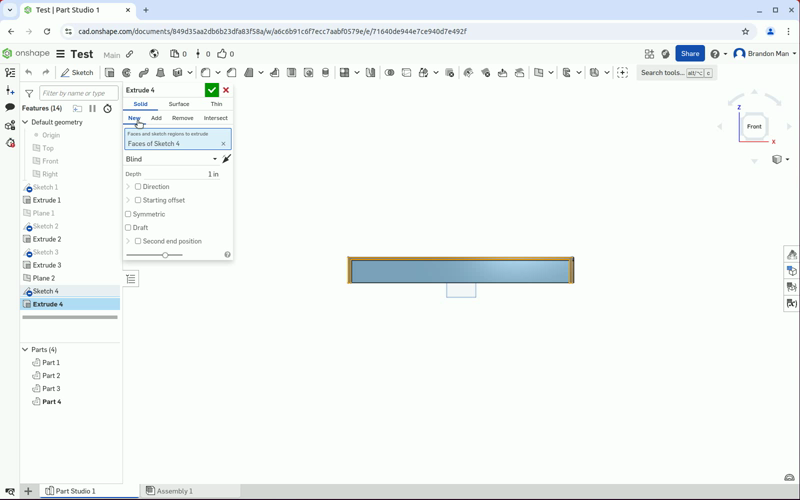
key(tab, 4)
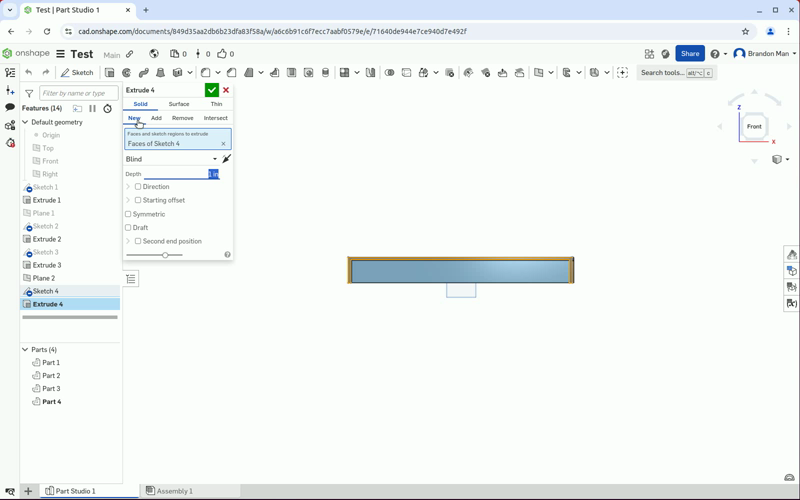
text(0.722)
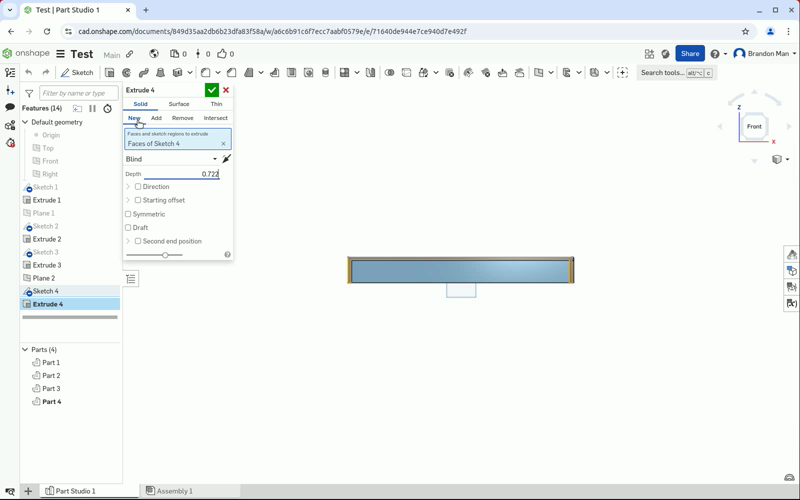
key(enter)
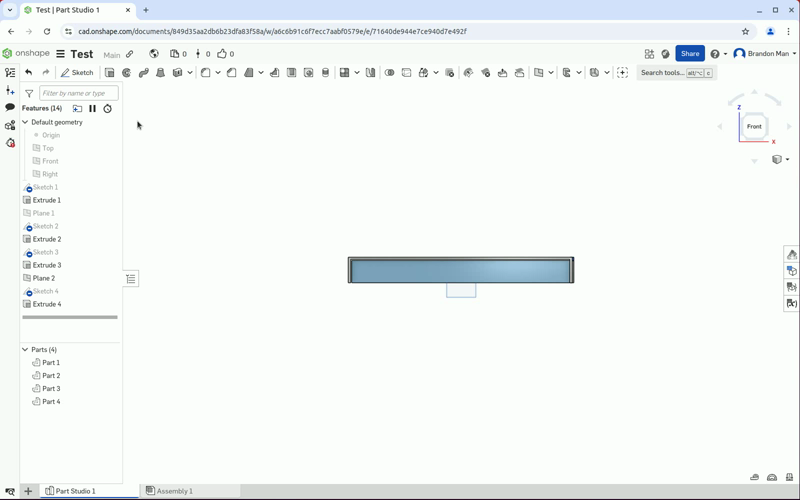
key(shift+h)
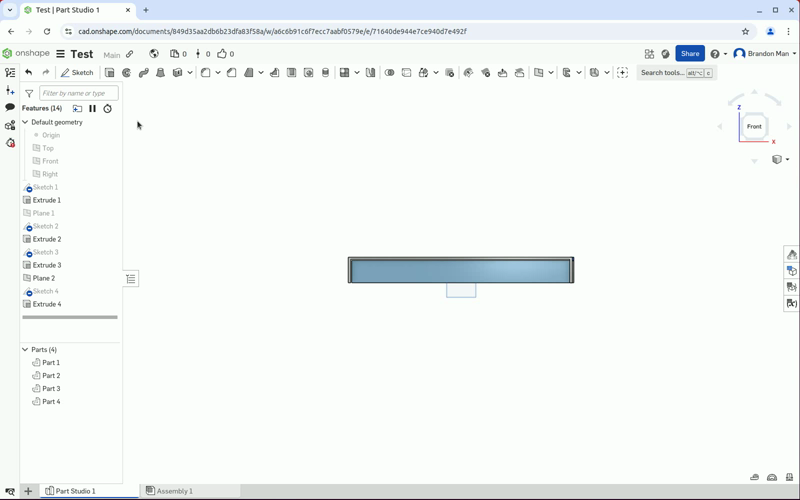
key(shift+h)
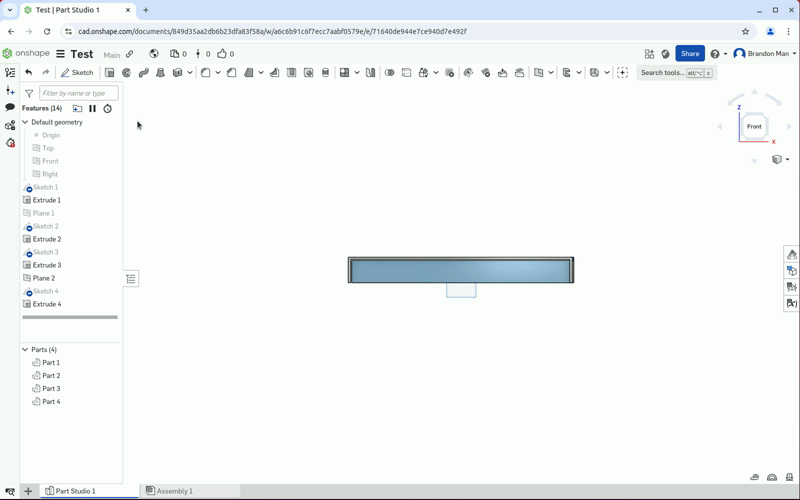
mouse_move(73, 189)
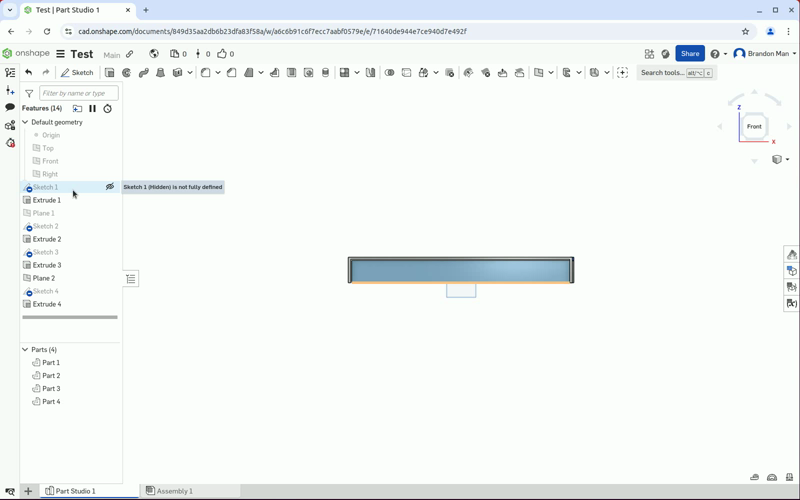
click(73, 189)
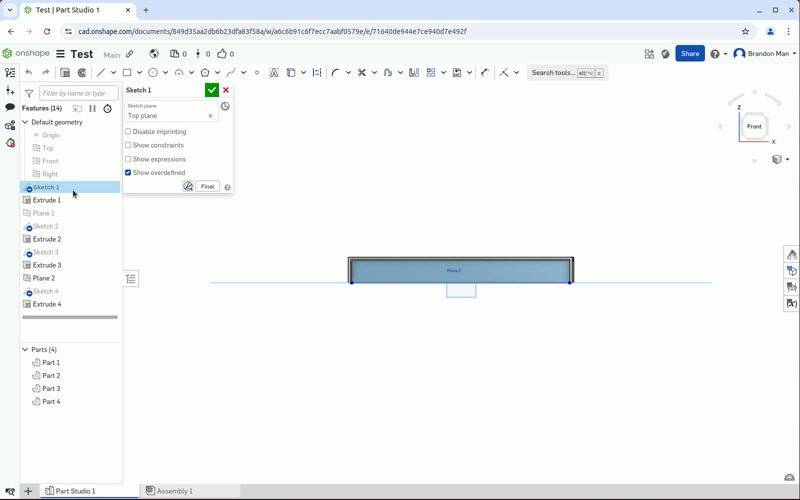
mouse_move(229, 92)
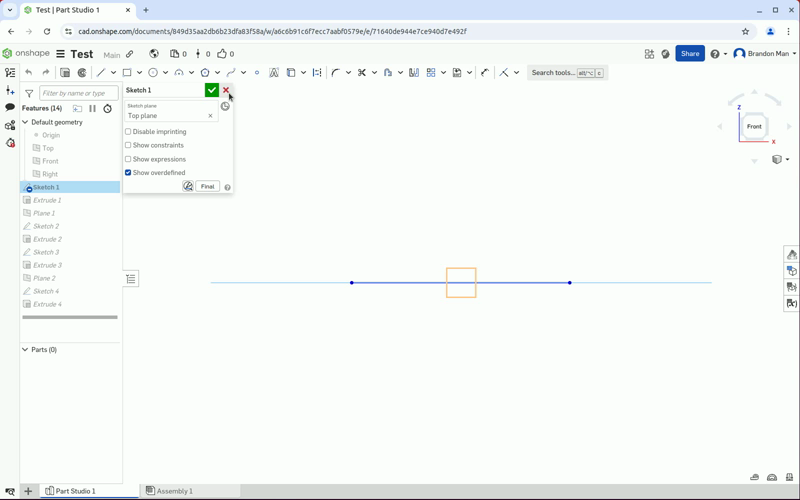
click(229, 92)
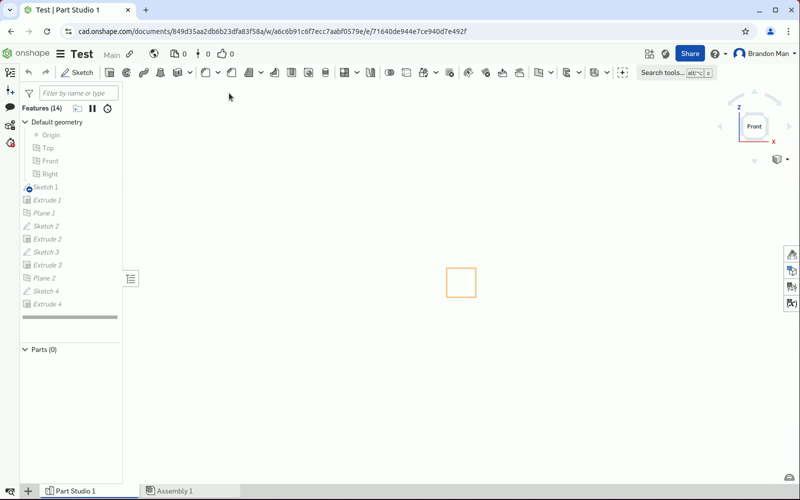
key(shift+s)
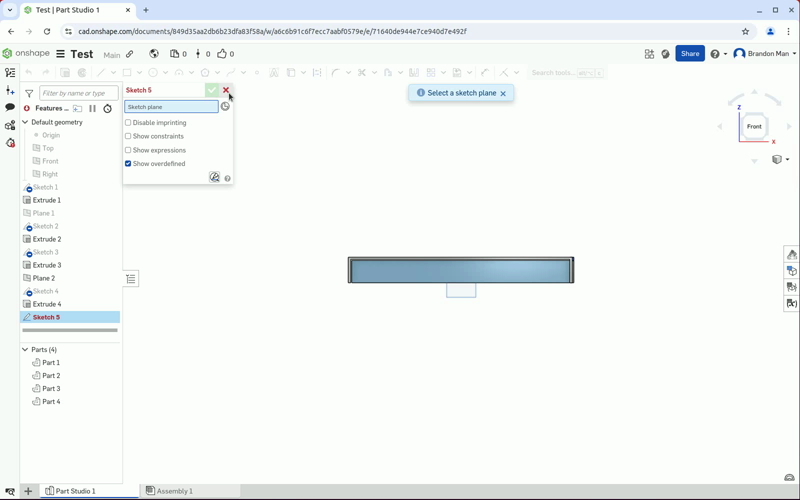
mouse_move(73, 280)
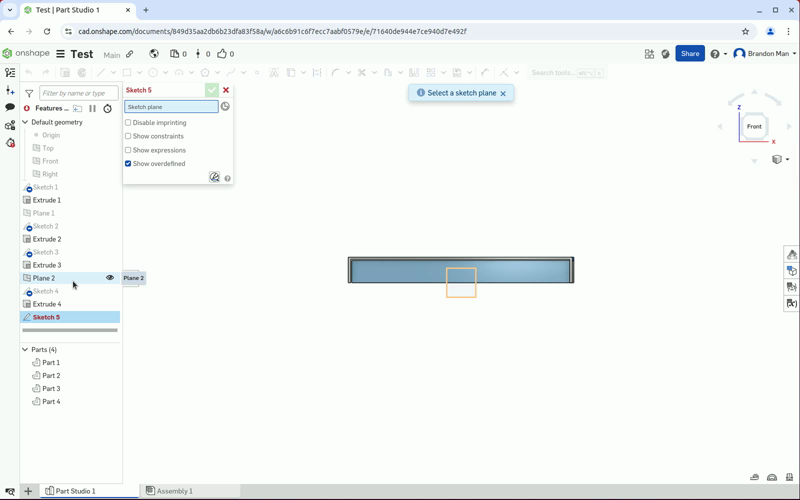
click(73, 280)
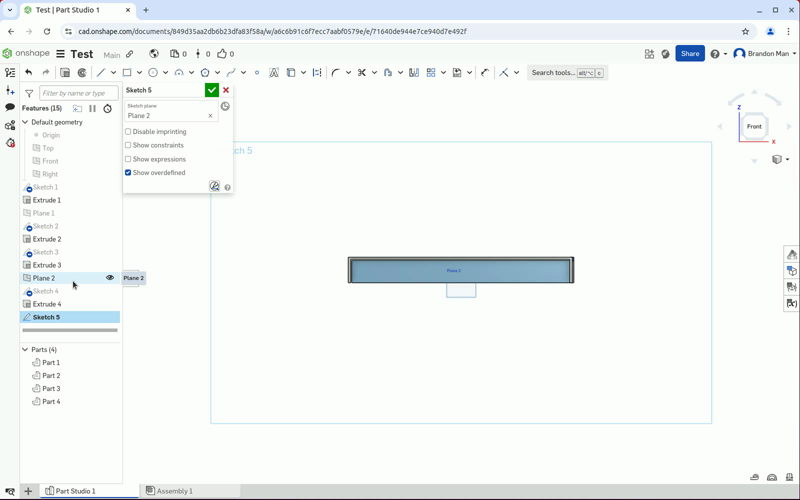
mouse_move(73, 352)
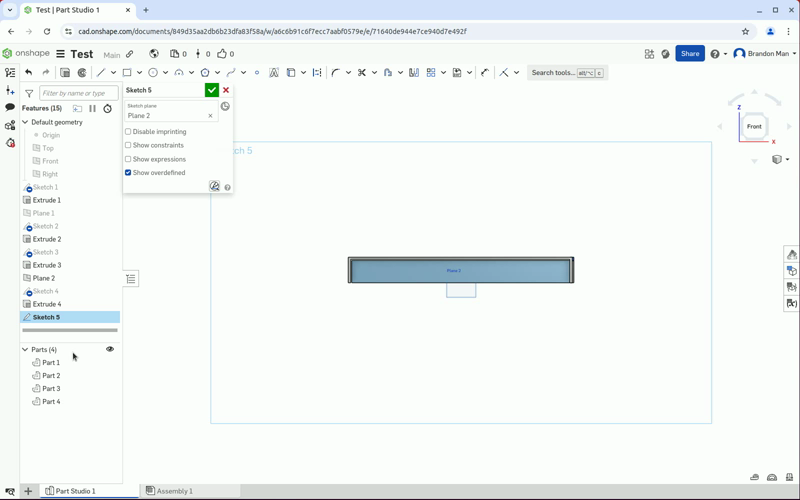
key(y)
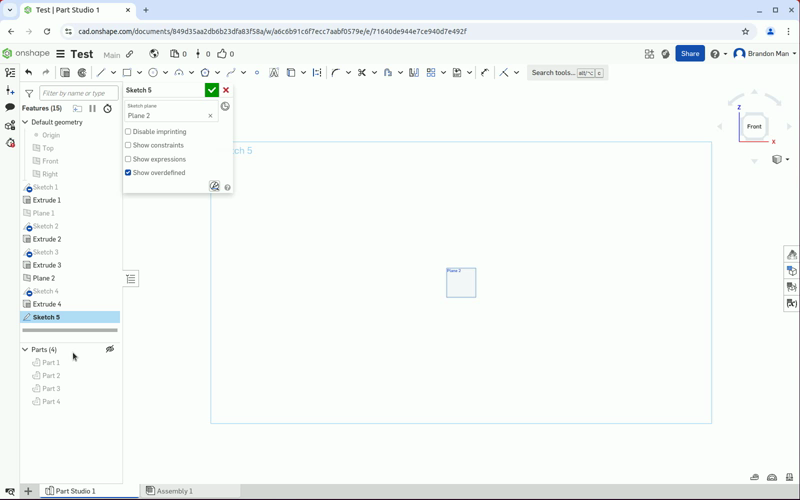
key(l)
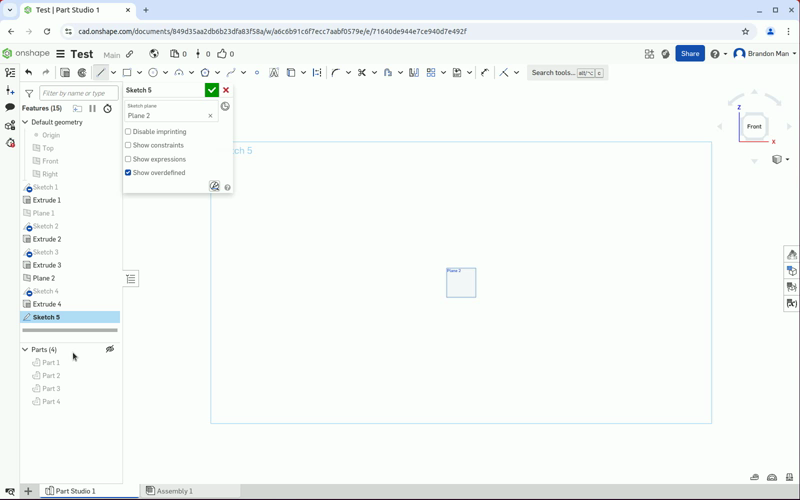
key_down(shift)
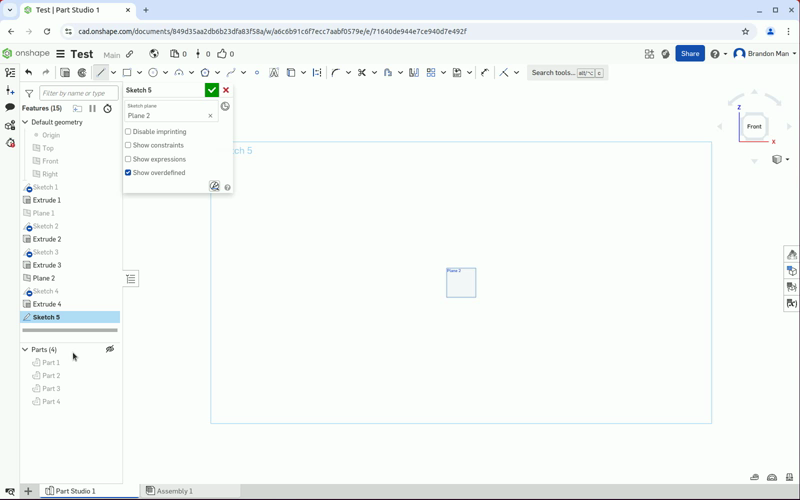
mouse_move(351, 282)
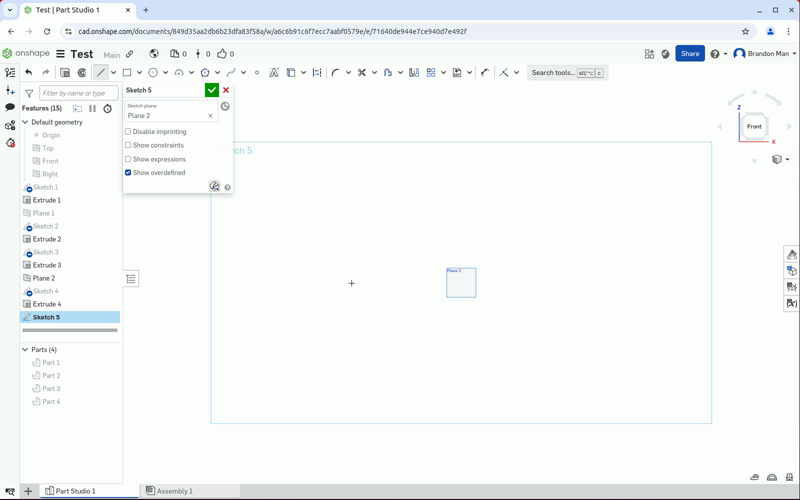
click(351, 282)
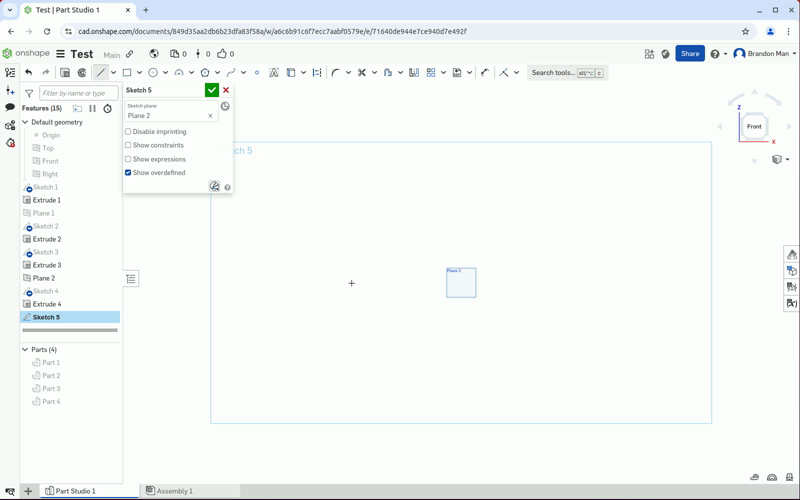
key_up(shift)
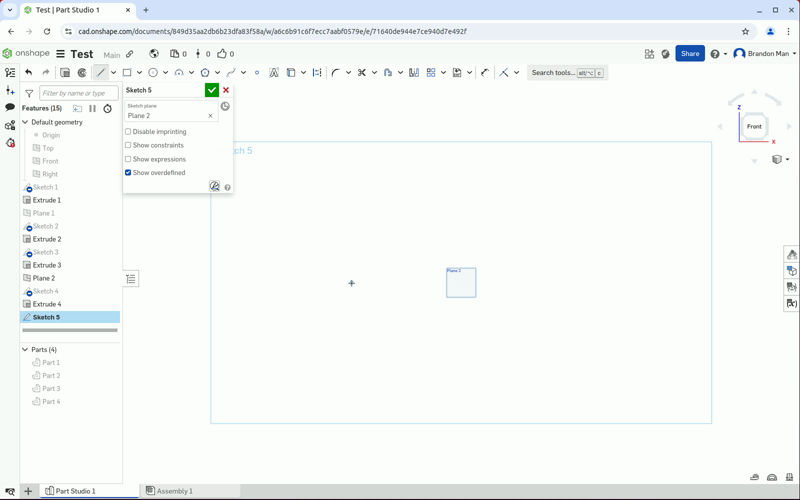
key_down(shift)
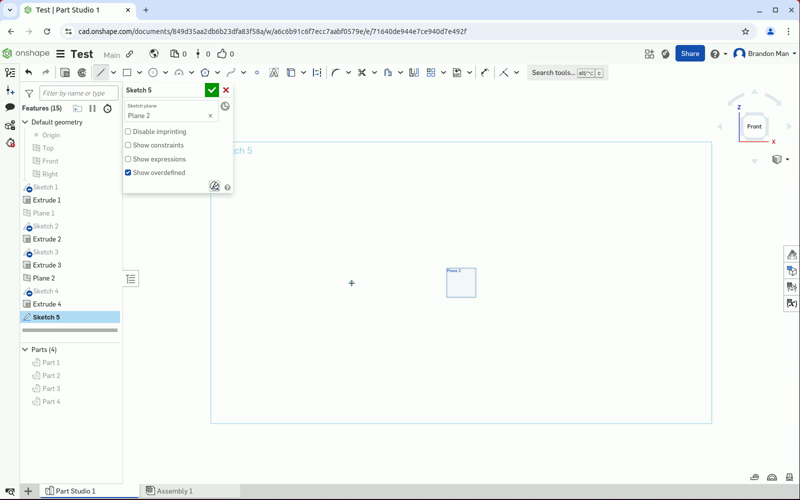
mouse_move(569, 282)
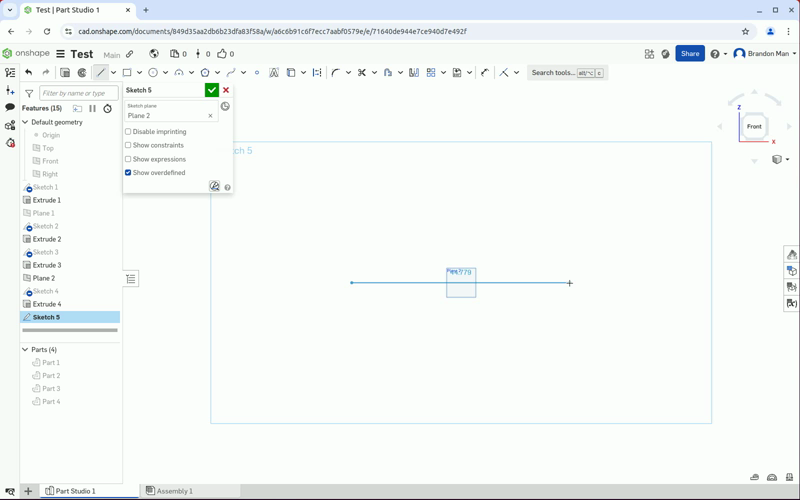
click(569, 282)
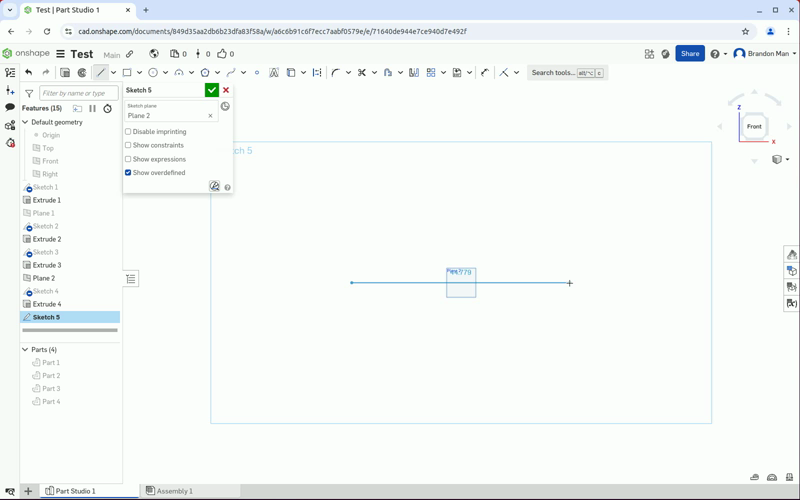
key_up(shift)
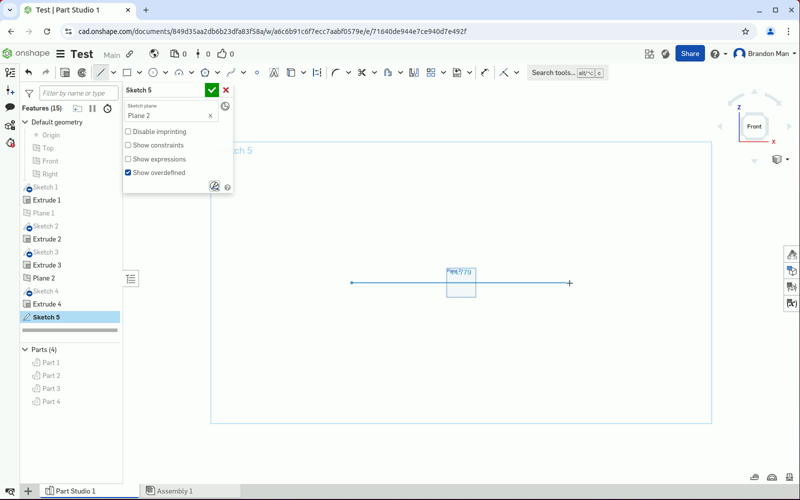
key_down(shift)
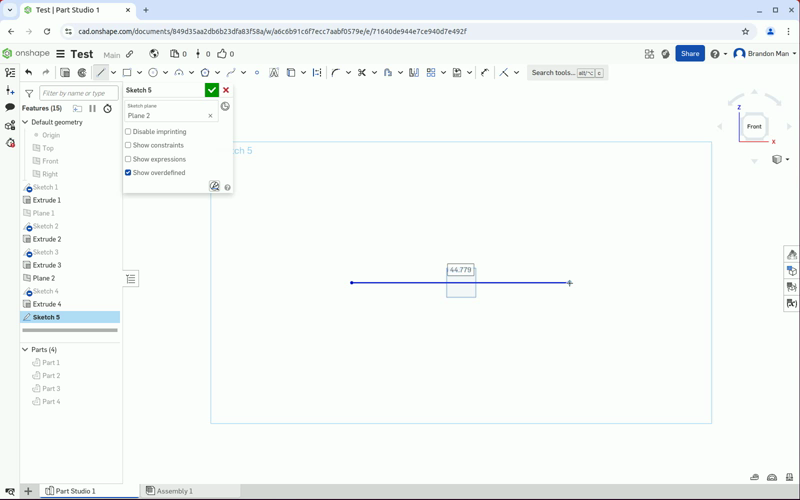
mouse_move(589, 282)
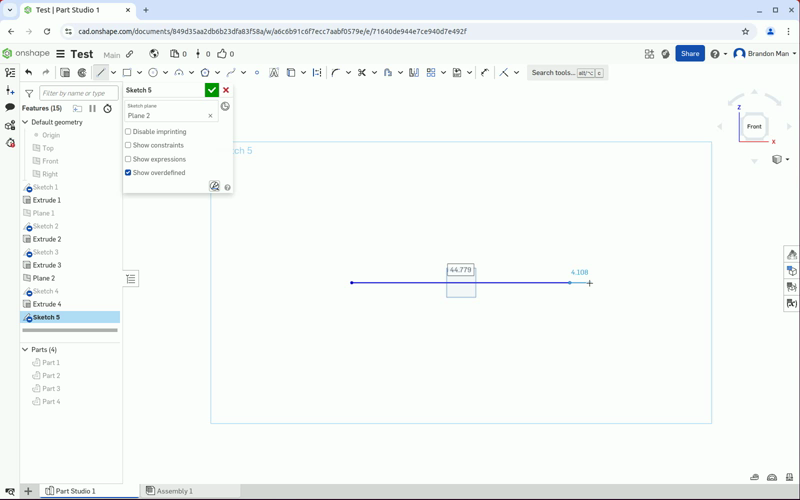
mouse_move(569, 260)
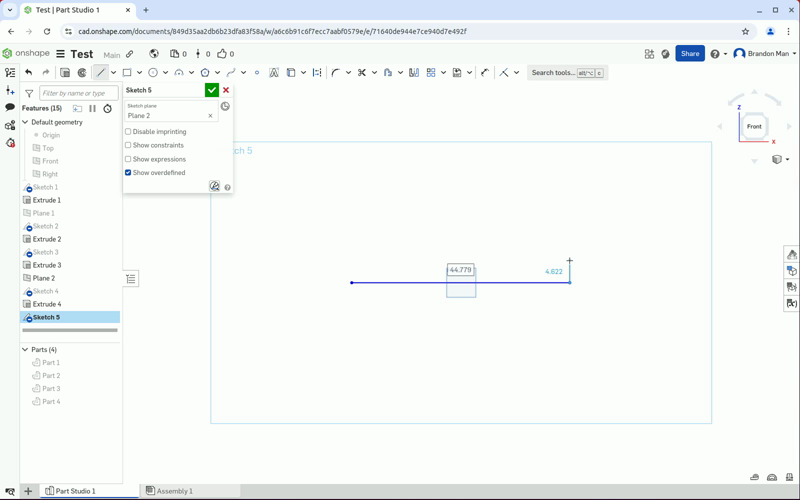
click(569, 260)
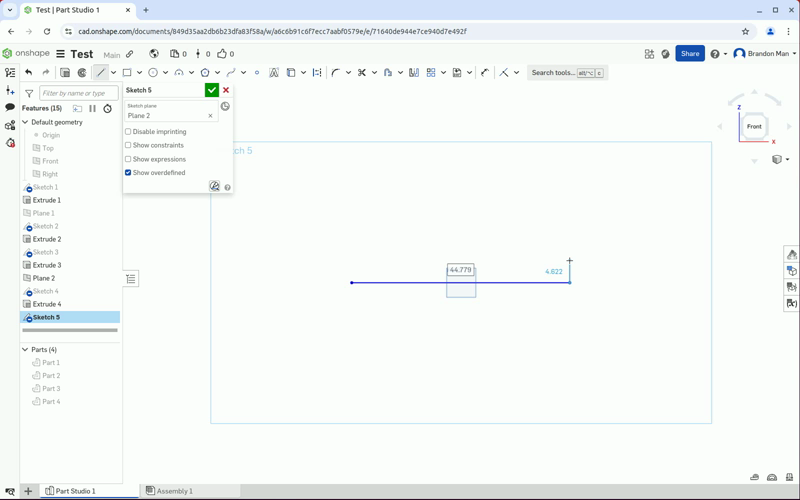
key_up(shift)
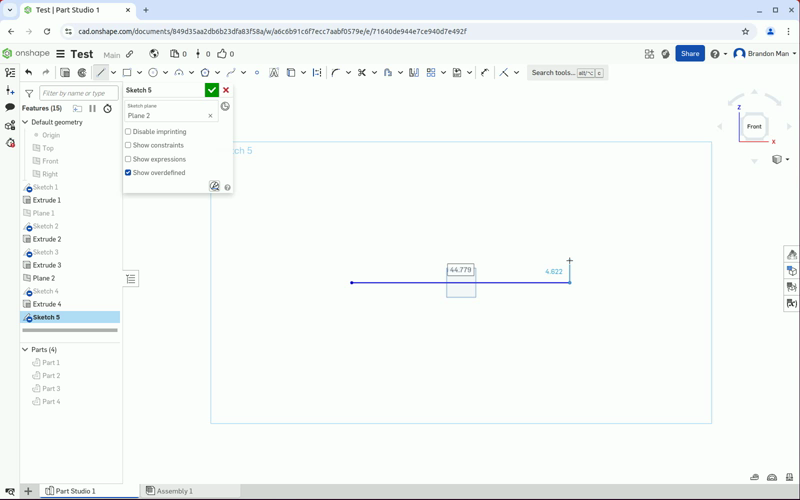
key_down(shift)
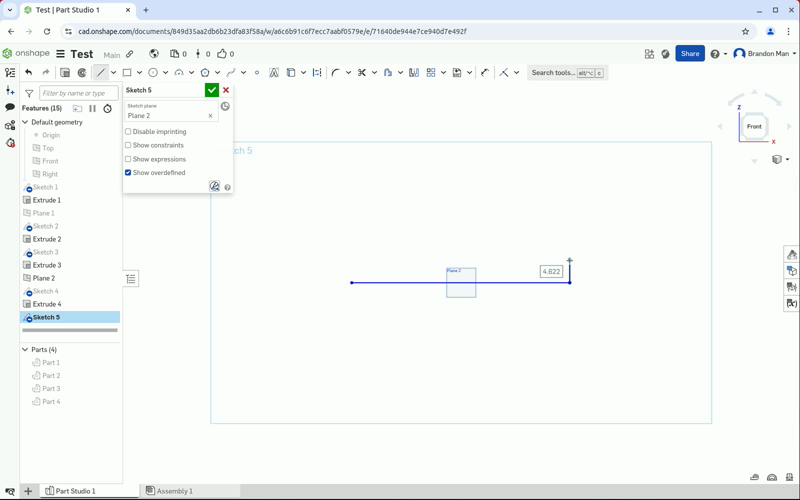
mouse_move(351, 260)
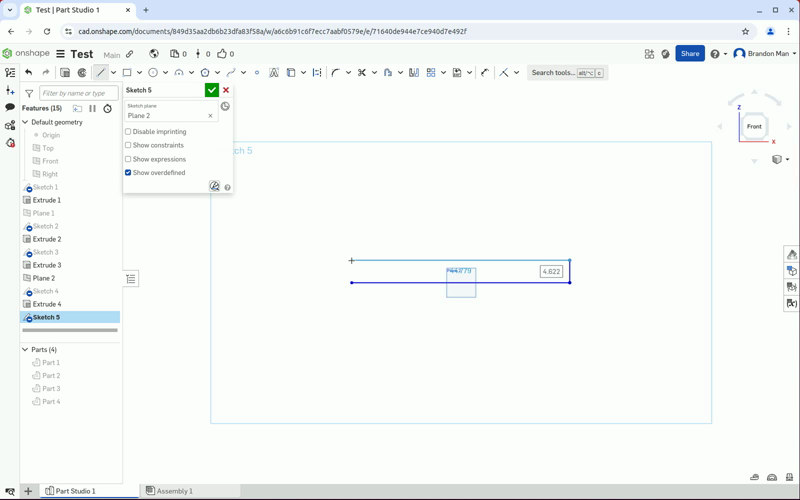
click(351, 260)
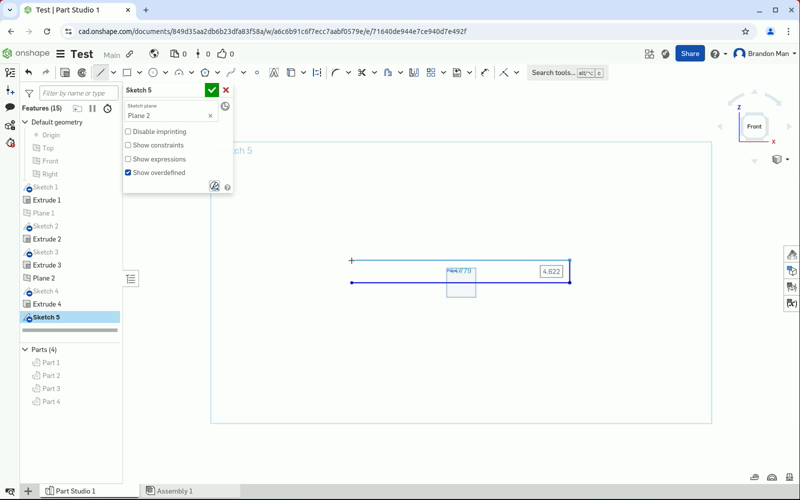
key_up(shift)
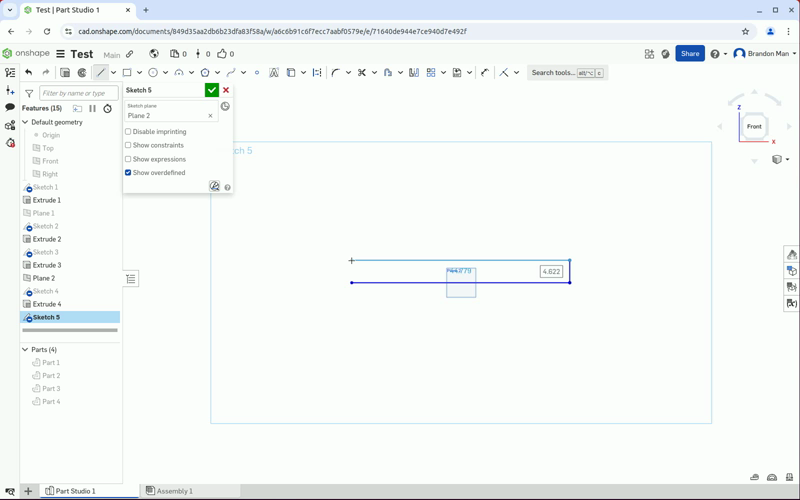
mouse_move(381, 260)
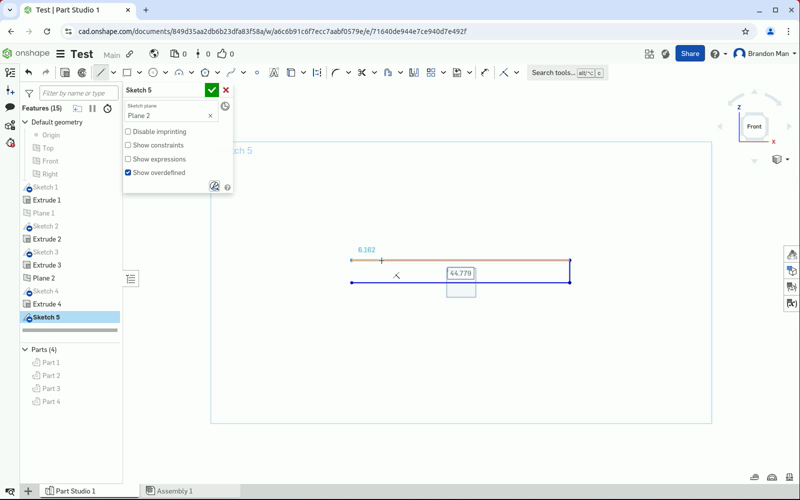
key_down(shift)
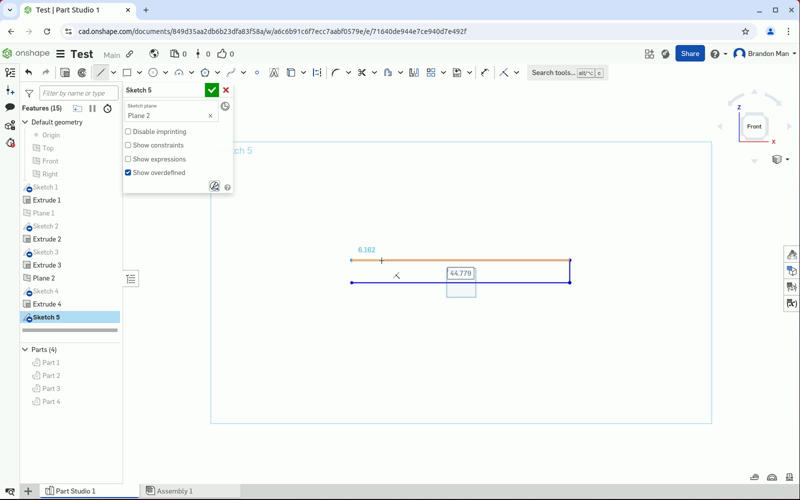
mouse_move(351, 282)
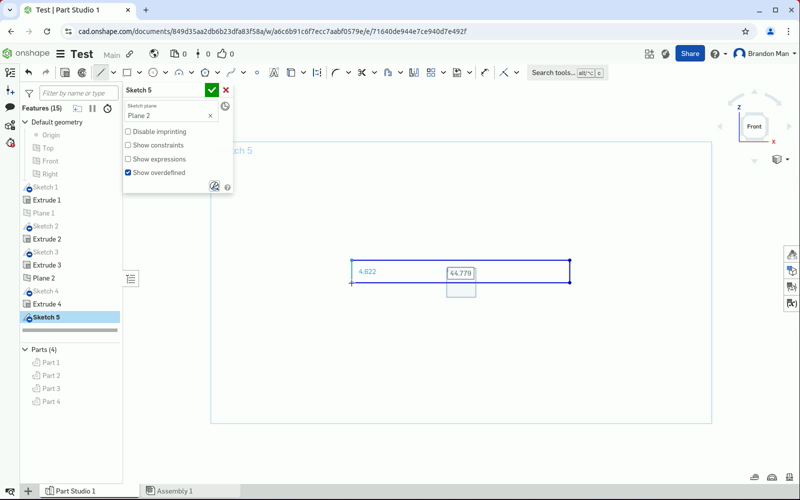
key_up(shift)
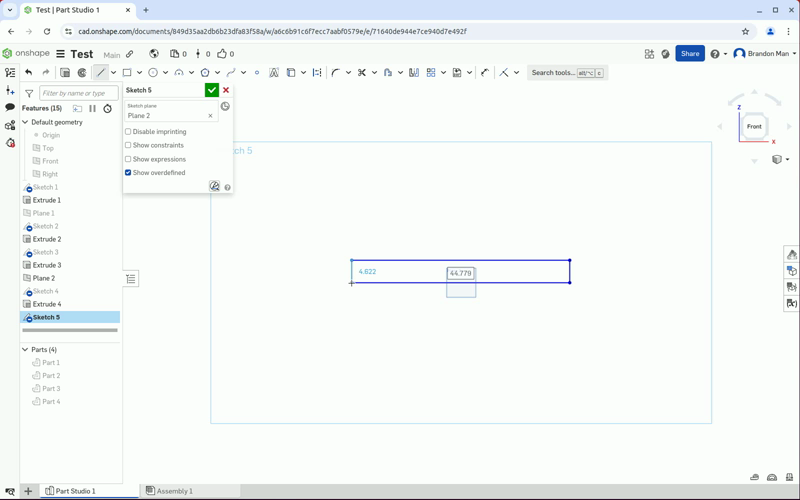
click(351, 282)
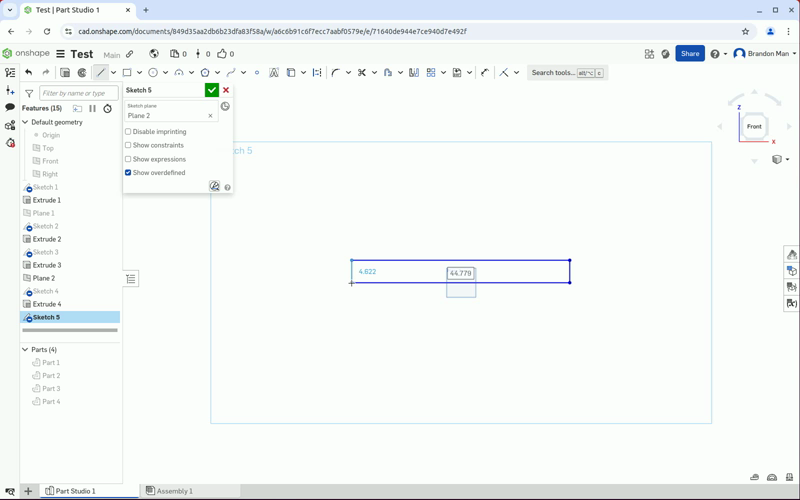
key(esc)
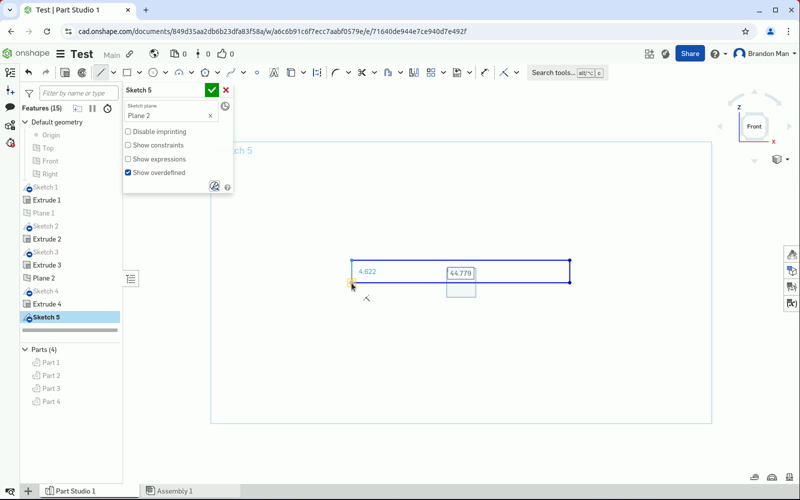
mouse_move(360, 275)
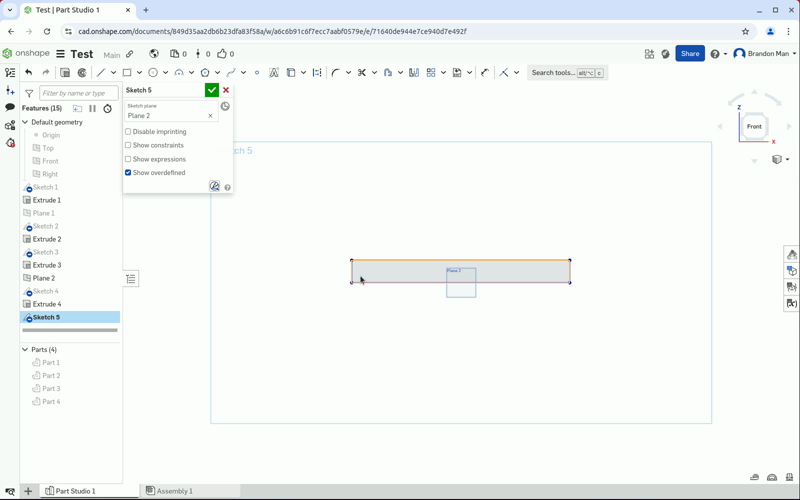
click(360, 275)
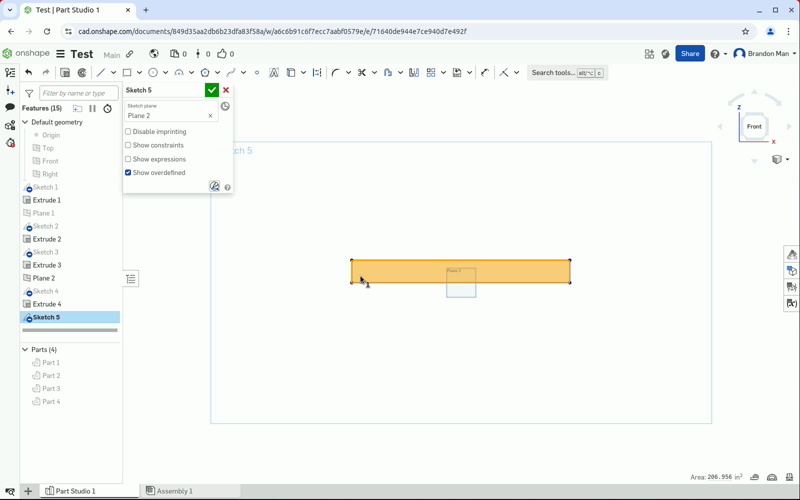
mouse_move(73, 352)
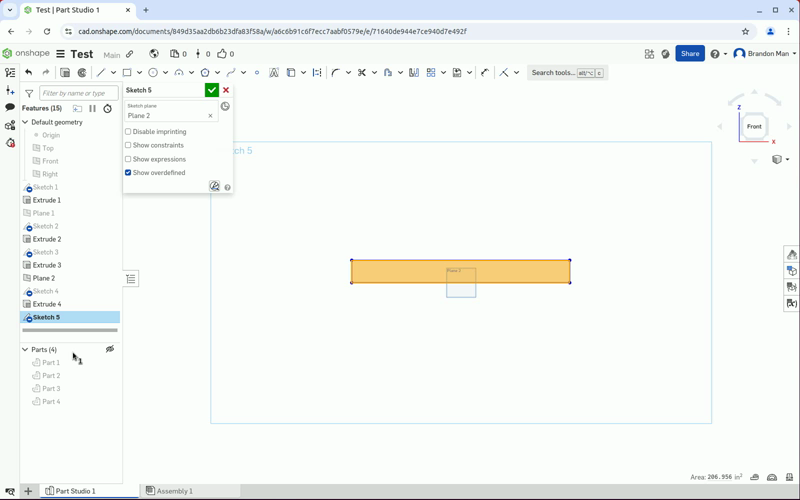
key(shift+y)
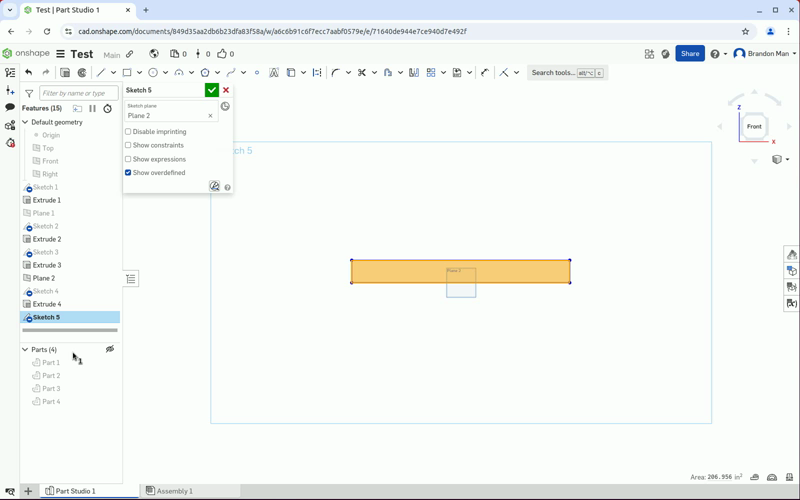
key(shift+e)
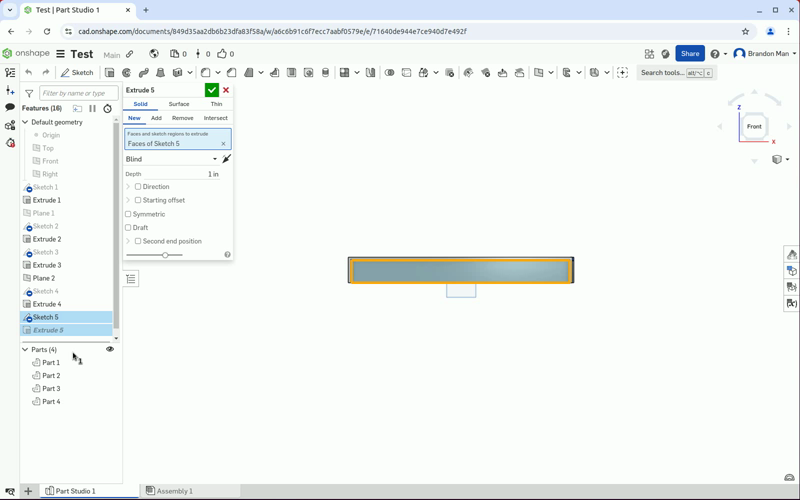
mouse_move(143, 106)
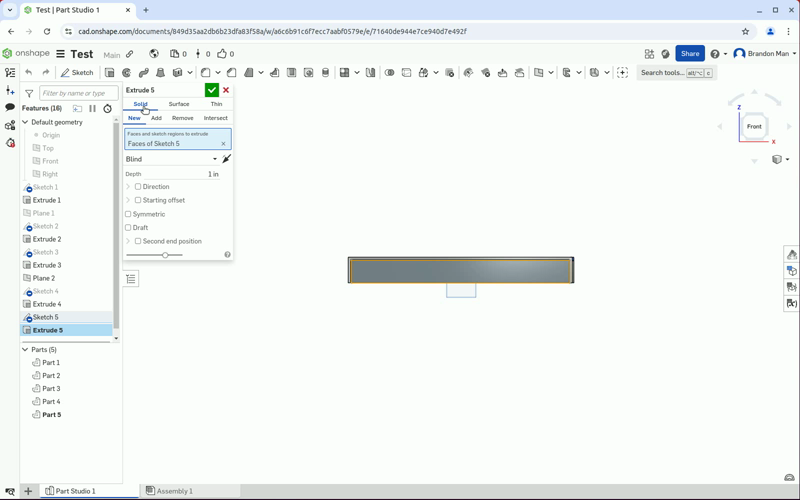
click(143, 106)
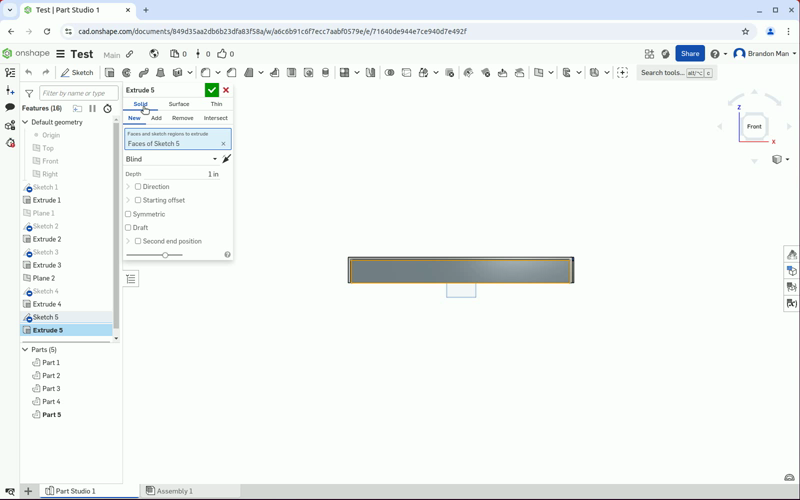
mouse_move(137, 120)
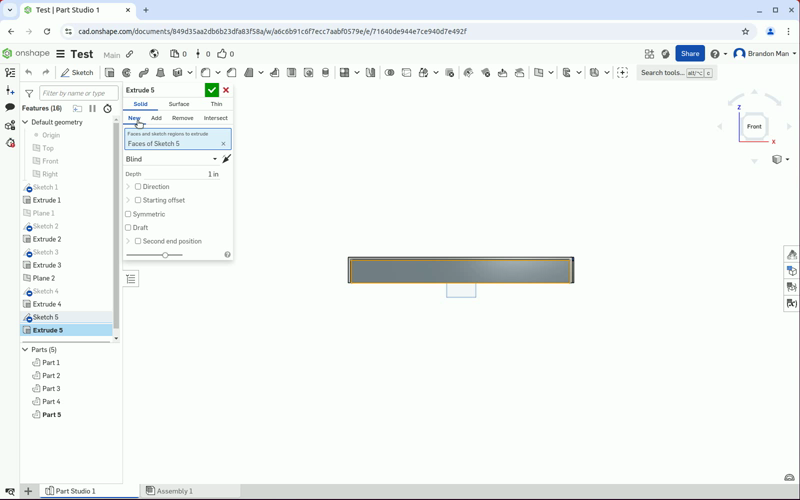
click(137, 120)
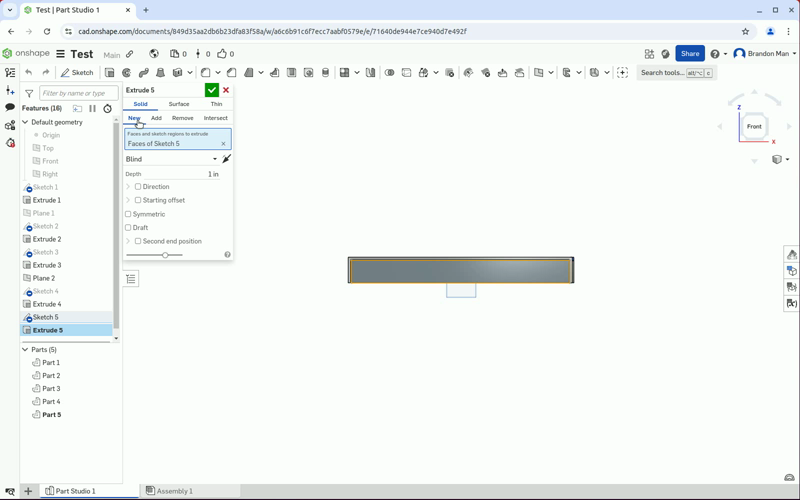
key(tab, 4)
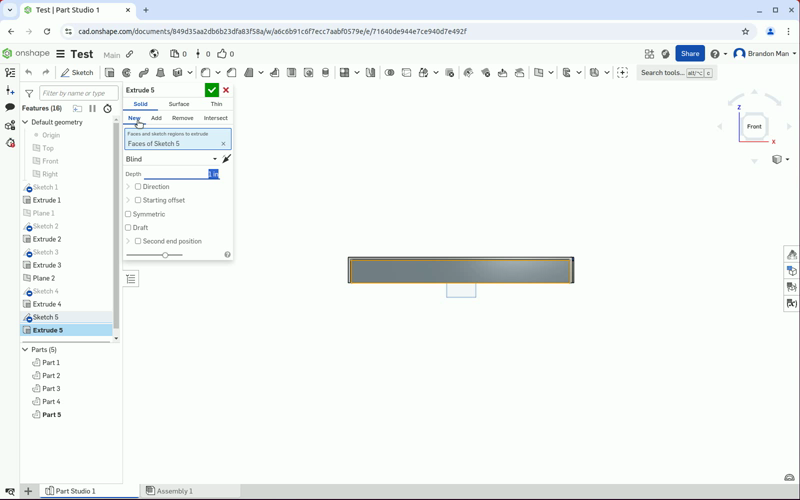
text(0.722)
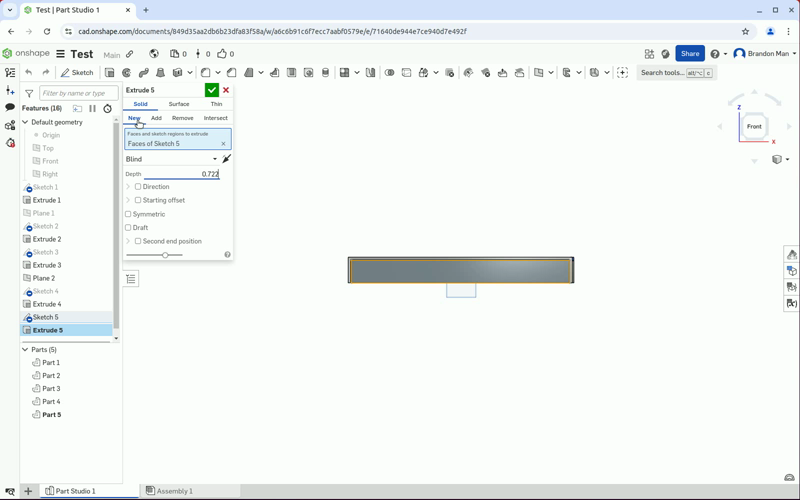
key(enter)
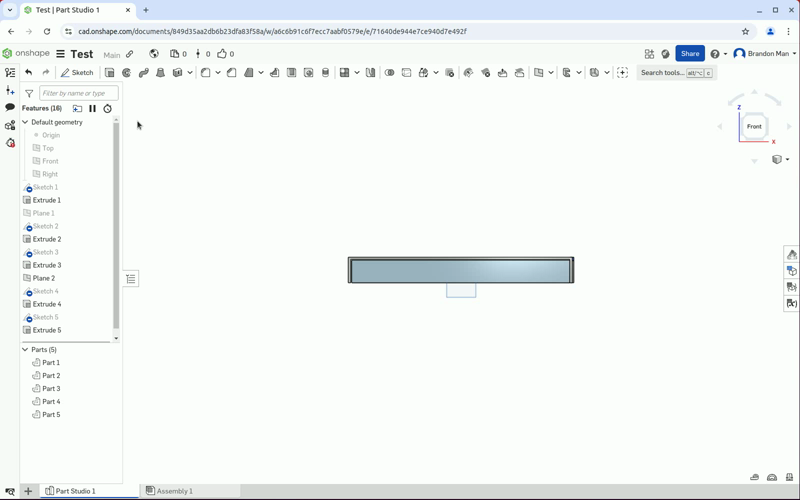
key(shift+h)
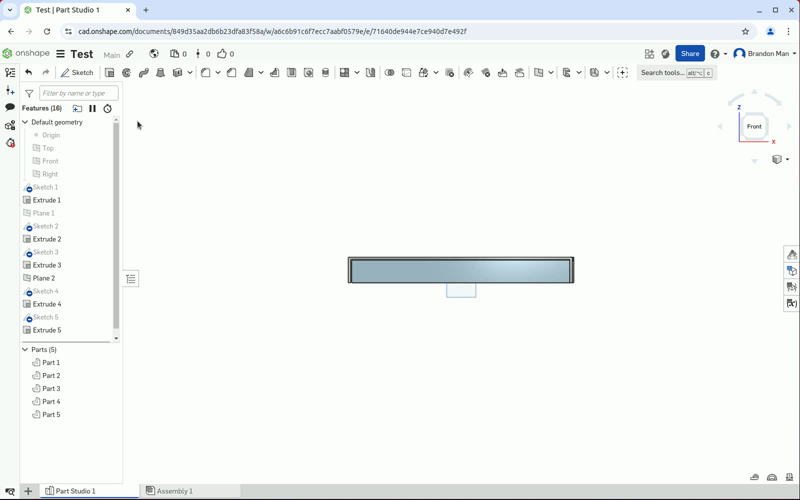
key(shift+h)
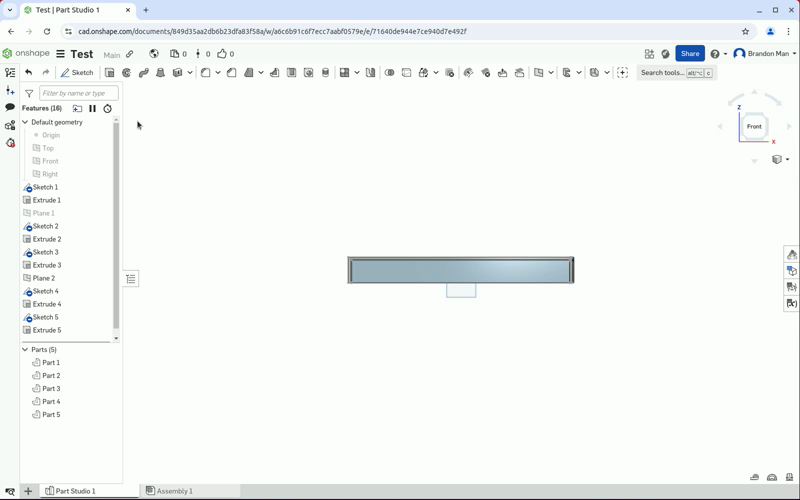
key(shift+7)
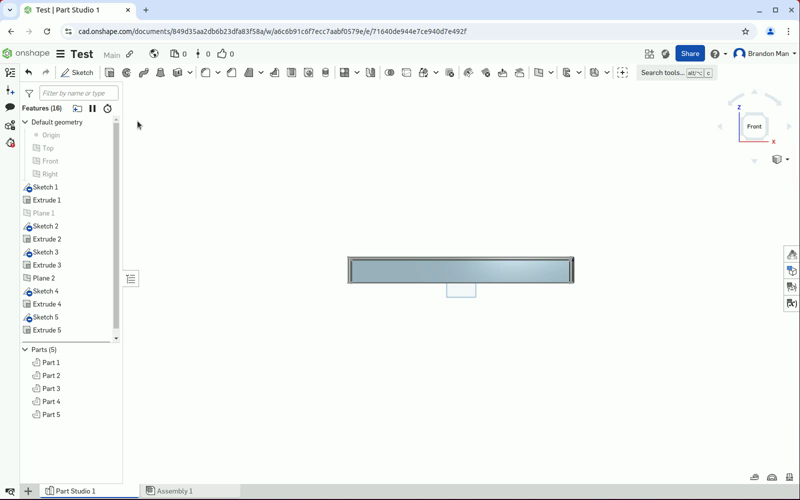
key(left, 2)
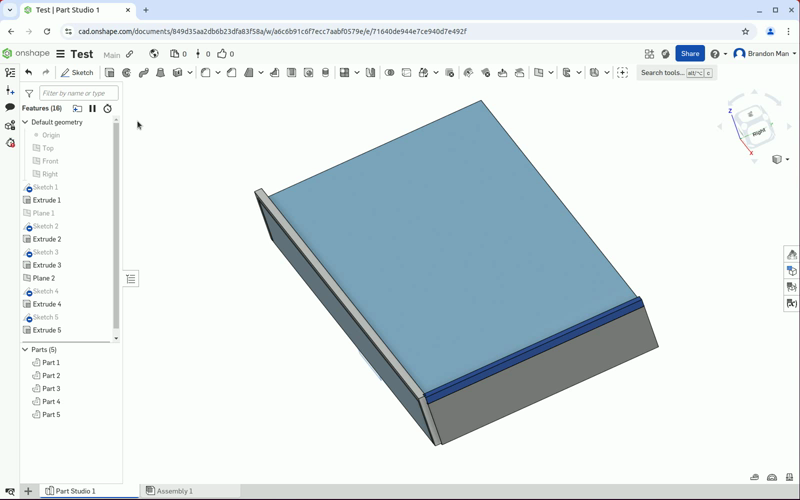
key(down, 2)
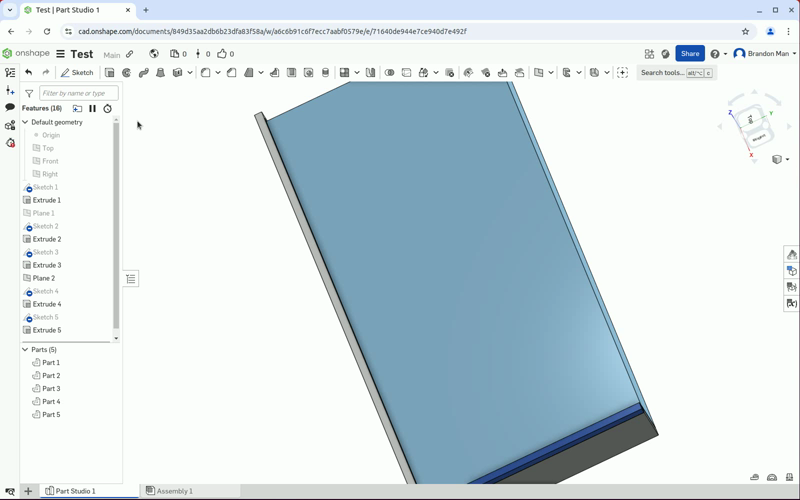
key(up, 2)
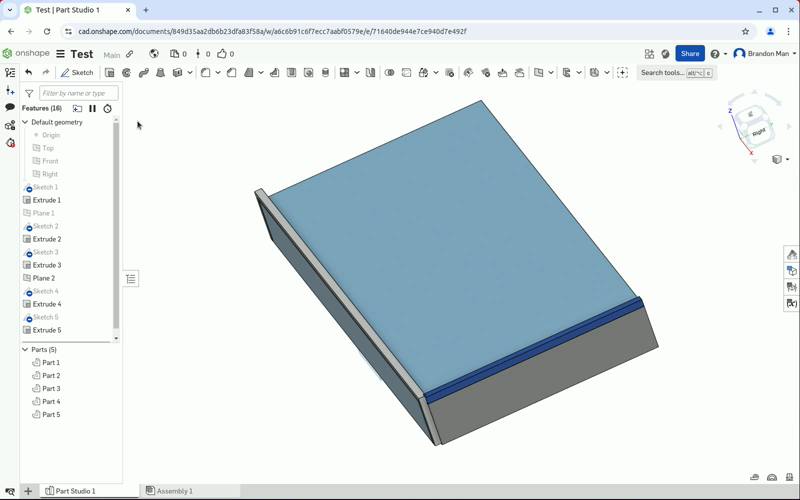
key(right, 2)
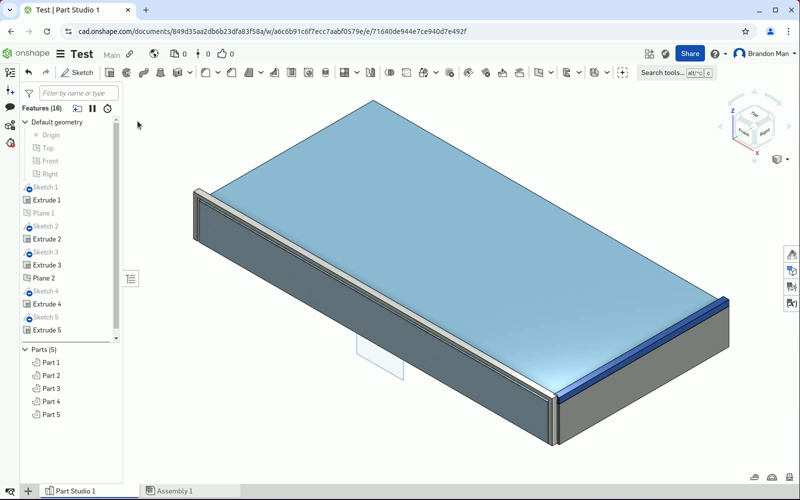
mouse_move(69, 189)
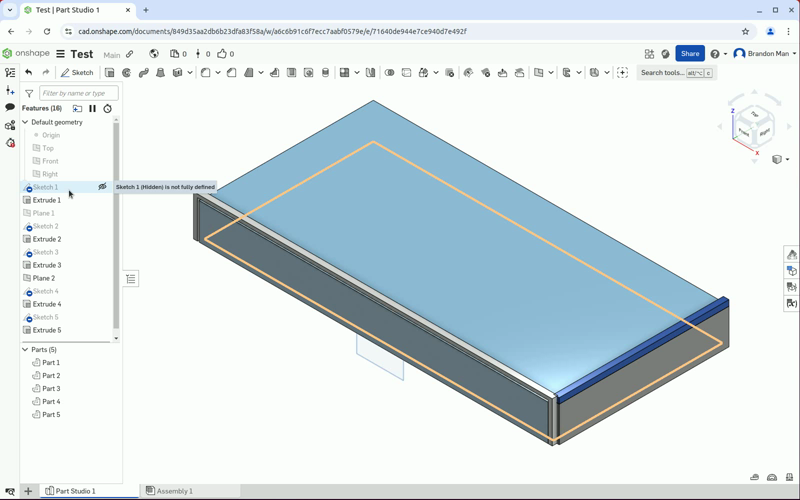
click(69, 189)